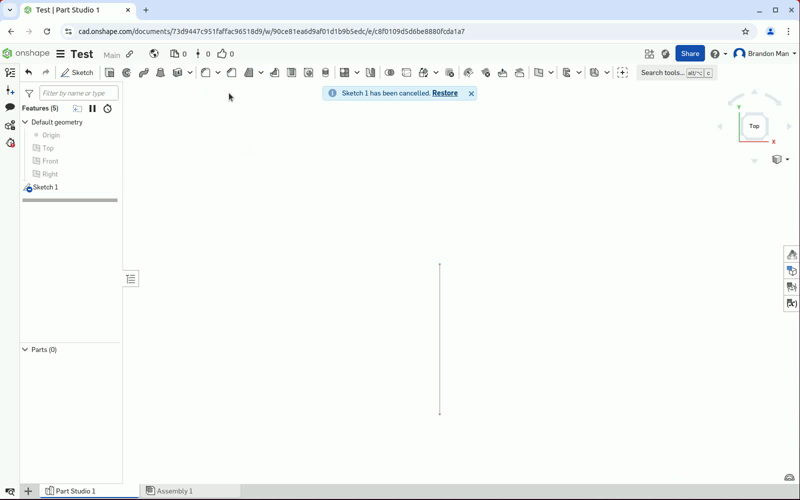
key(shift+h)
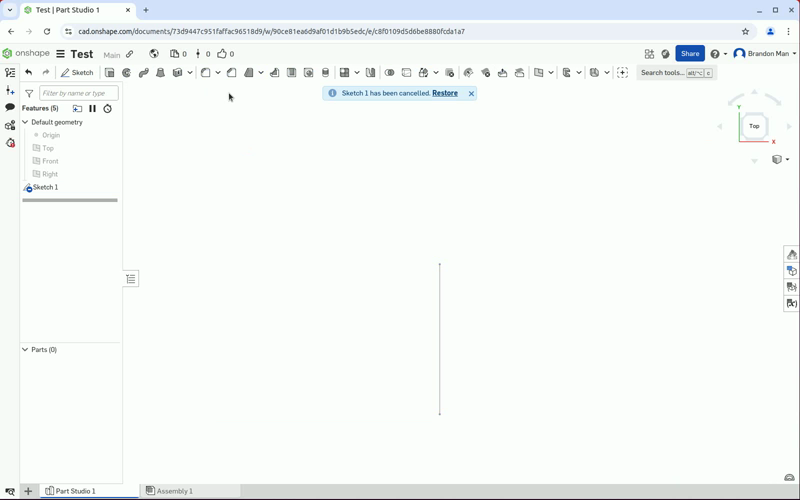
key(shift+s)
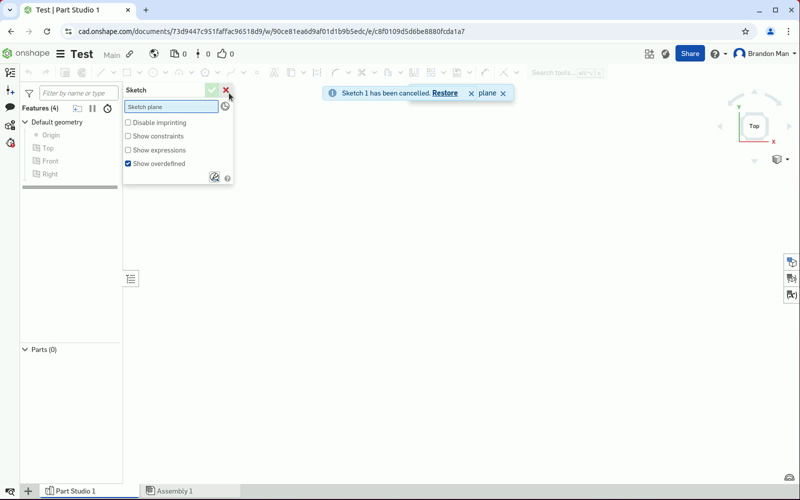
mouse_move(73, 150)
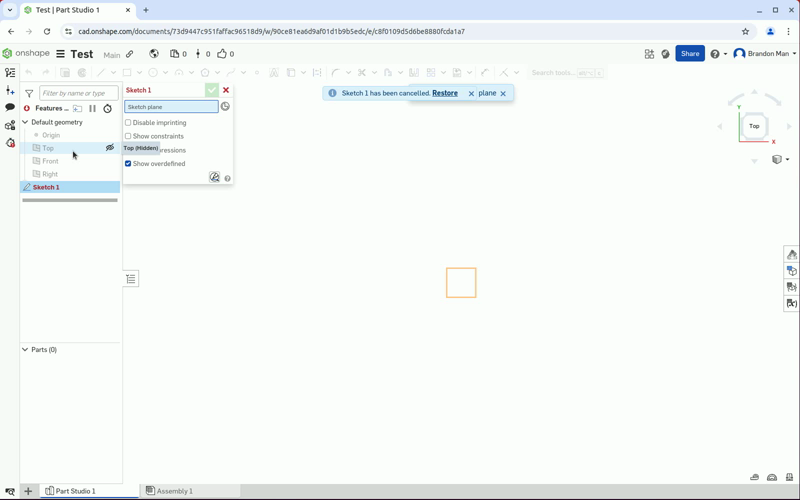
click(73, 150)
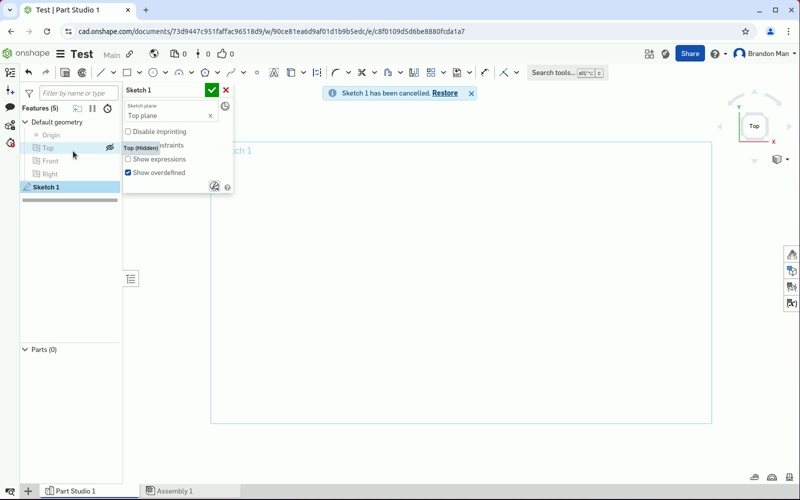
mouse_move(73, 352)
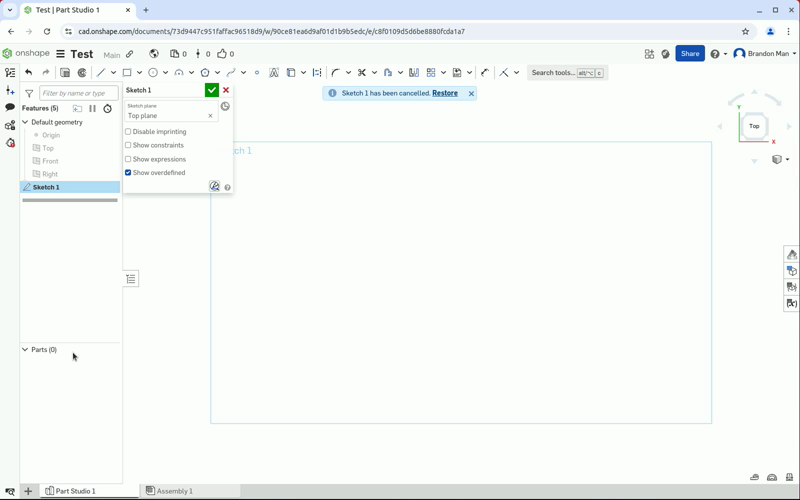
key(y)
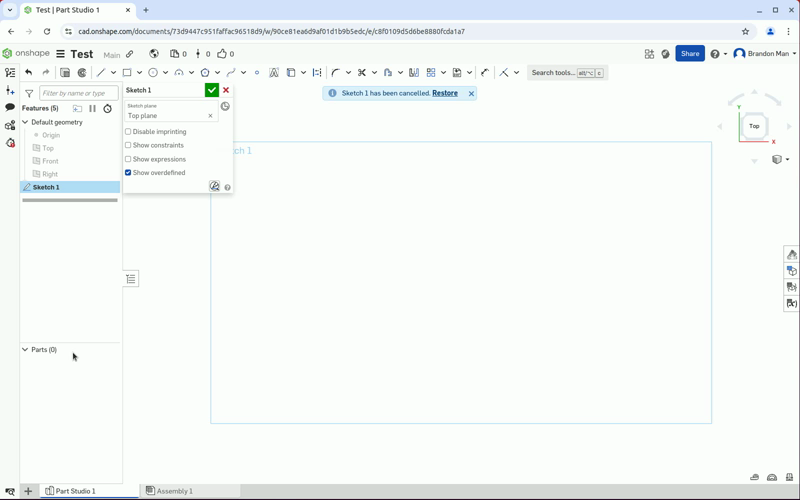
key(l)
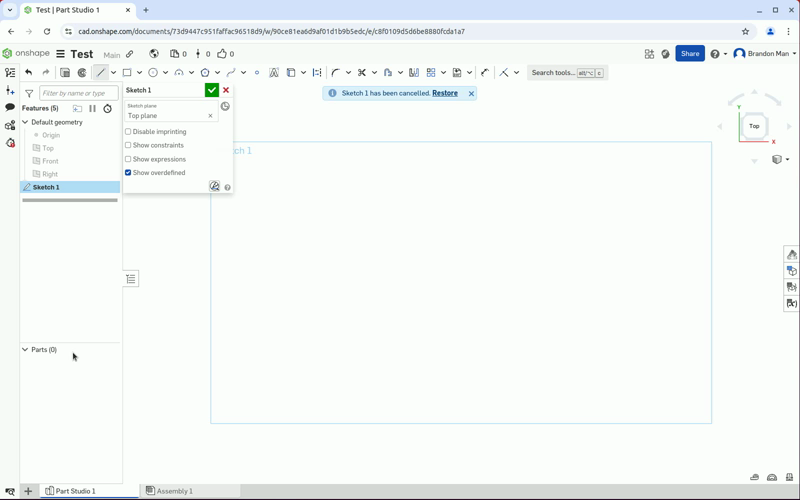
key_down(shift)
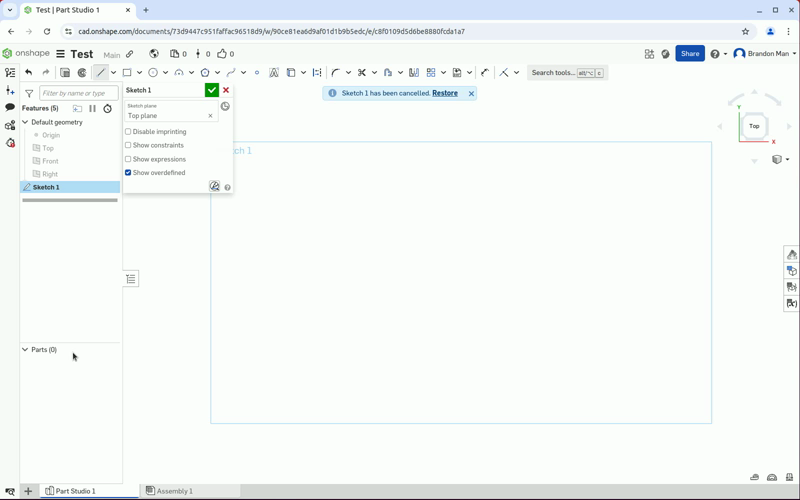
mouse_move(398, 326)
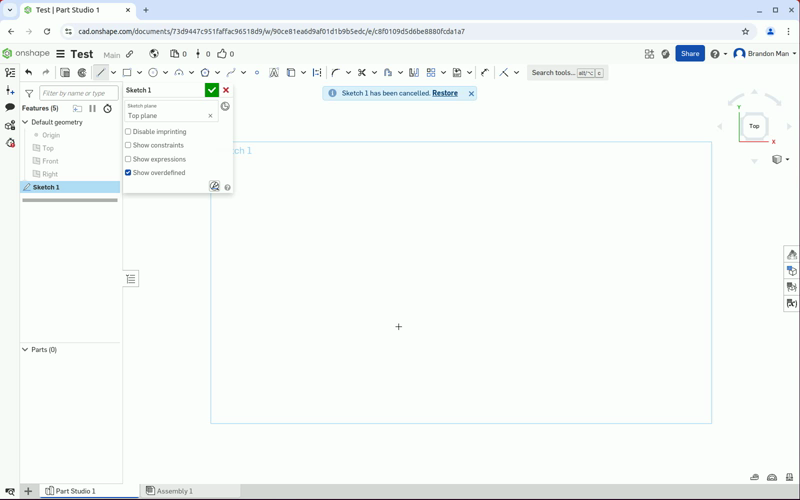
click(398, 326)
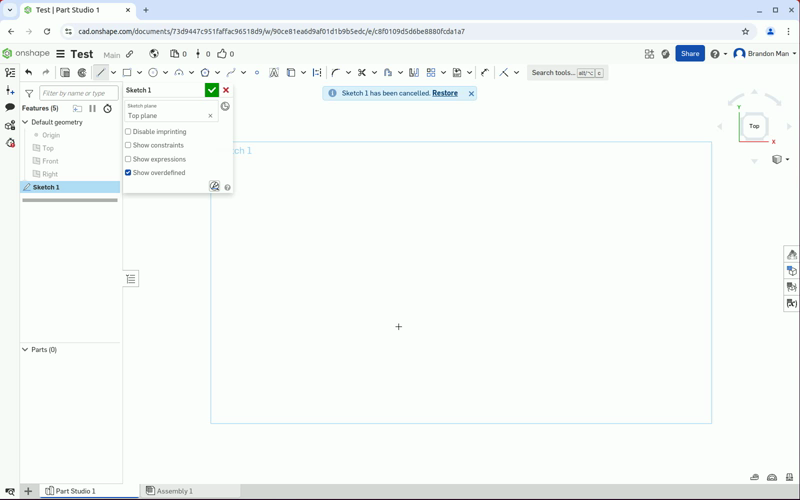
key_up(shift)
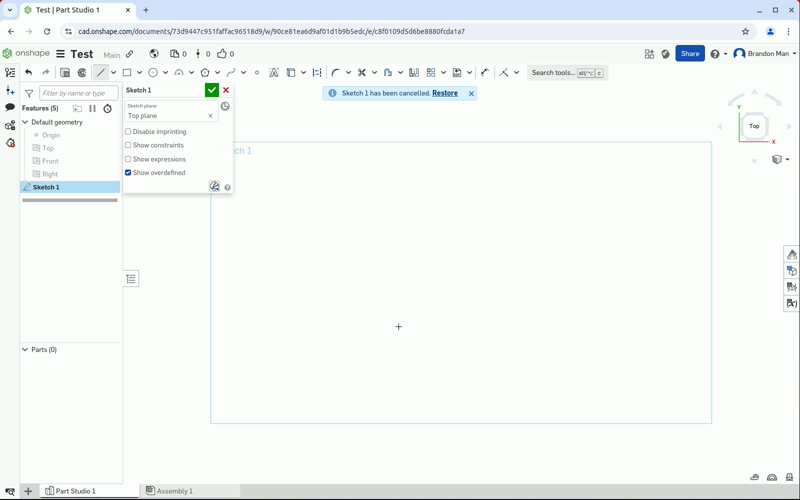
key_down(shift)
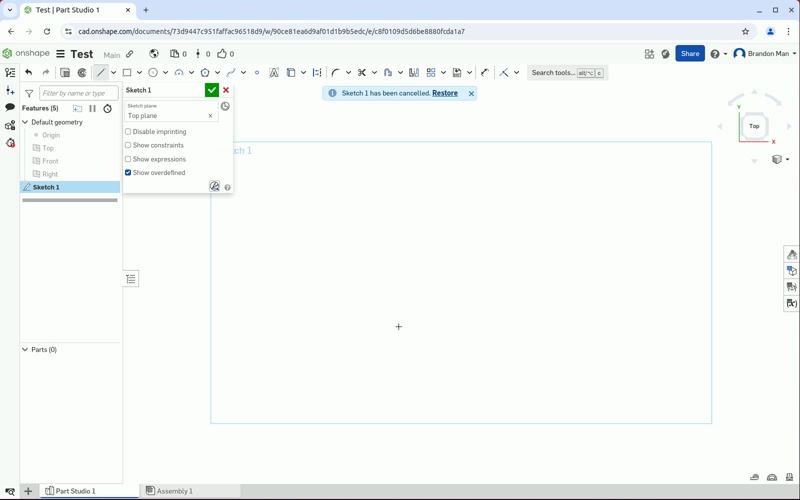
mouse_move(428, 326)
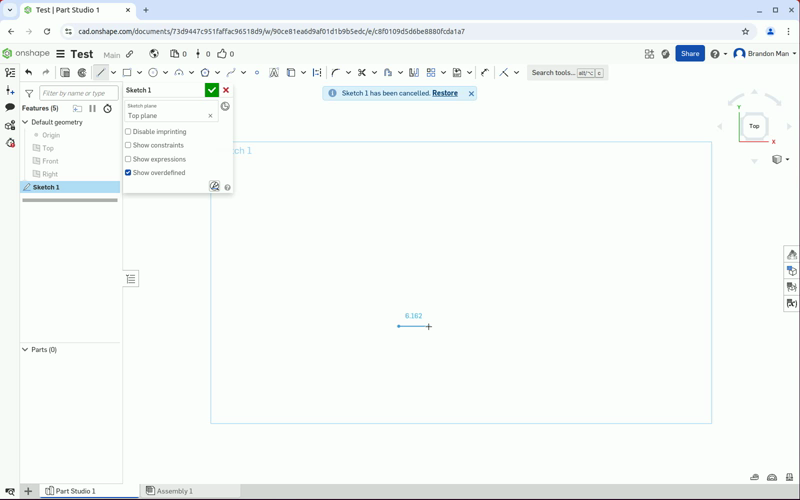
mouse_move(405, 326)
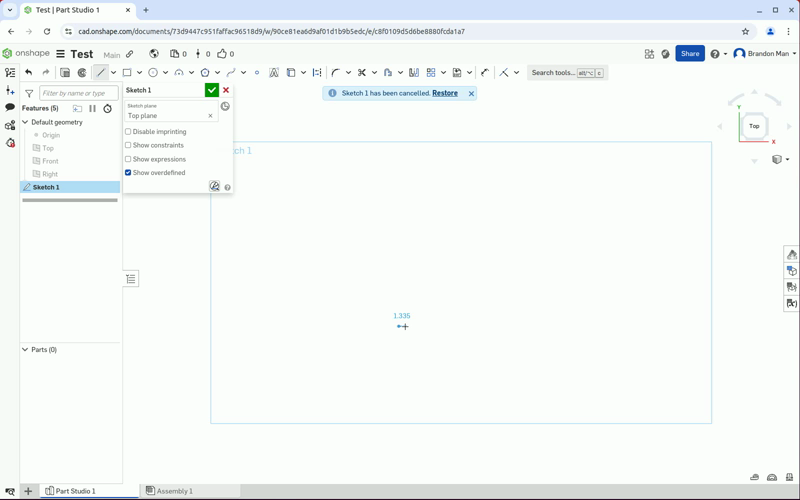
scroll(6)
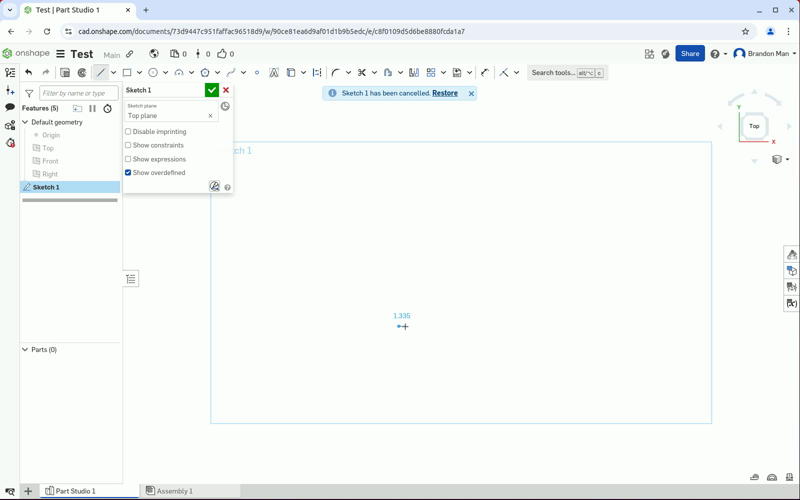
scroll(6)
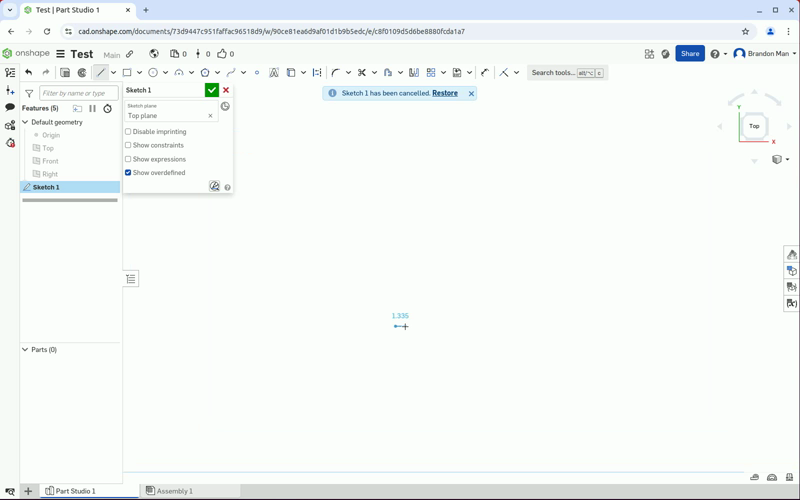
scroll(6)
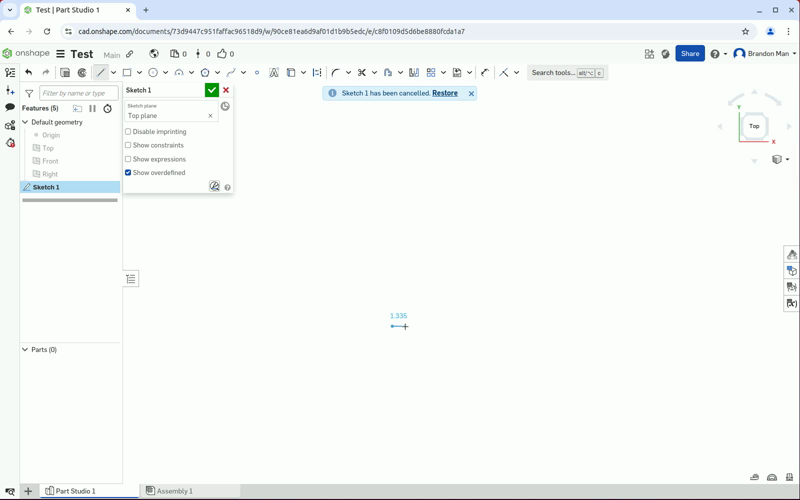
scroll(6)
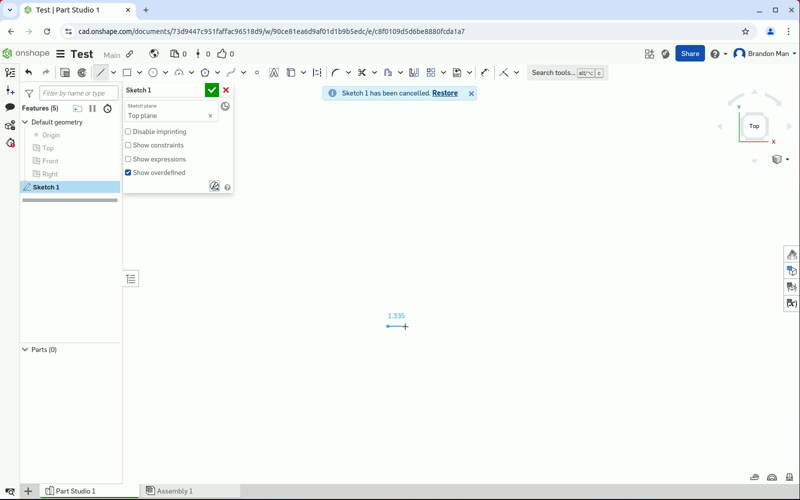
scroll(6)
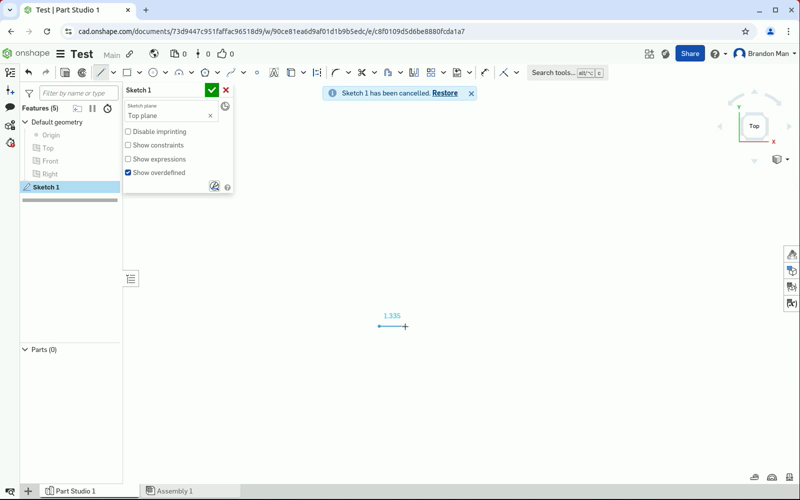
scroll(6)
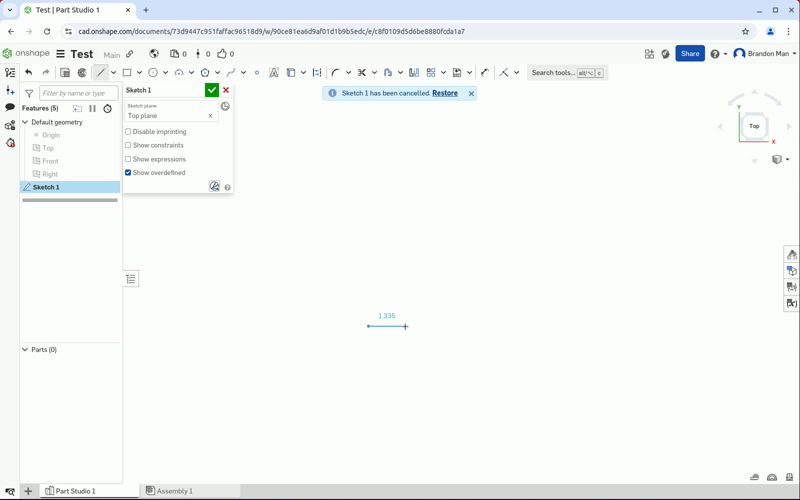
scroll(6)
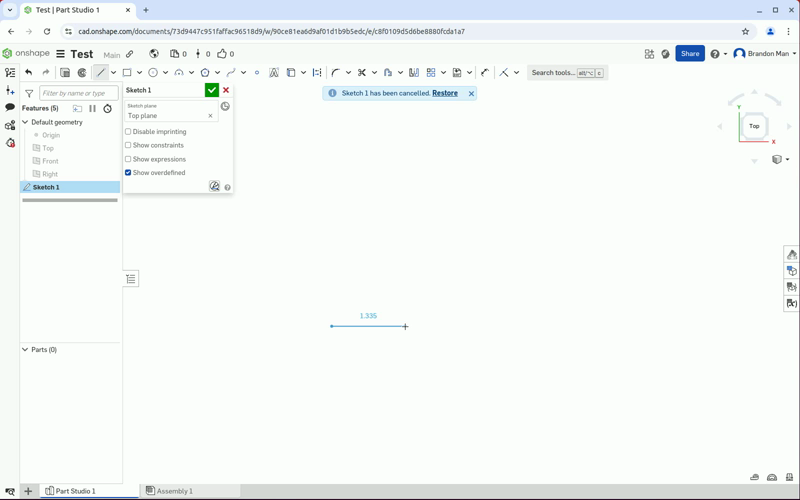
click(405, 326)
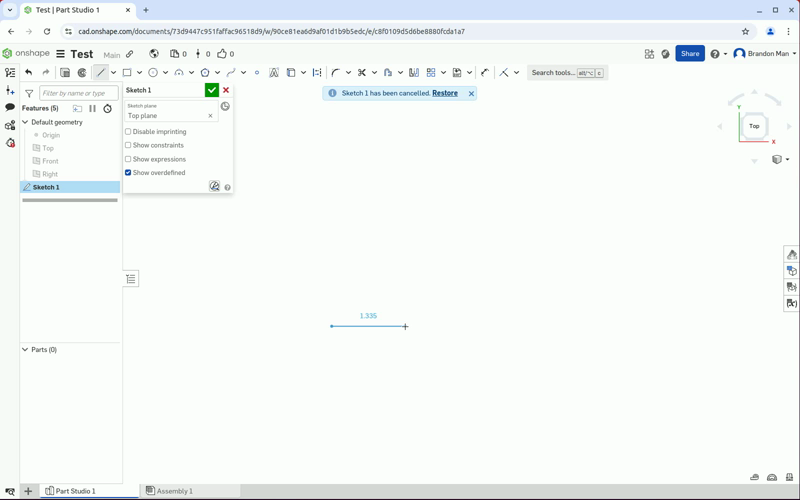
scroll(-6)
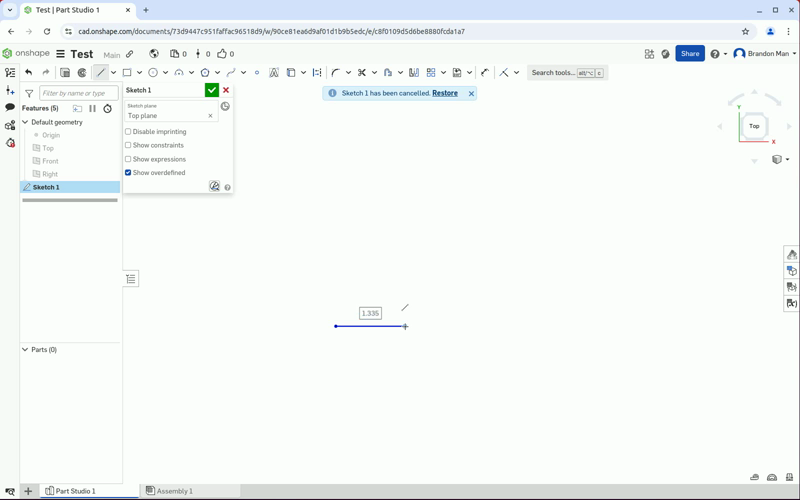
scroll(-6)
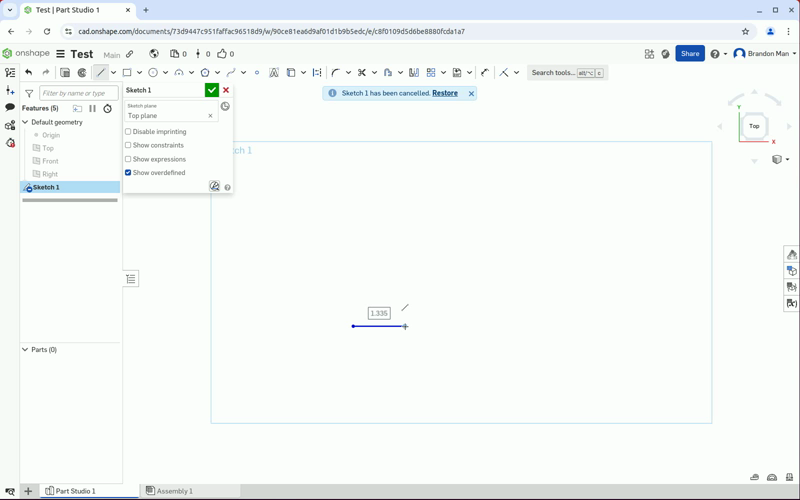
scroll(-6)
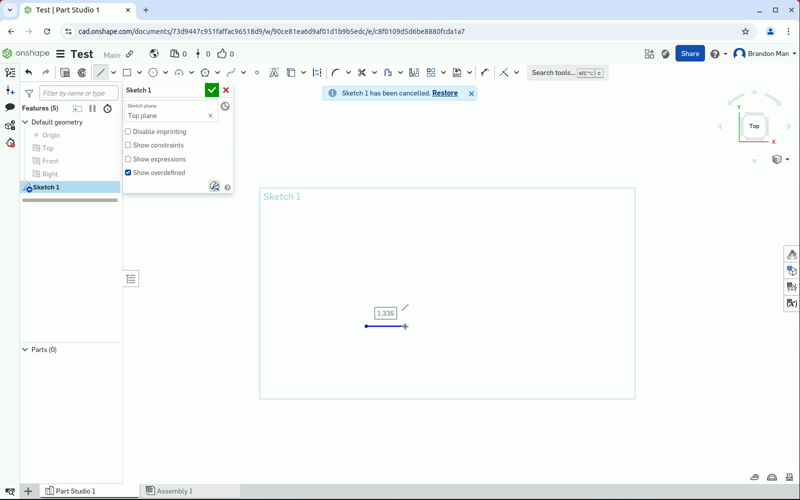
scroll(-6)
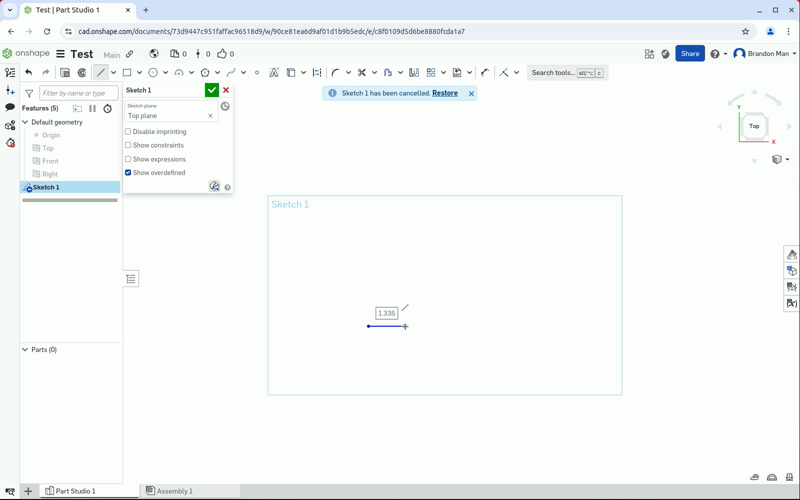
scroll(-6)
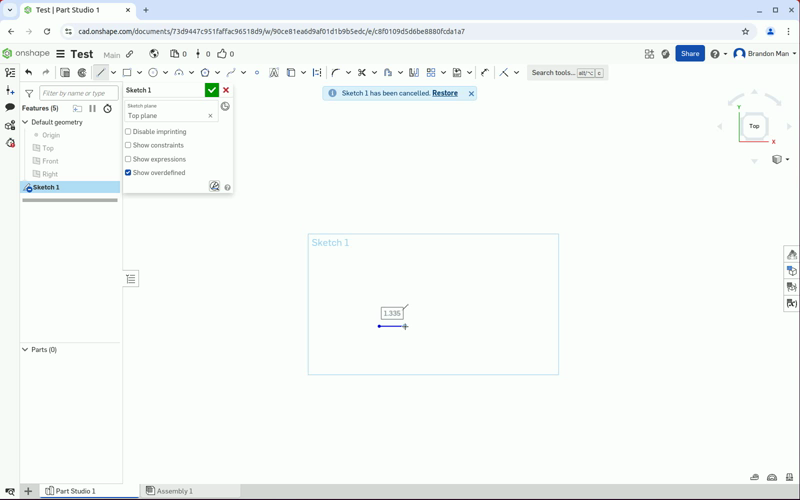
scroll(-6)
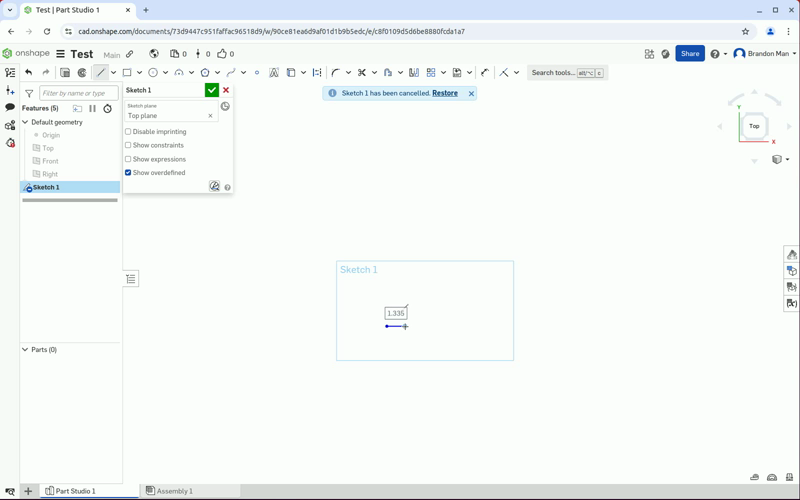
scroll(-6)
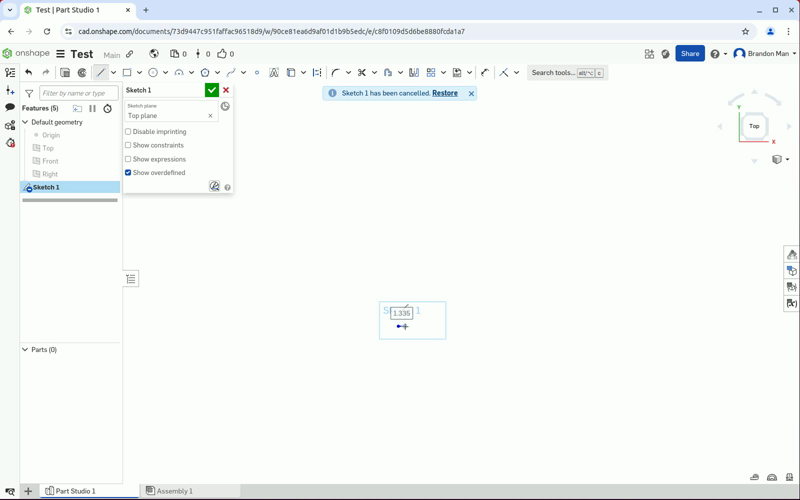
key_up(shift)
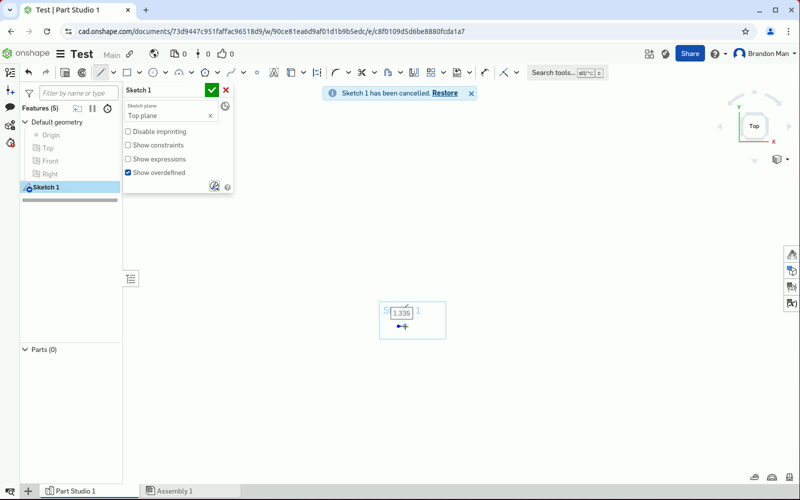
key_down(shift)
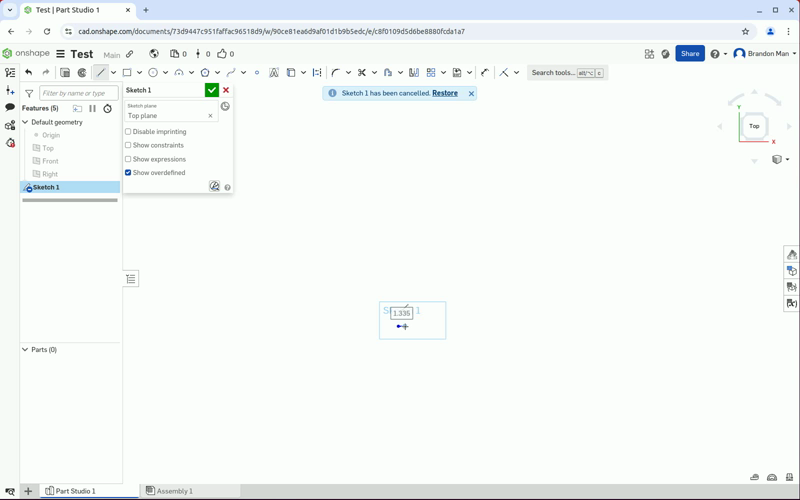
mouse_move(405, 239)
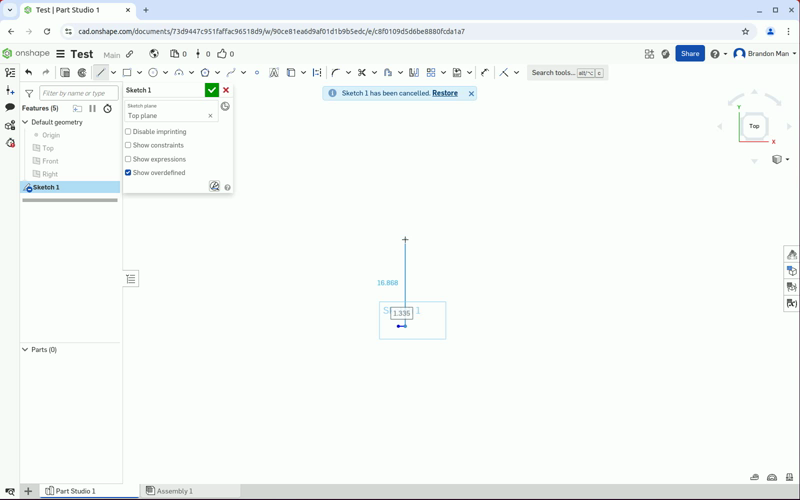
click(405, 239)
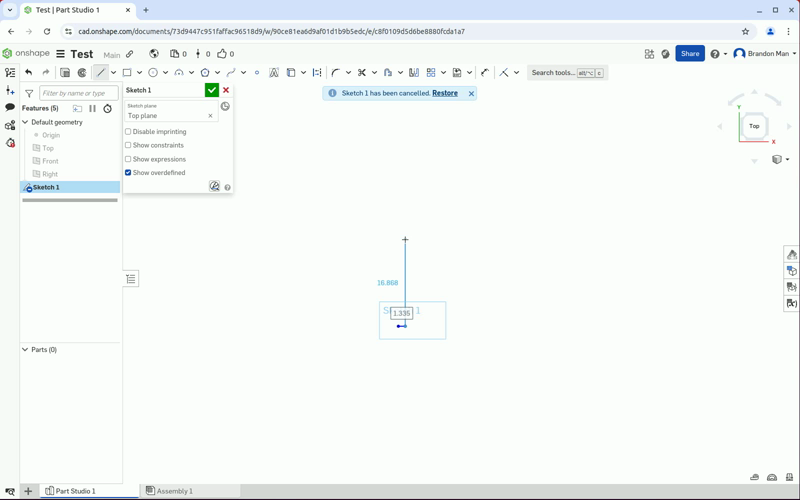
key_up(shift)
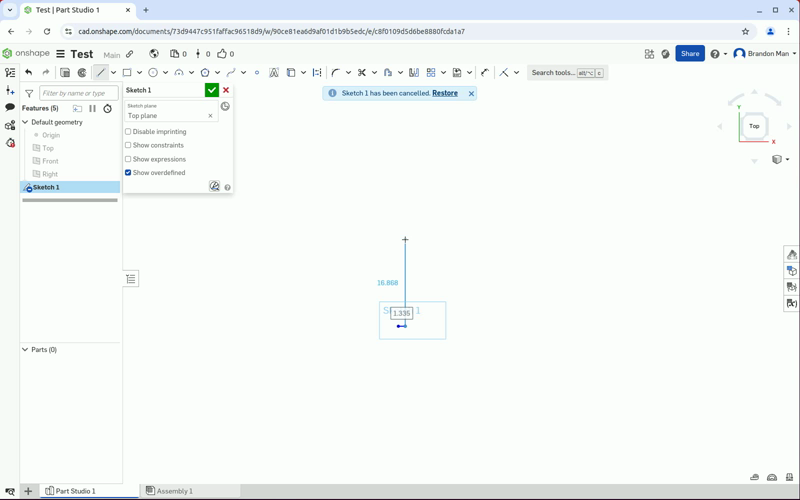
key_down(shift)
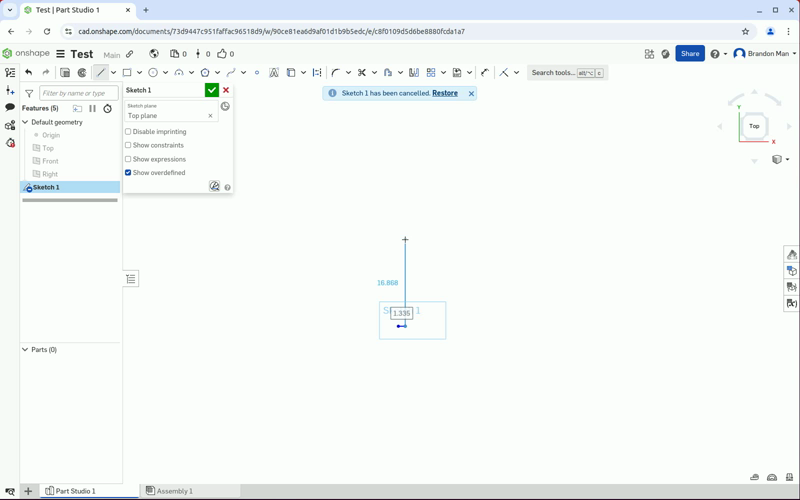
mouse_move(517, 239)
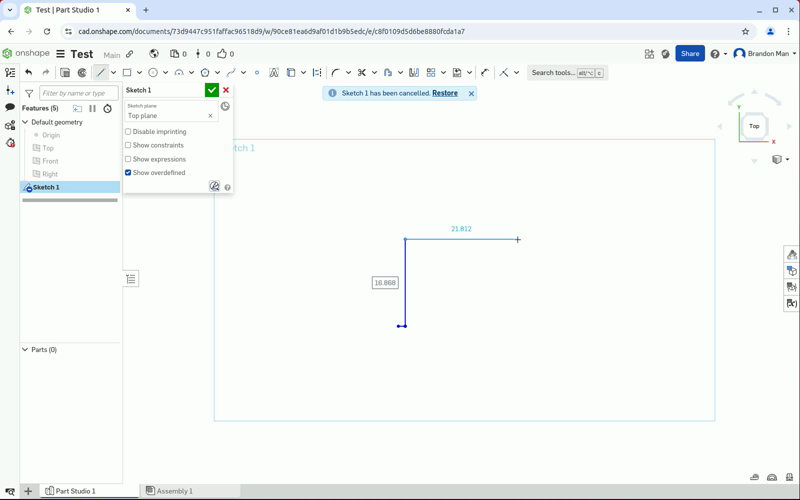
click(517, 239)
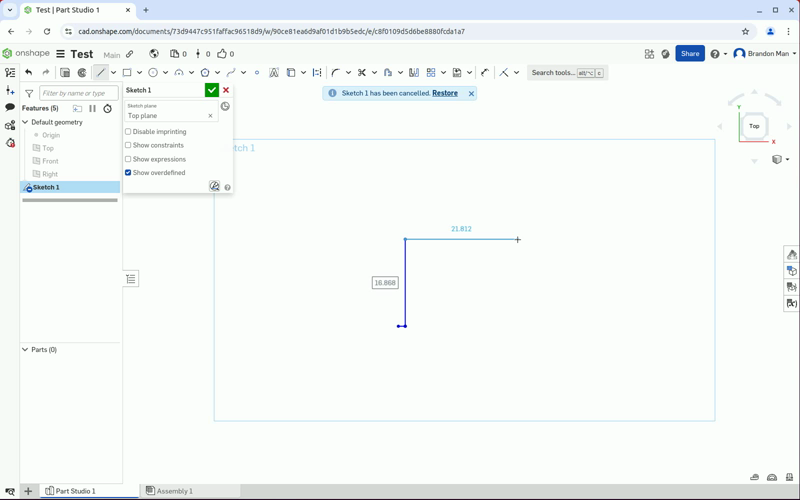
key_up(shift)
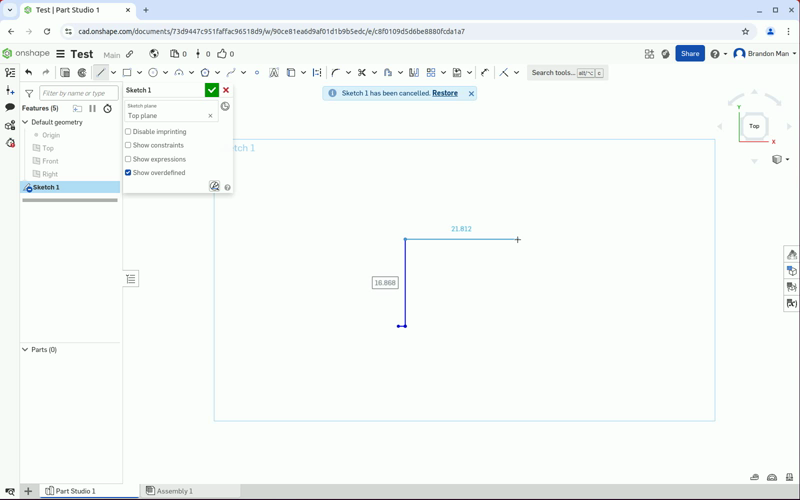
key_down(shift)
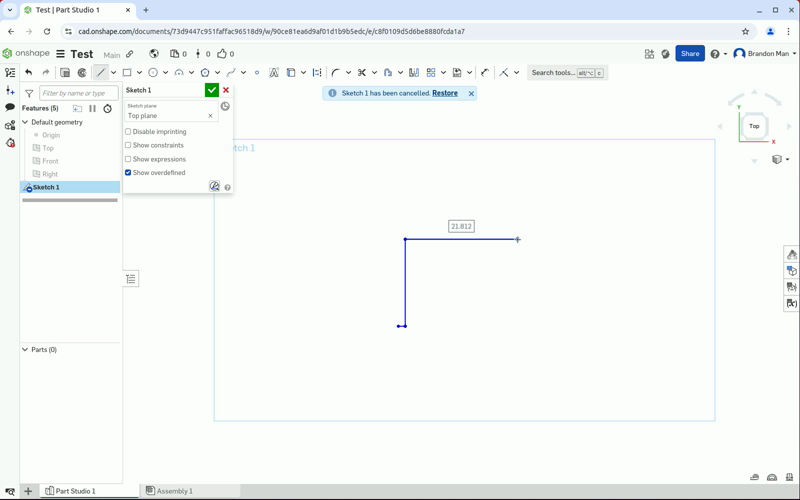
mouse_move(517, 326)
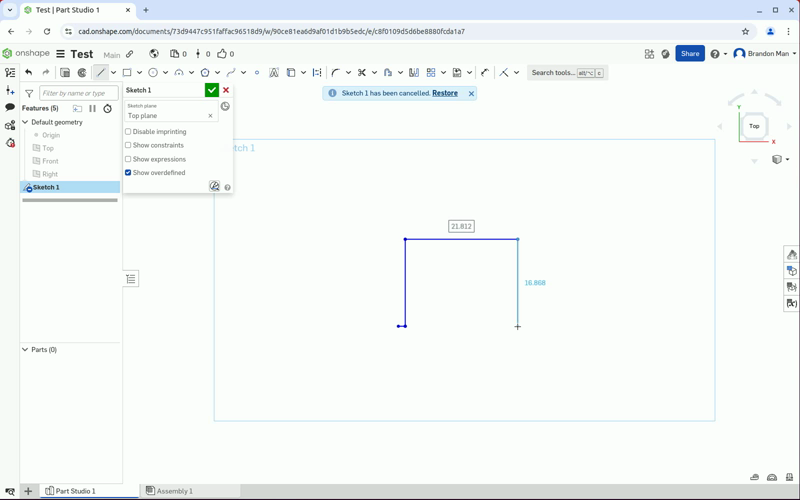
click(517, 326)
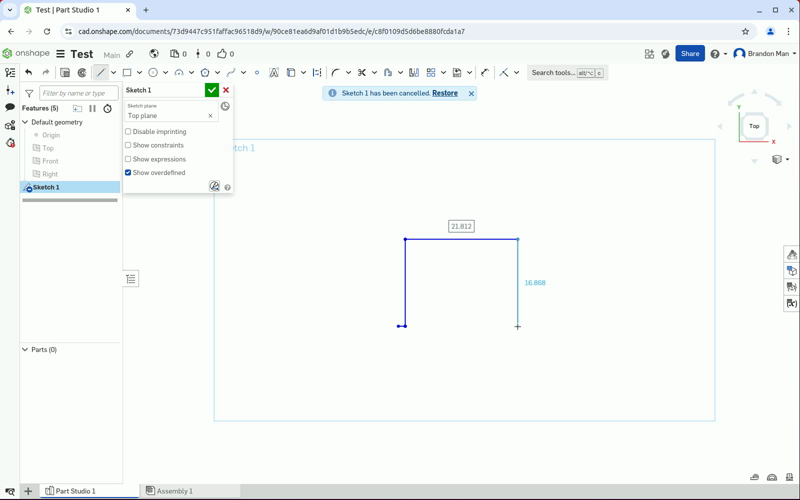
key_up(shift)
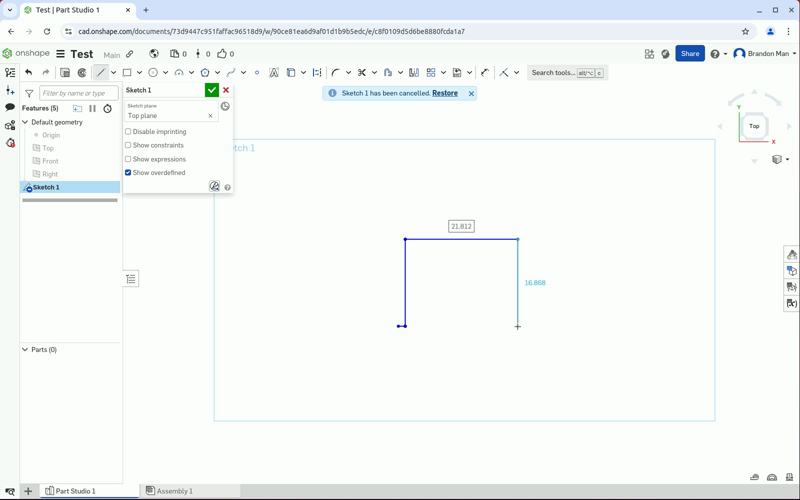
key_down(shift)
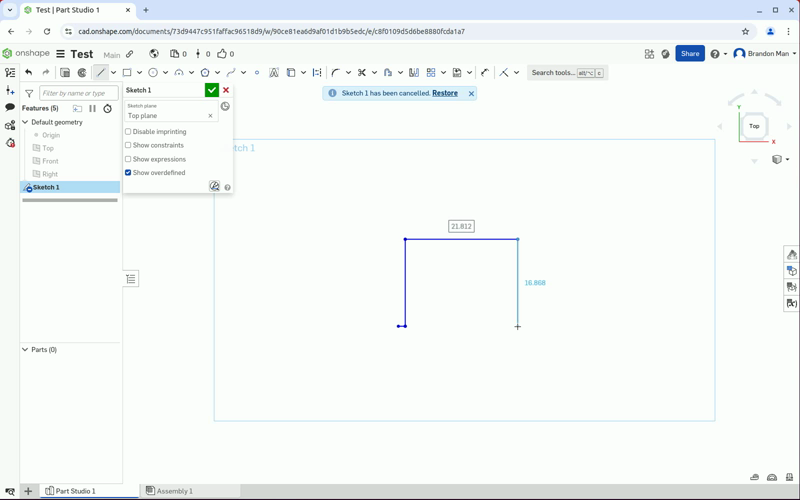
mouse_move(547, 326)
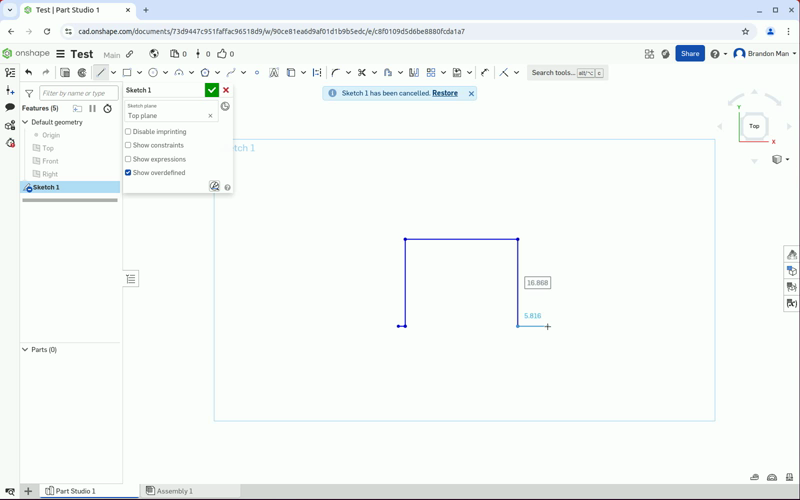
mouse_move(523, 326)
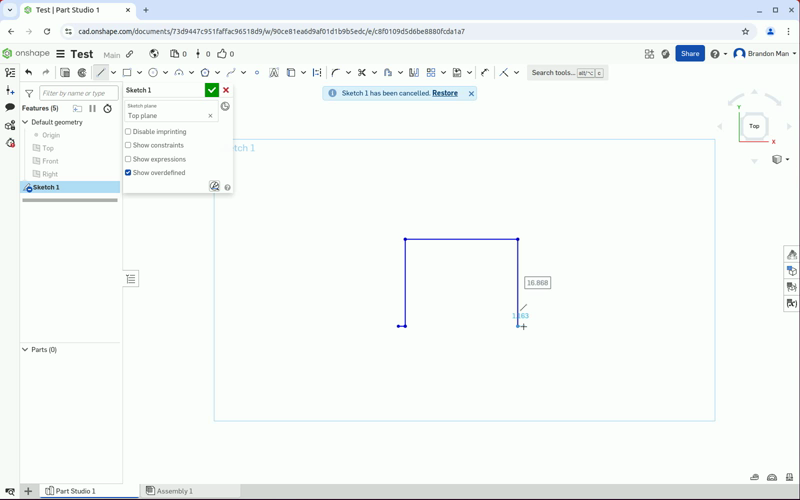
scroll(6)
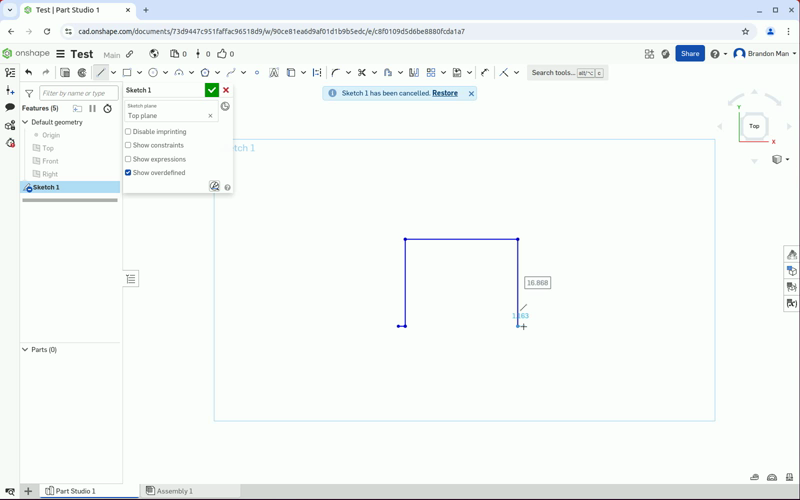
scroll(6)
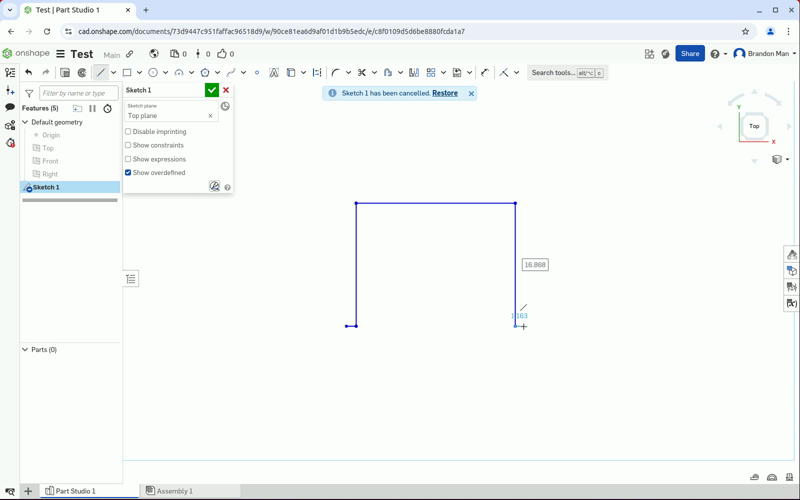
scroll(6)
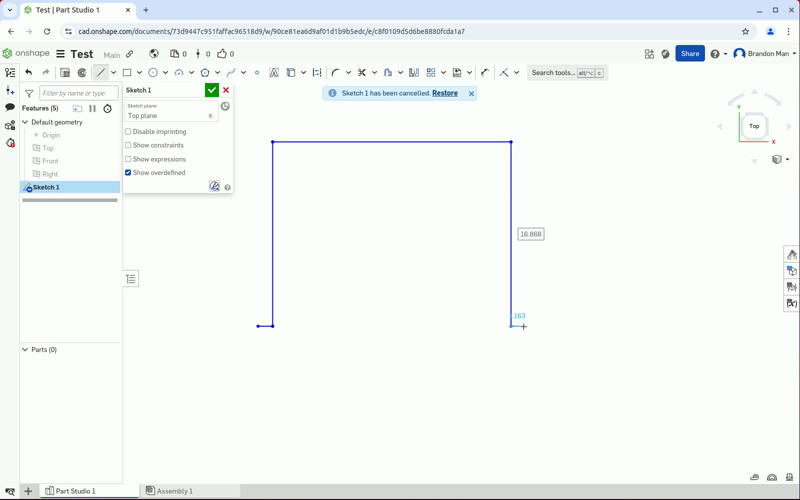
scroll(6)
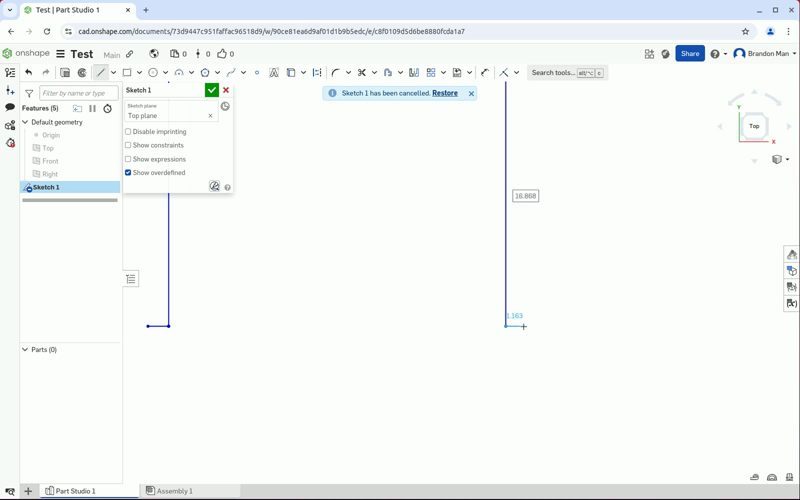
scroll(6)
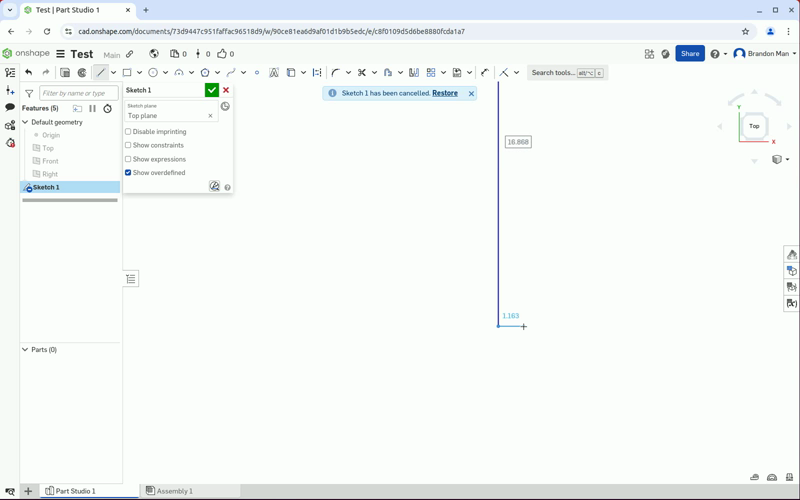
scroll(6)
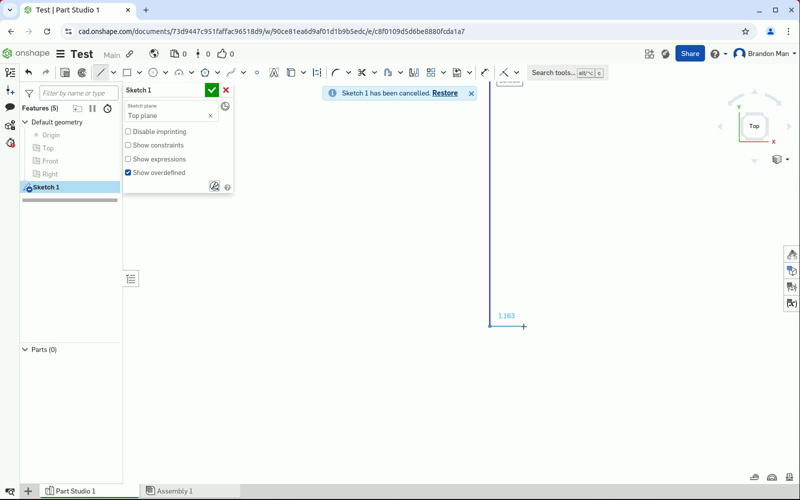
scroll(6)
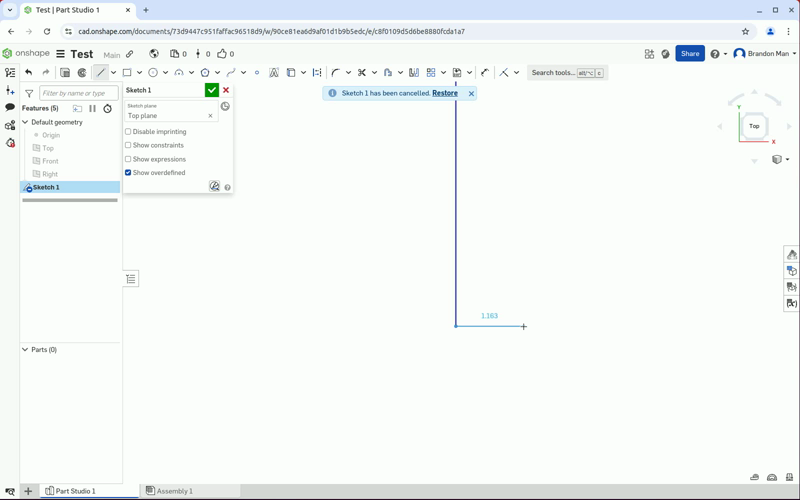
click(523, 326)
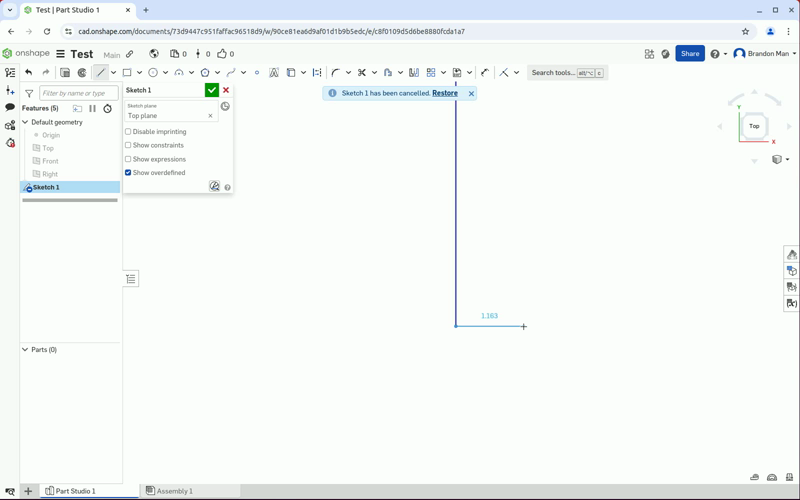
scroll(-6)
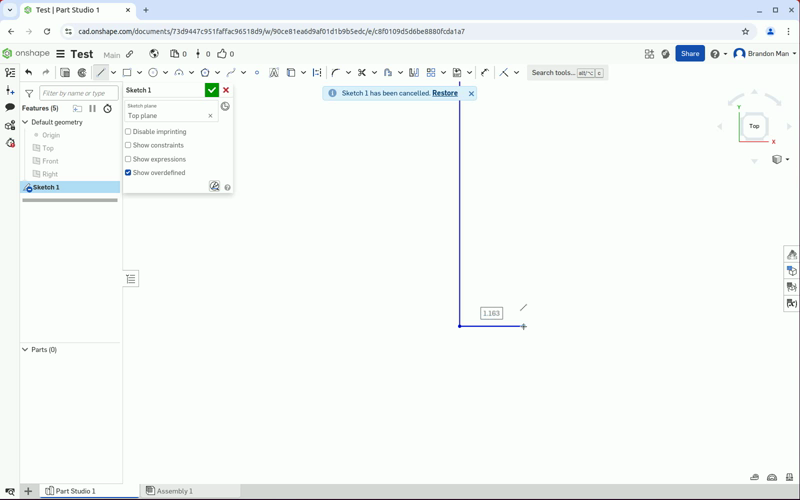
scroll(-6)
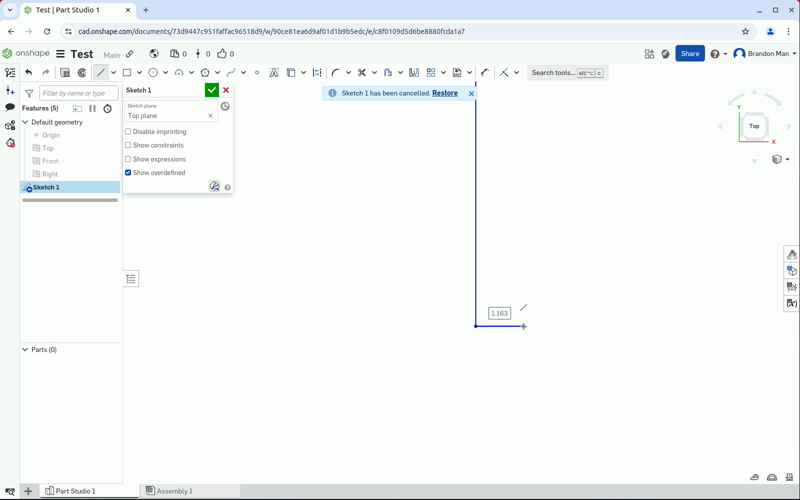
scroll(-6)
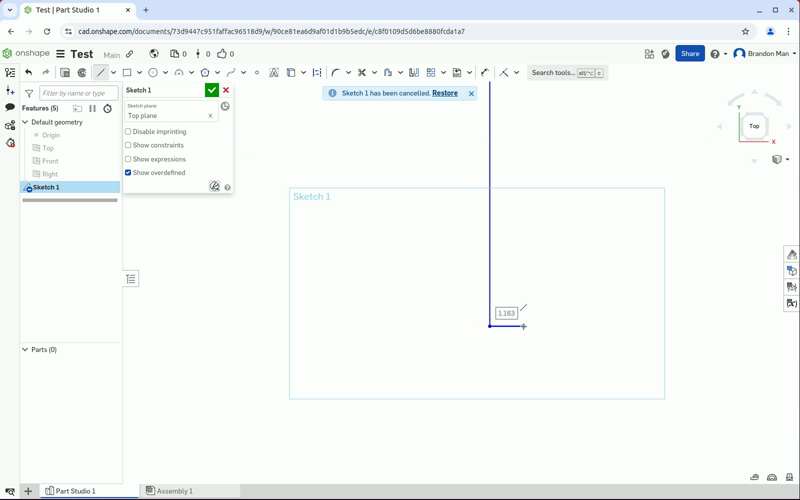
scroll(-6)
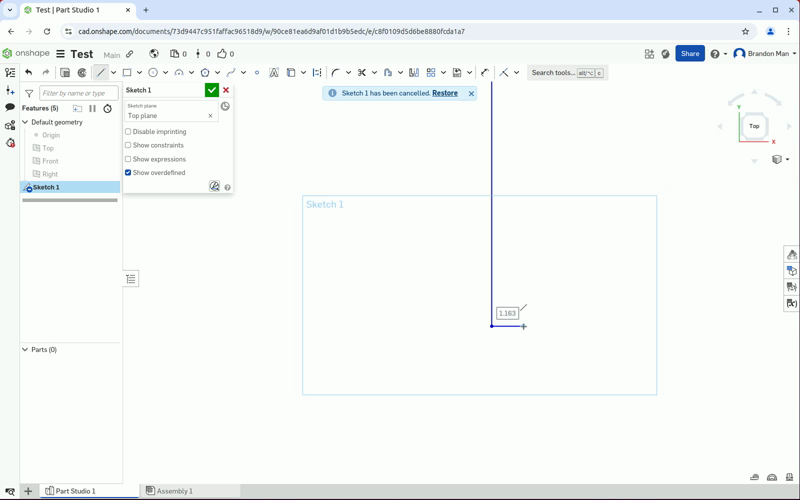
scroll(-6)
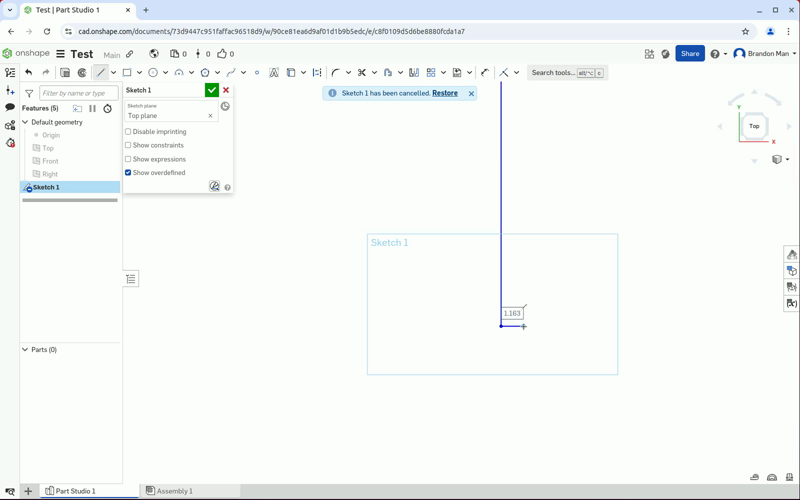
scroll(-6)
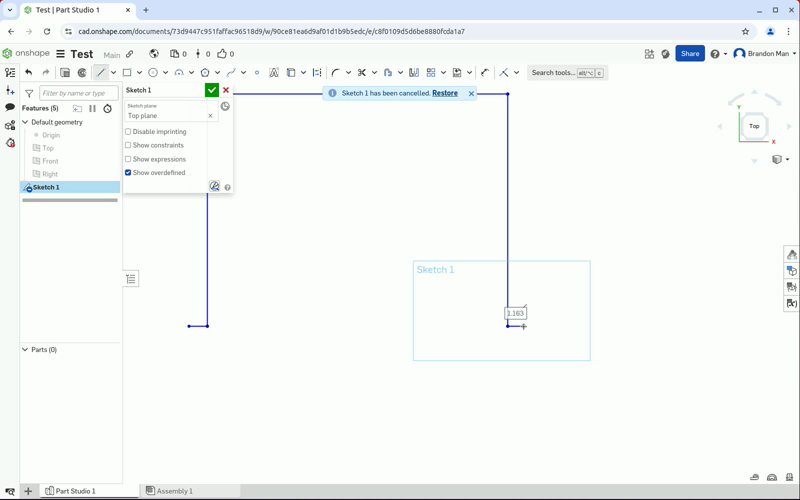
scroll(-6)
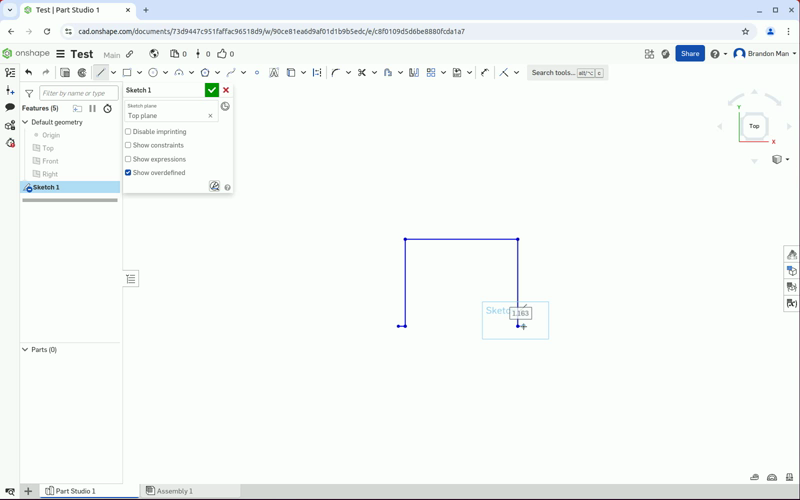
key_up(shift)
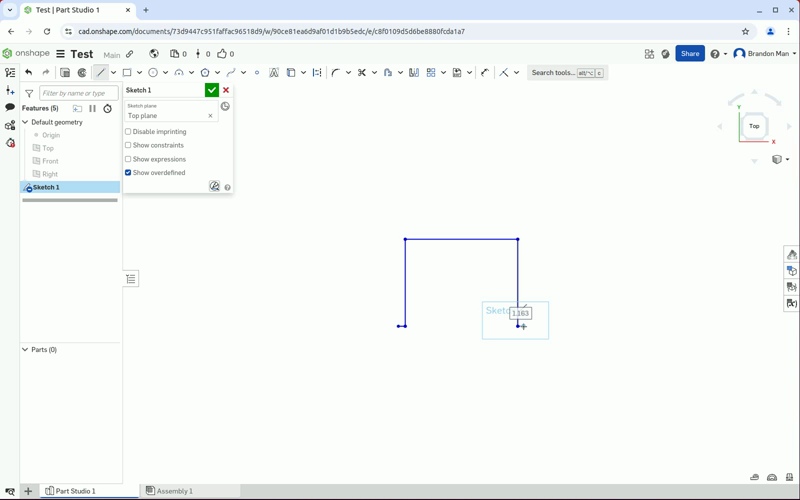
key_down(shift)
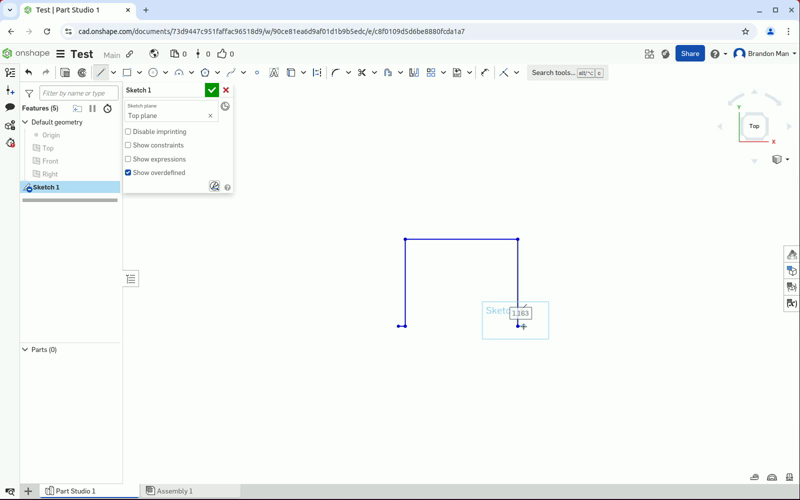
mouse_move(523, 232)
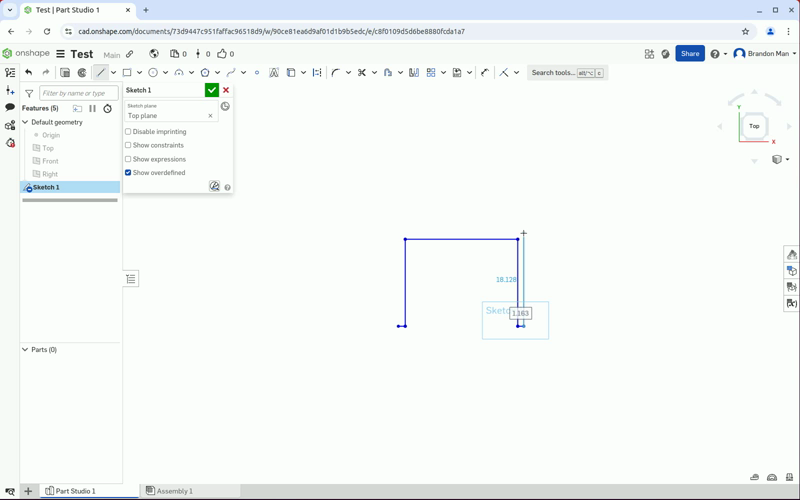
click(523, 232)
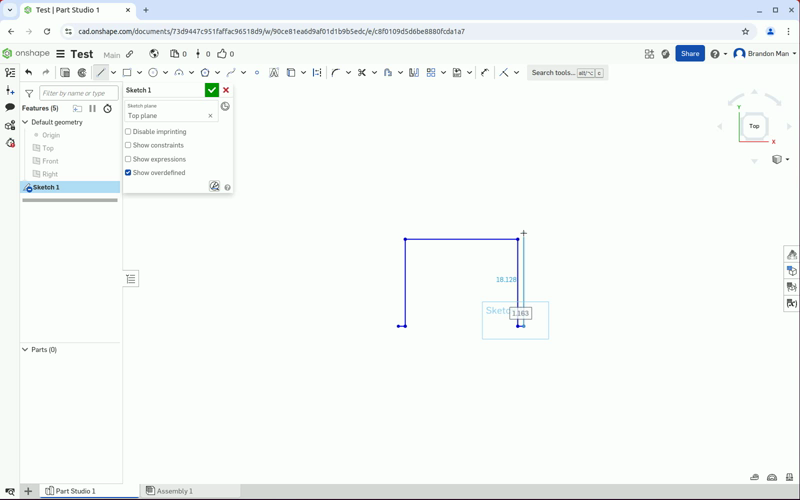
key_up(shift)
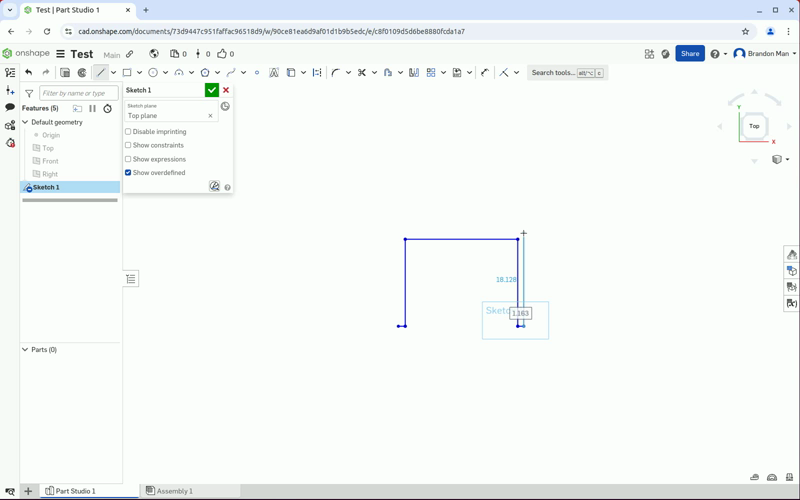
key_down(shift)
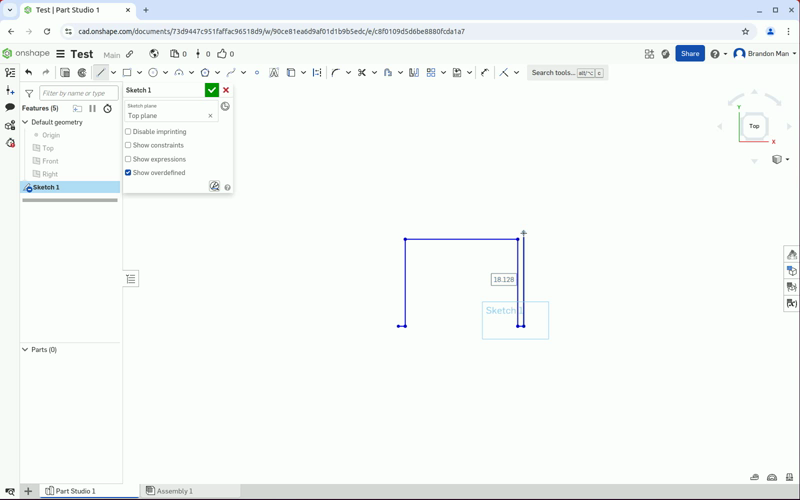
mouse_move(398, 232)
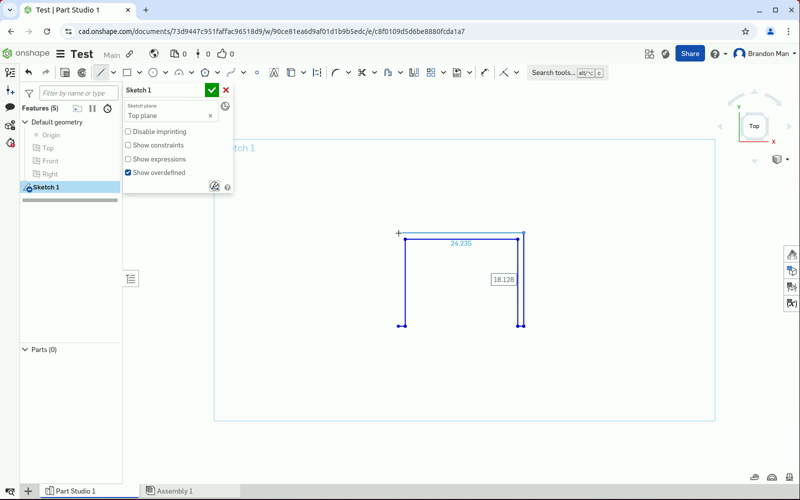
click(398, 232)
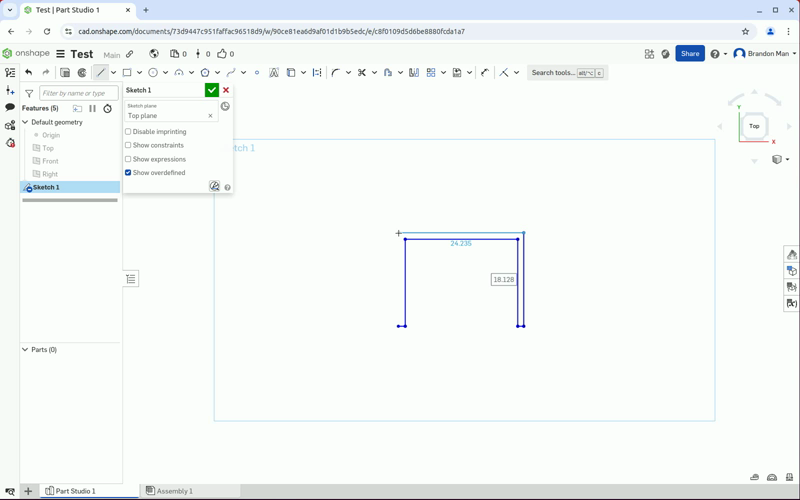
key_up(shift)
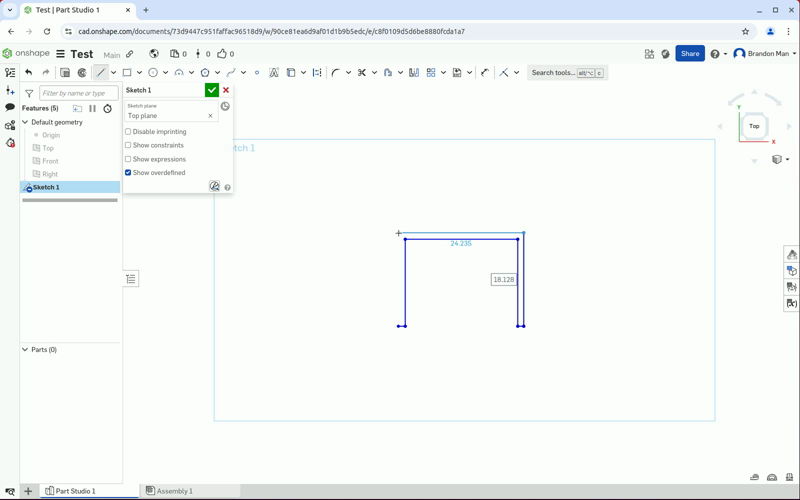
key_down(shift)
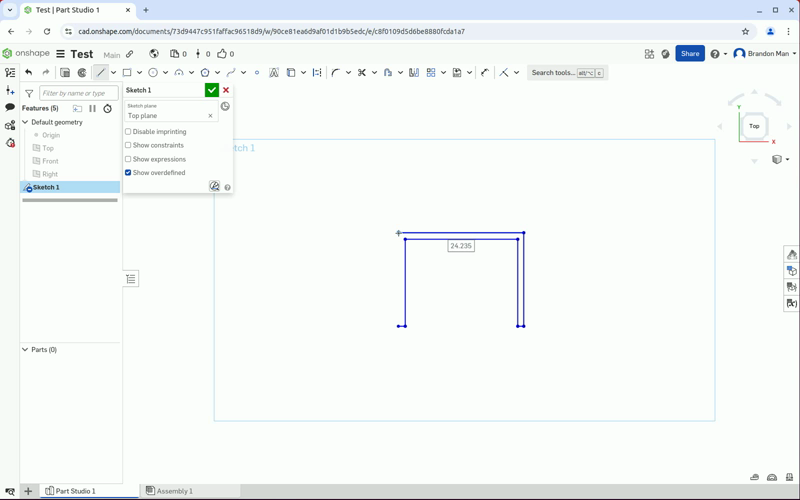
mouse_move(398, 326)
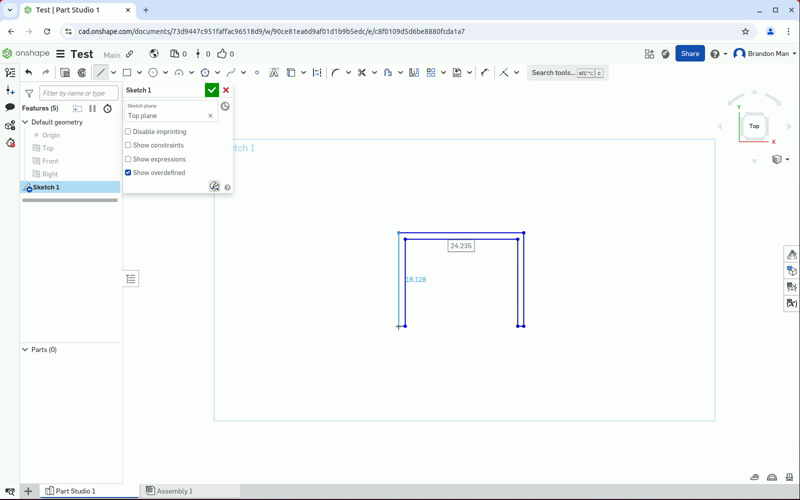
key_up(shift)
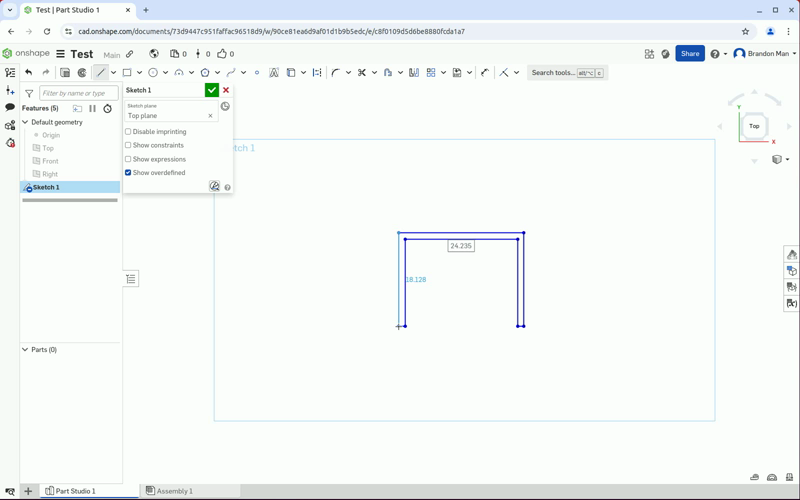
click(398, 326)
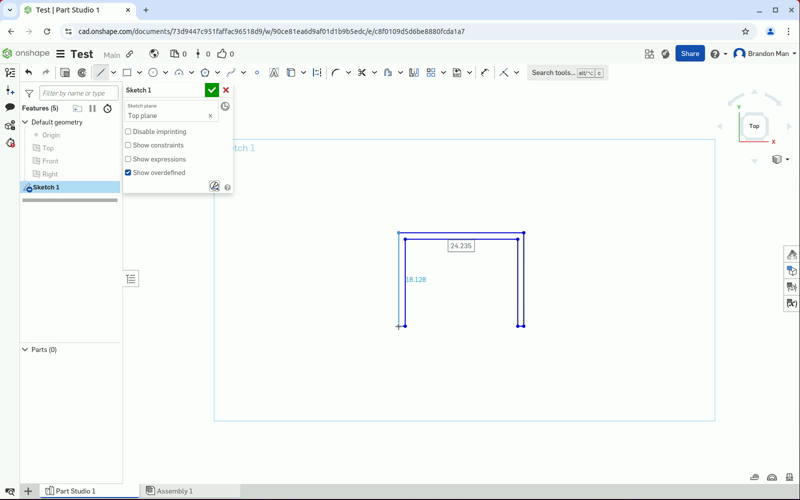
key(esc)
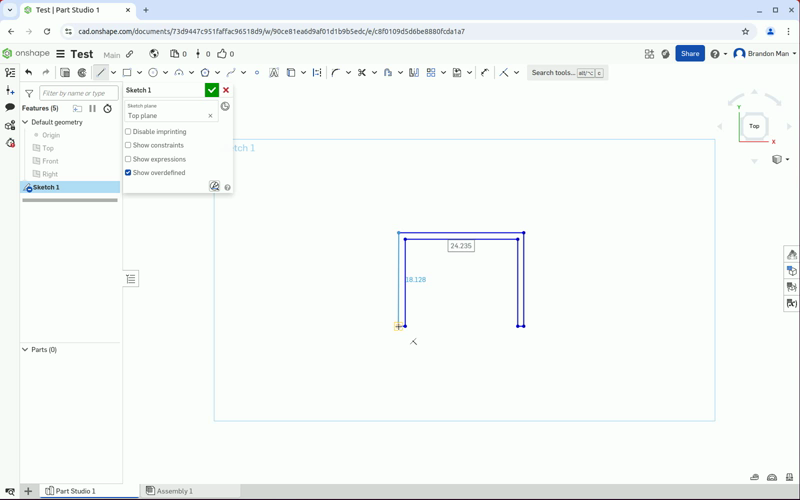
mouse_move(465, 236)
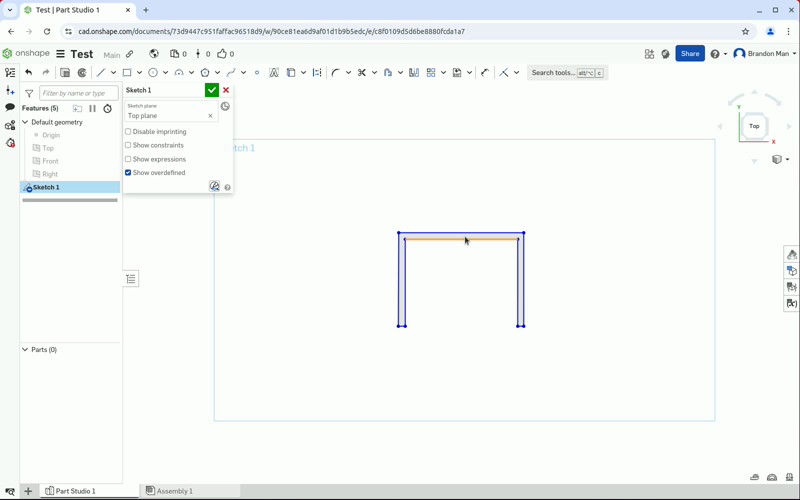
click(465, 236)
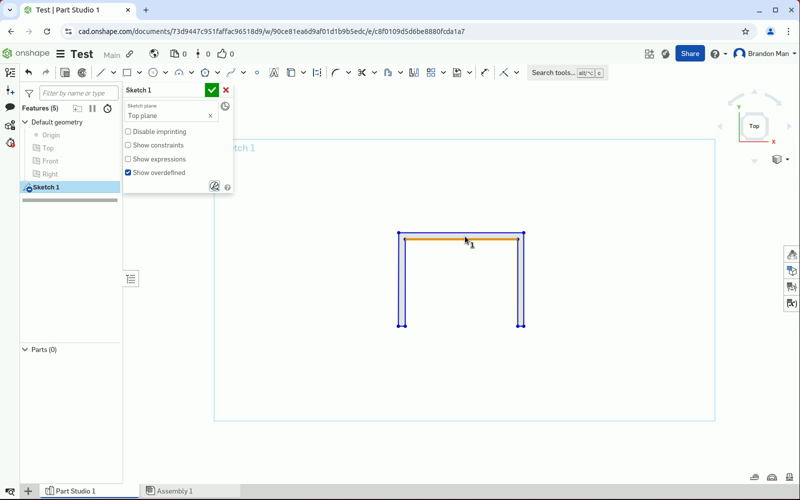
mouse_move(73, 352)
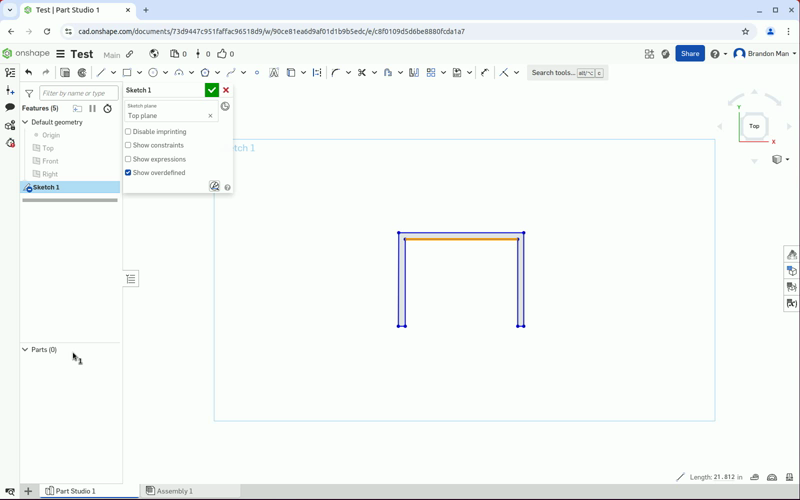
key(shift+y)
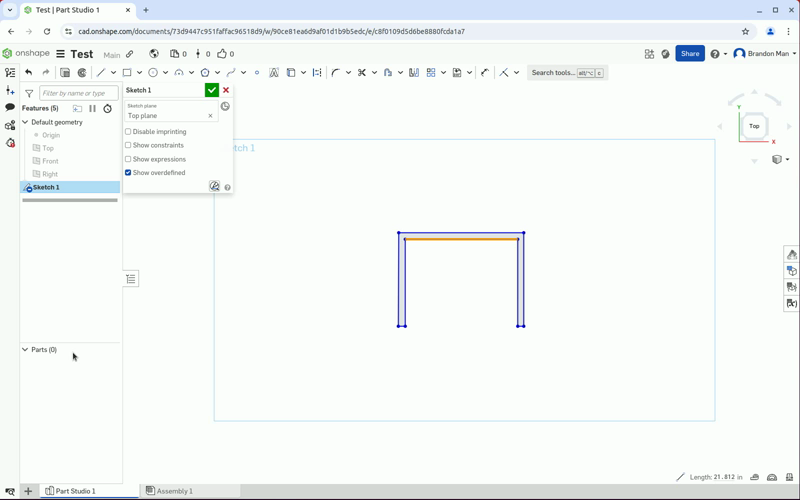
key(shift+e)
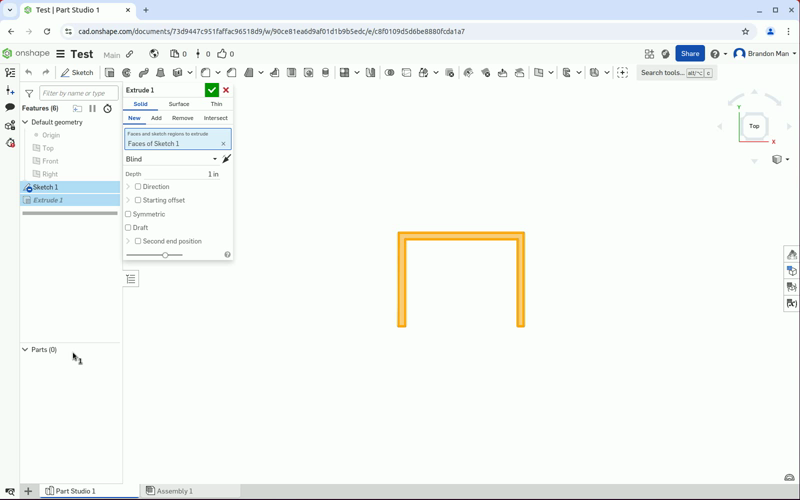
mouse_move(143, 106)
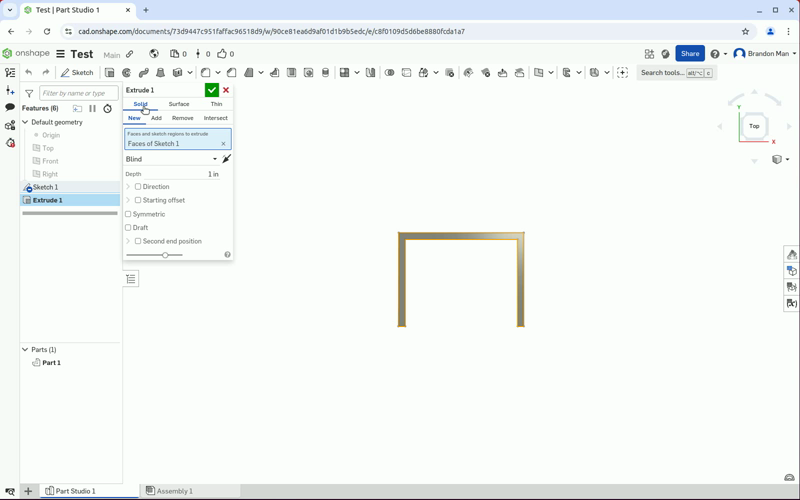
click(143, 106)
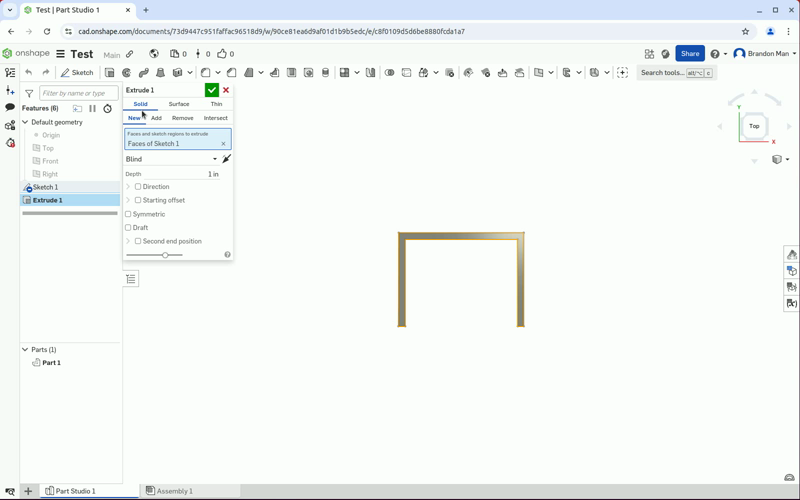
mouse_move(137, 120)
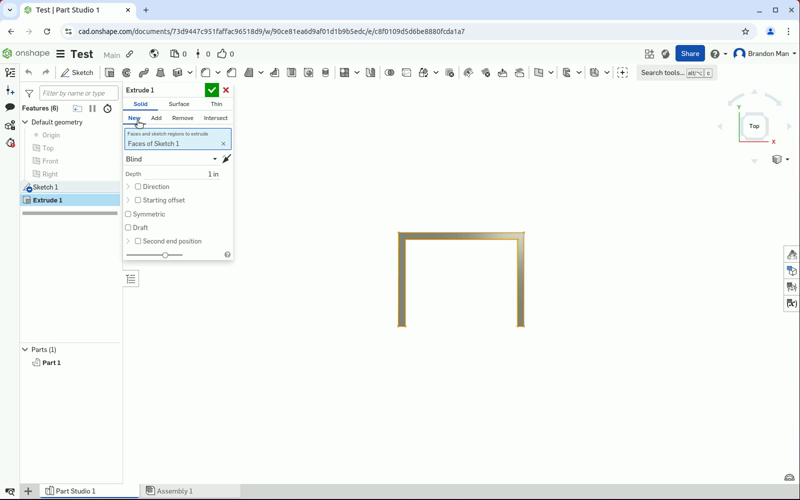
click(137, 120)
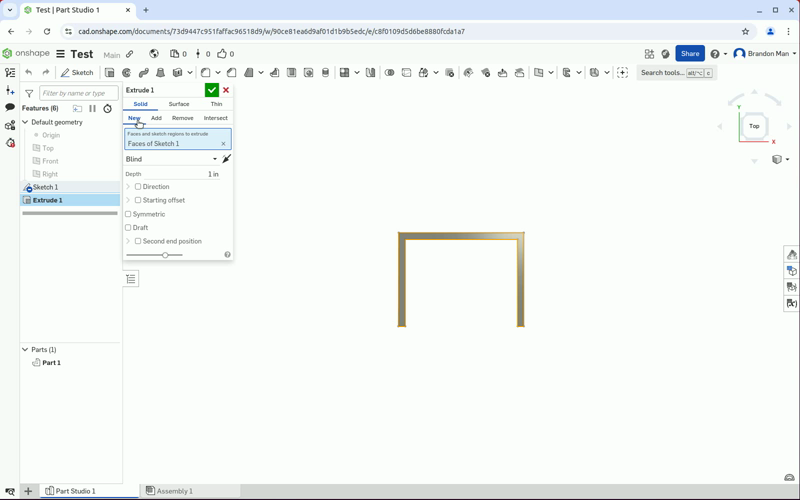
key(tab, 4)
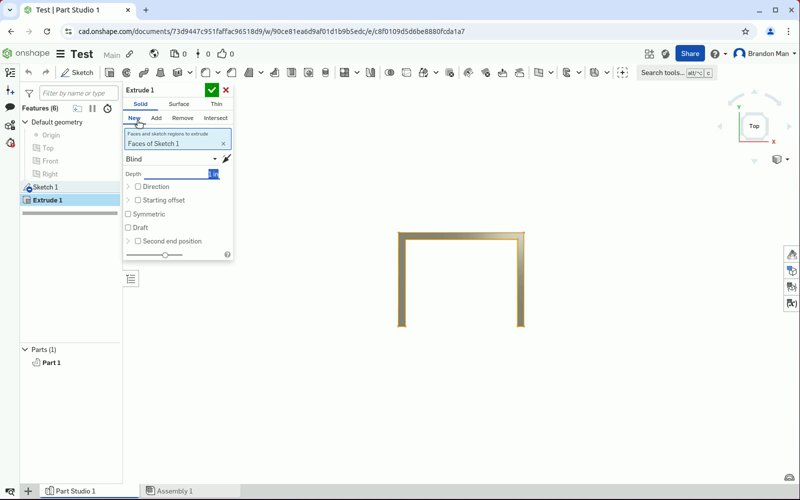
text(15.405)
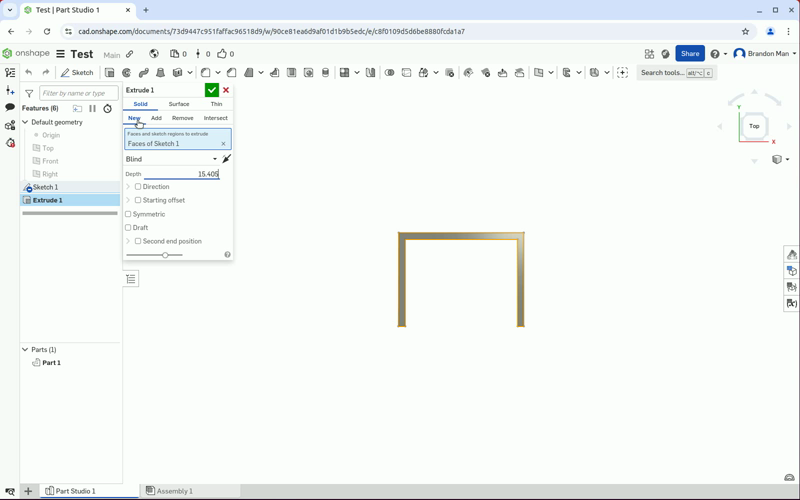
key(enter)
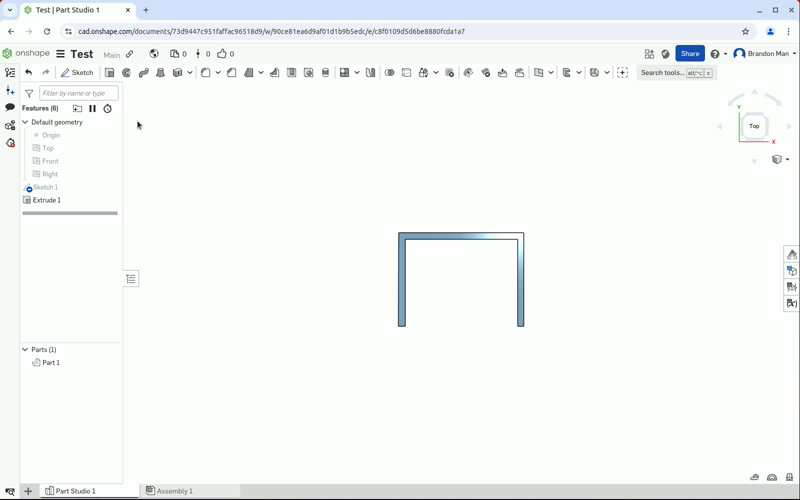
key(shift+h)
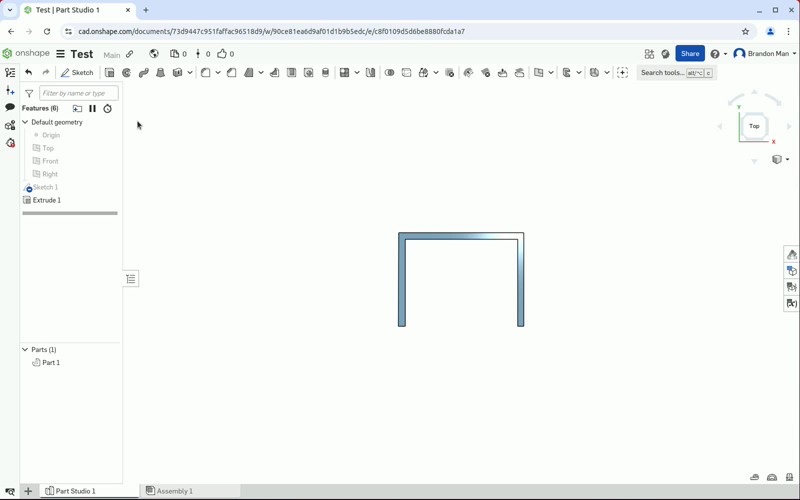
key(shift+h)
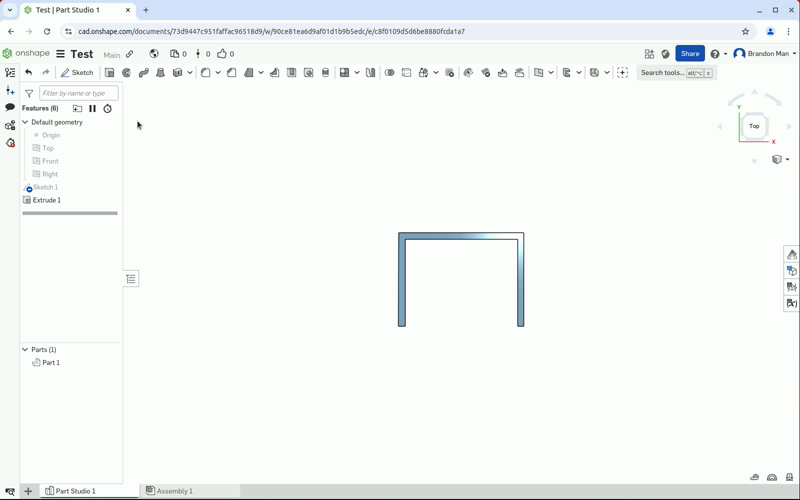
mouse_move(73, 189)
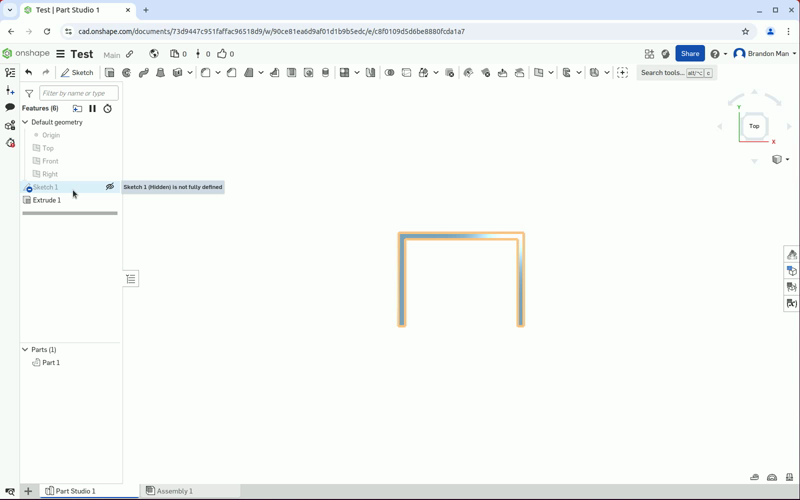
click(73, 189)
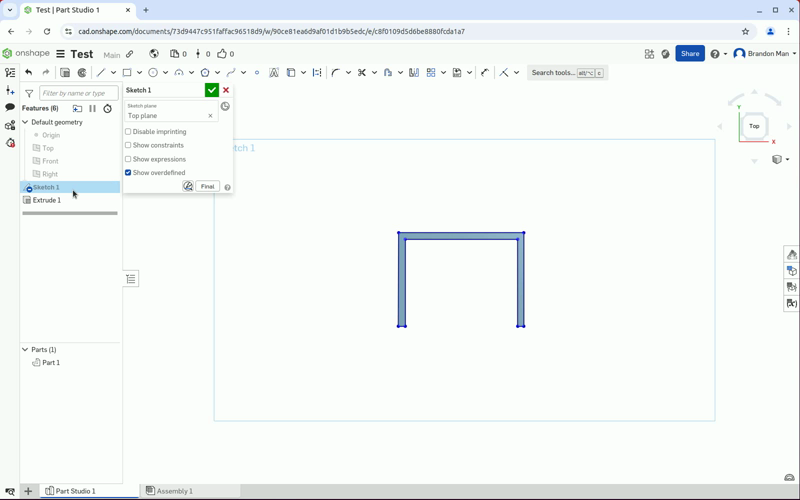
mouse_move(229, 92)
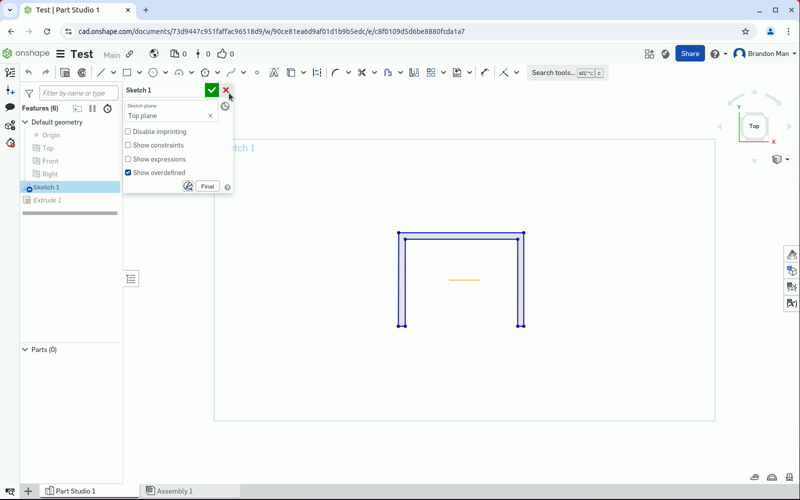
click(229, 92)
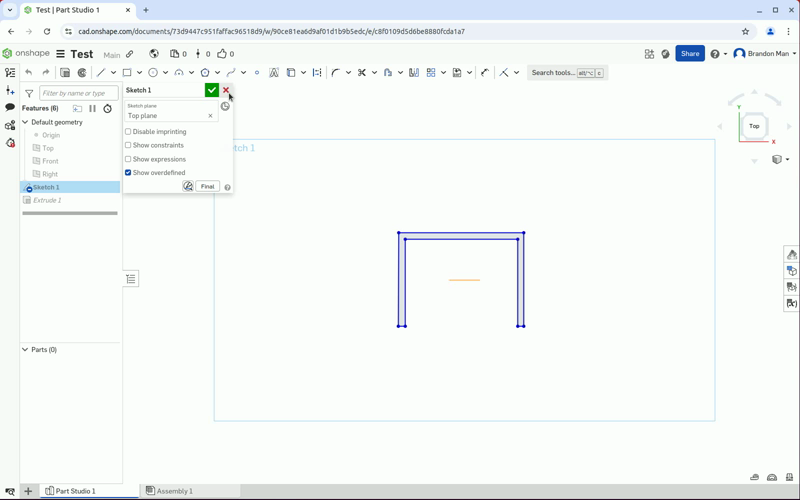
key(shift+s)
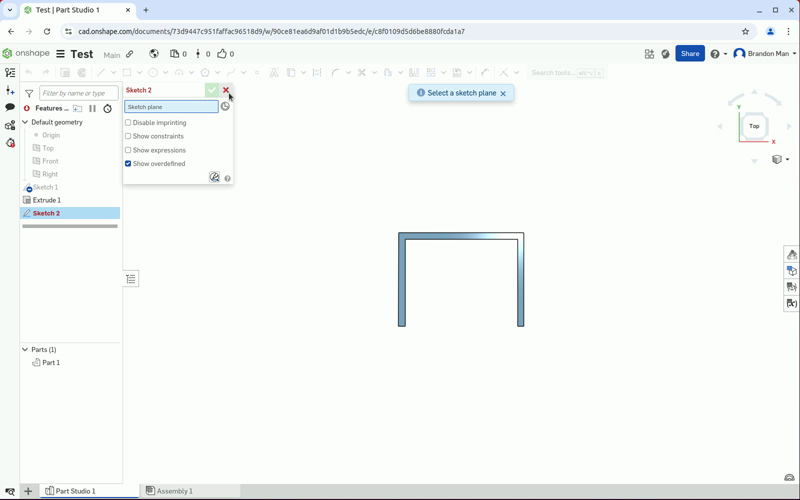
mouse_move(73, 150)
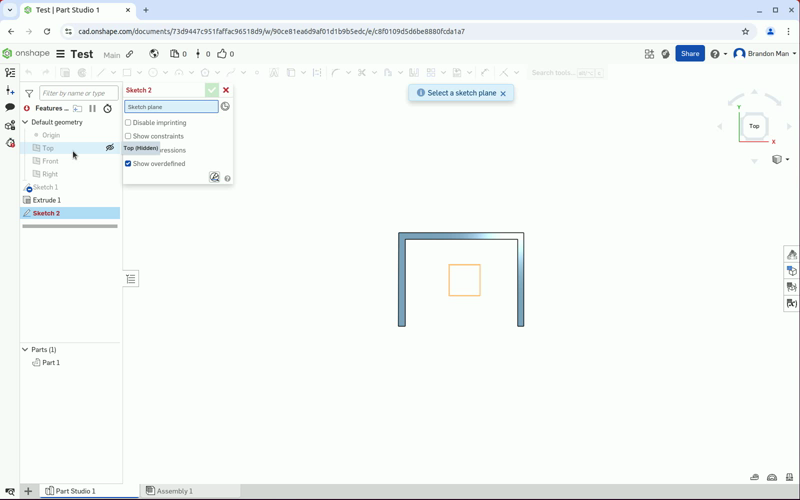
click(73, 150)
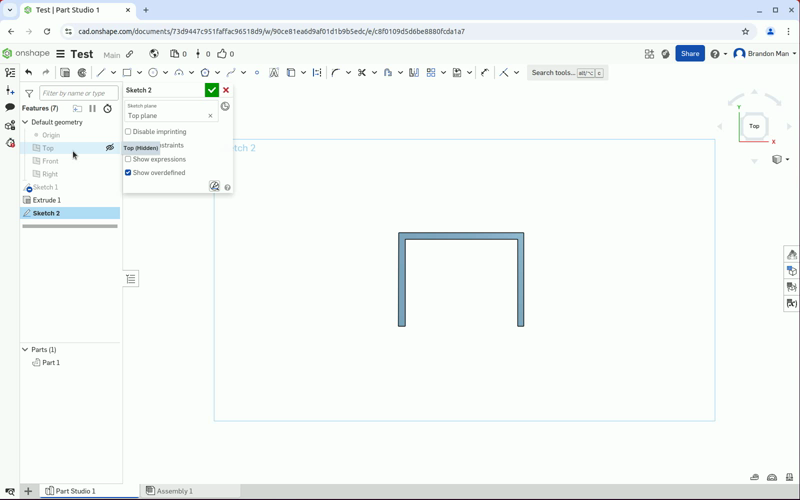
mouse_move(73, 352)
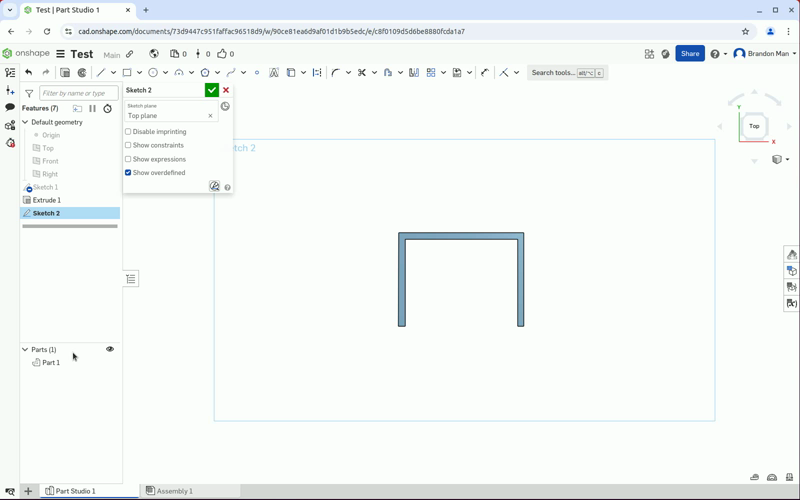
key(y)
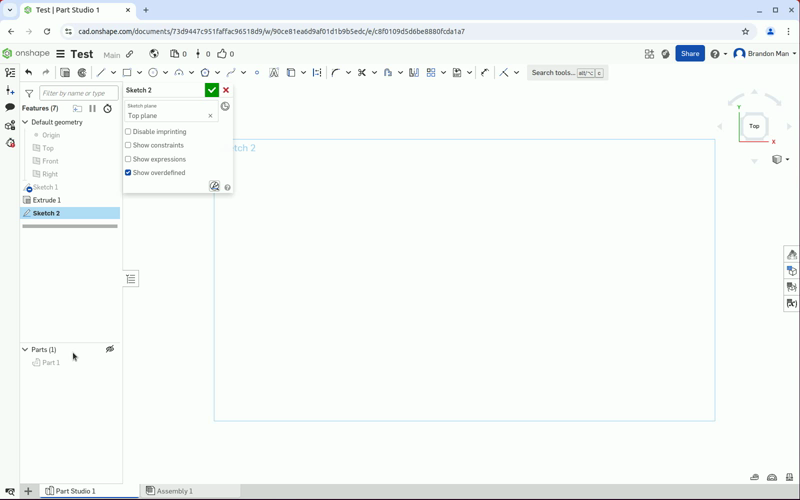
key(l)
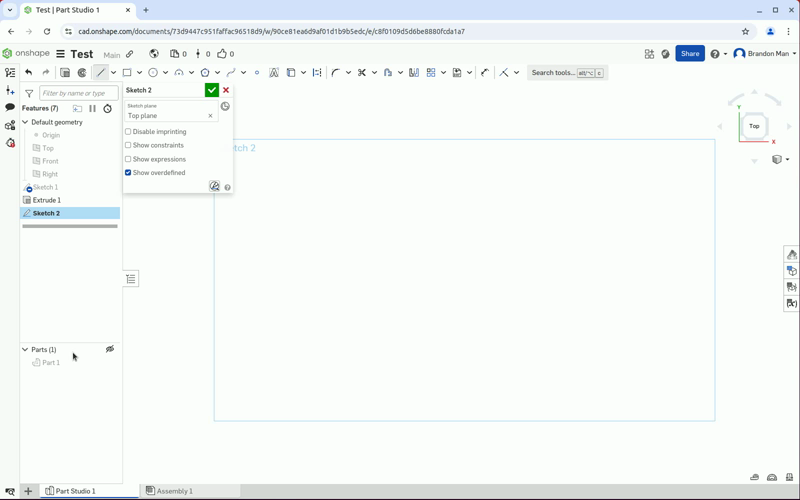
key_down(shift)
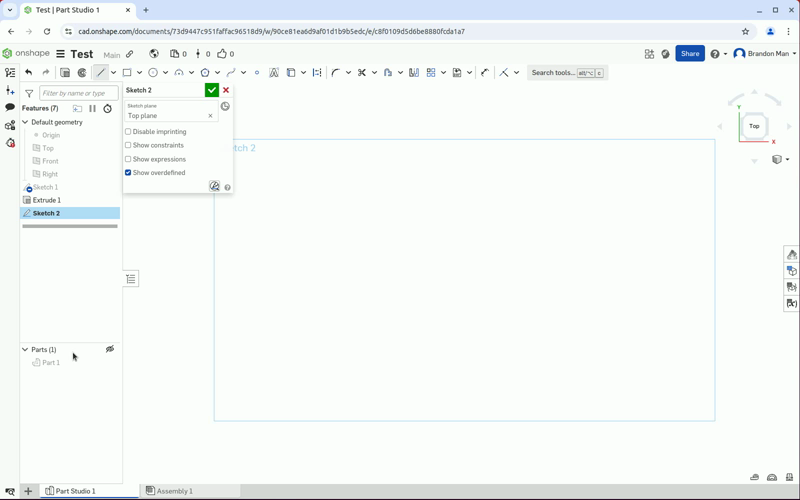
mouse_move(404, 326)
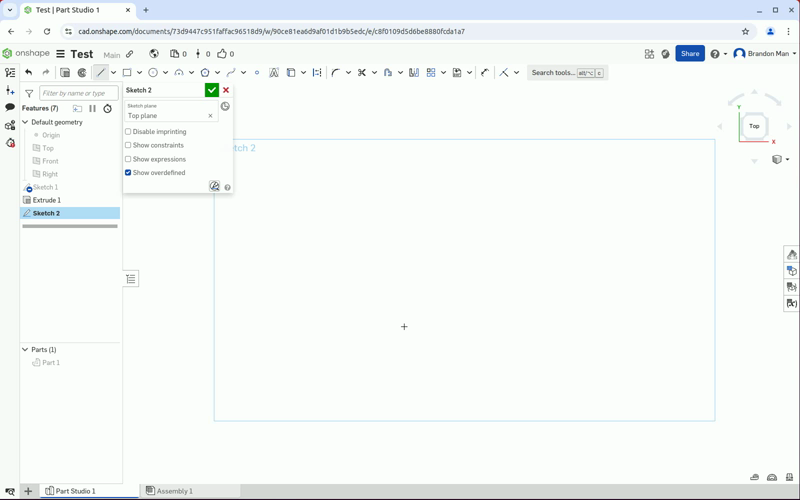
click(404, 326)
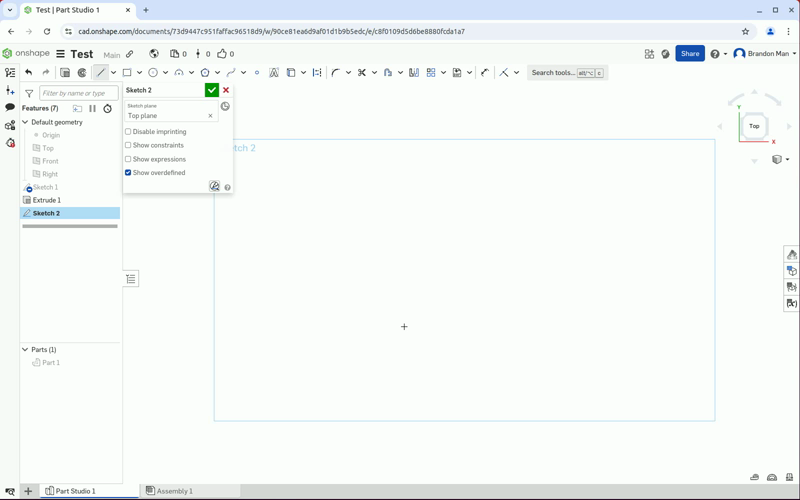
key_up(shift)
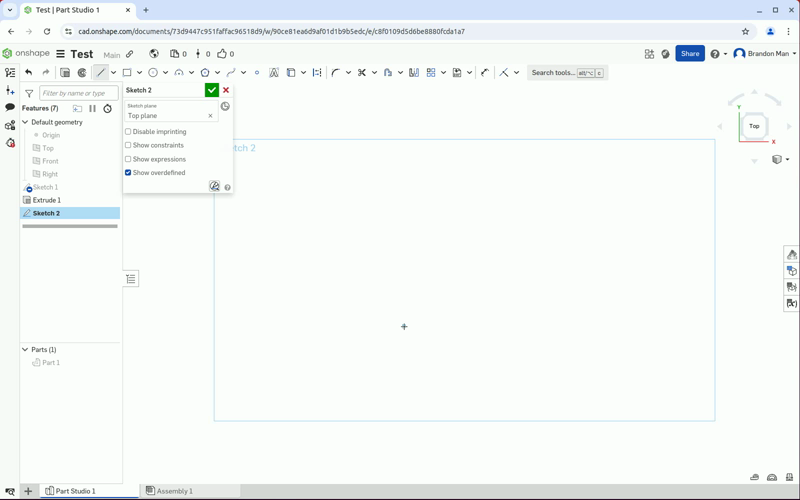
key_down(shift)
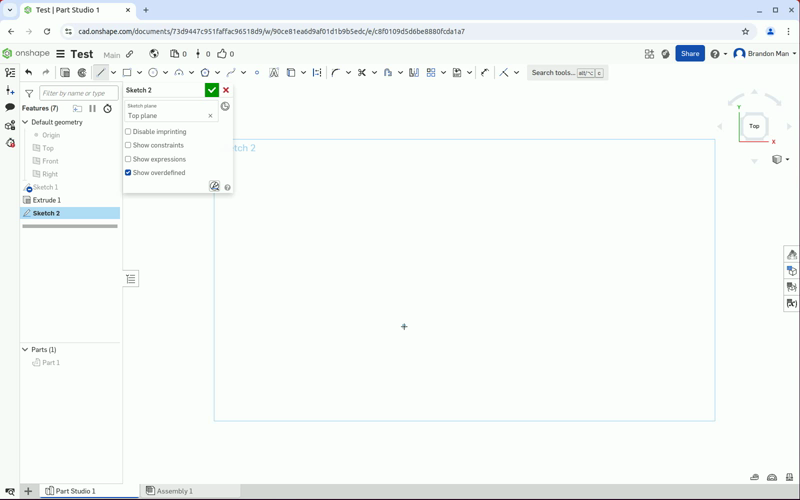
mouse_move(516, 326)
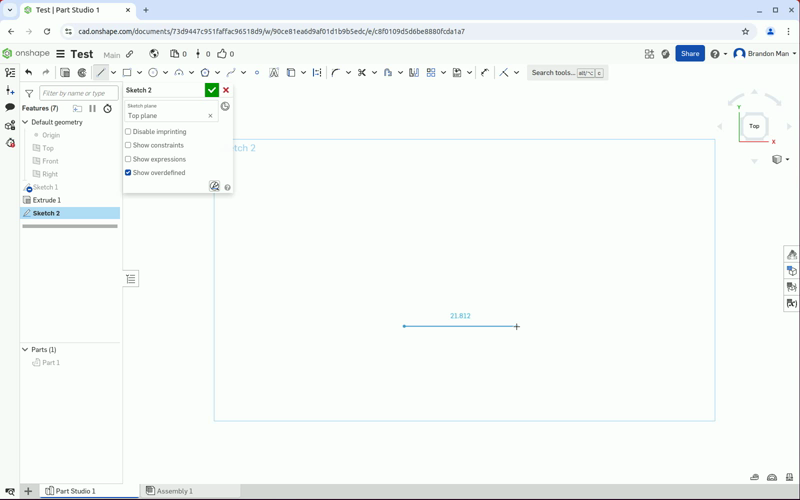
click(516, 326)
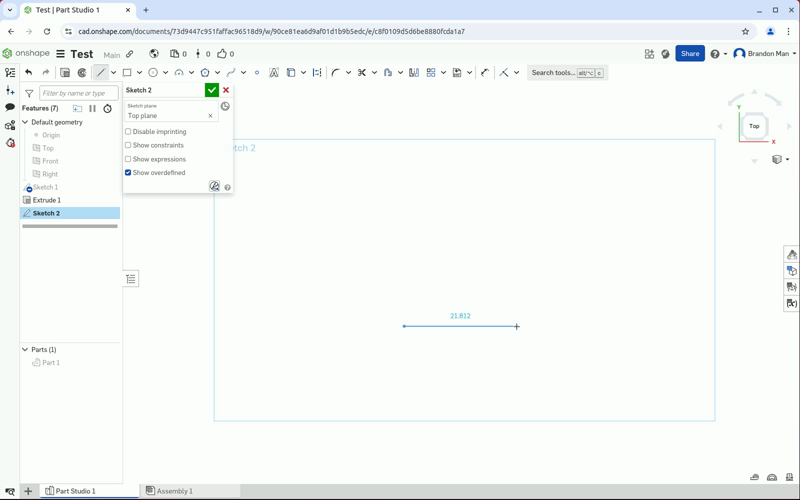
key_up(shift)
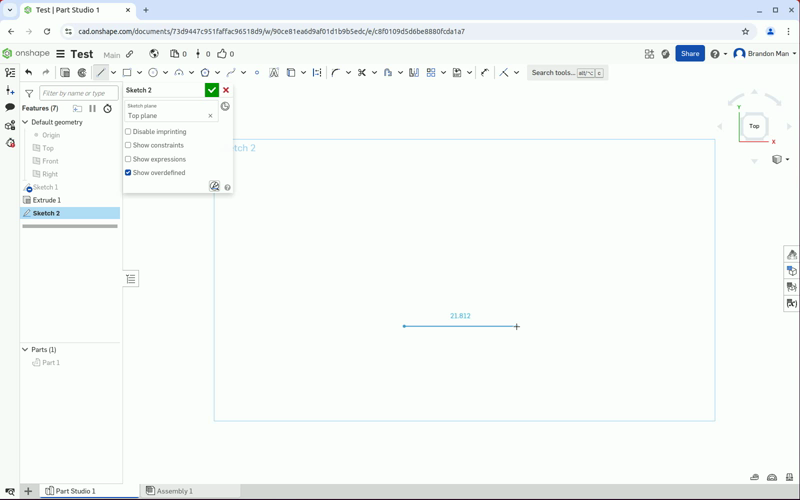
key_down(shift)
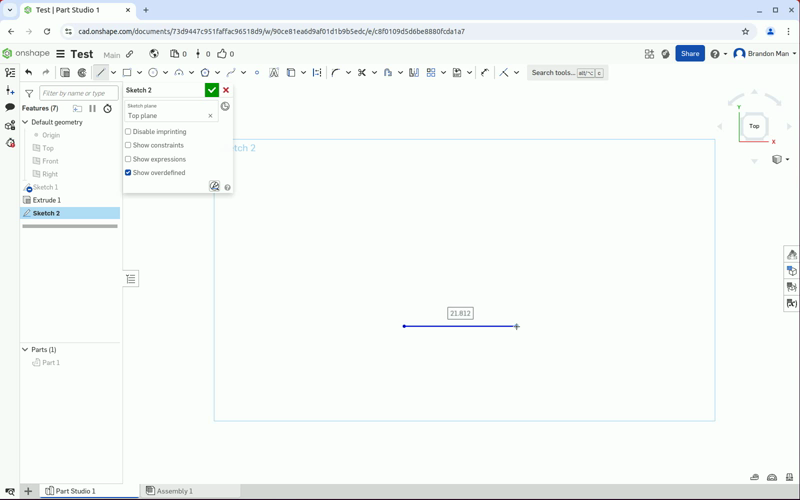
mouse_move(516, 238)
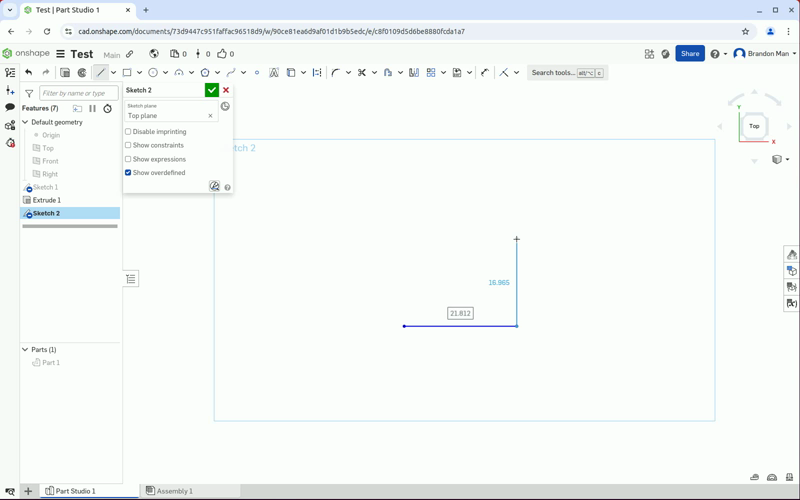
click(516, 238)
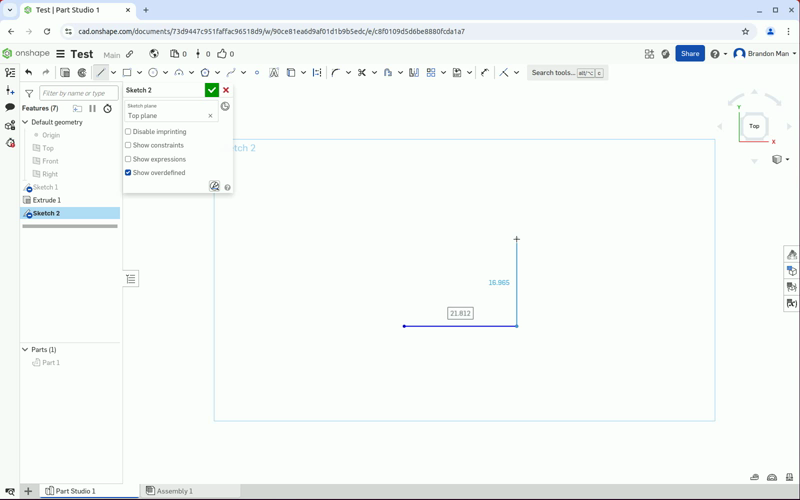
key_up(shift)
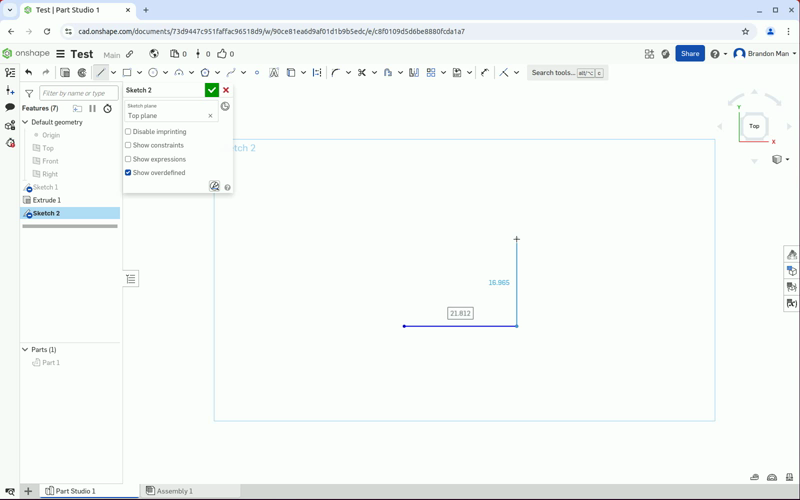
key_down(shift)
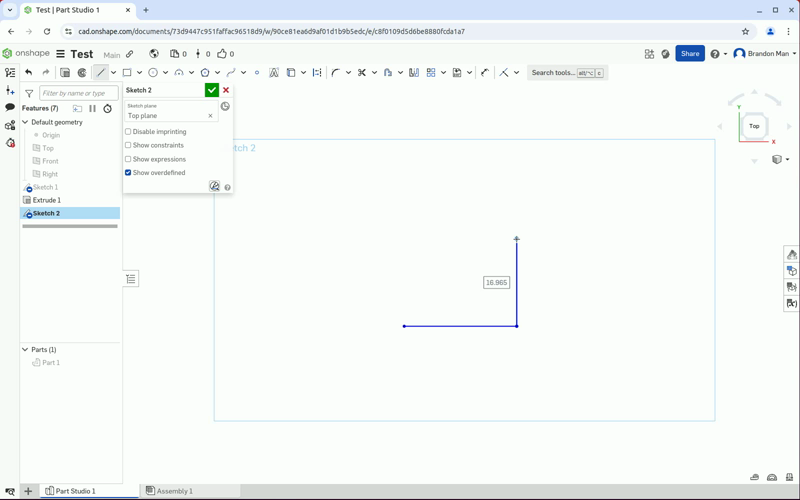
mouse_move(404, 238)
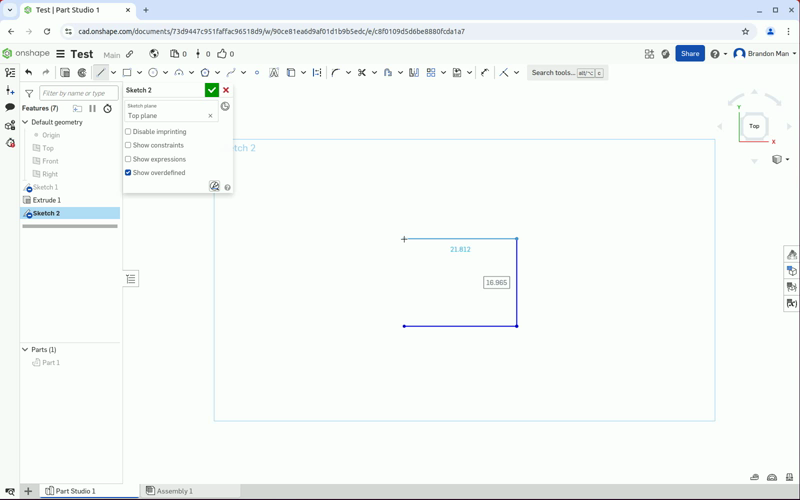
click(404, 238)
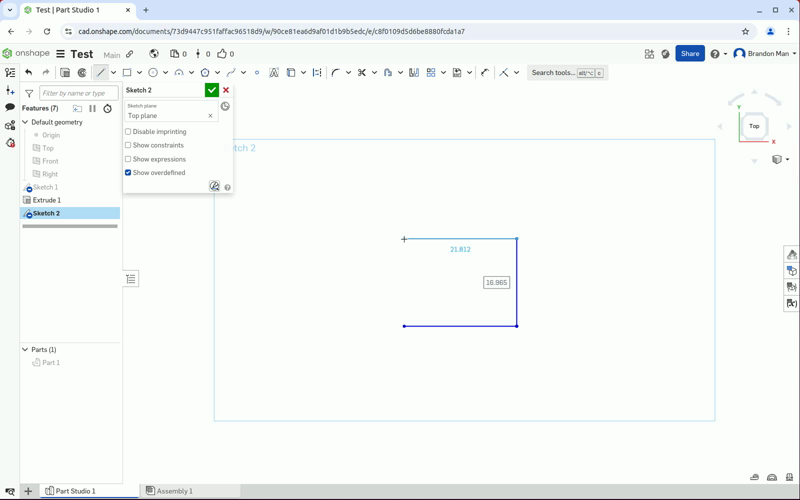
key_up(shift)
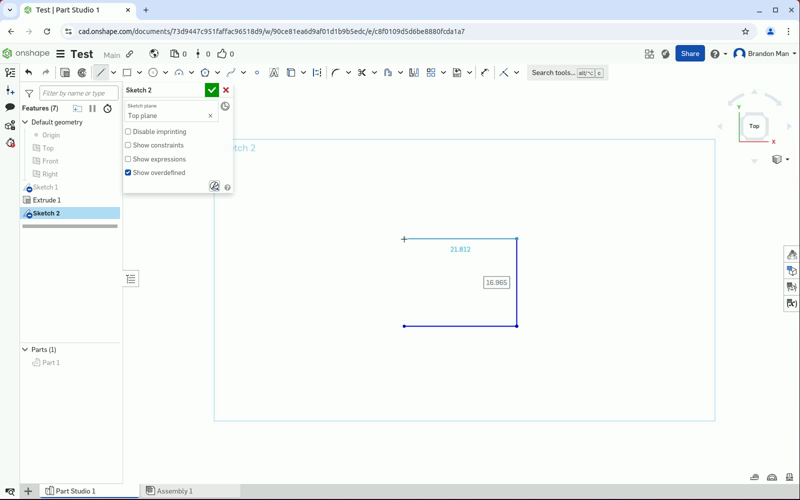
key_down(shift)
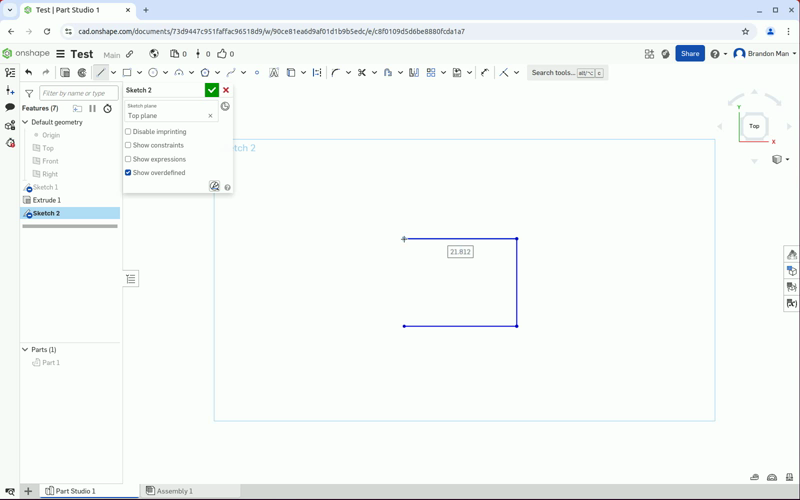
mouse_move(404, 326)
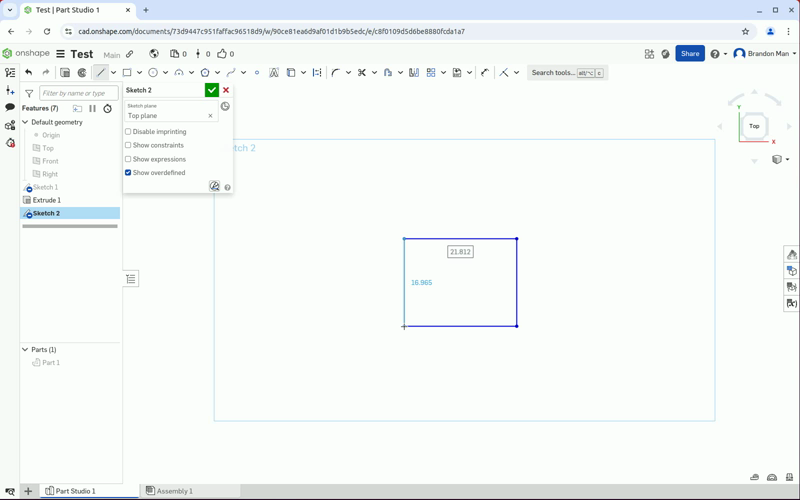
key_up(shift)
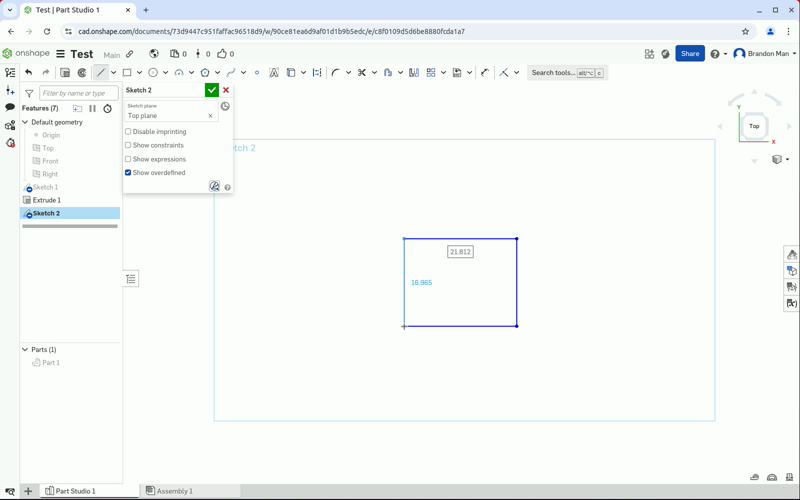
click(404, 326)
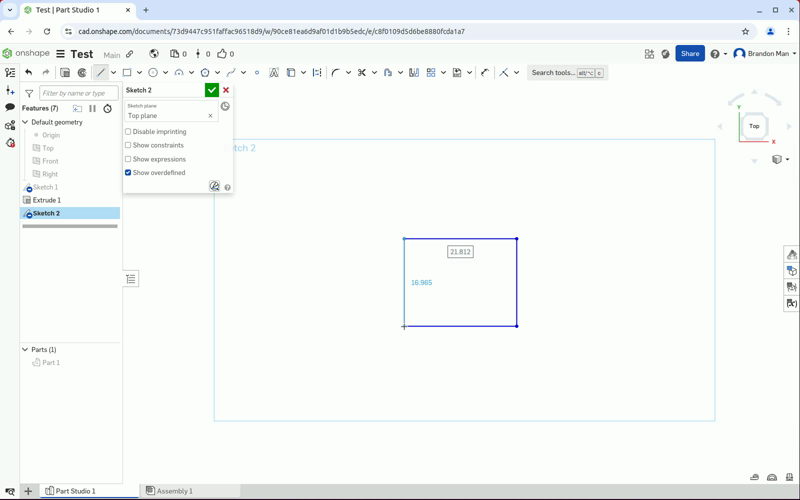
key(esc)
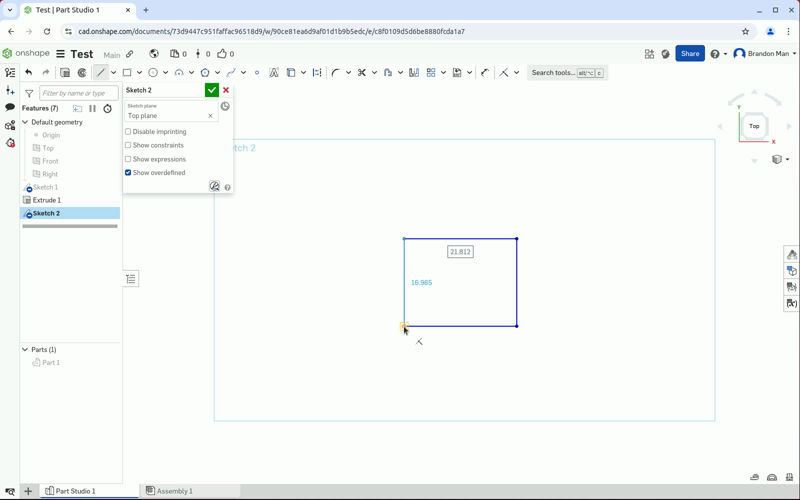
mouse_move(434, 315)
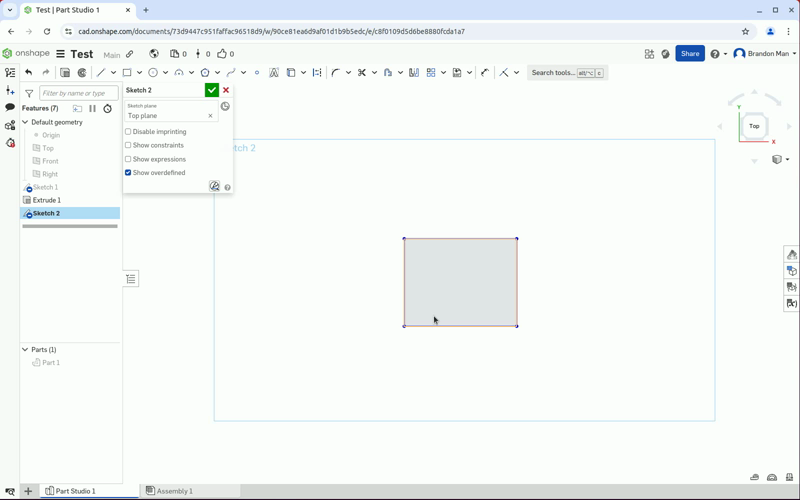
click(434, 315)
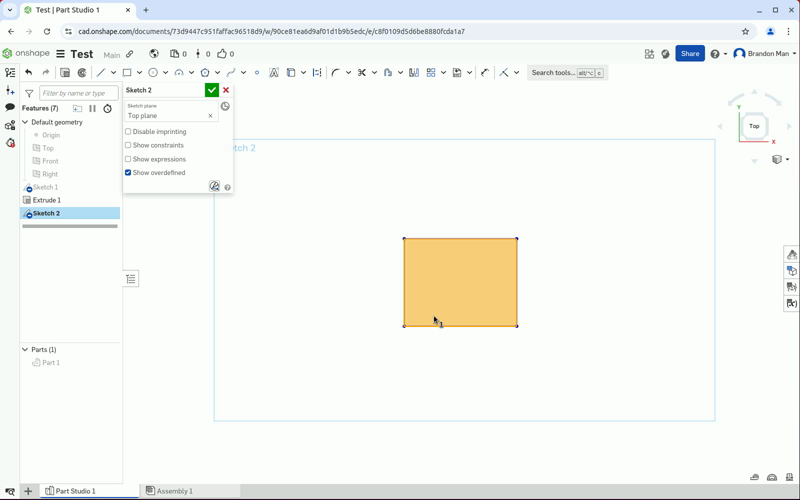
mouse_move(73, 352)
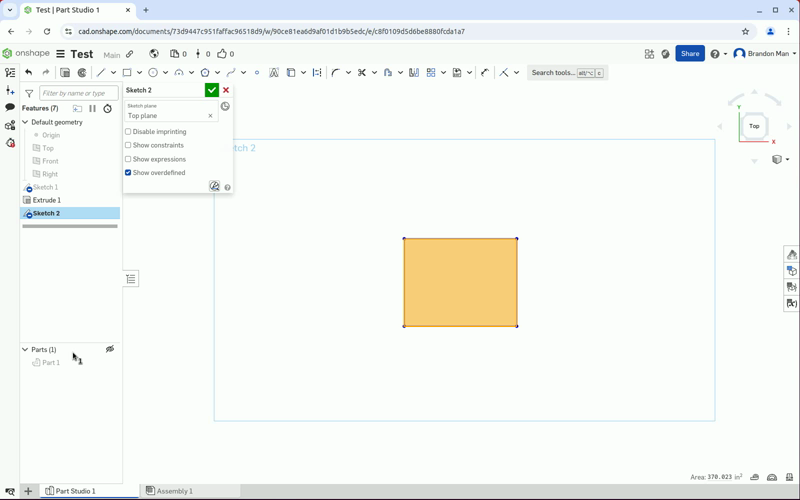
key(shift+y)
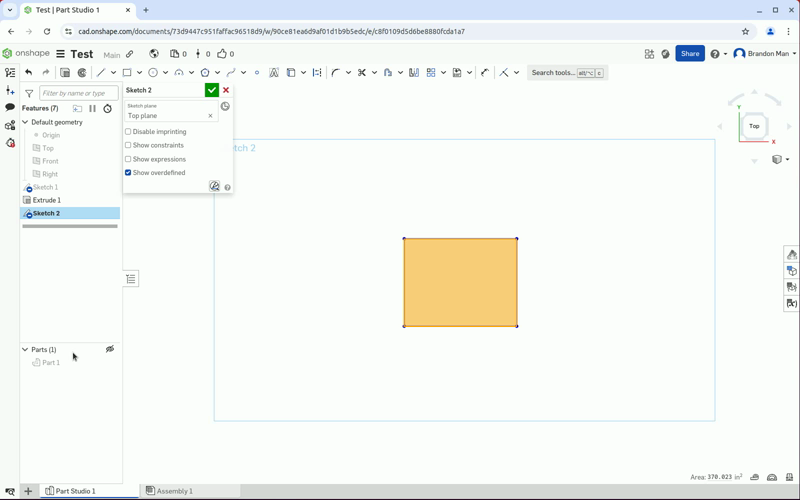
key(shift+e)
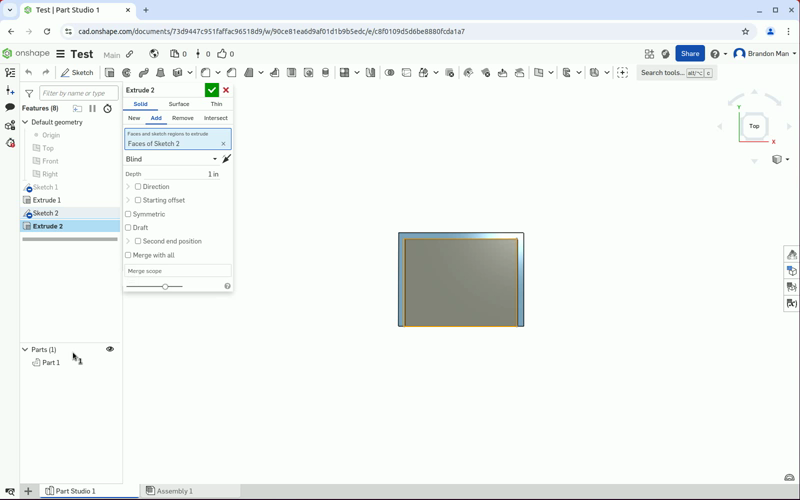
mouse_move(143, 106)
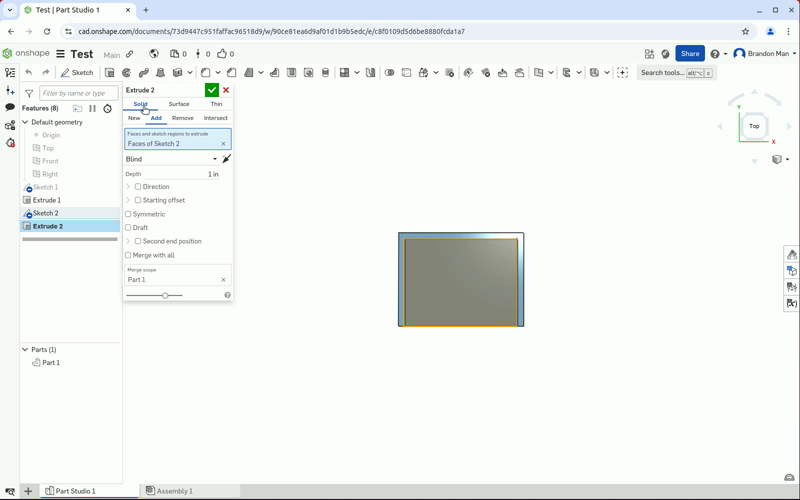
click(143, 106)
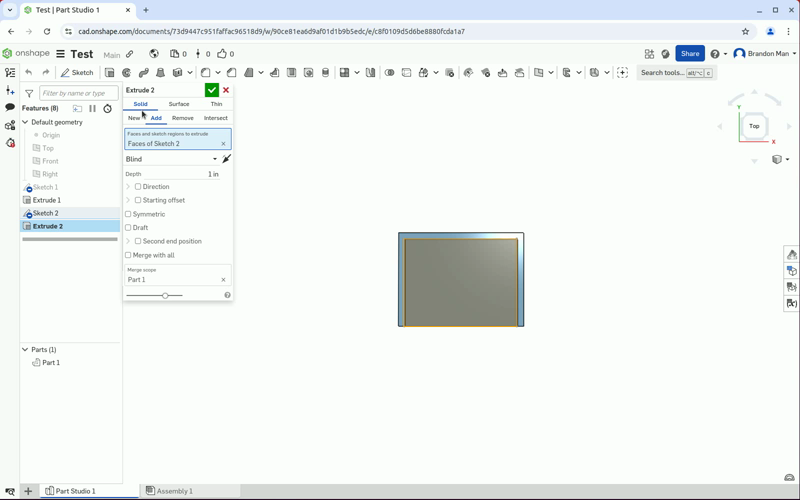
mouse_move(137, 120)
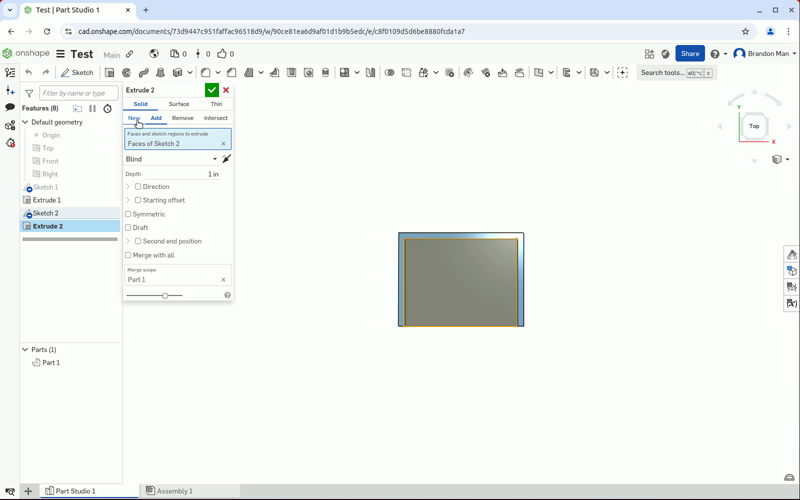
click(137, 120)
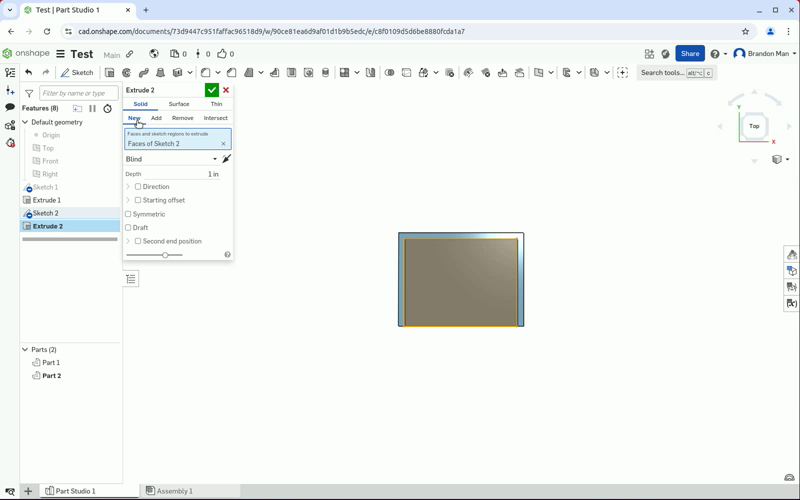
key(tab, 4)
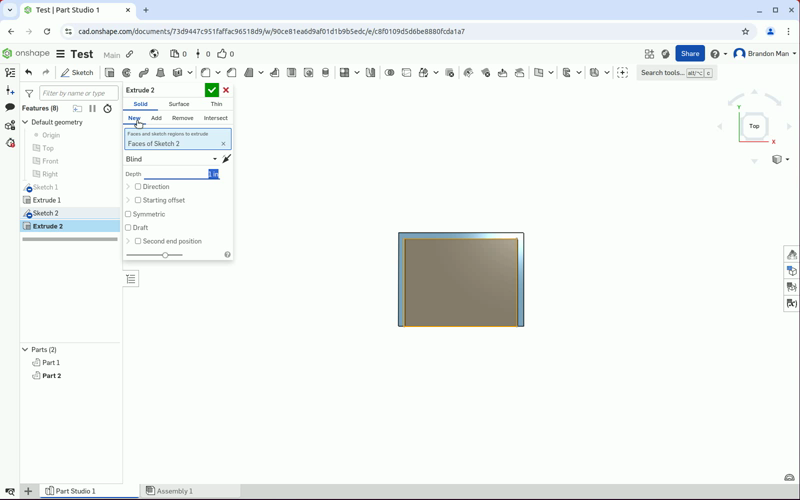
text(2.648)
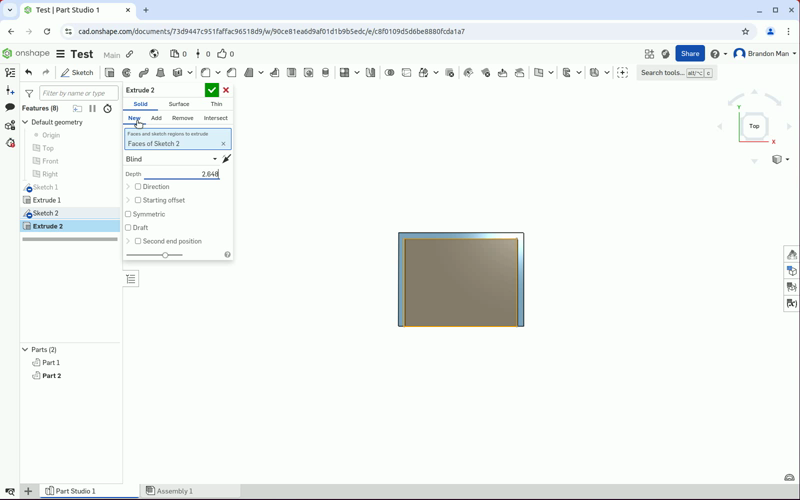
key(enter)
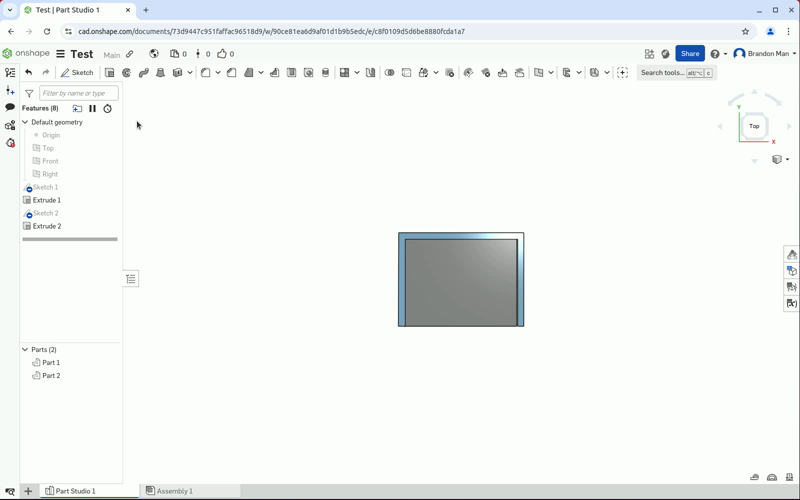
key(shift+h)
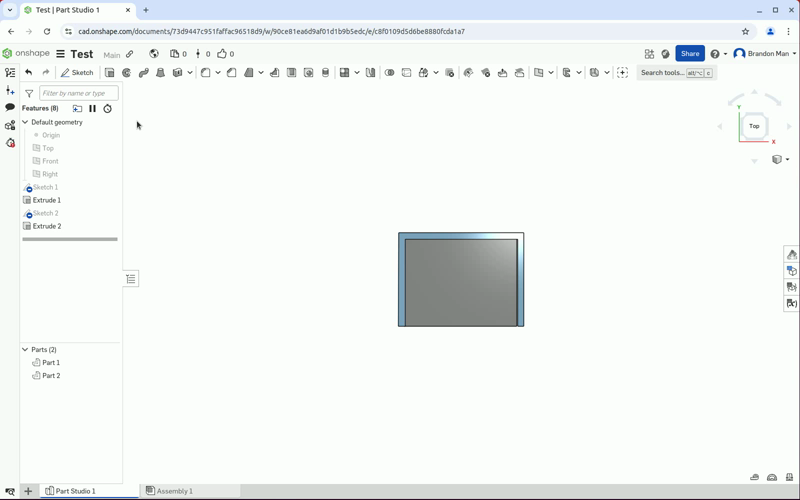
key(shift+h)
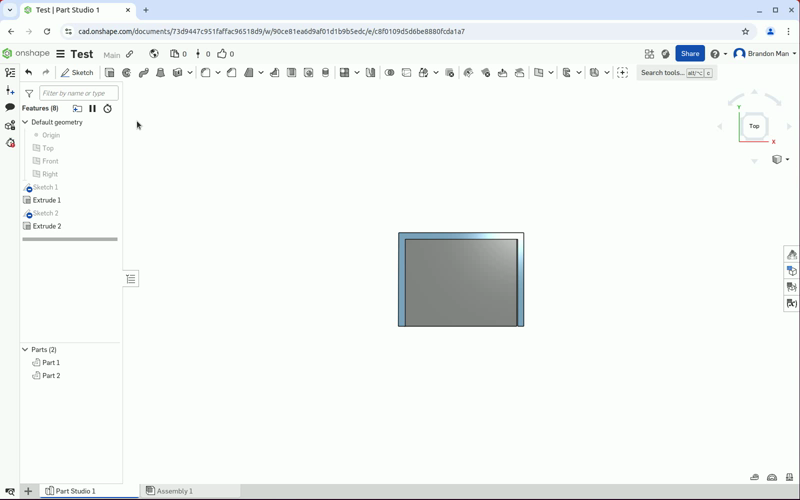
mouse_move(73, 189)
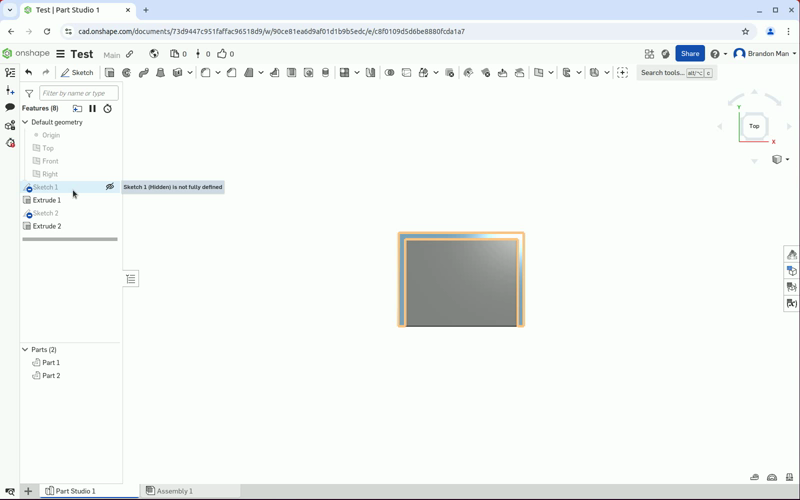
click(73, 189)
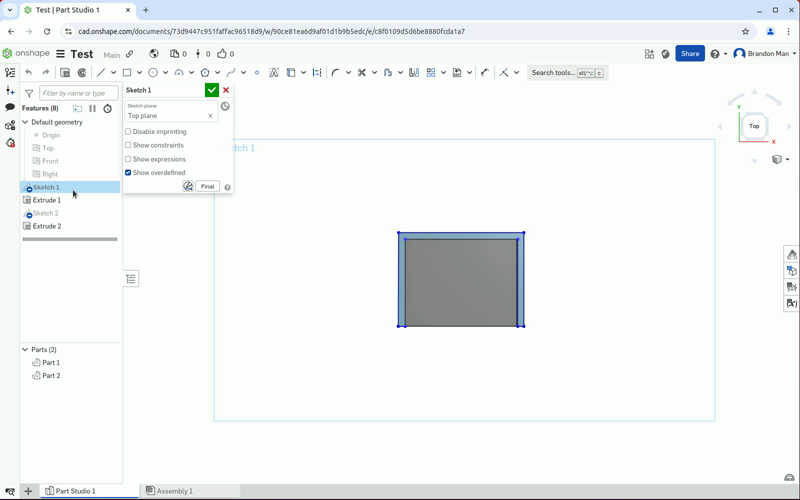
mouse_move(229, 92)
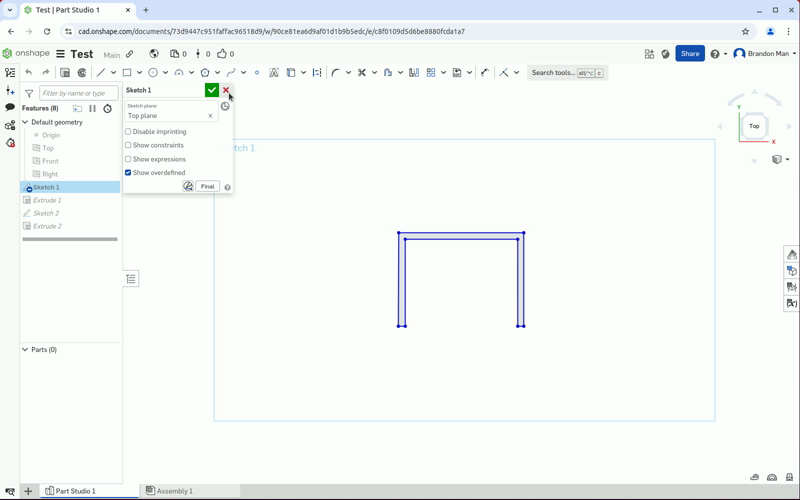
click(229, 92)
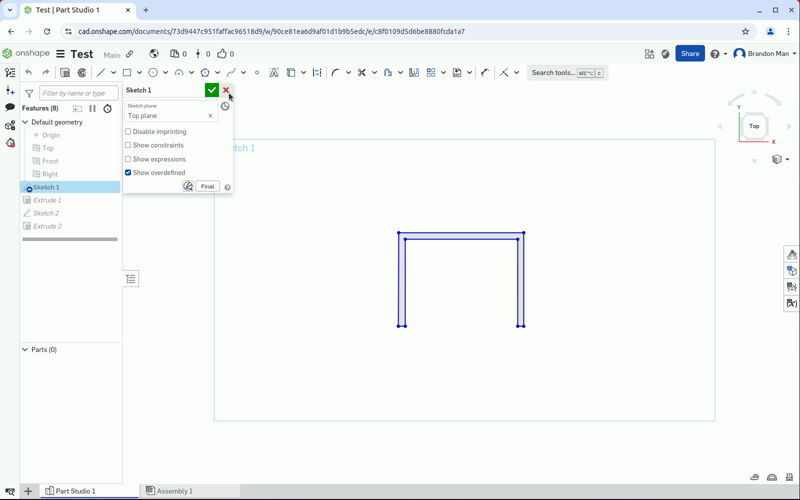
key(shift+s)
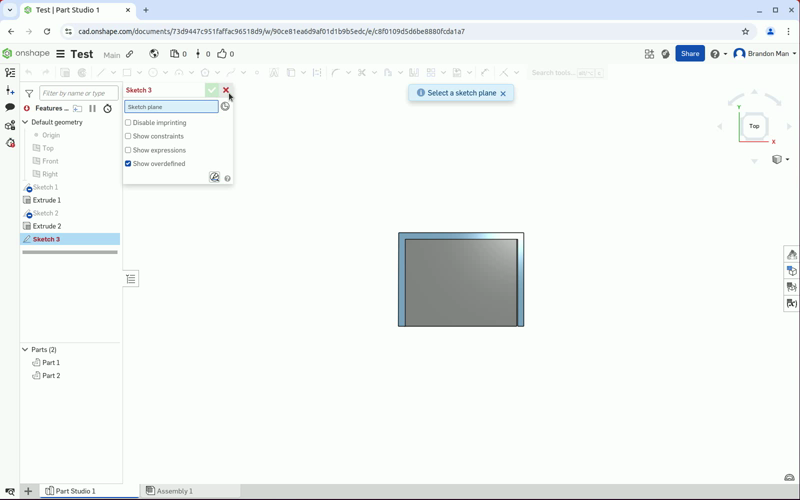
mouse_move(73, 150)
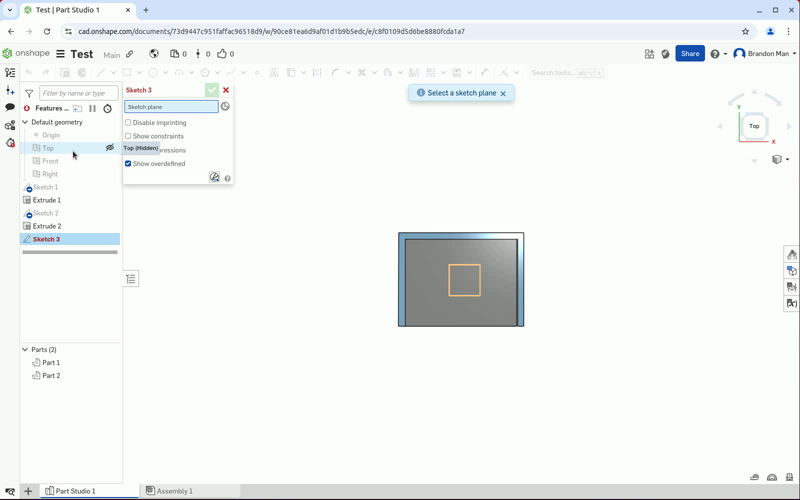
click(73, 150)
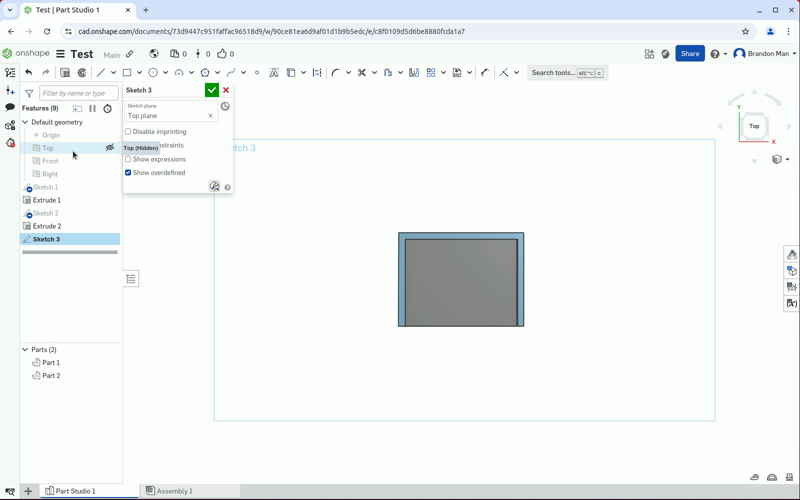
mouse_move(73, 352)
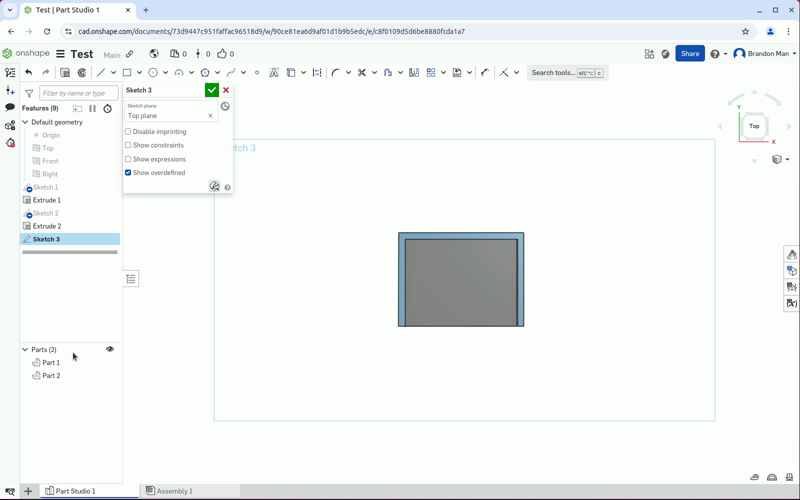
key(y)
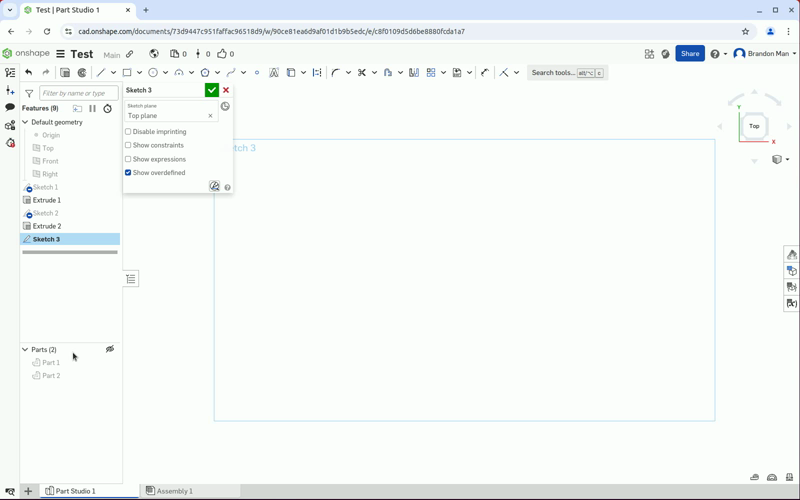
key(l)
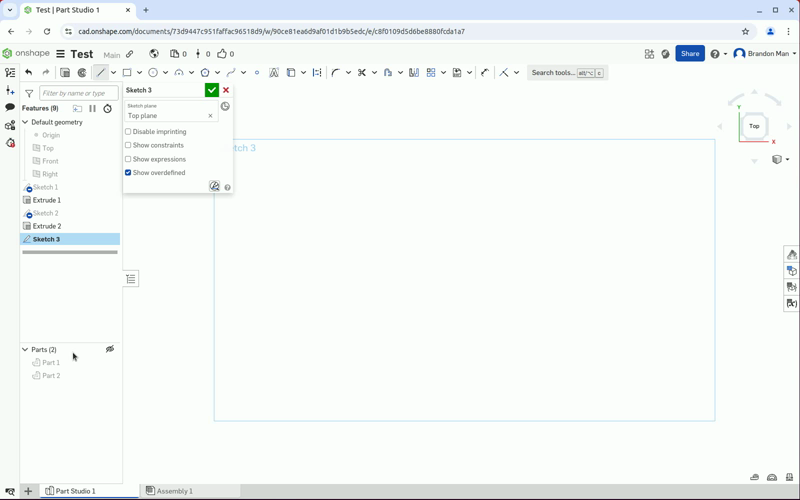
key_down(shift)
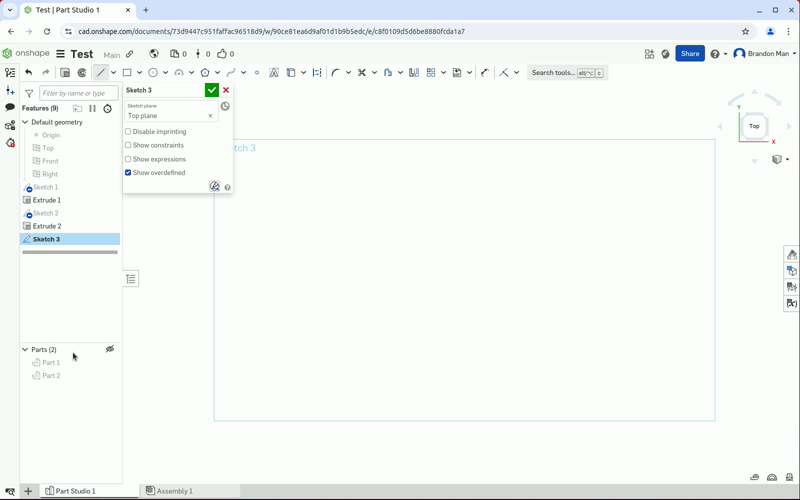
mouse_move(398, 333)
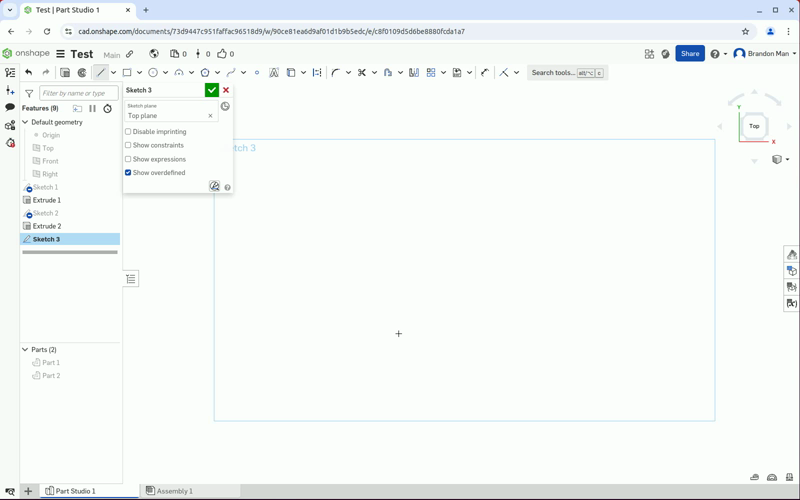
click(398, 333)
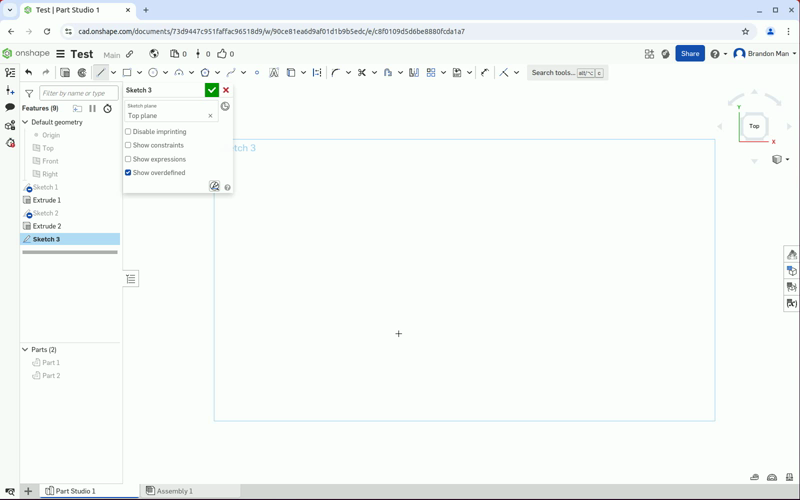
key_up(shift)
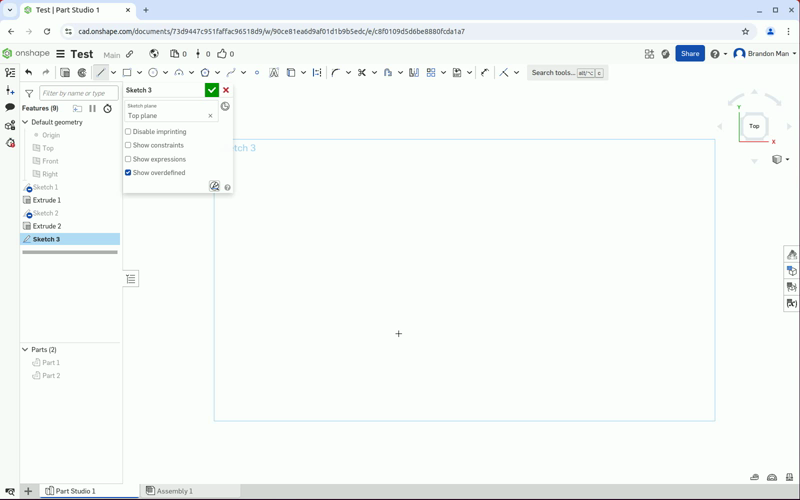
key_down(shift)
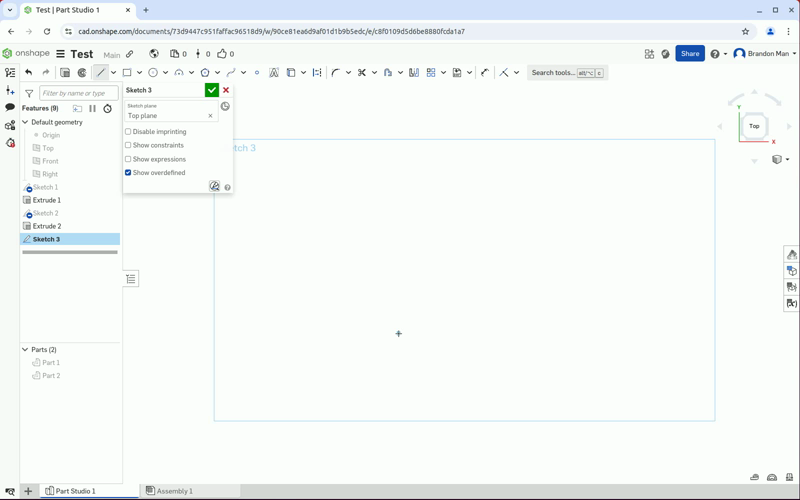
mouse_move(523, 333)
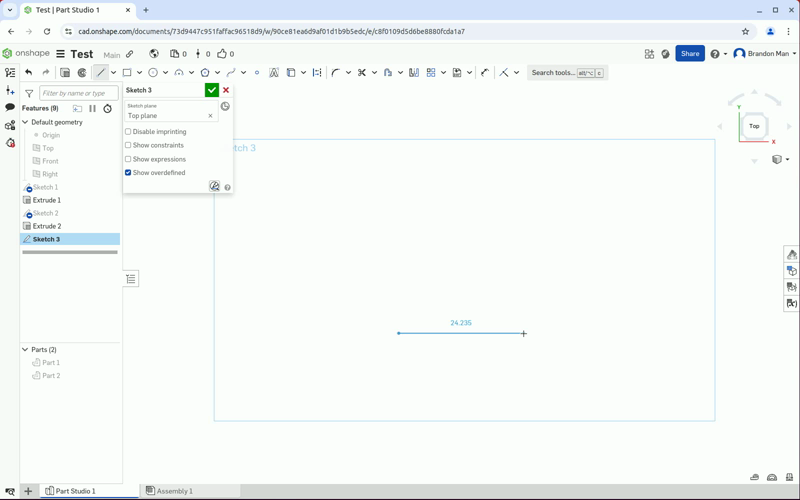
click(523, 333)
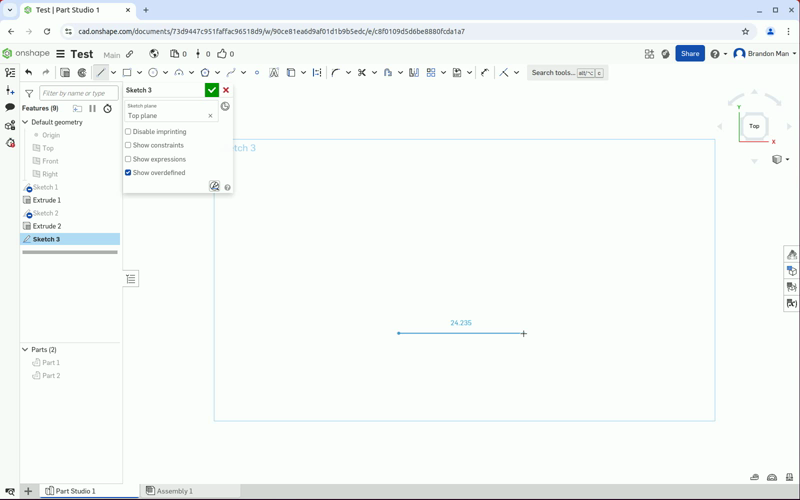
key_up(shift)
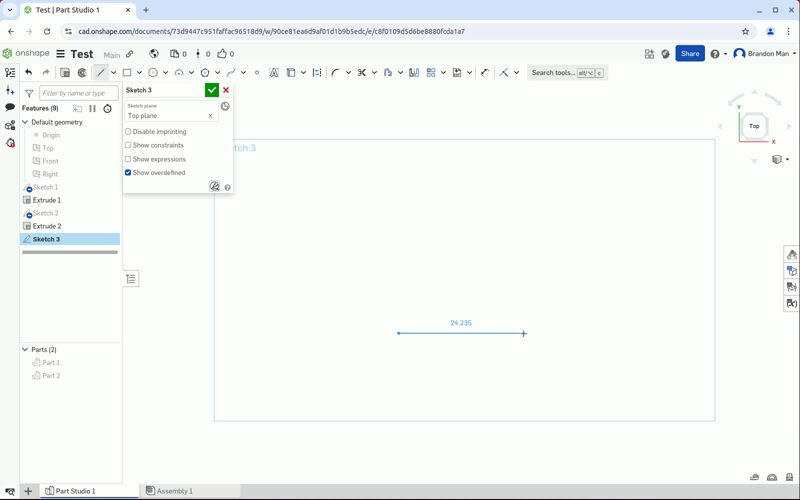
key_down(shift)
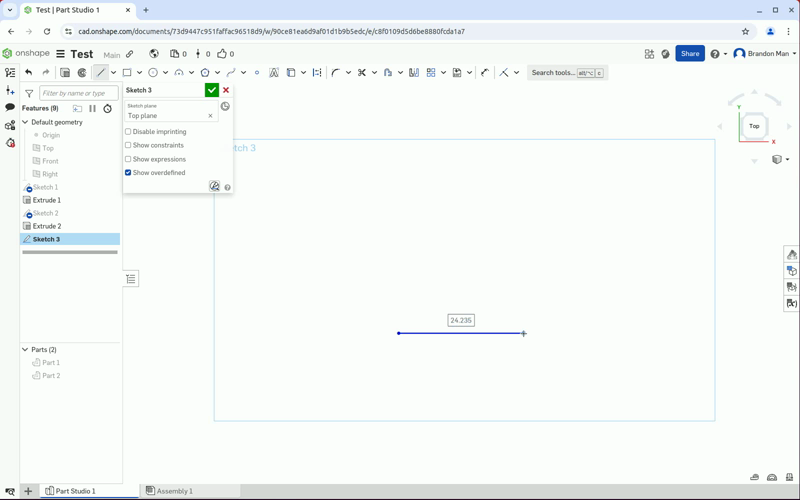
mouse_move(553, 333)
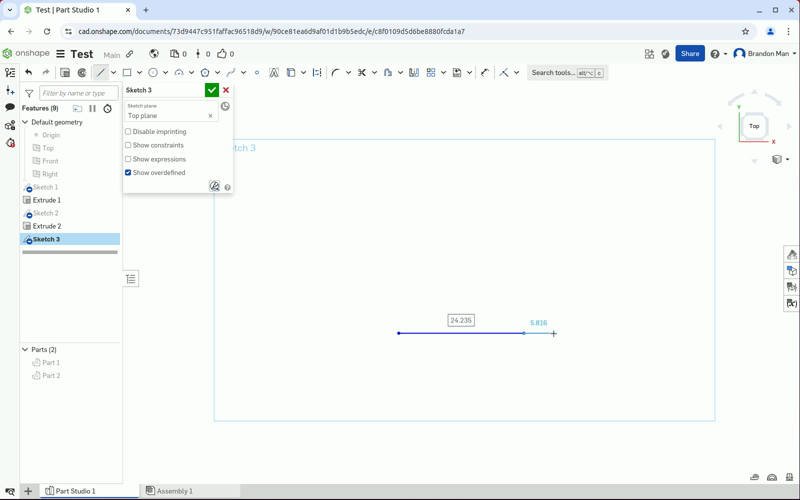
mouse_move(523, 326)
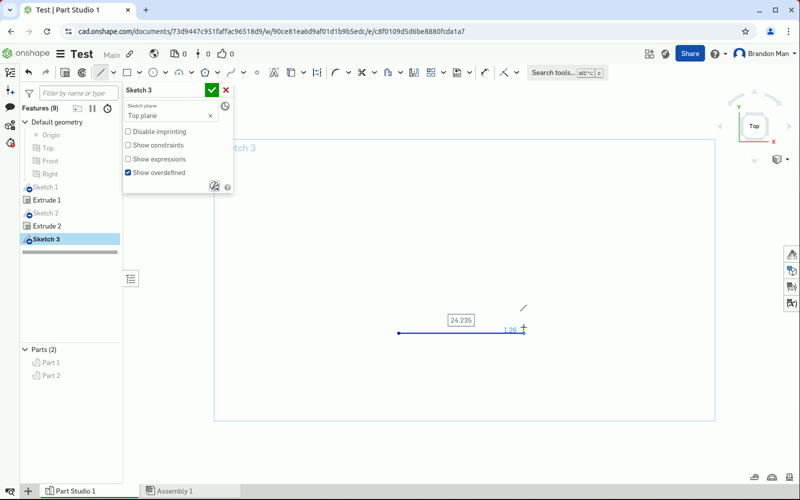
scroll(6)
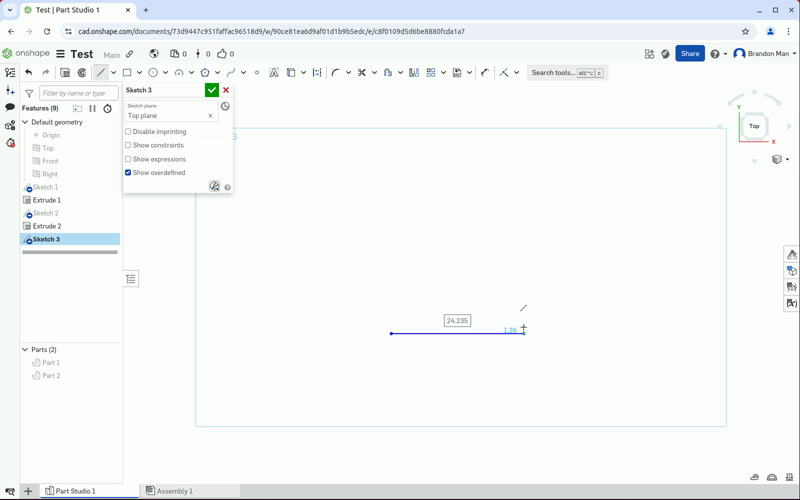
scroll(6)
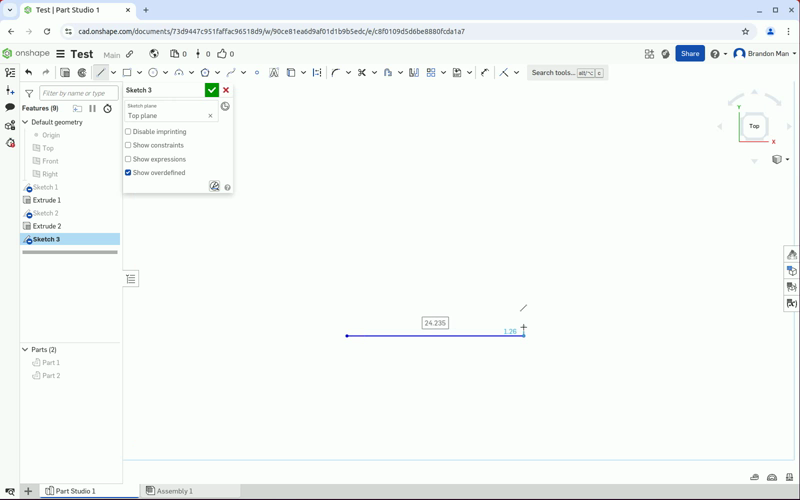
scroll(6)
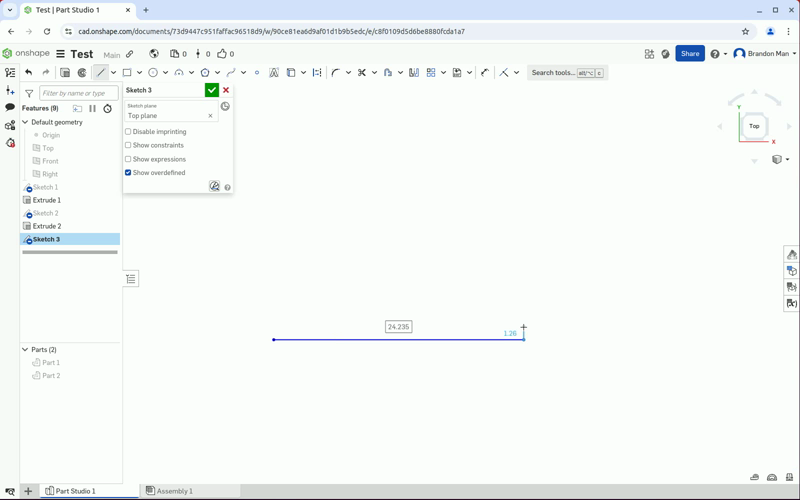
scroll(6)
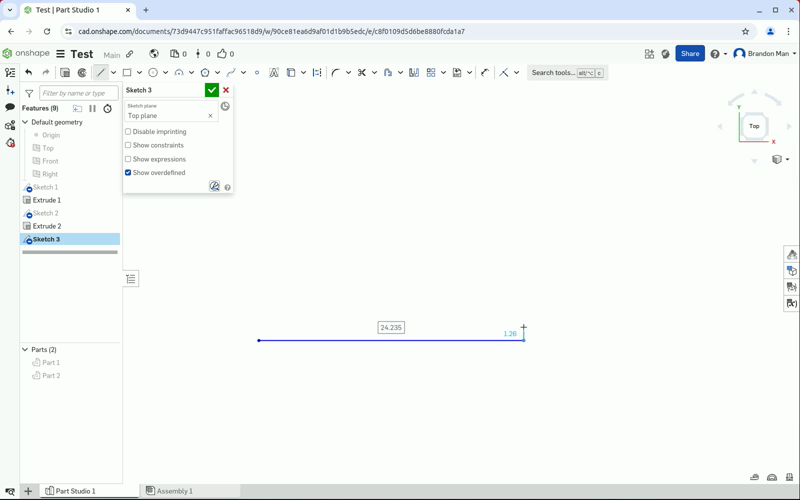
scroll(6)
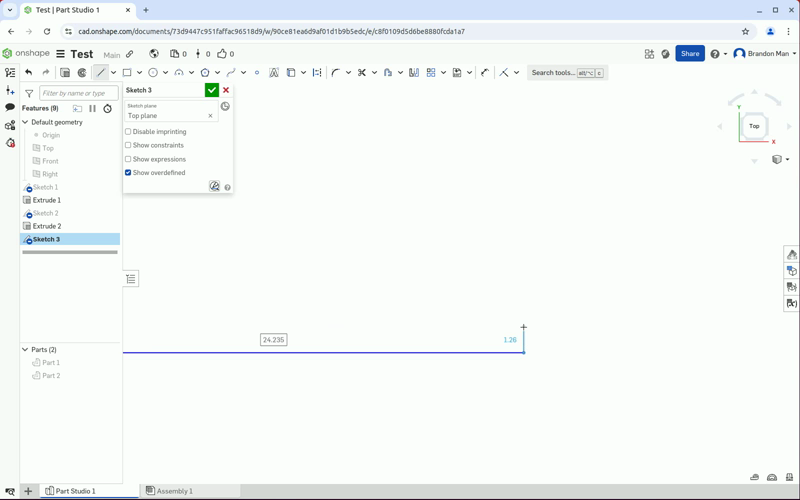
scroll(6)
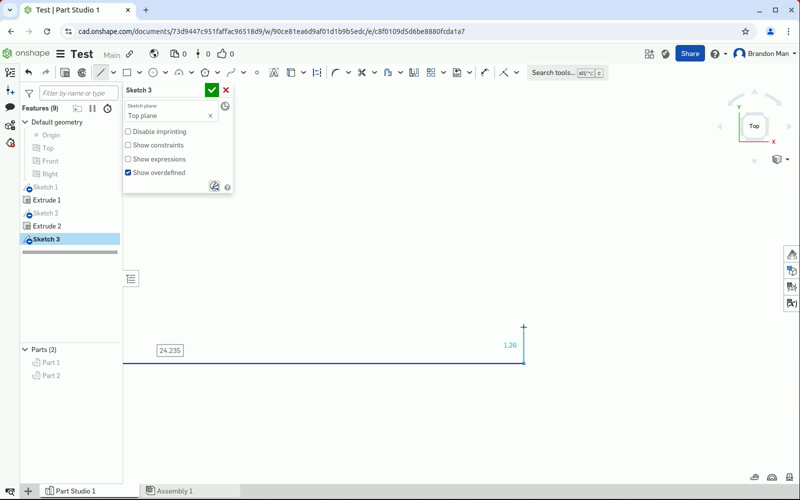
scroll(6)
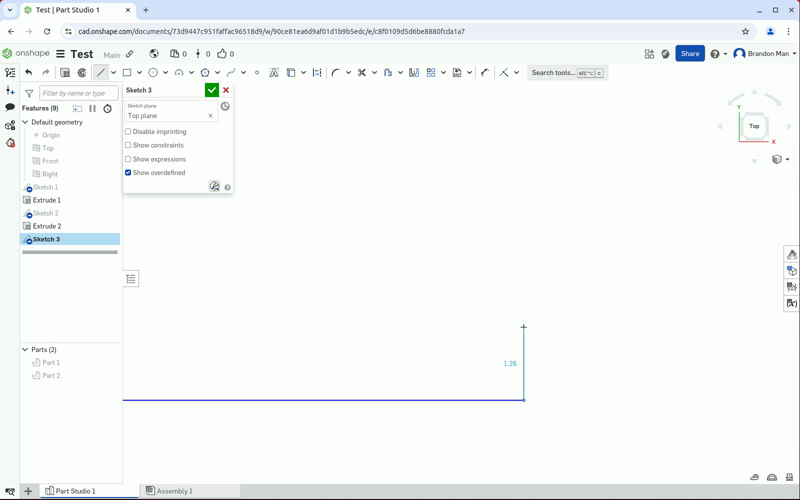
click(523, 326)
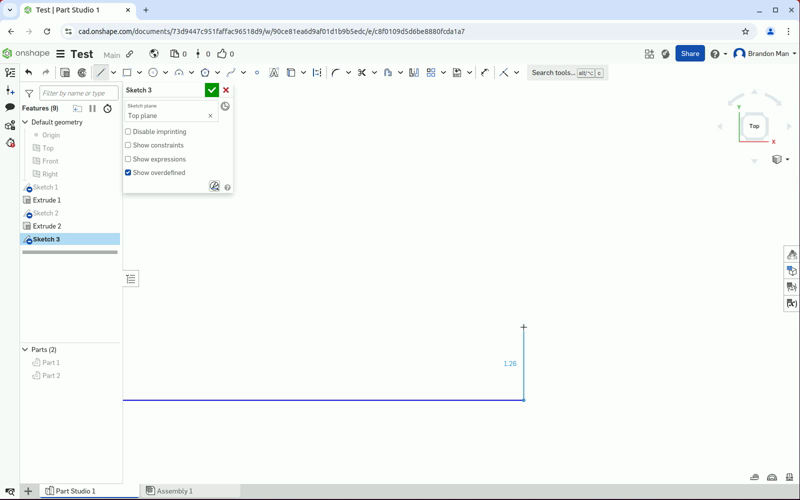
scroll(-6)
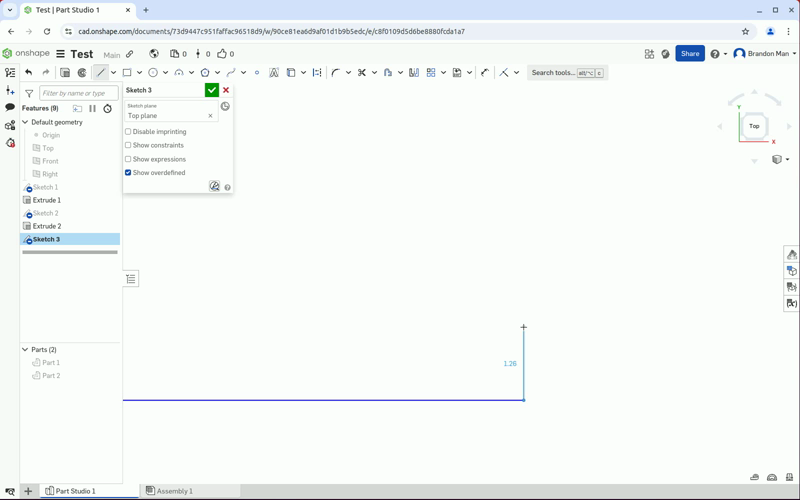
scroll(-6)
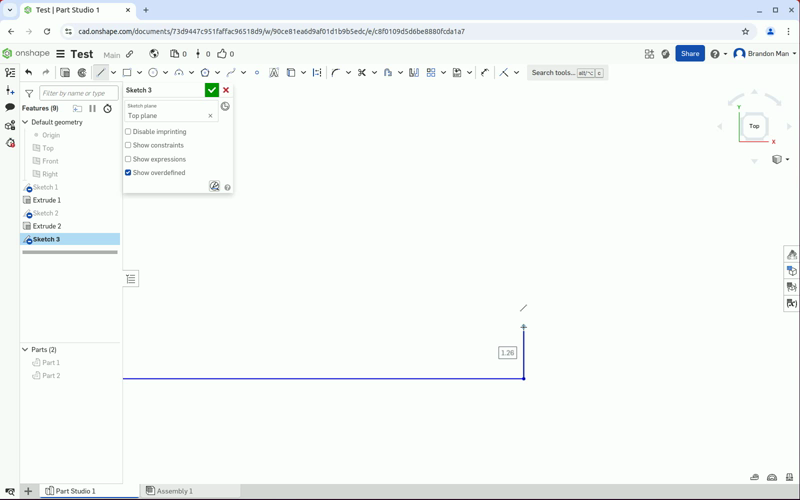
scroll(-6)
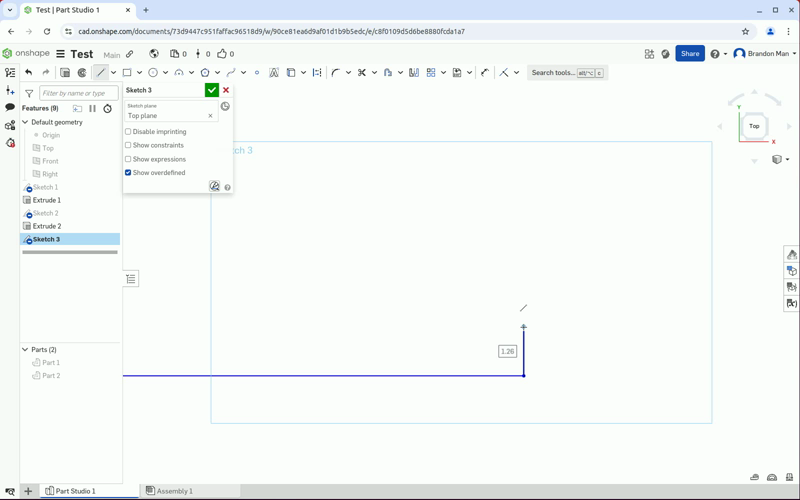
scroll(-6)
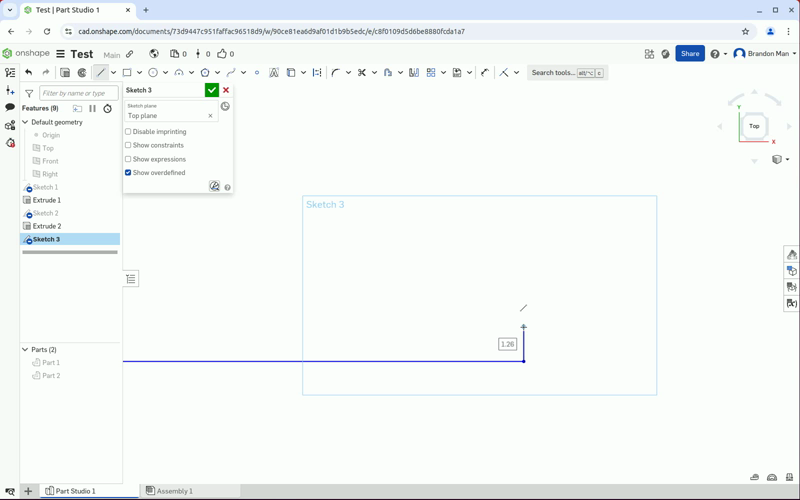
scroll(-6)
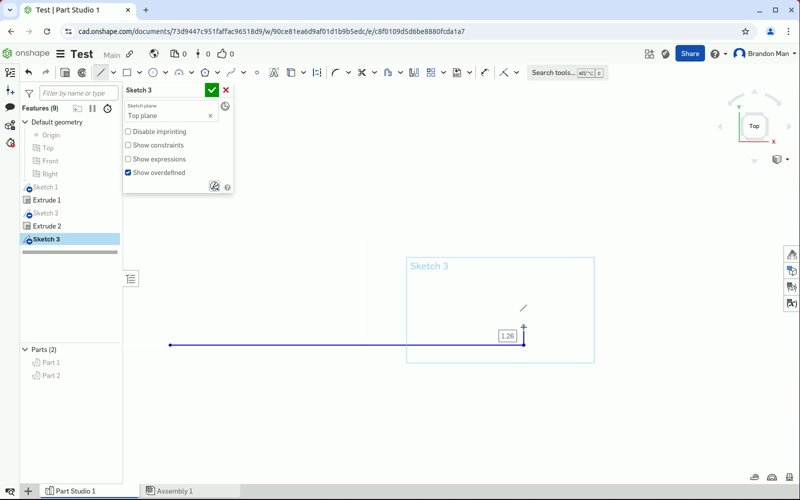
scroll(-6)
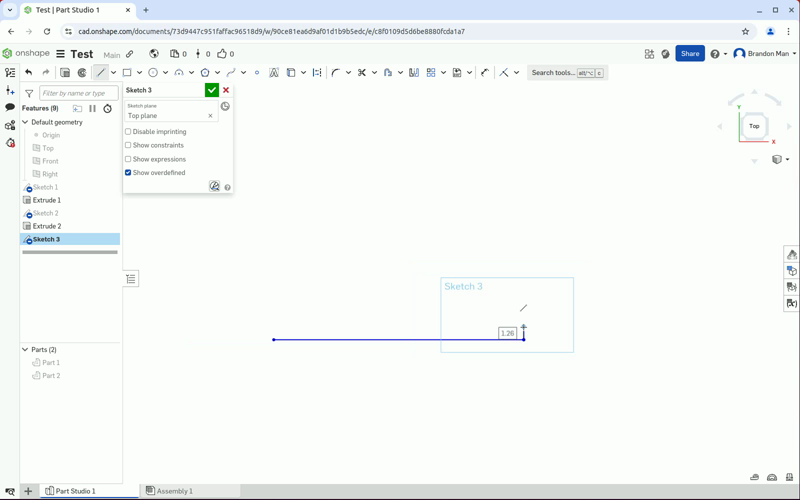
scroll(-6)
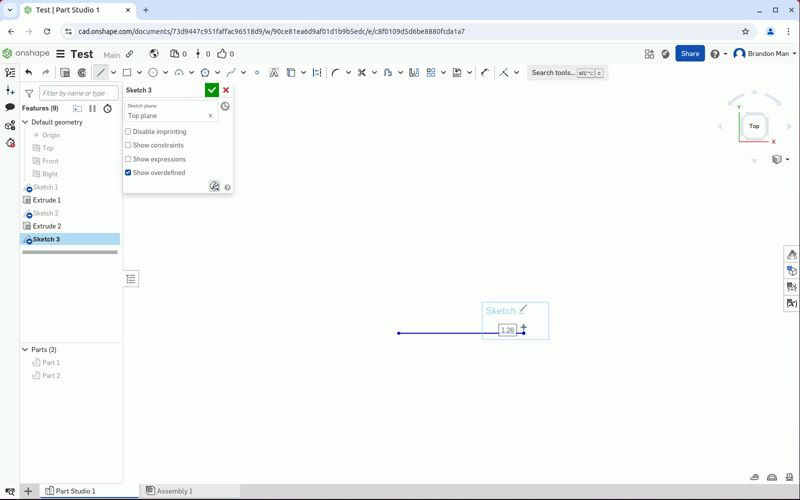
key_up(shift)
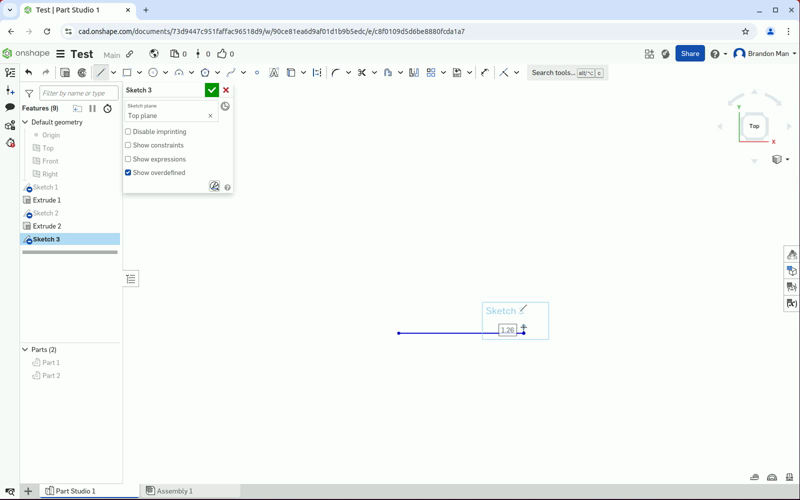
key_down(shift)
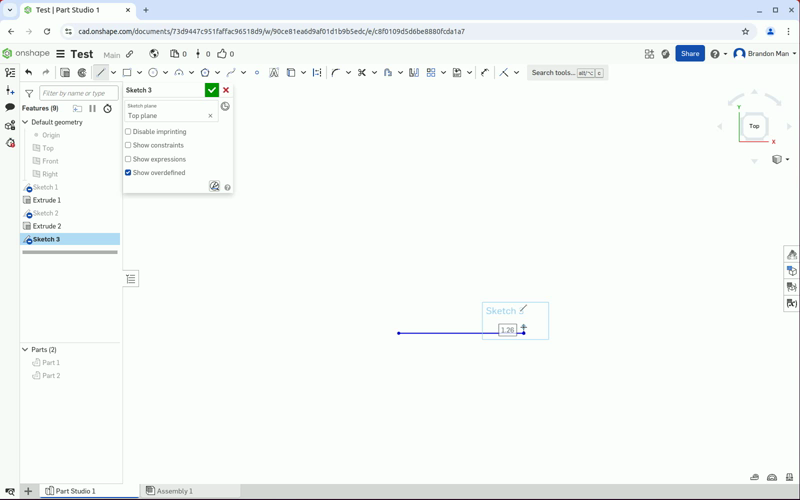
mouse_move(553, 326)
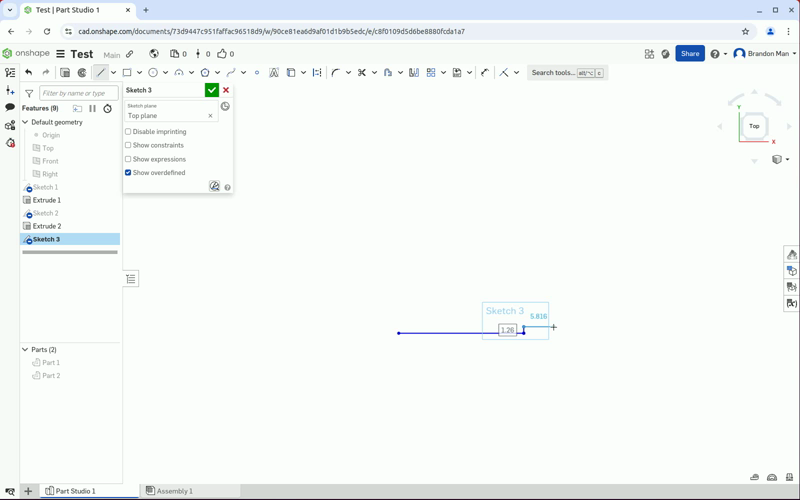
mouse_move(517, 326)
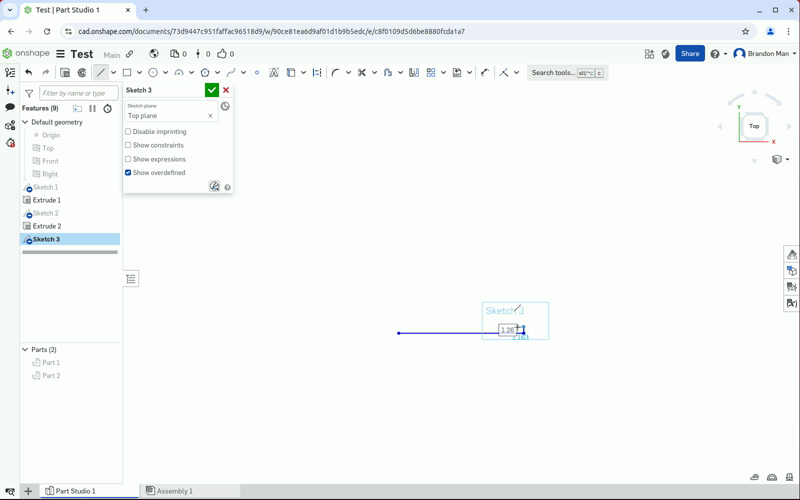
scroll(6)
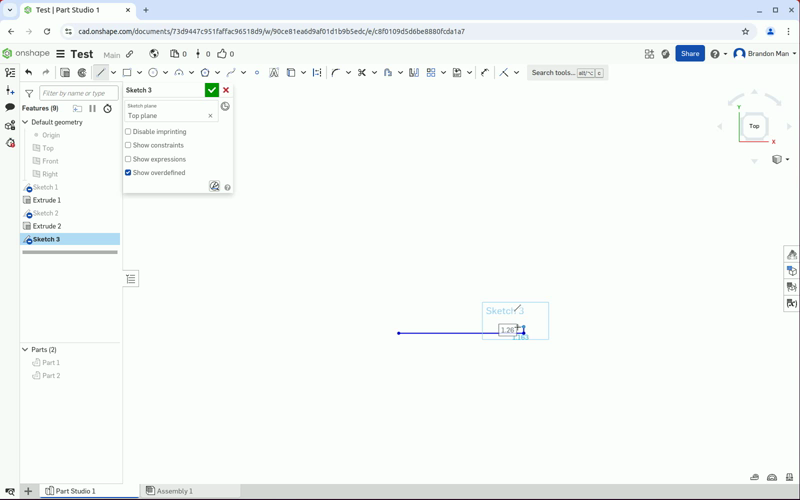
scroll(6)
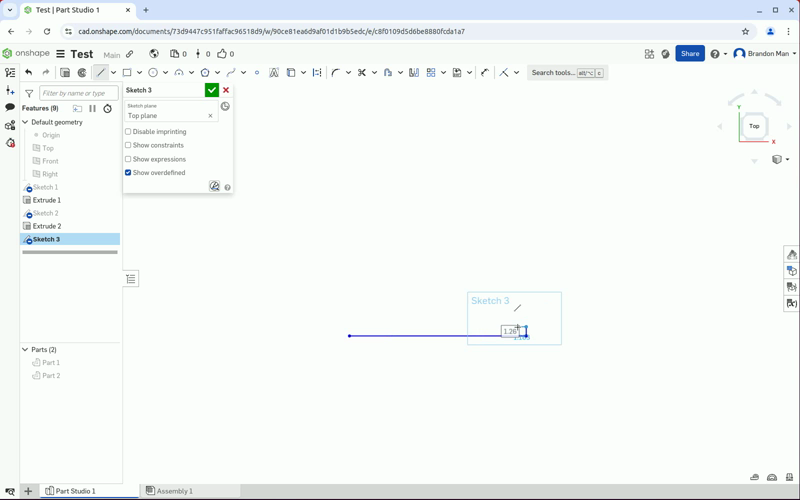
scroll(6)
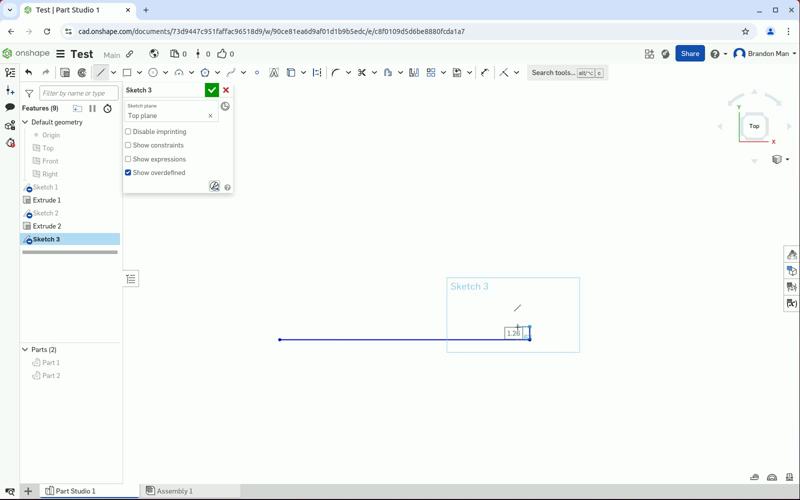
scroll(6)
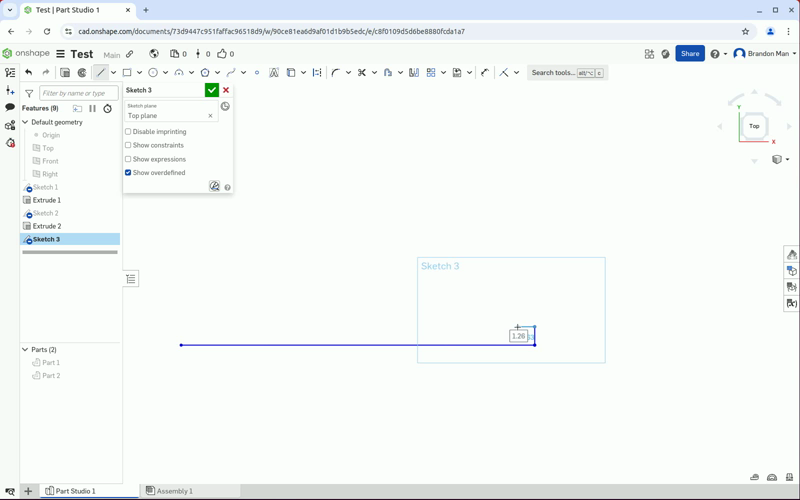
scroll(6)
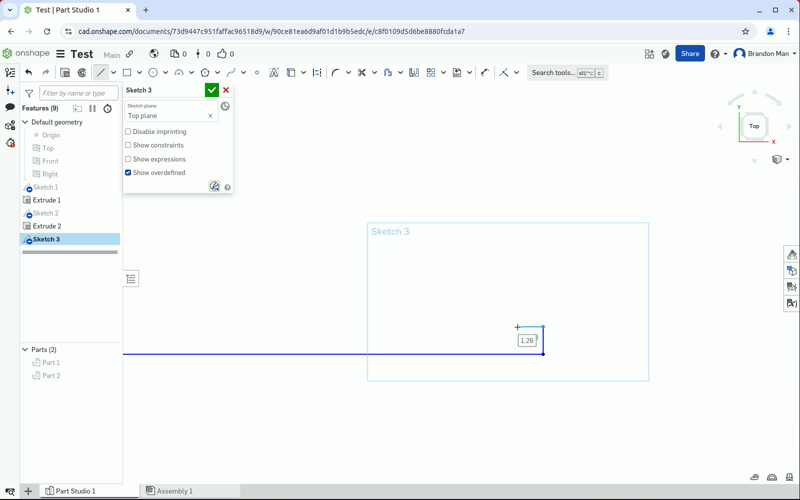
scroll(6)
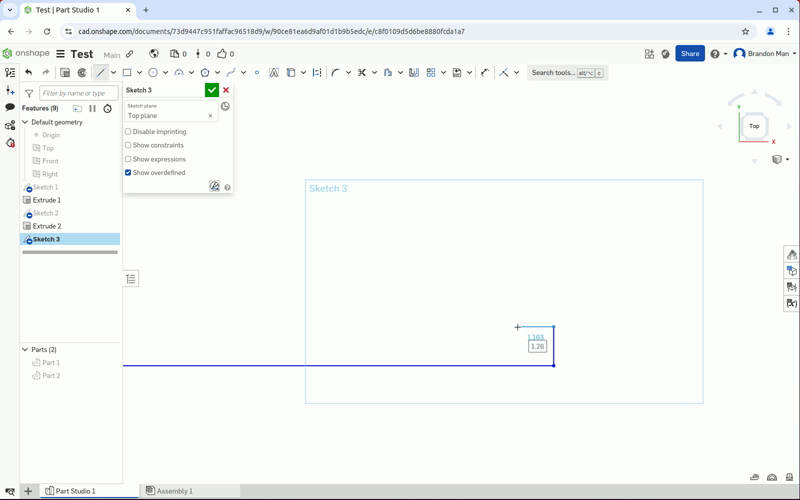
scroll(6)
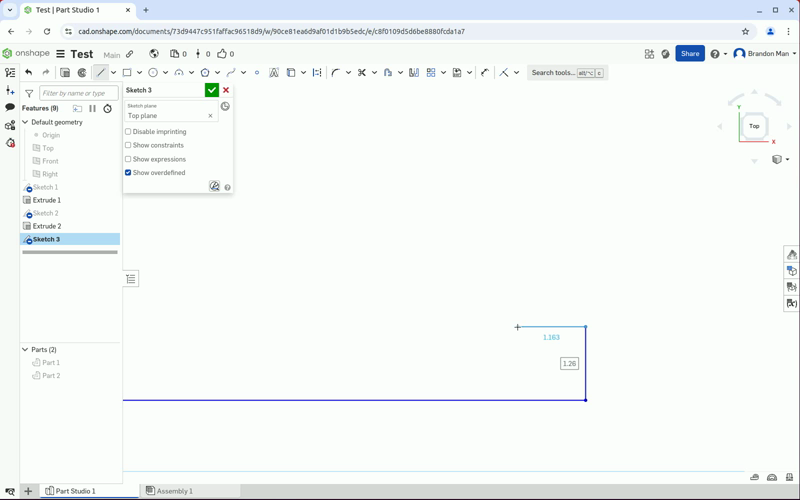
click(517, 326)
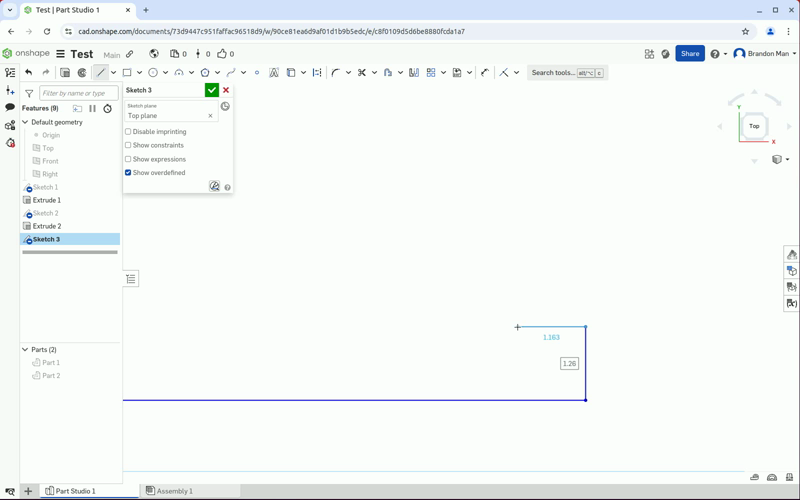
scroll(-6)
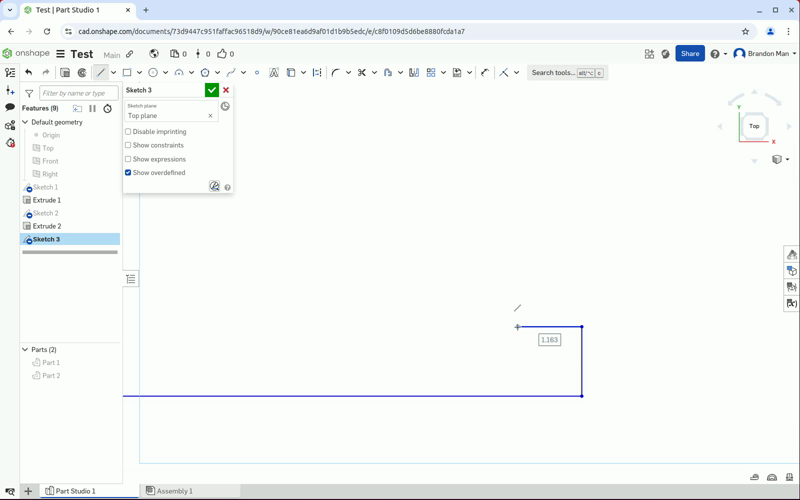
scroll(-6)
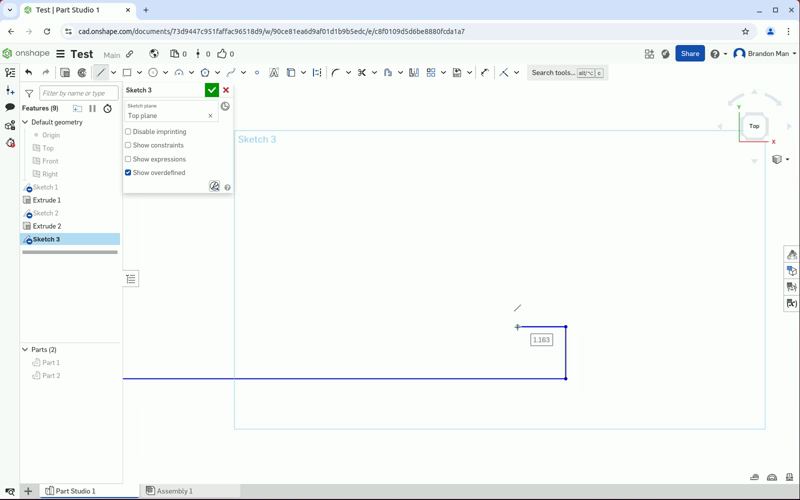
scroll(-6)
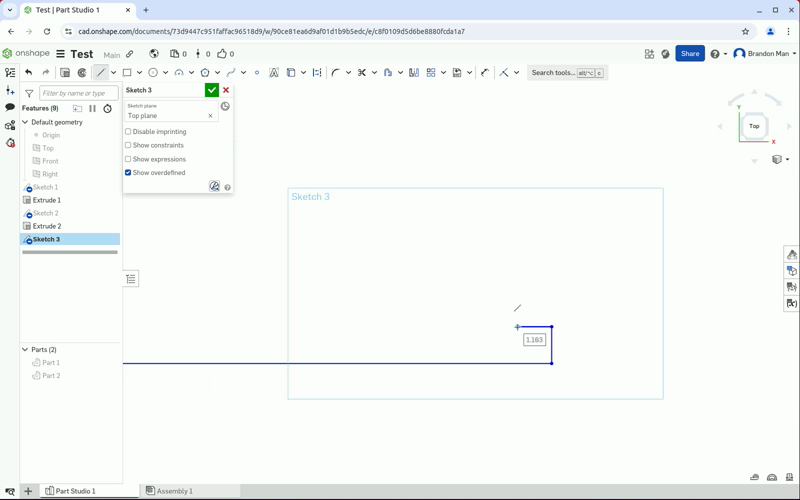
scroll(-6)
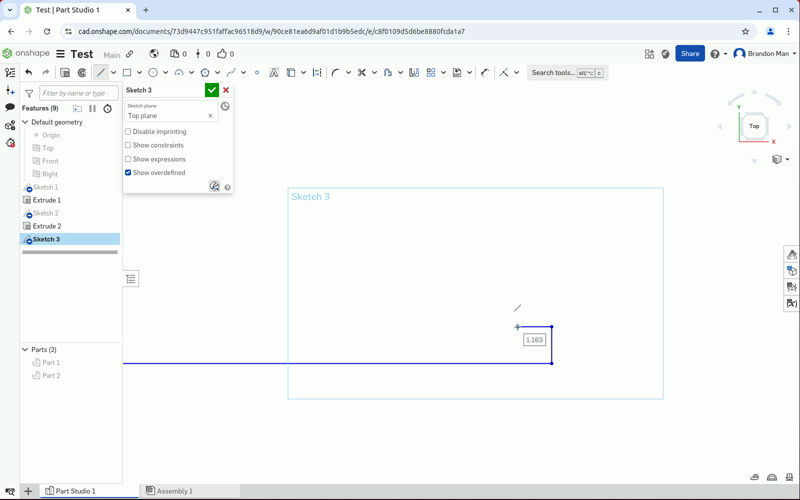
scroll(-6)
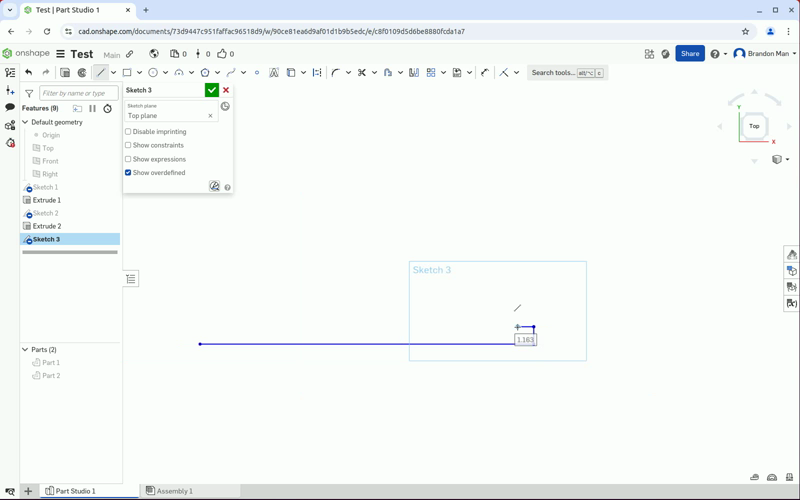
scroll(-6)
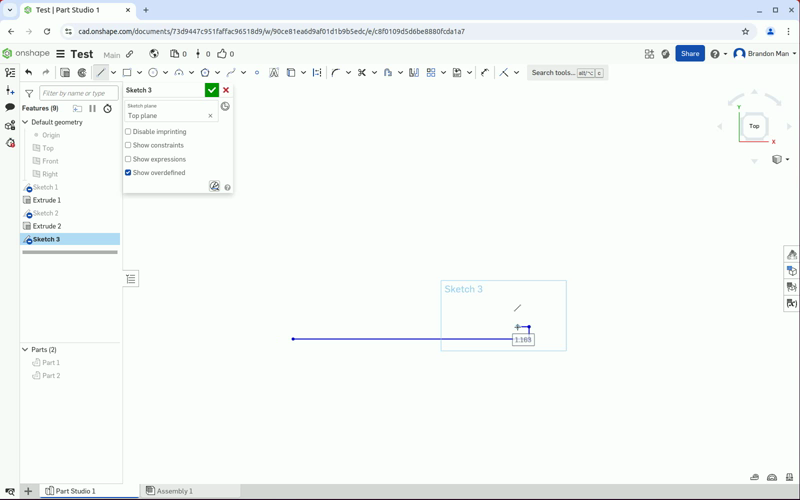
scroll(-6)
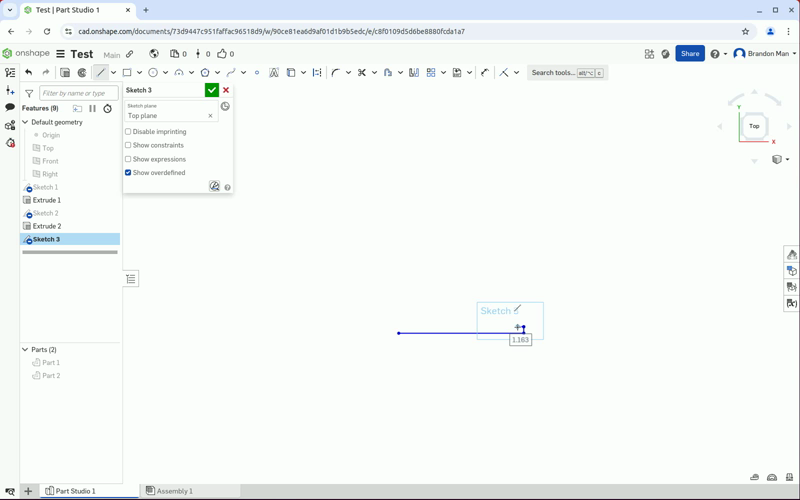
key_up(shift)
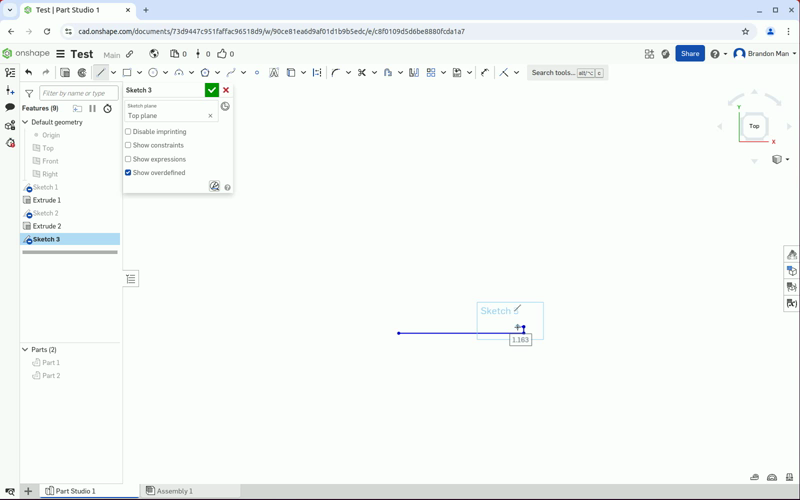
key_down(shift)
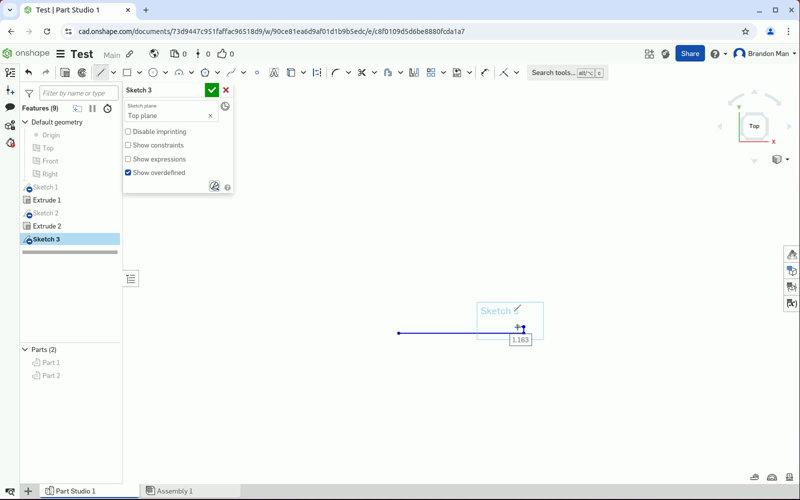
mouse_move(405, 326)
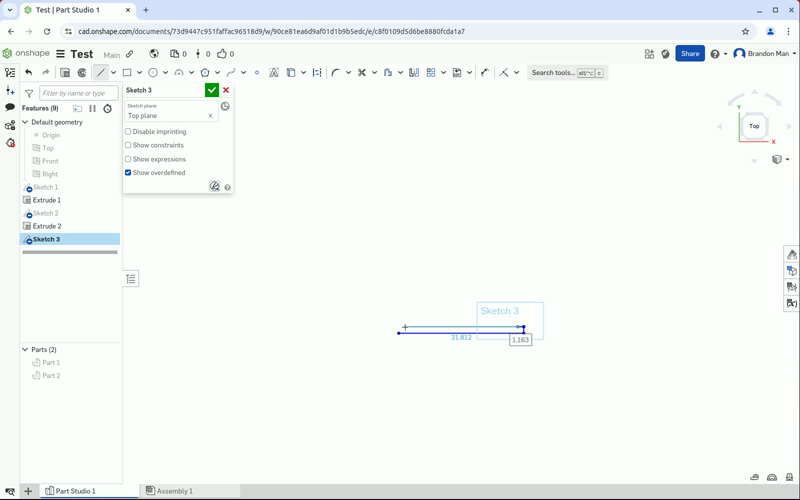
click(405, 326)
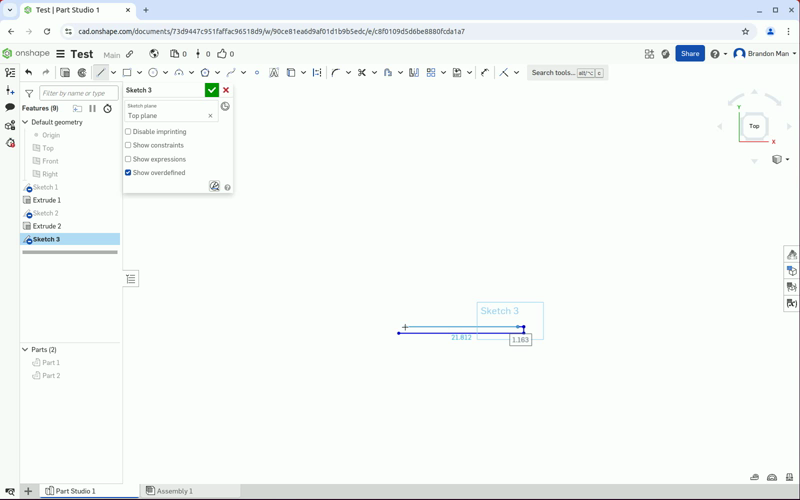
key_up(shift)
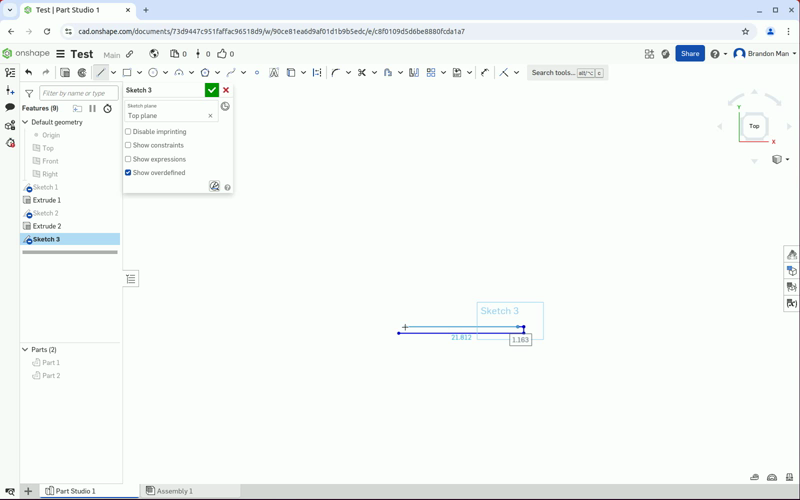
key_down(shift)
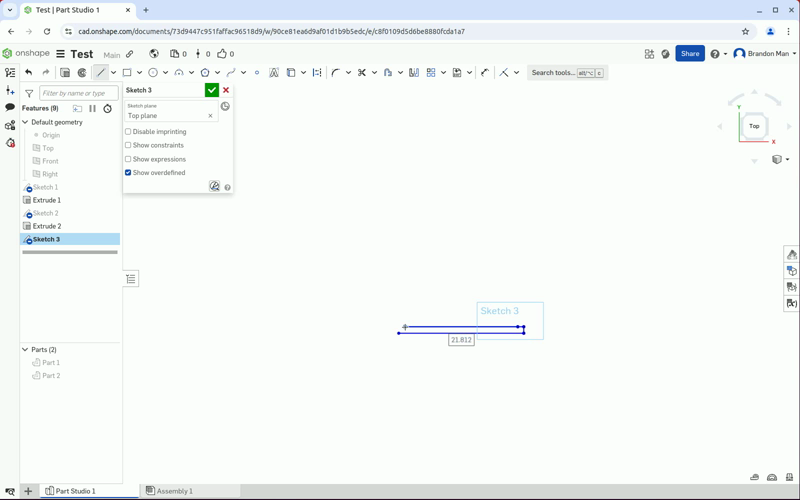
mouse_move(435, 326)
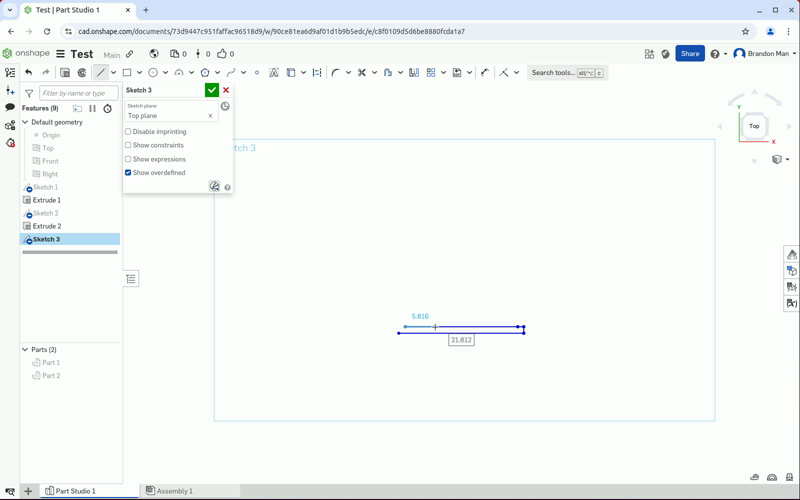
mouse_move(398, 326)
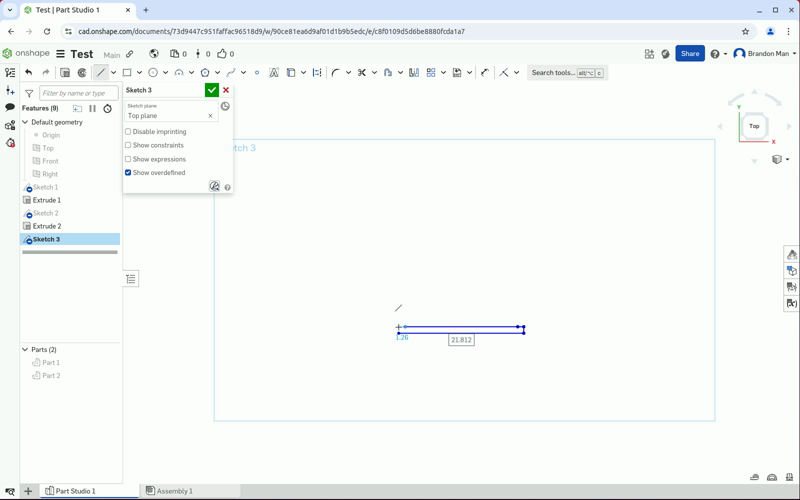
scroll(6)
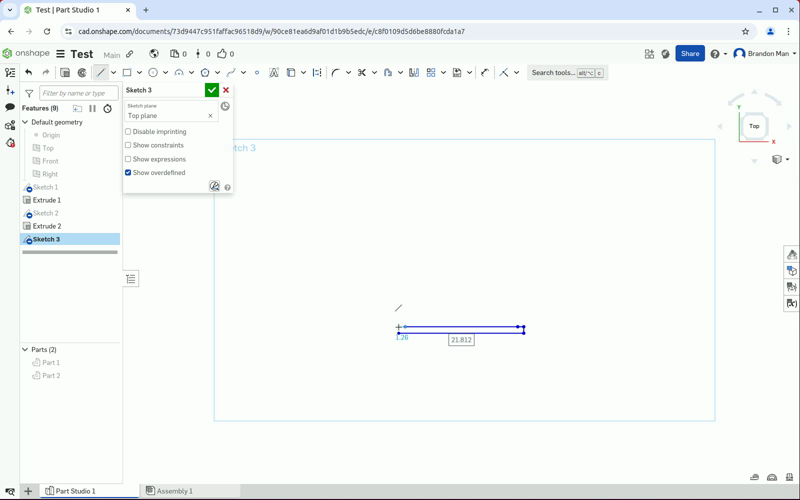
scroll(6)
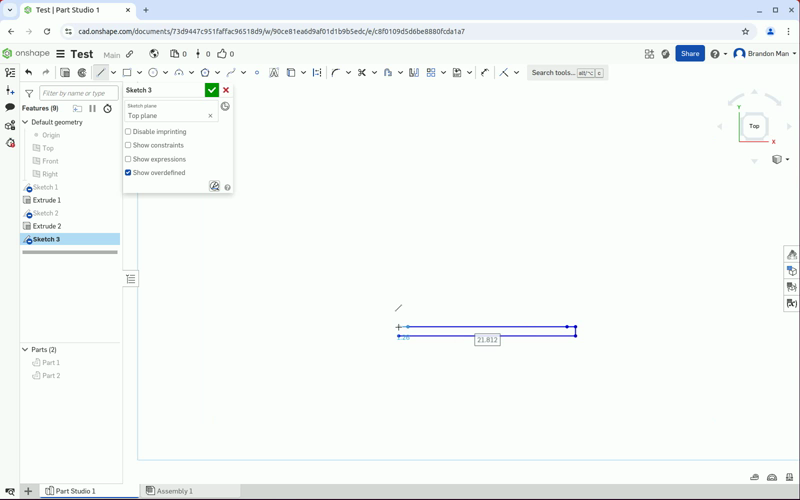
scroll(6)
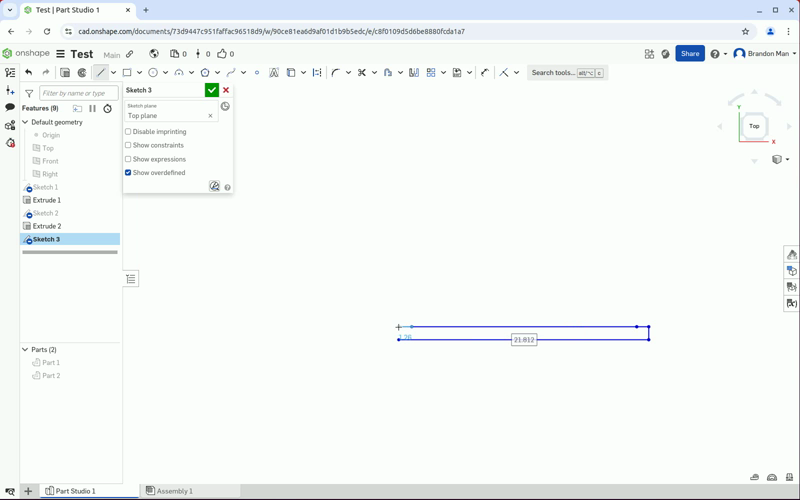
scroll(6)
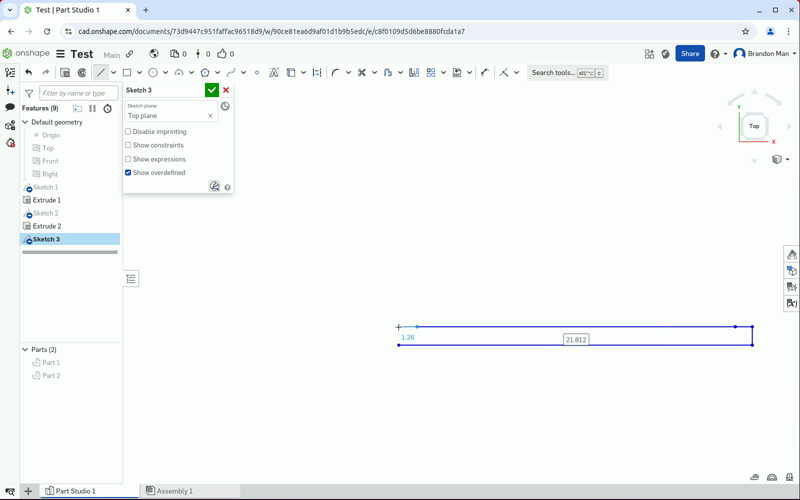
scroll(6)
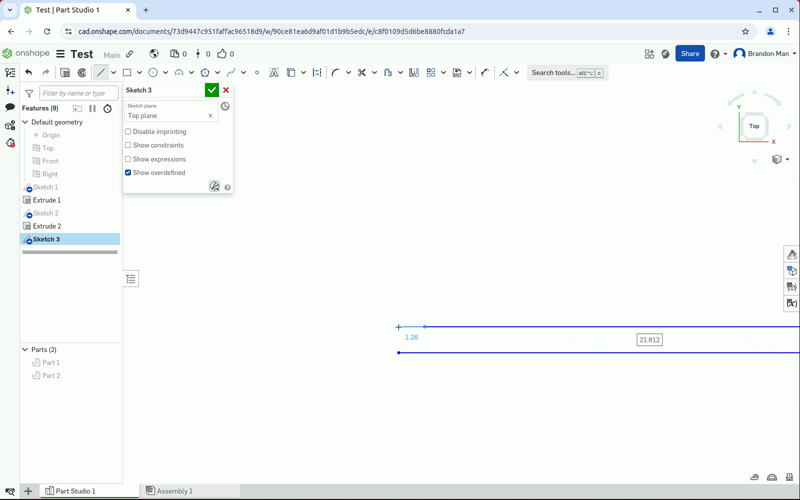
scroll(6)
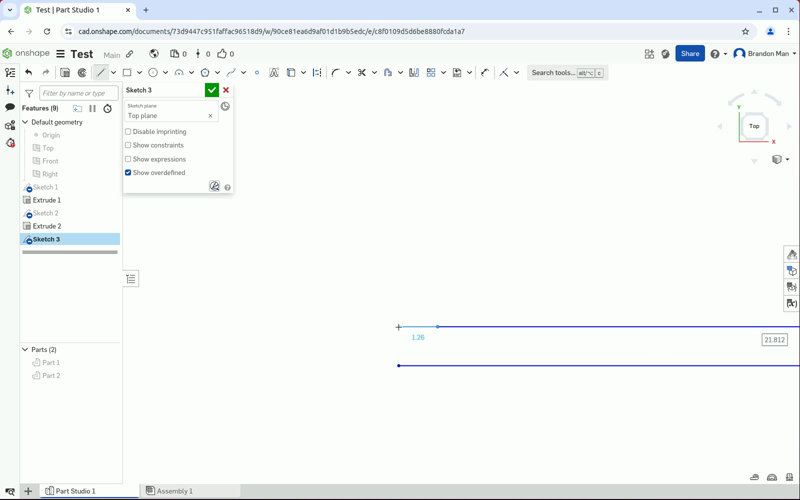
scroll(6)
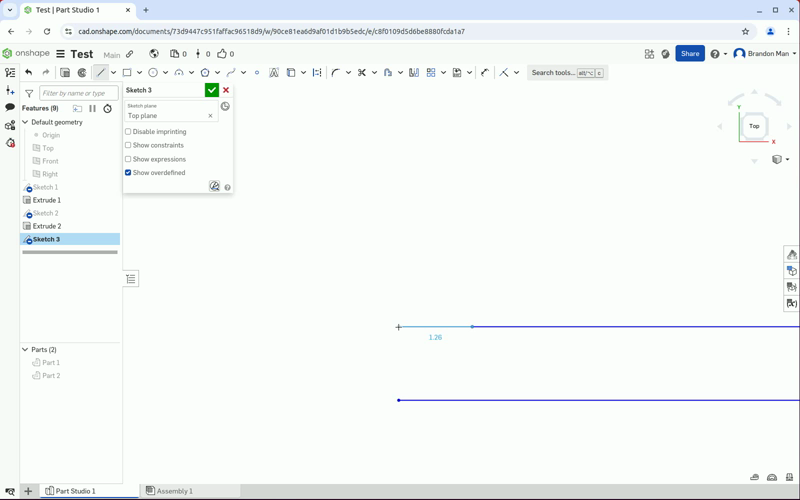
click(398, 326)
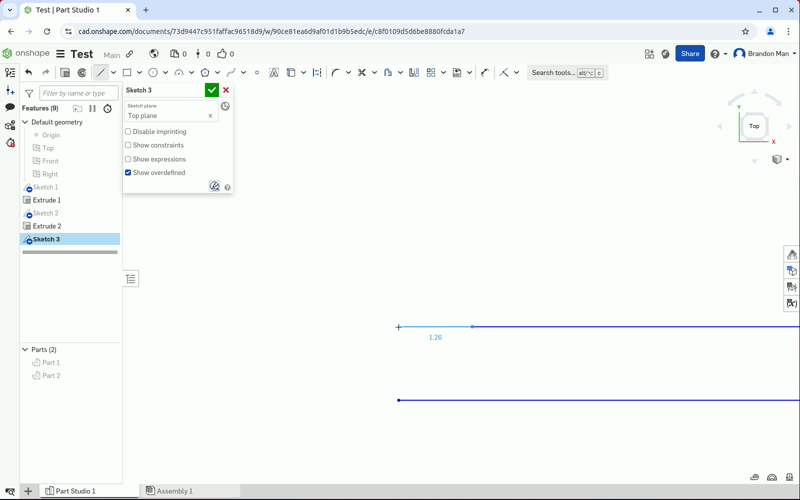
scroll(-6)
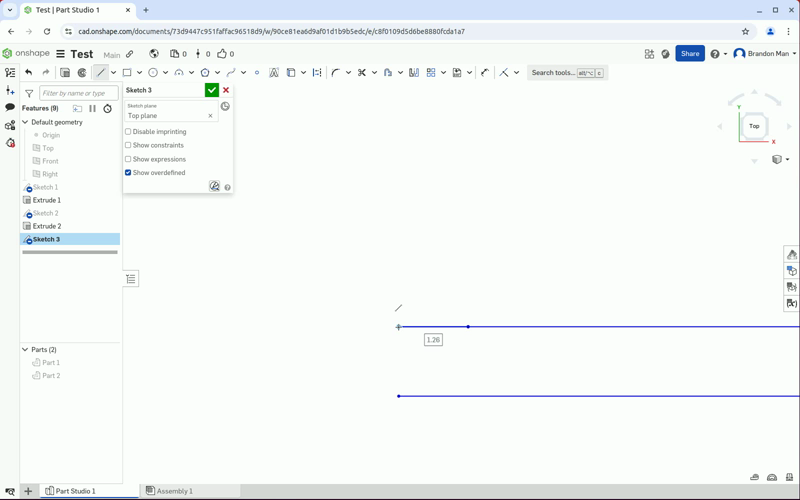
scroll(-6)
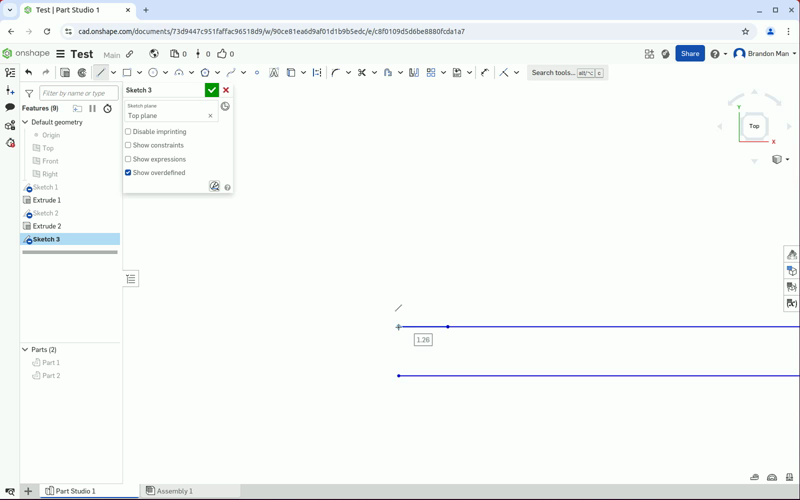
scroll(-6)
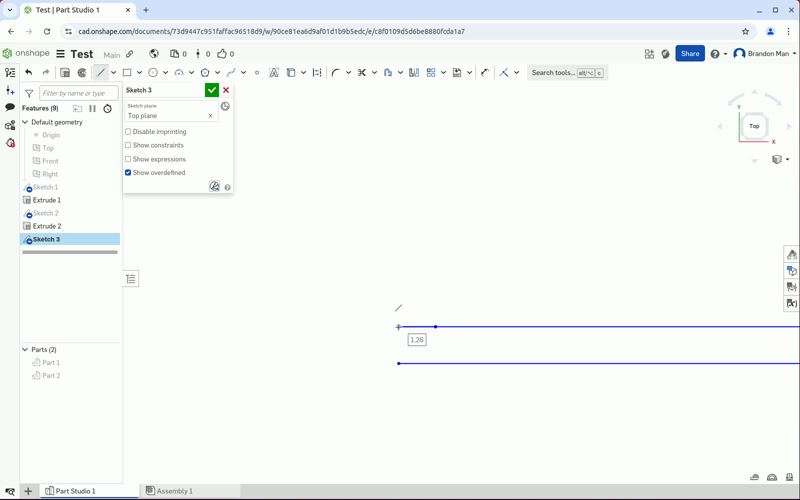
scroll(-6)
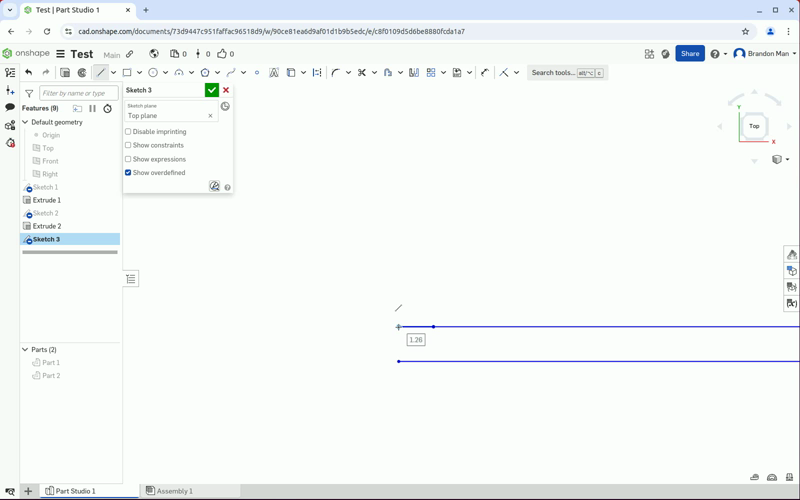
scroll(-6)
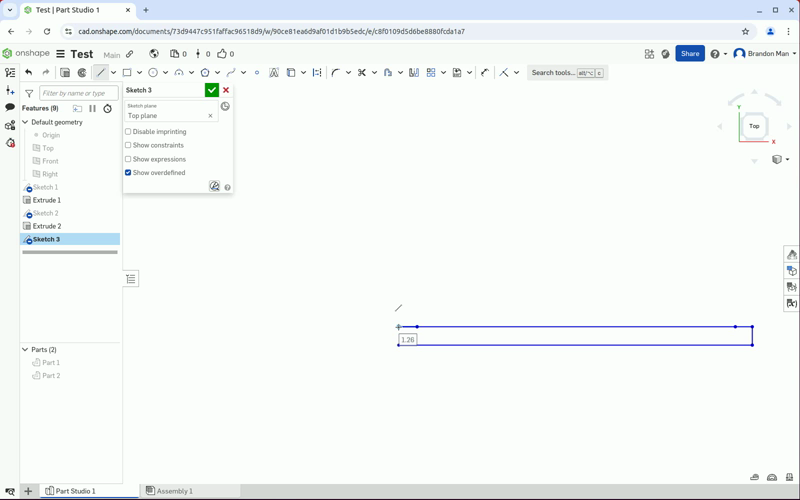
scroll(-6)
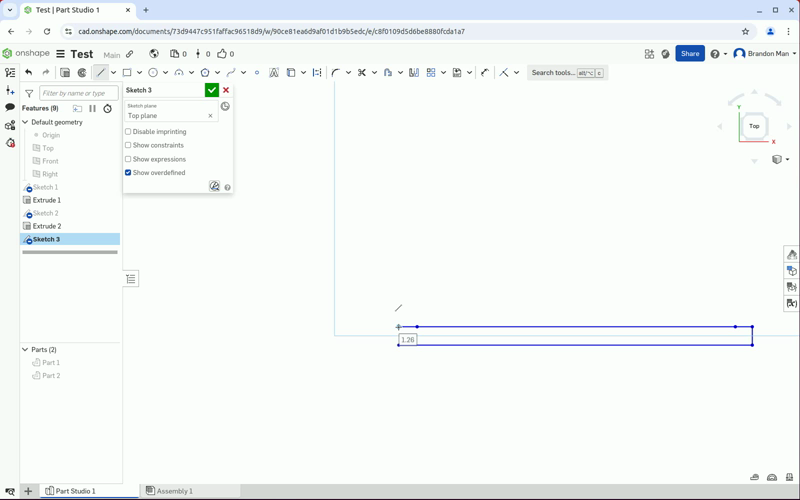
scroll(-6)
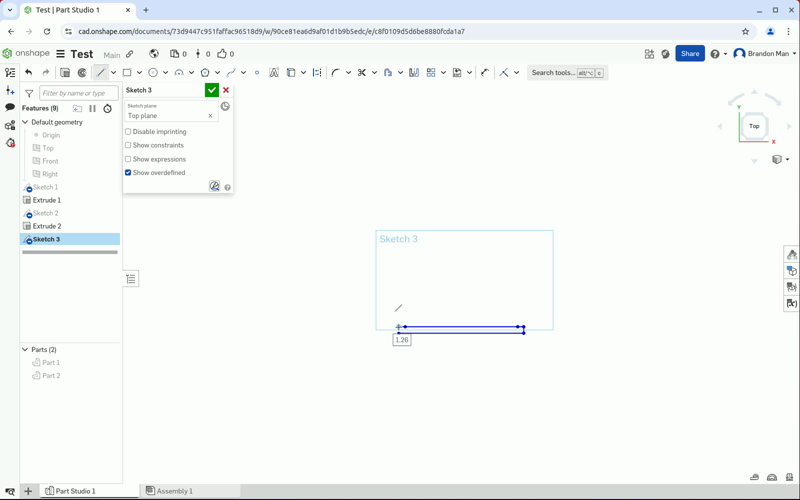
key_up(shift)
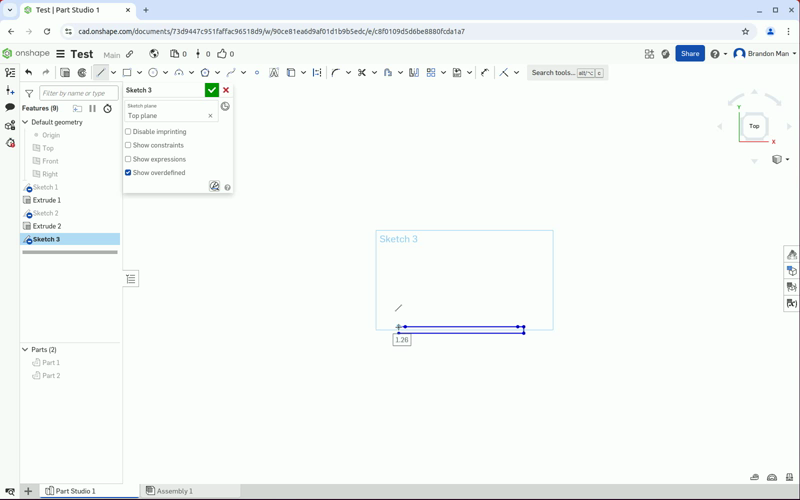
mouse_move(428, 326)
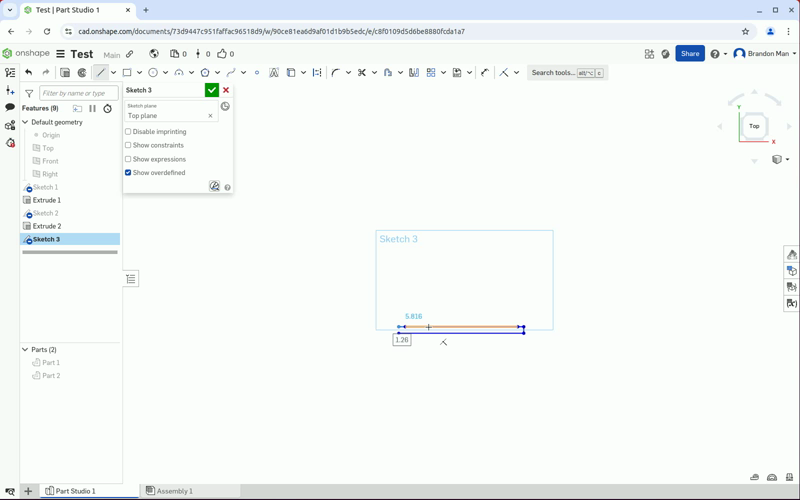
key_down(shift)
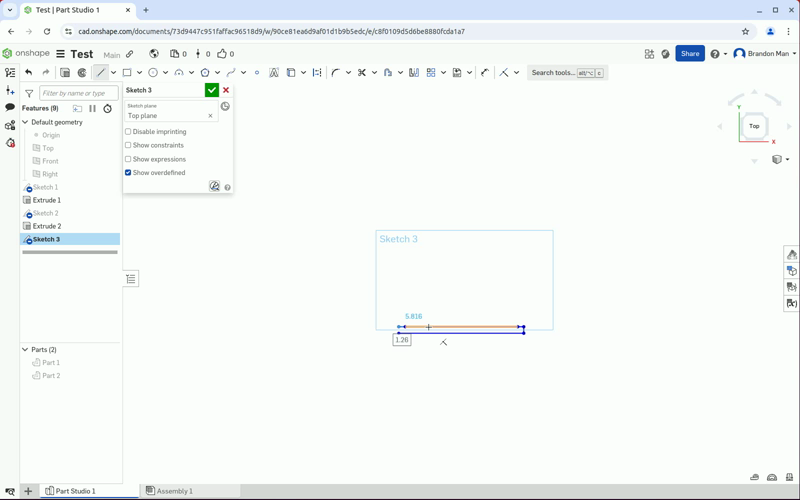
mouse_move(398, 333)
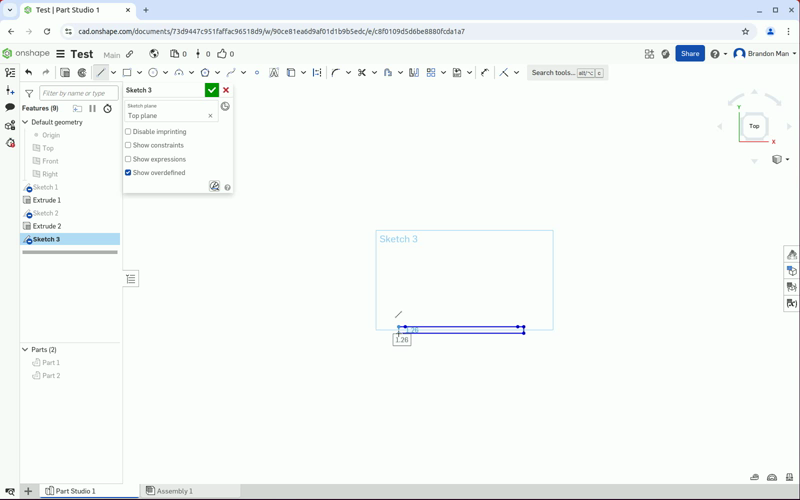
scroll(6)
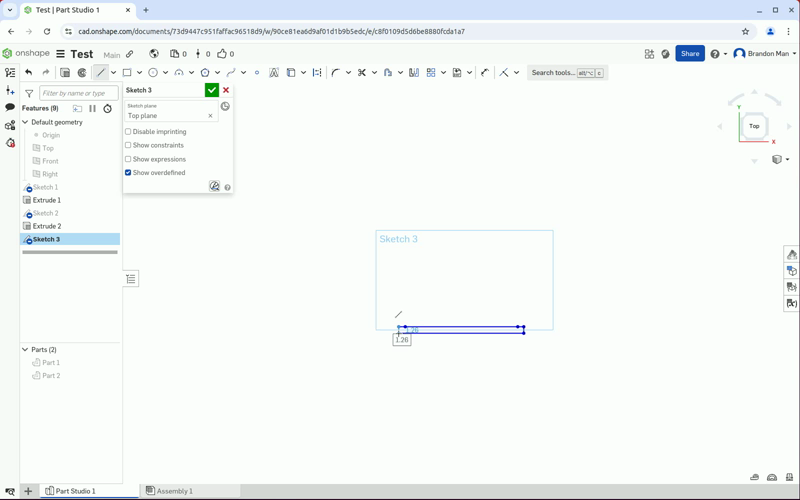
scroll(6)
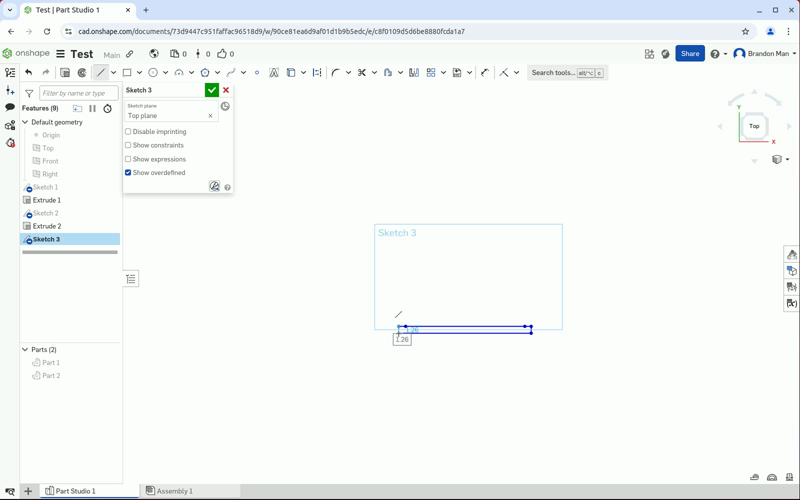
scroll(6)
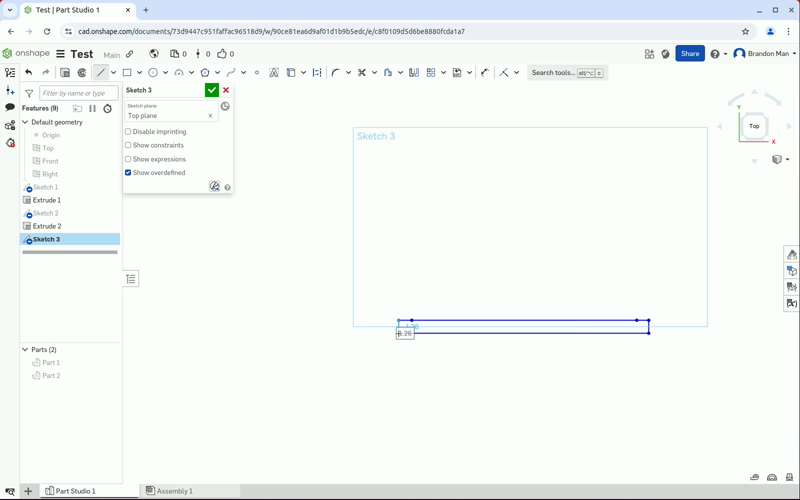
scroll(6)
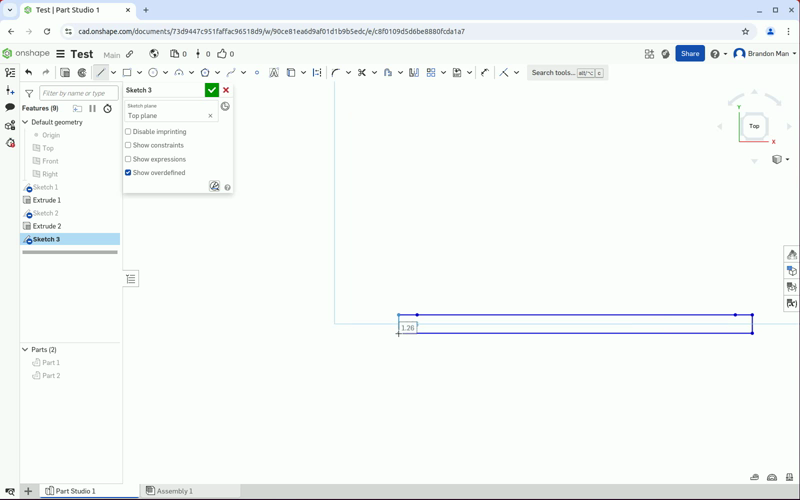
scroll(6)
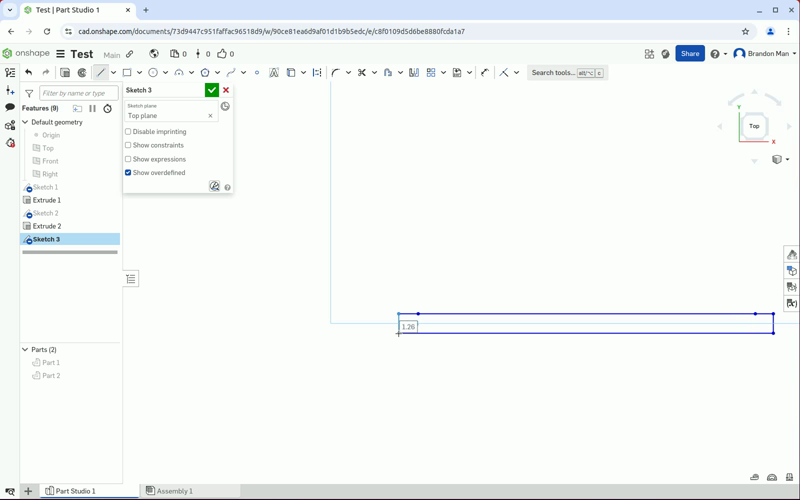
scroll(6)
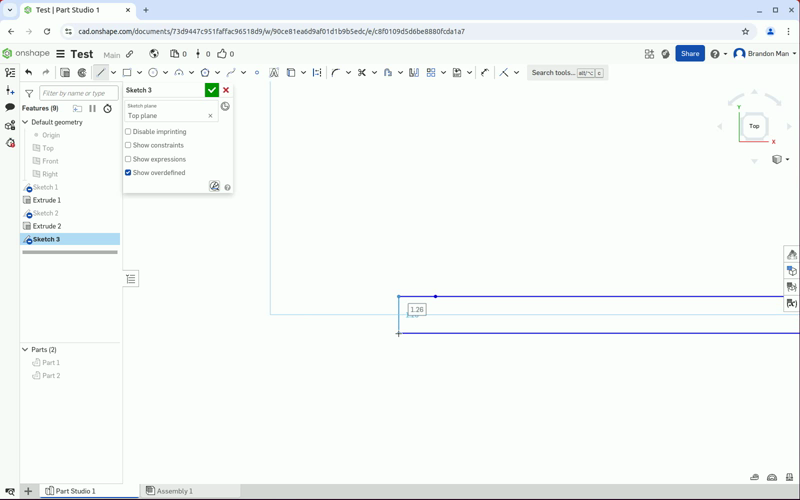
scroll(6)
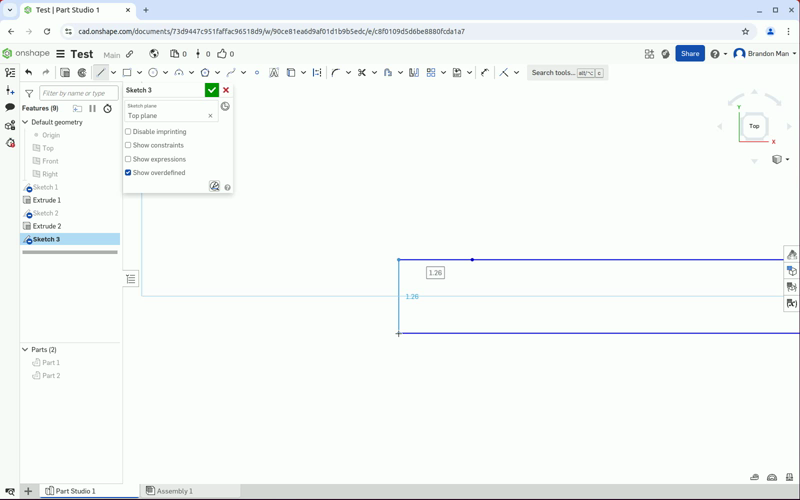
key_up(shift)
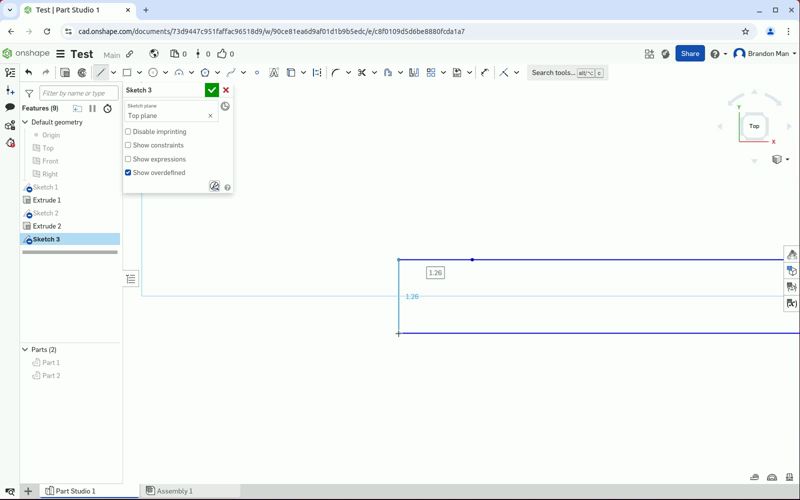
click(398, 333)
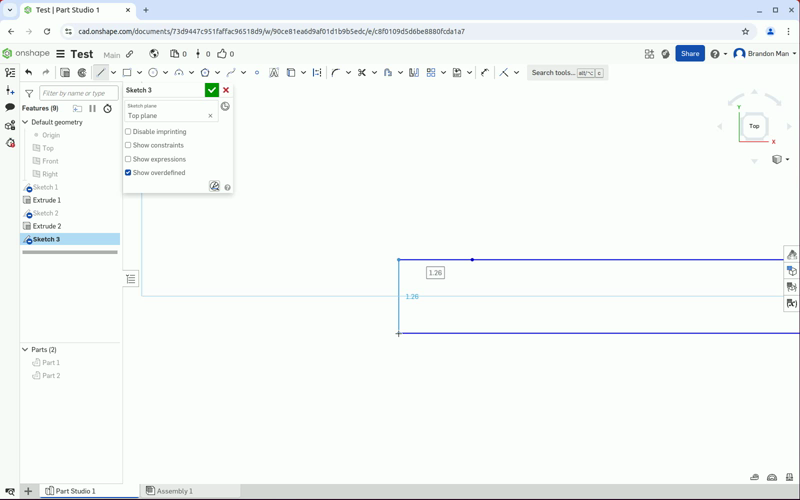
scroll(-6)
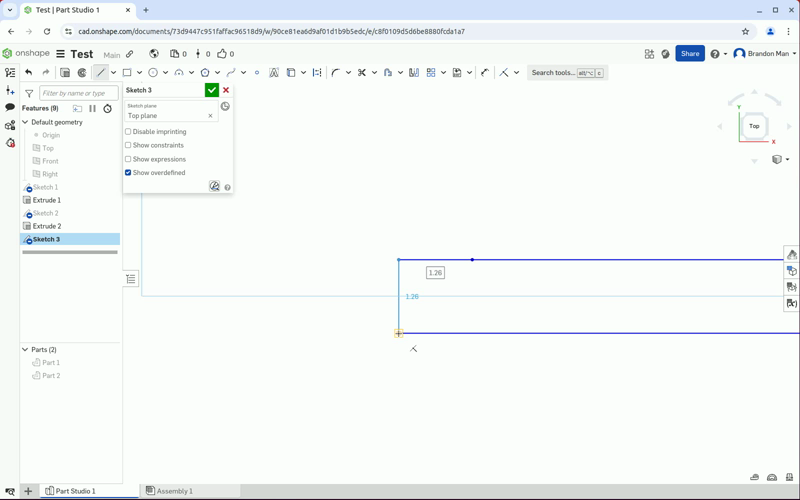
scroll(-6)
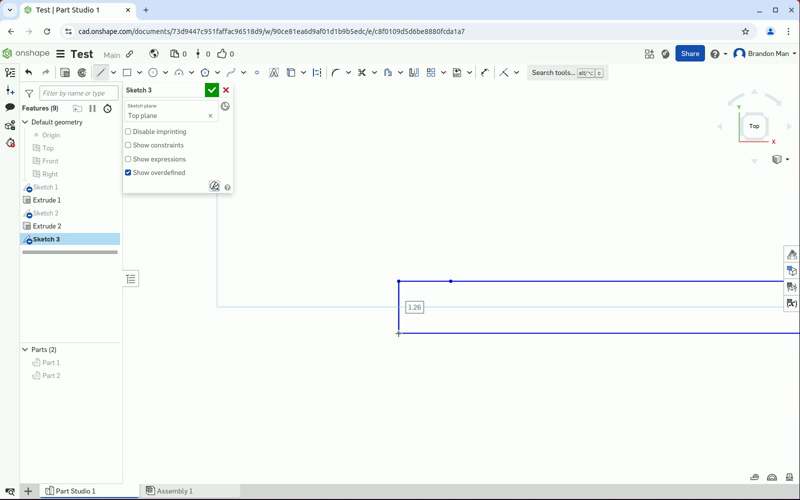
scroll(-6)
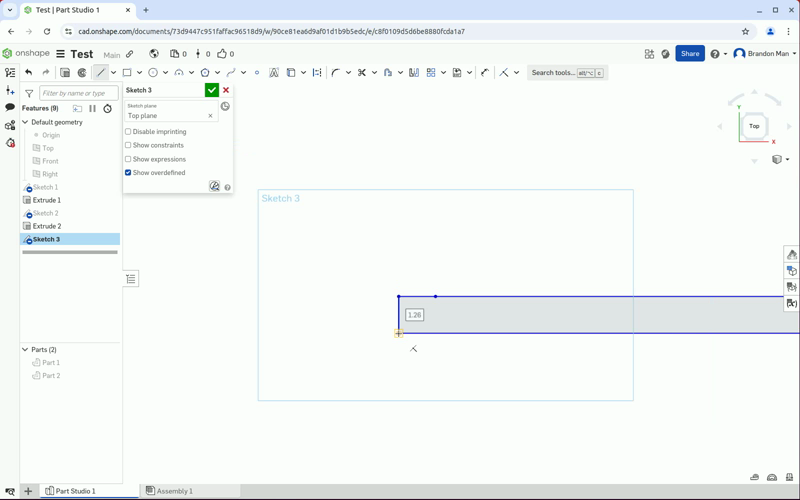
scroll(-6)
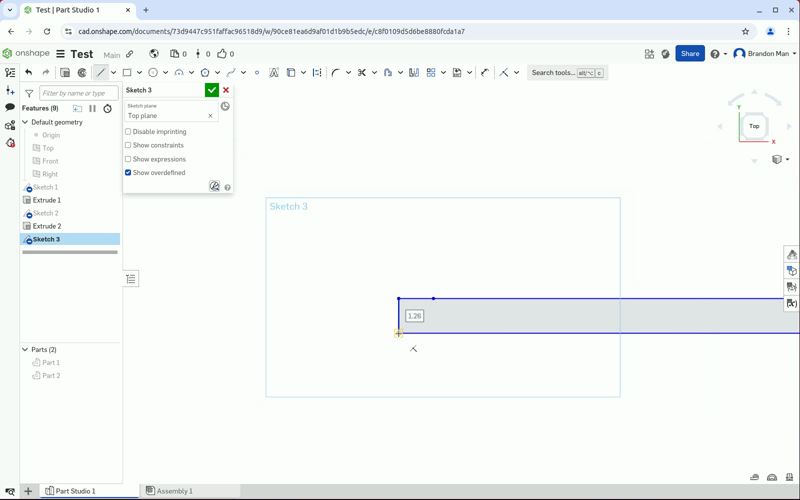
scroll(-6)
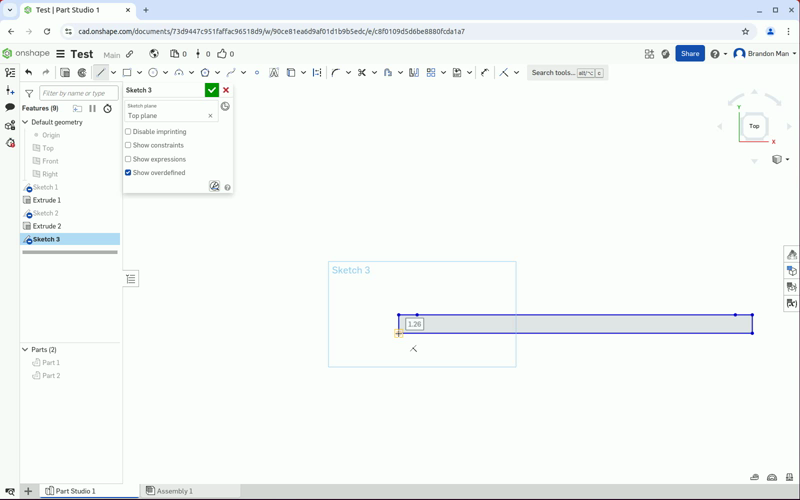
scroll(-6)
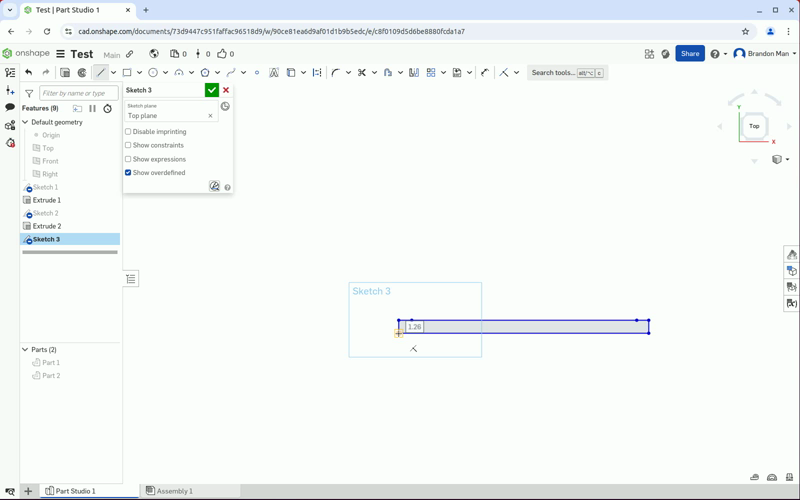
scroll(-6)
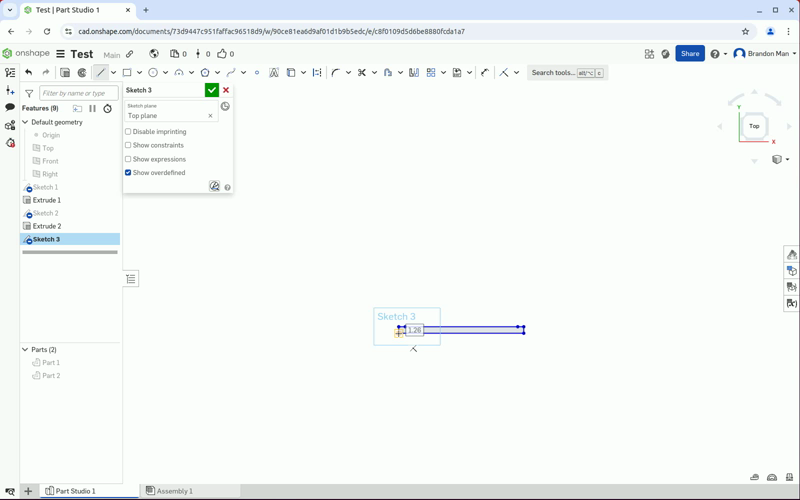
key(esc)
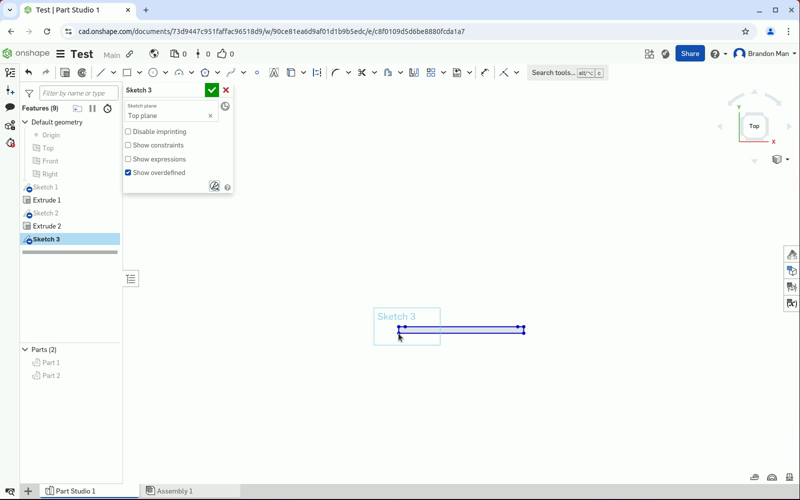
mouse_move(464, 330)
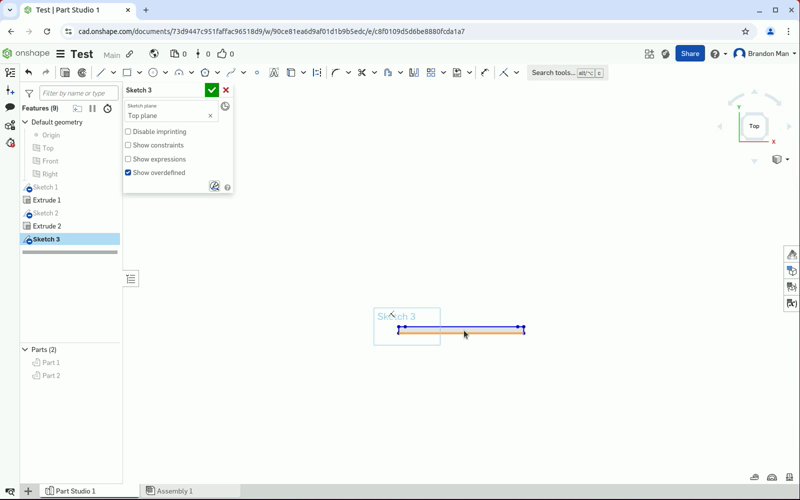
scroll(6)
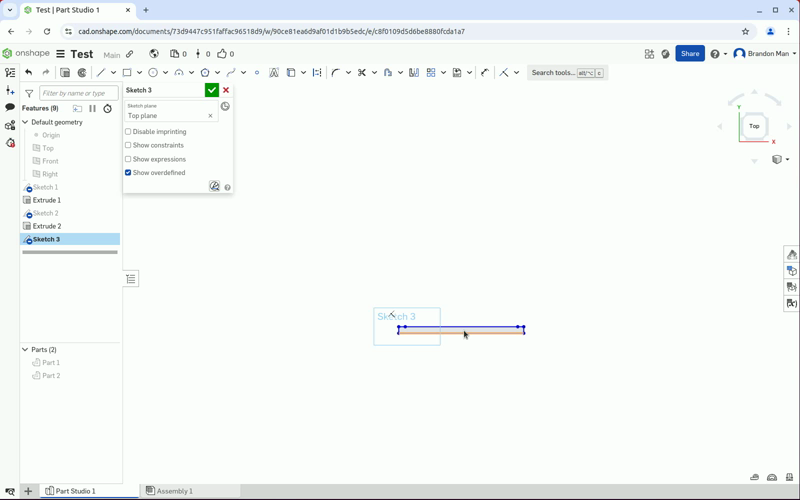
scroll(6)
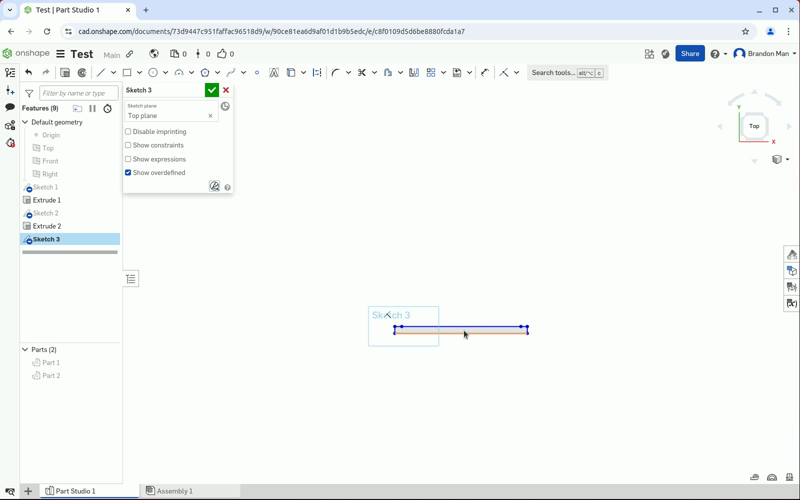
scroll(6)
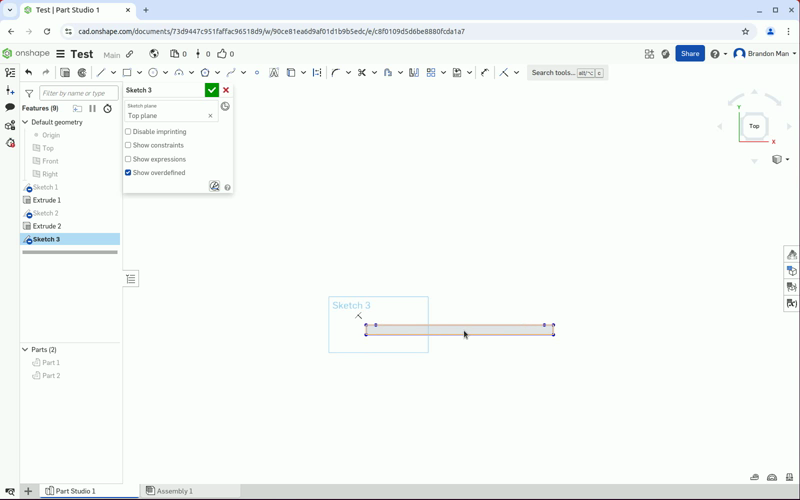
scroll(6)
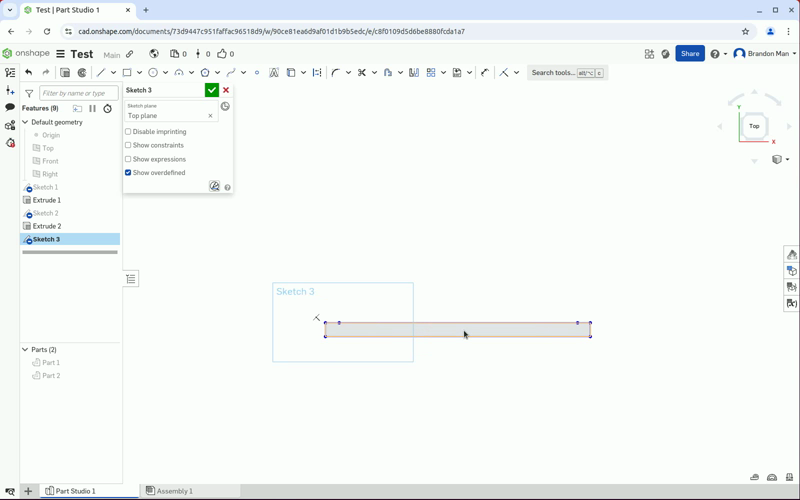
scroll(6)
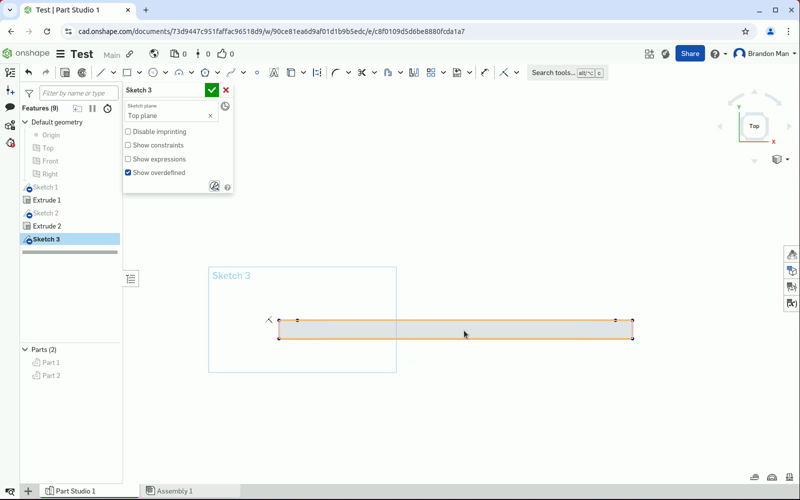
scroll(6)
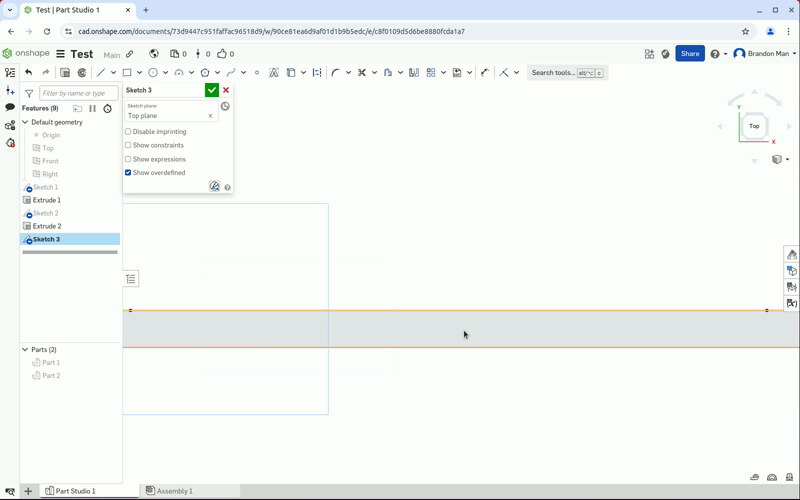
scroll(6)
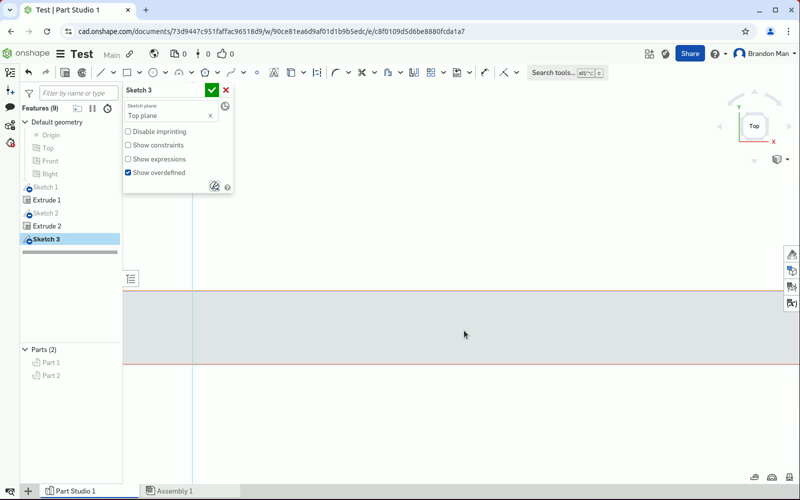
click(464, 330)
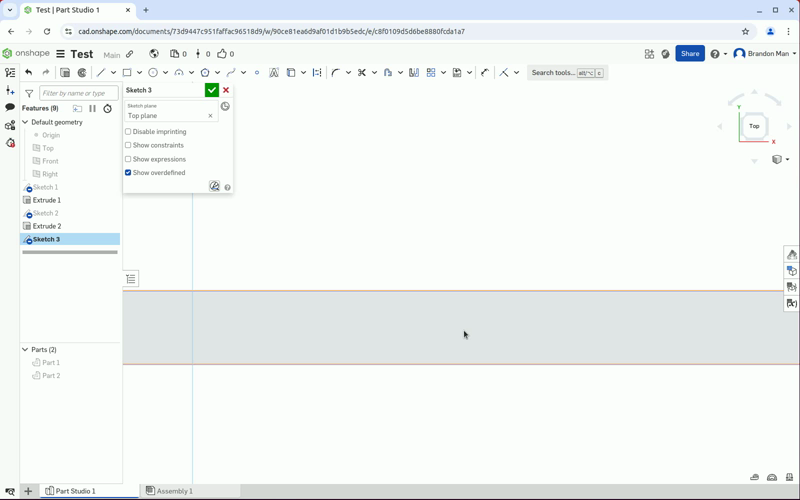
scroll(-6)
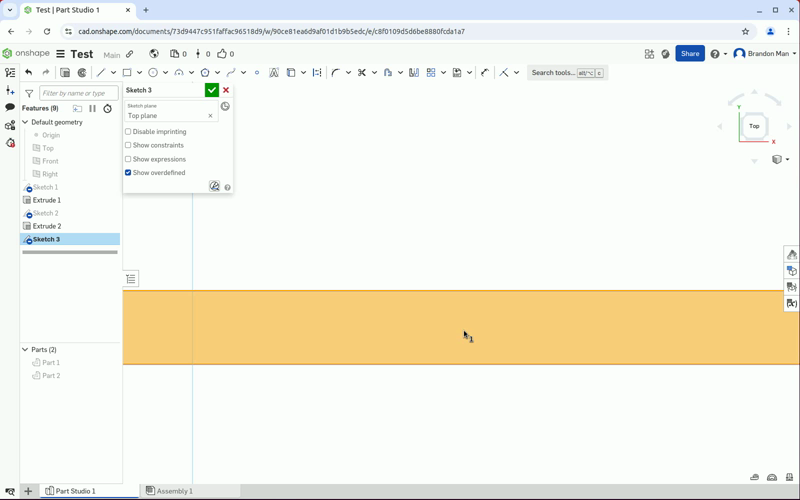
scroll(-6)
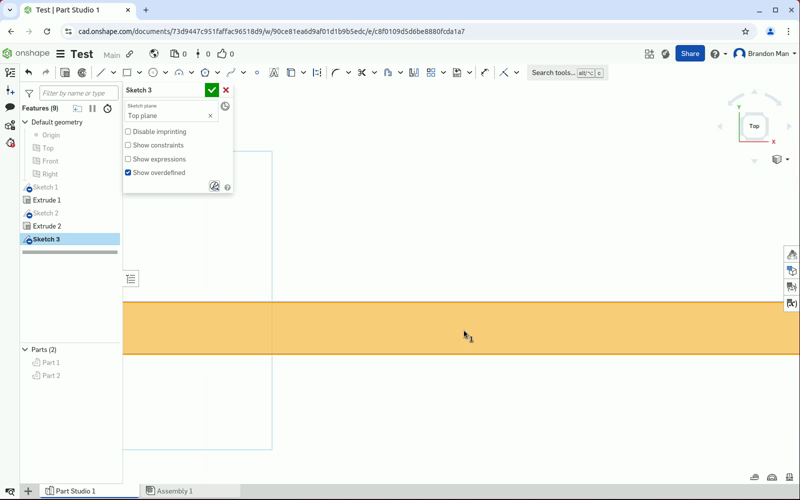
scroll(-6)
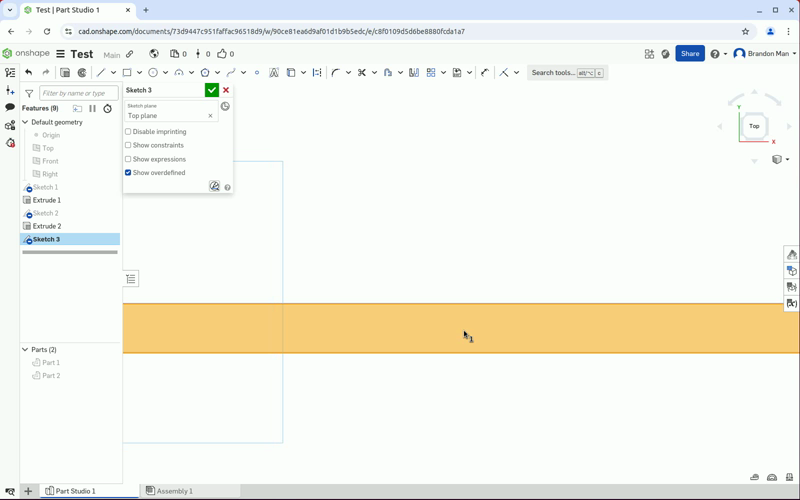
scroll(-6)
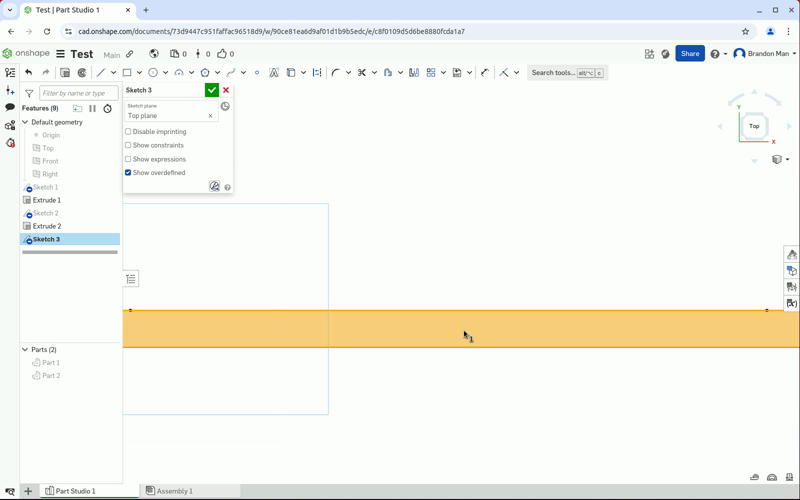
scroll(-6)
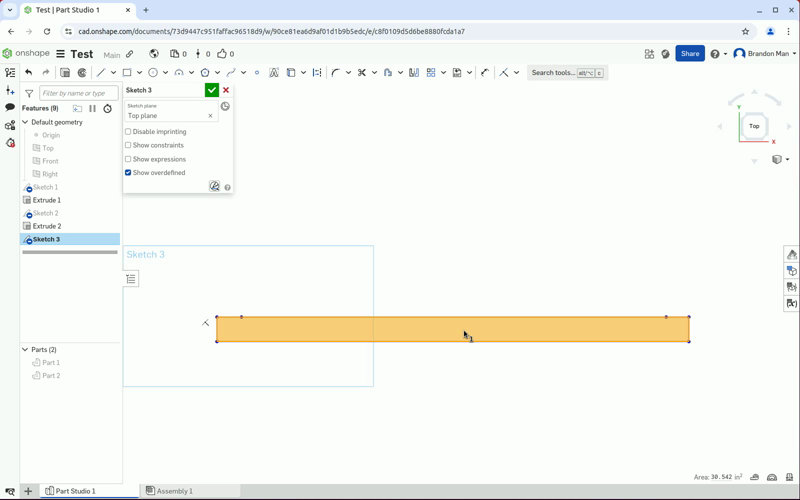
scroll(-6)
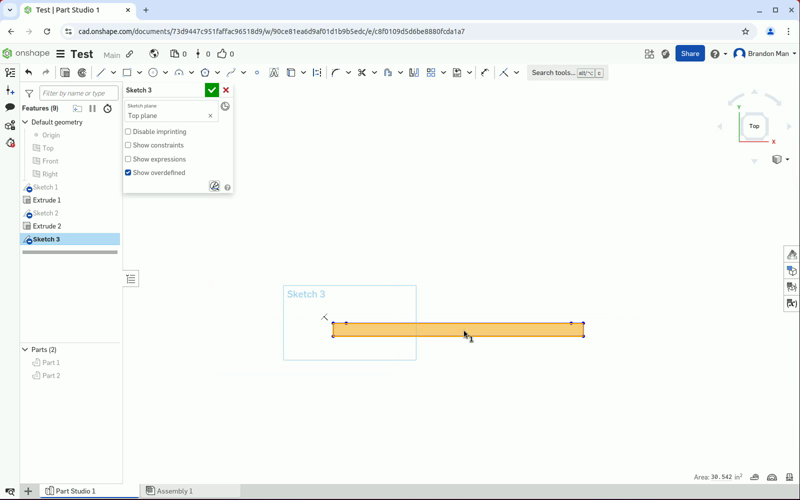
scroll(-6)
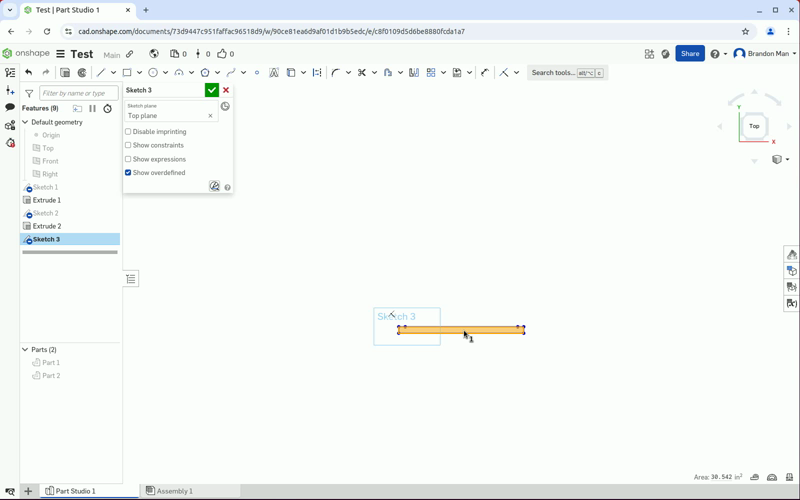
mouse_move(73, 352)
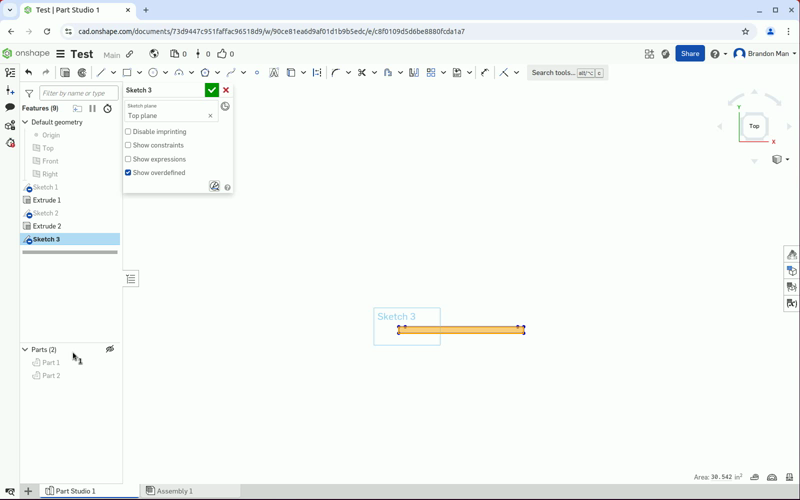
key(shift+y)
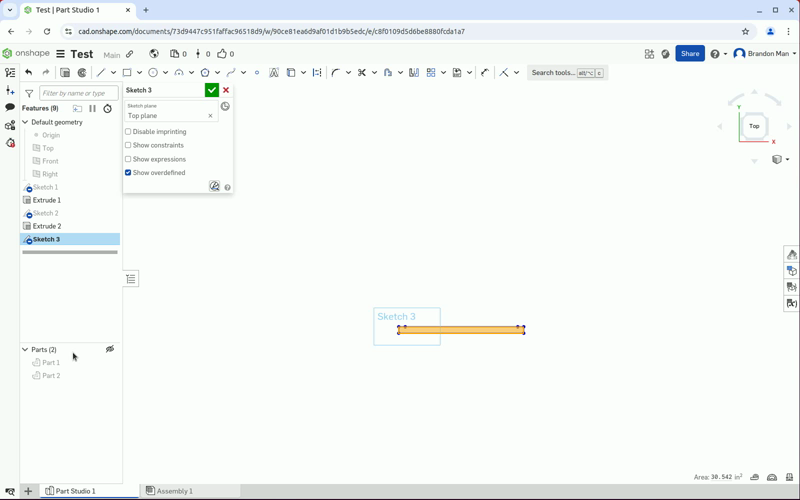
key(shift+e)
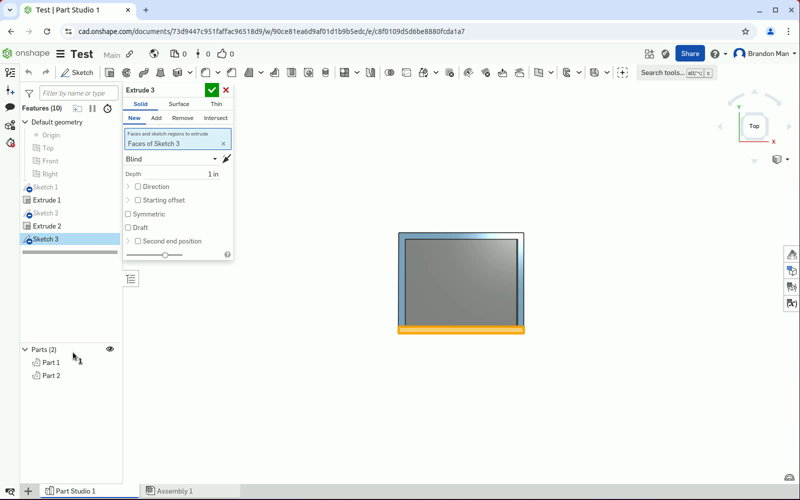
mouse_move(143, 106)
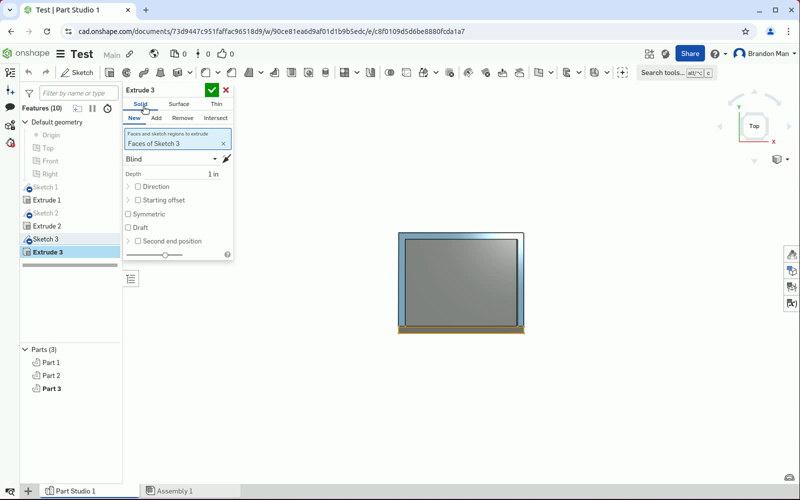
click(143, 106)
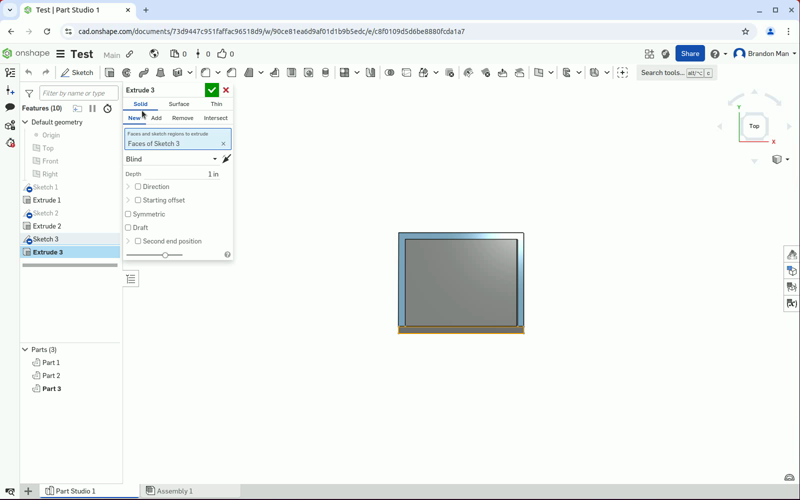
mouse_move(137, 120)
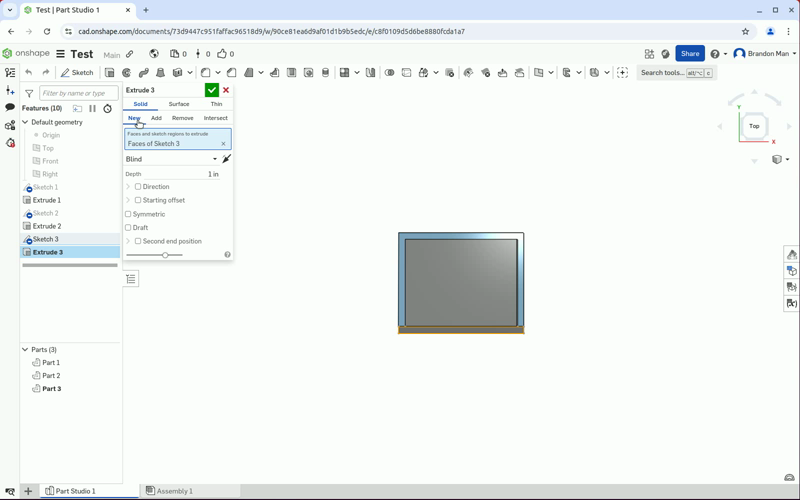
click(137, 120)
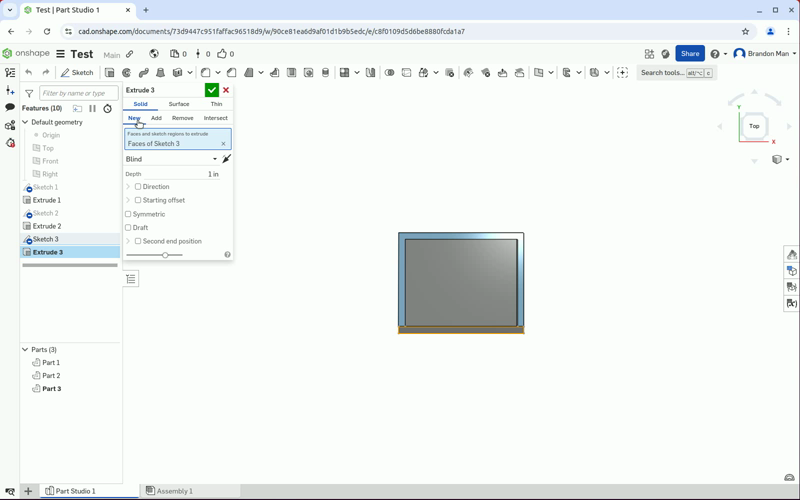
key(tab, 4)
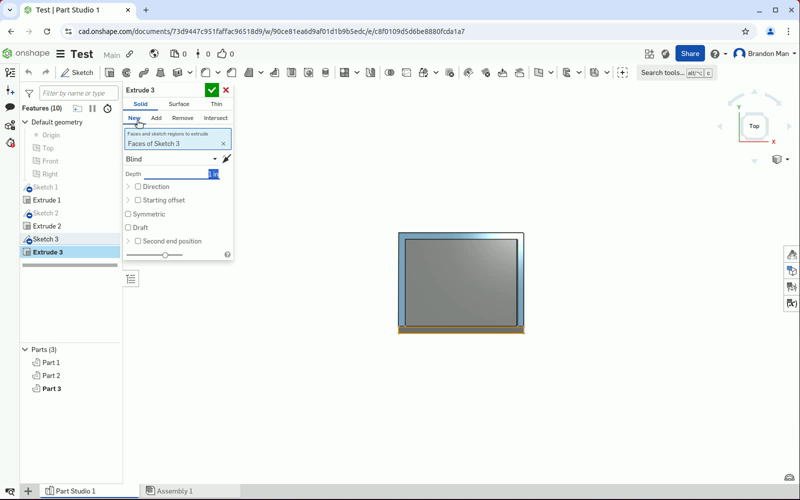
text(23.108)
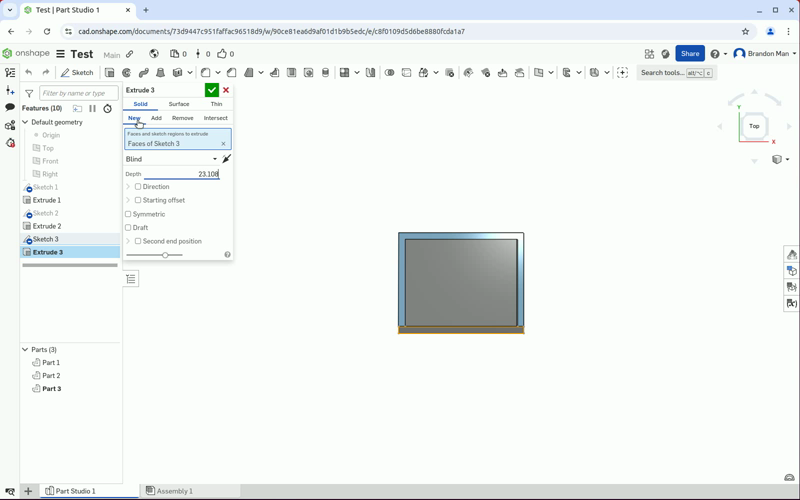
key(enter)
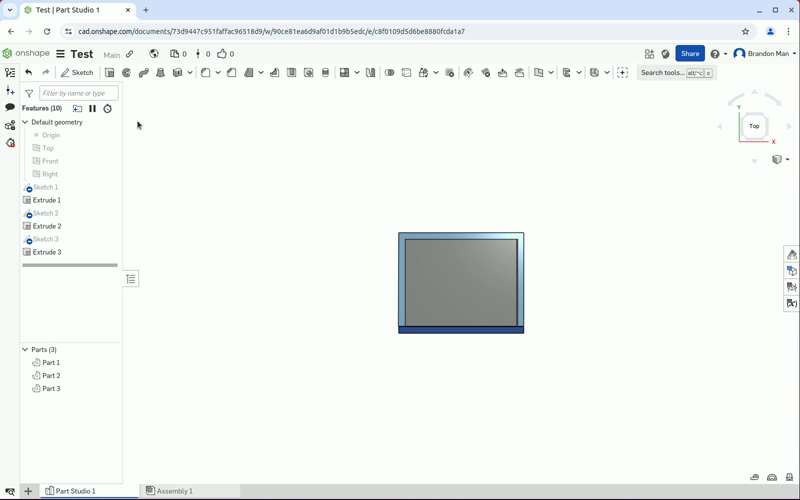
key(shift+h)
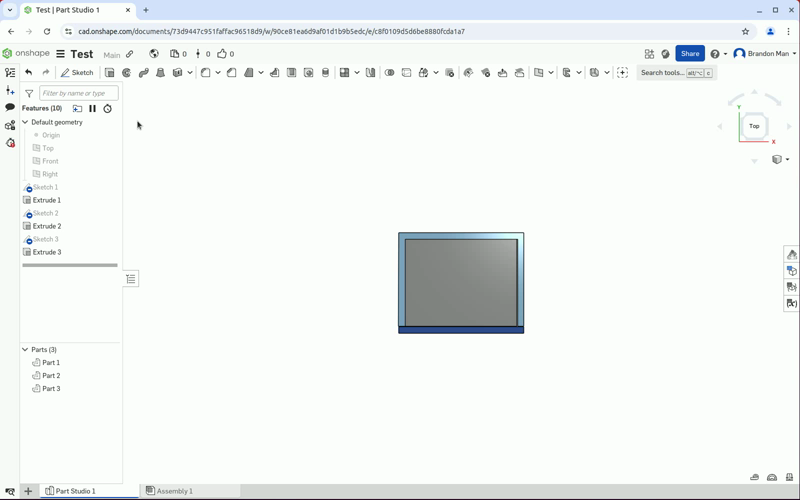
key(shift+h)
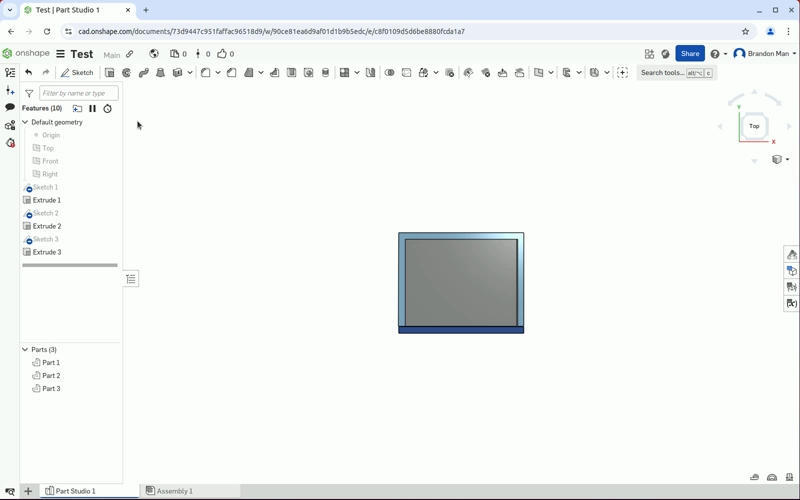
mouse_move(73, 189)
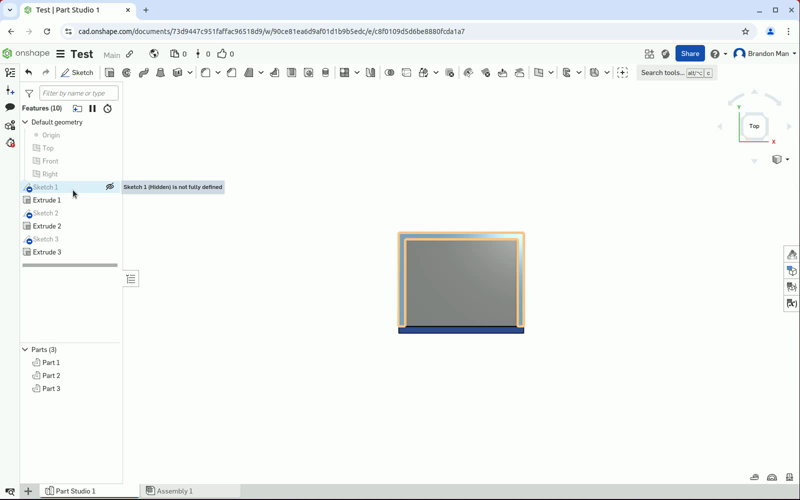
click(73, 189)
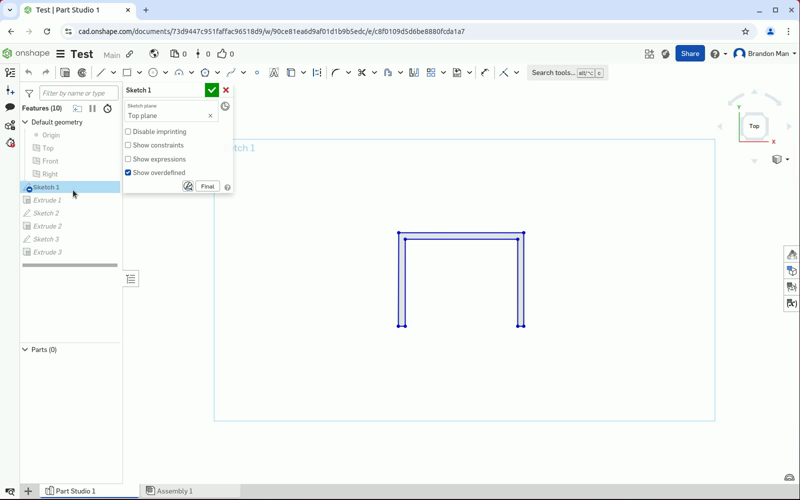
mouse_move(229, 92)
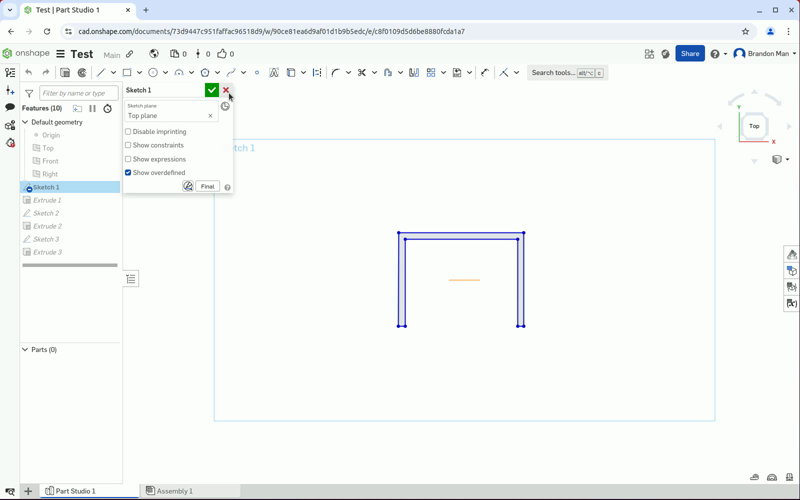
click(229, 92)
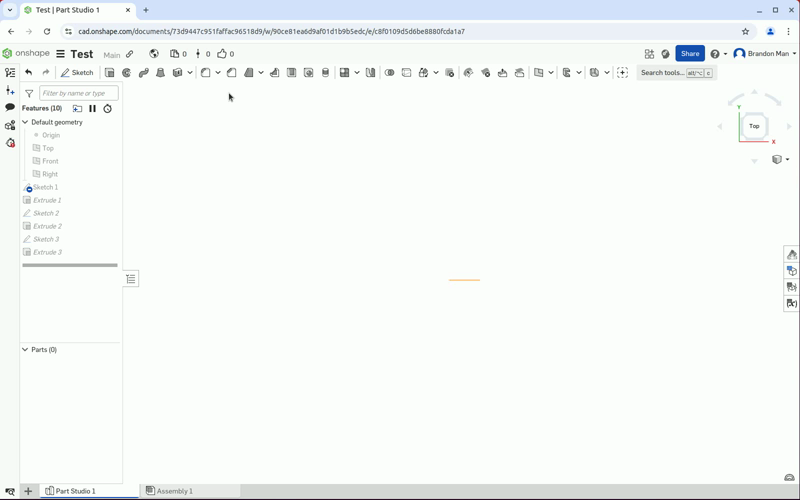
mouse_move(73, 352)
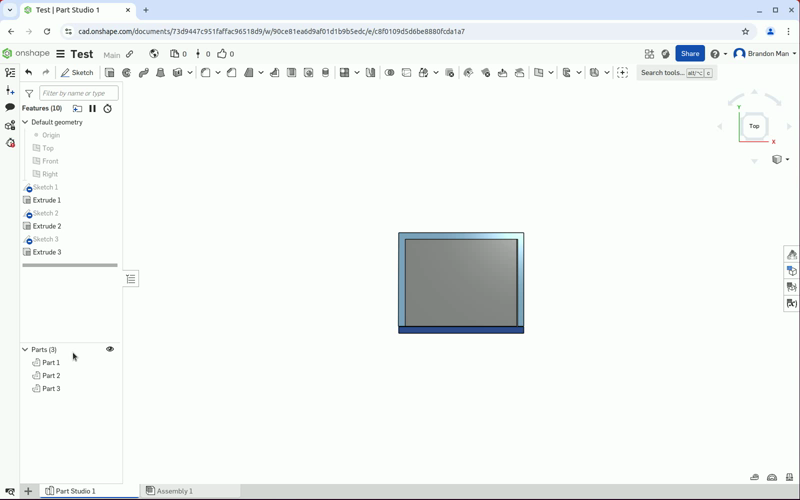
key(y)
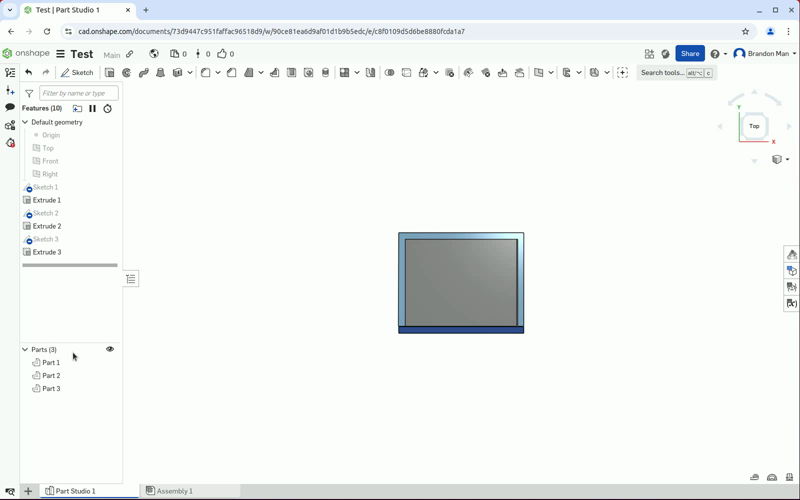
key(shift+p)
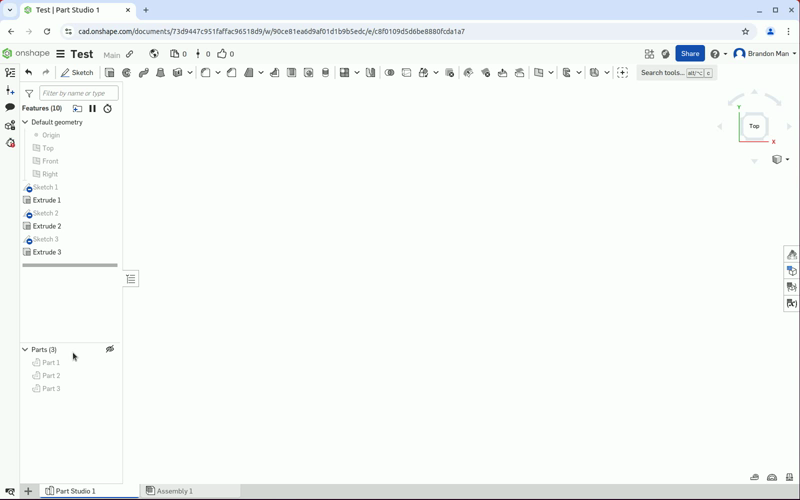
key(space)
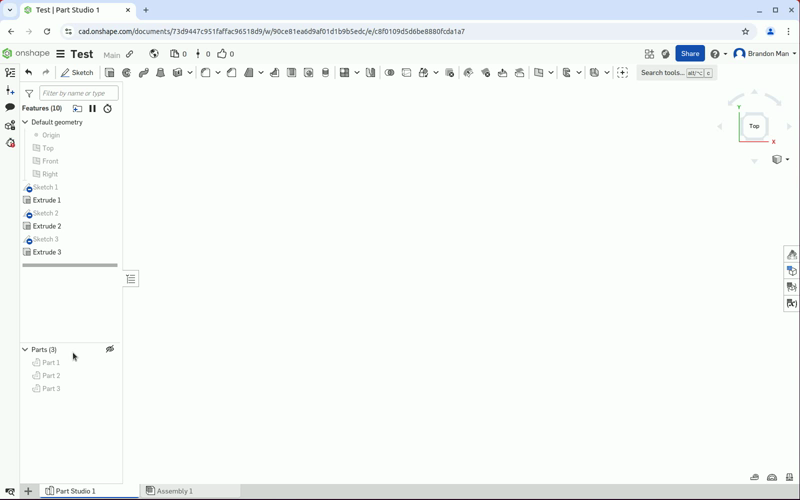
key_down(shift)
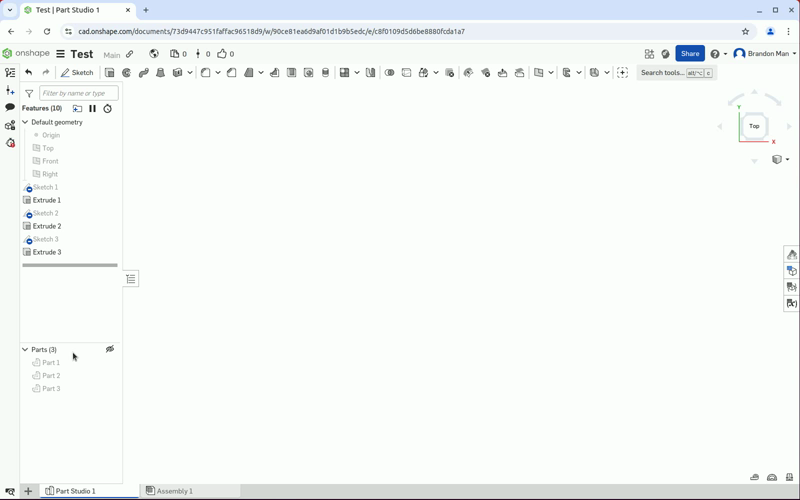
key(up)
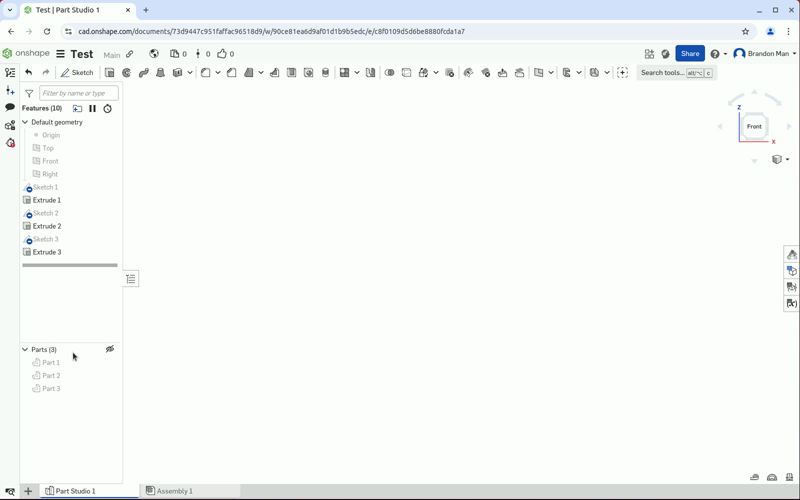
key_up(shift)
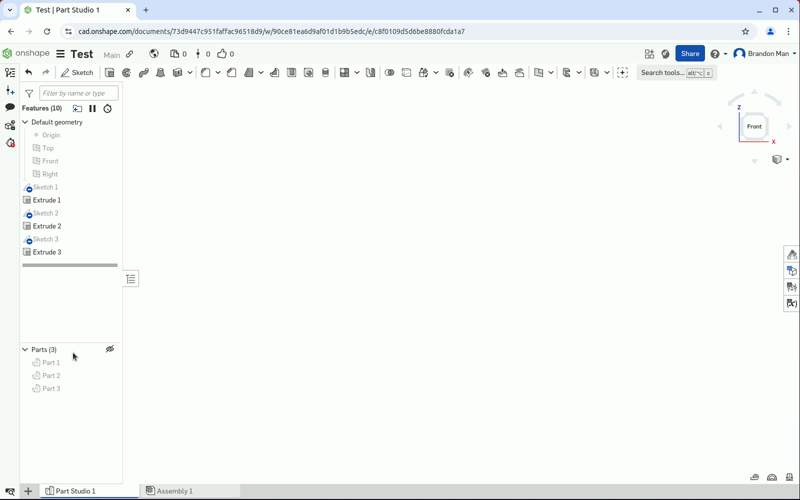
key(space)
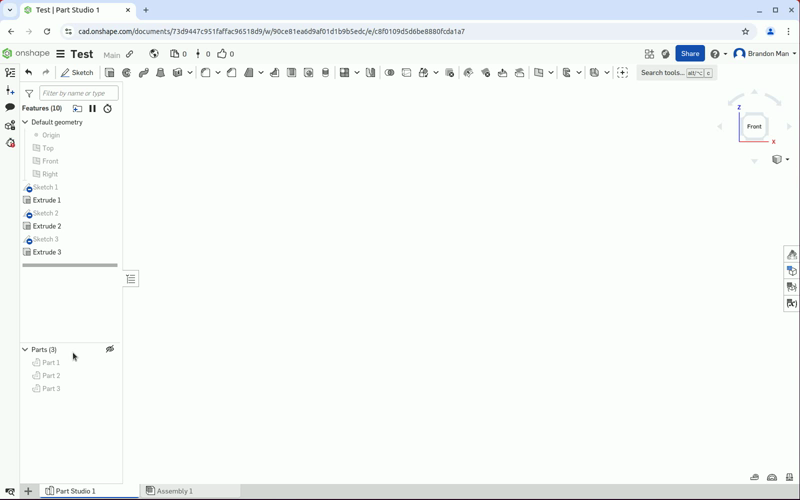
key_down(shift)
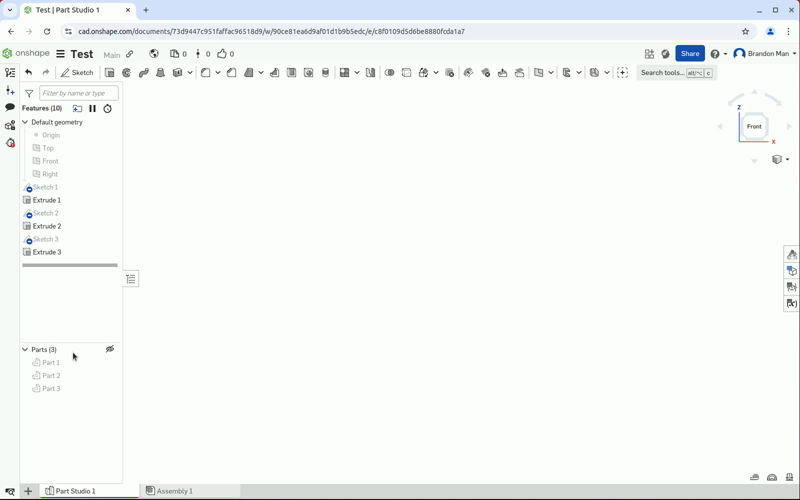
key(left)
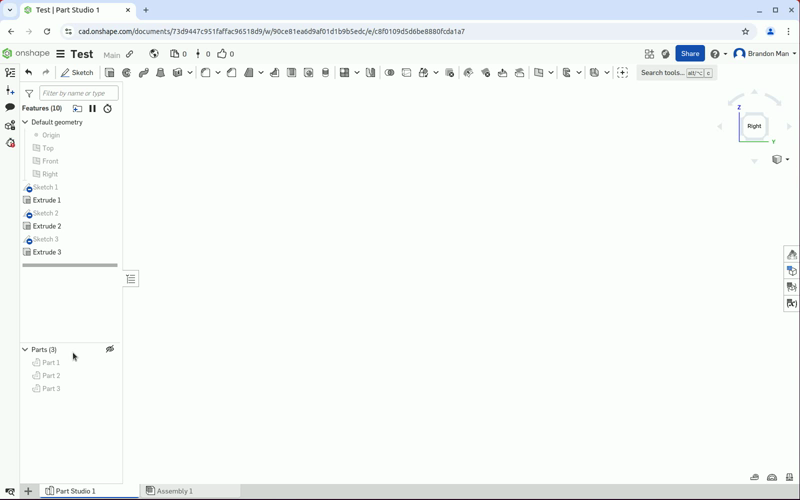
key_up(shift)
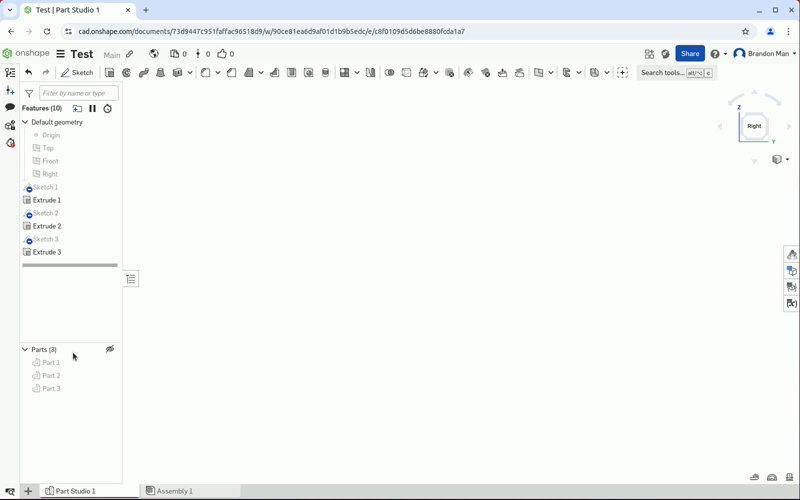
mouse_move(73, 352)
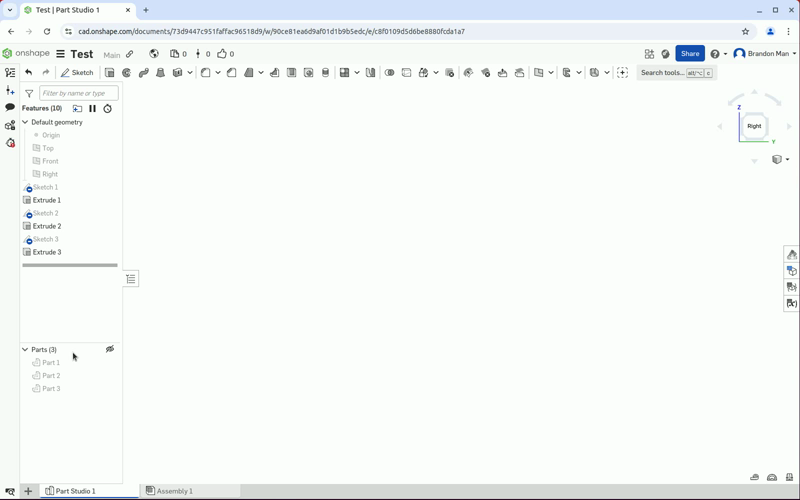
key(shift+y)
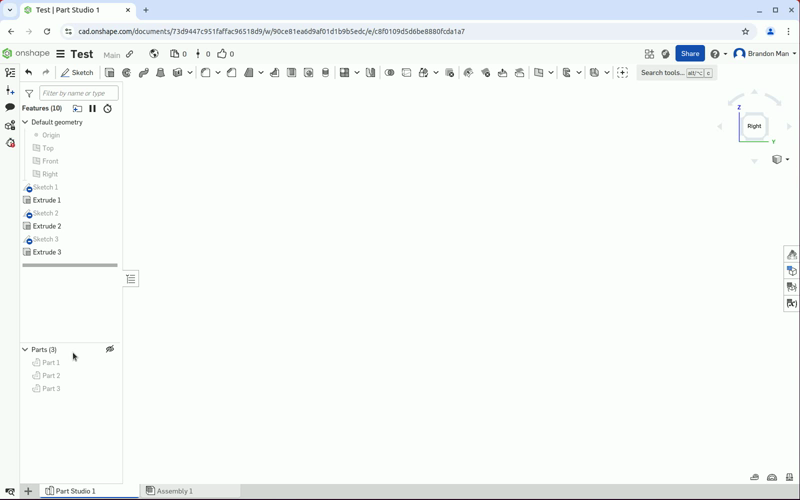
key(shift+s)
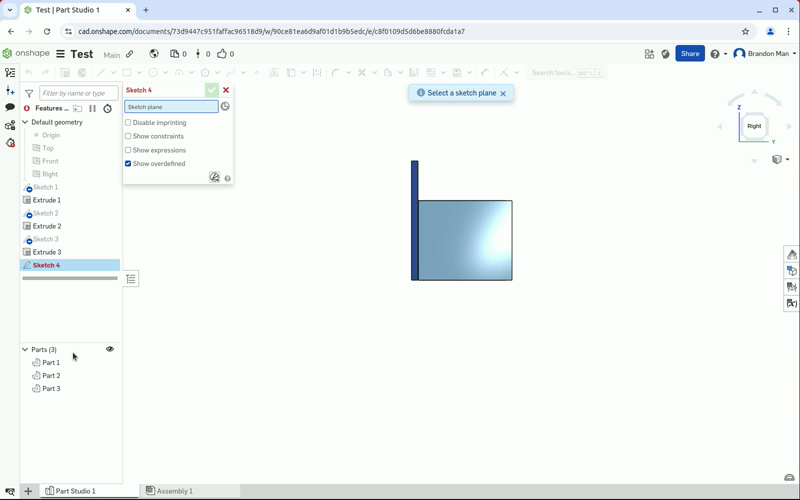
mouse_move(73, 176)
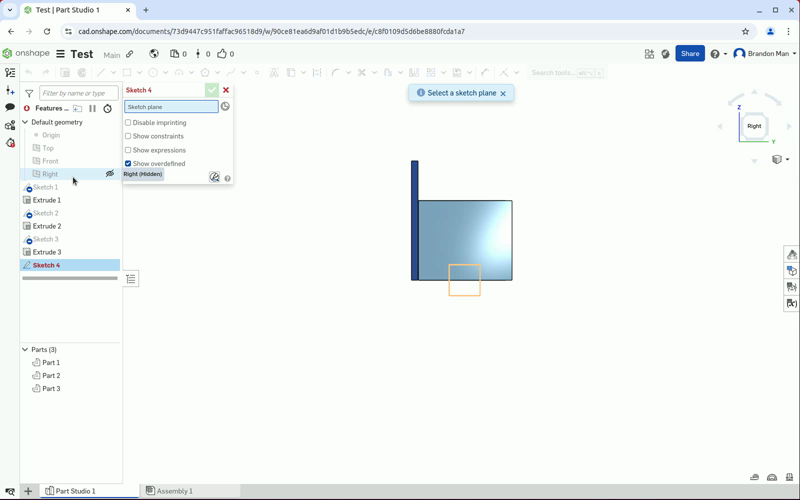
click(73, 176)
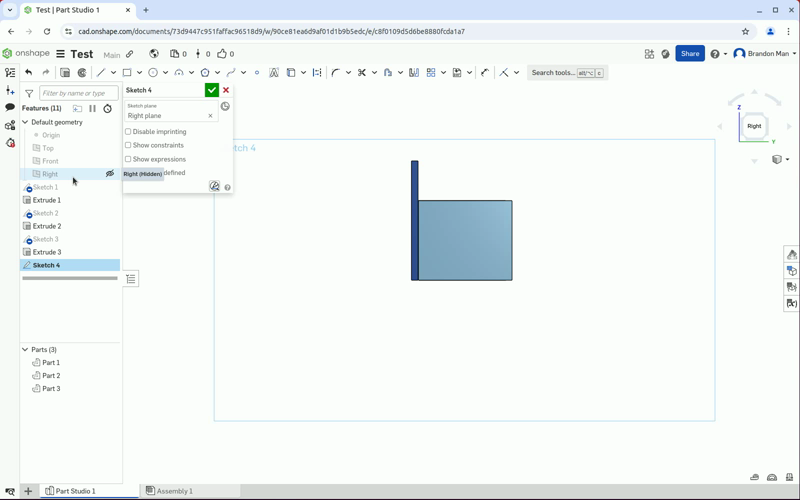
mouse_move(73, 352)
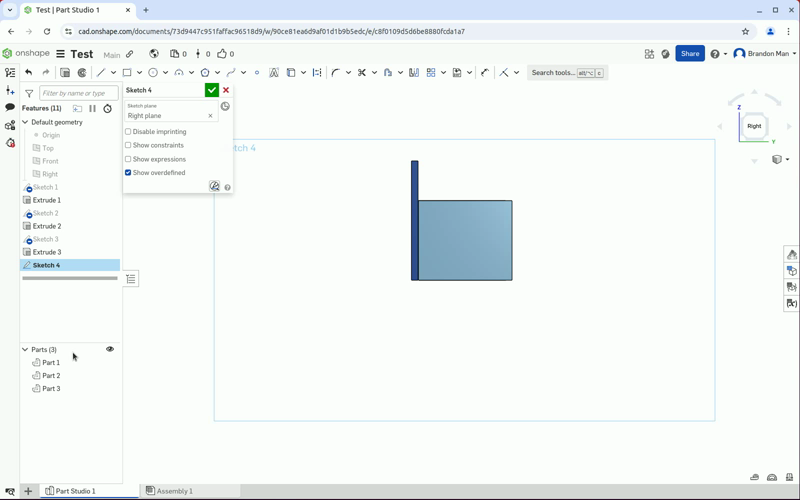
key(y)
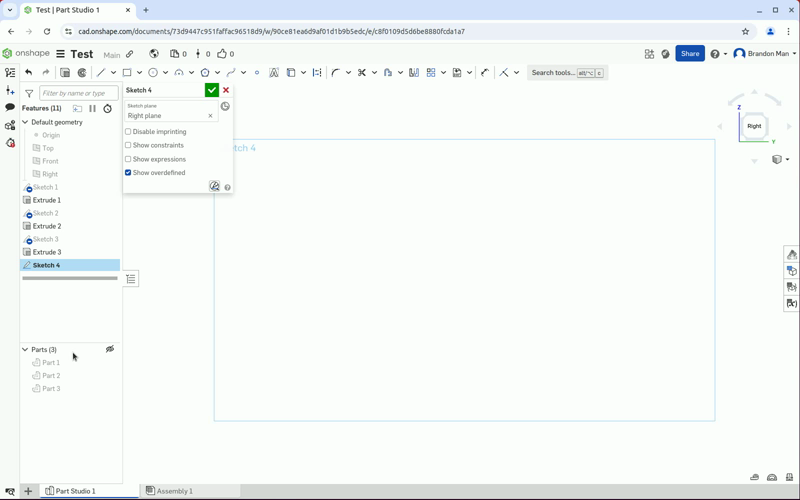
key(l)
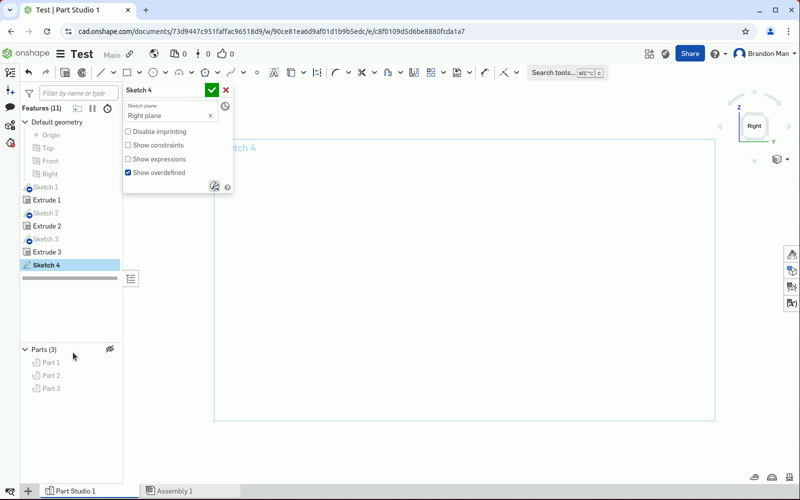
key_down(shift)
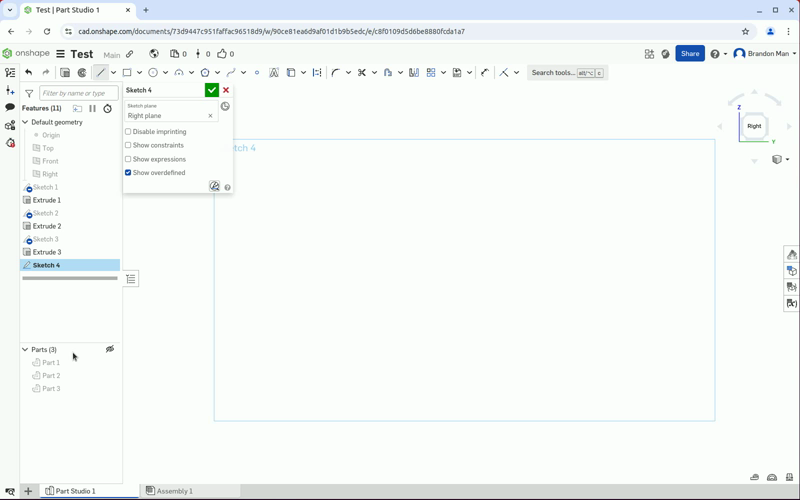
mouse_move(416, 207)
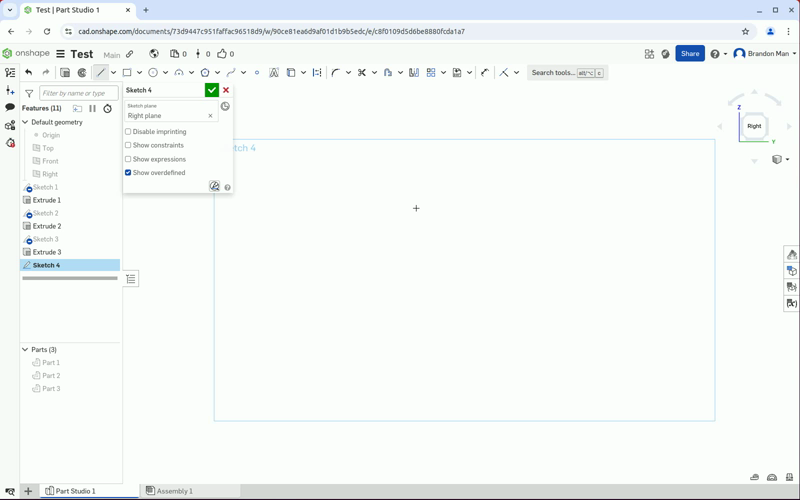
click(416, 207)
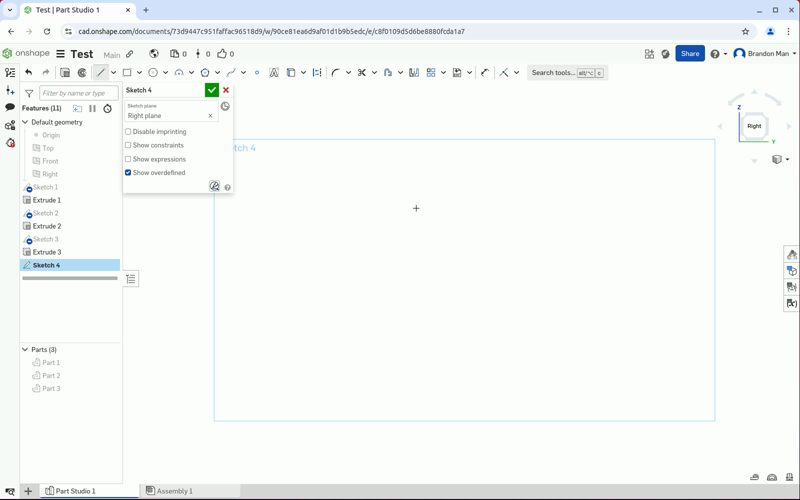
key_up(shift)
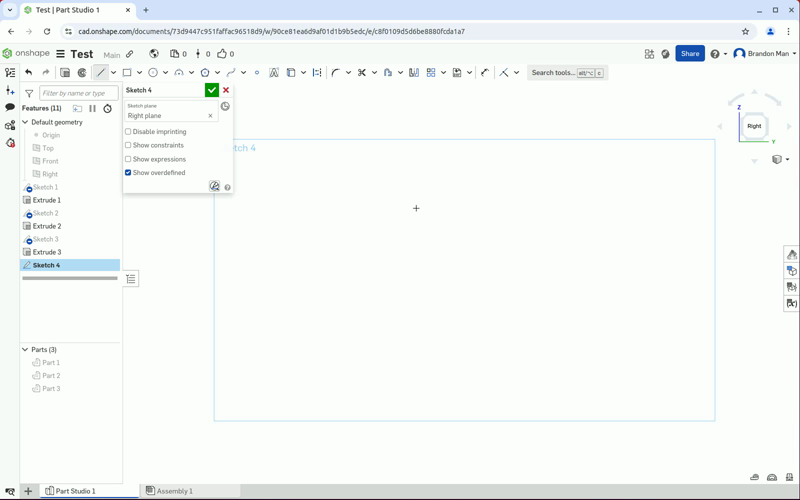
key_down(shift)
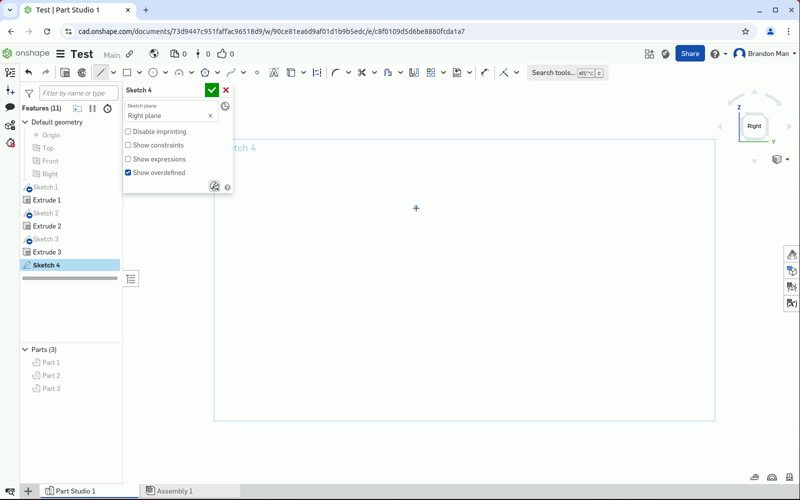
mouse_move(510, 207)
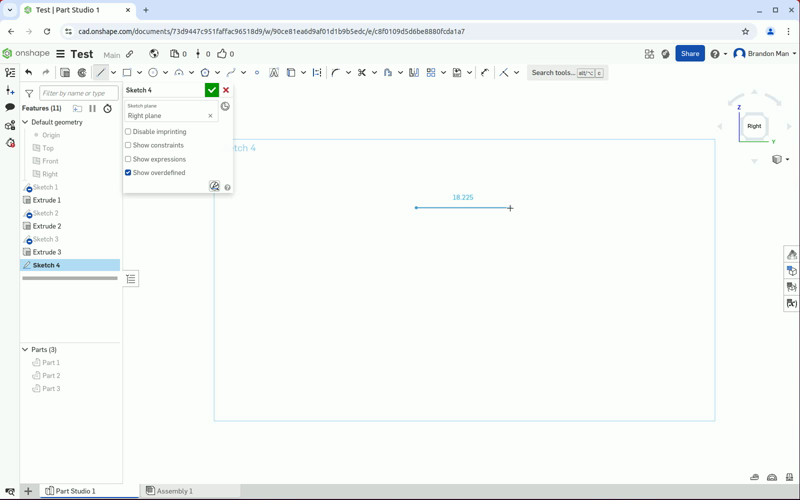
click(510, 207)
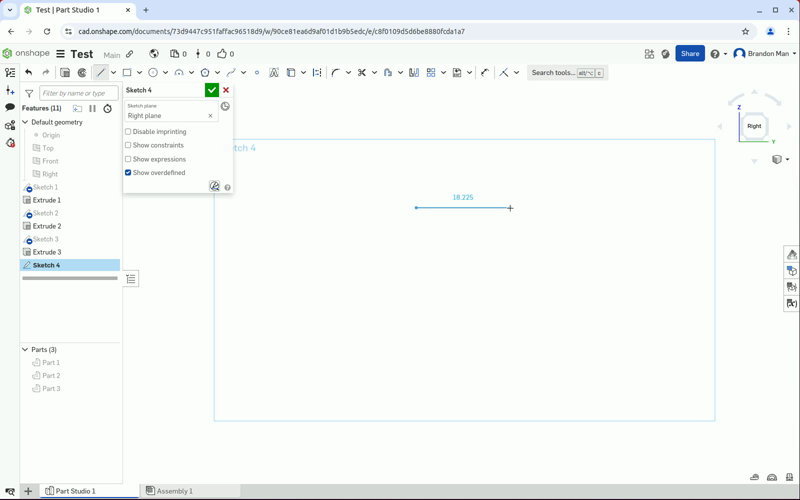
key_up(shift)
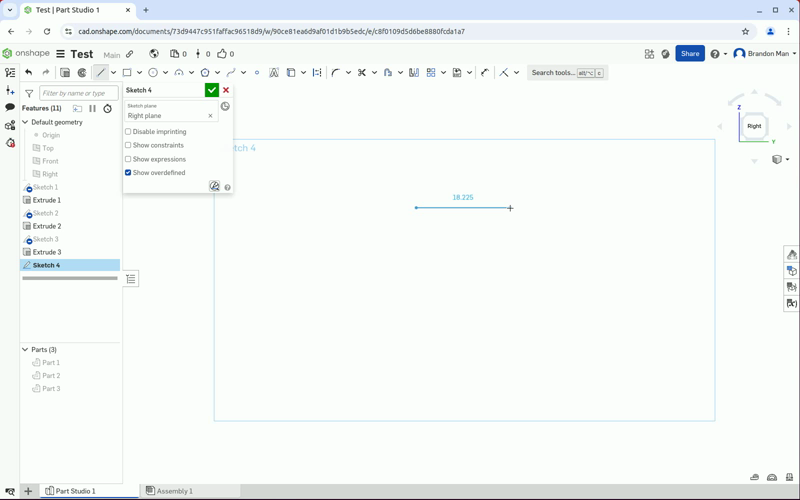
key_down(shift)
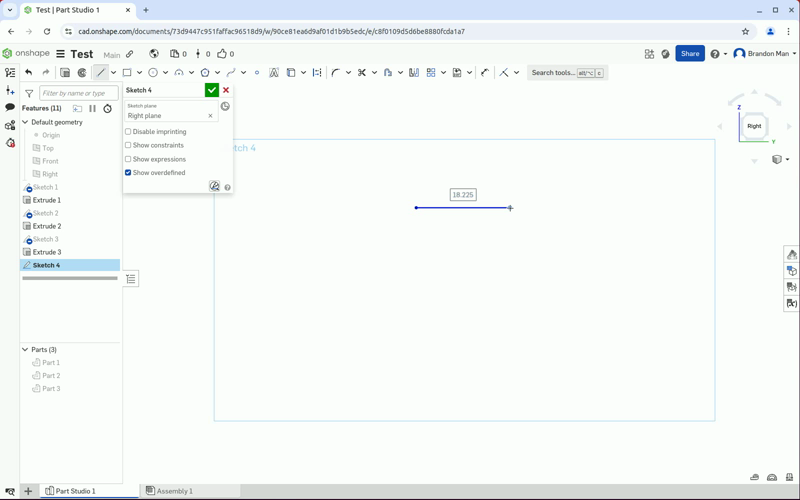
mouse_move(416, 170)
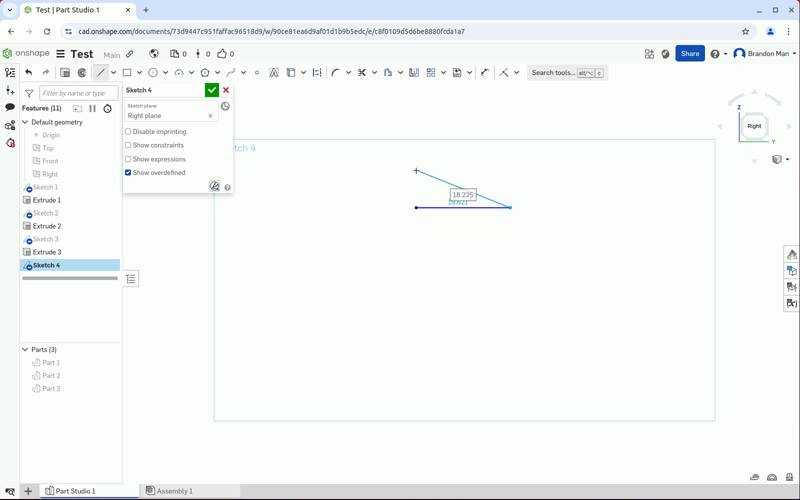
click(416, 170)
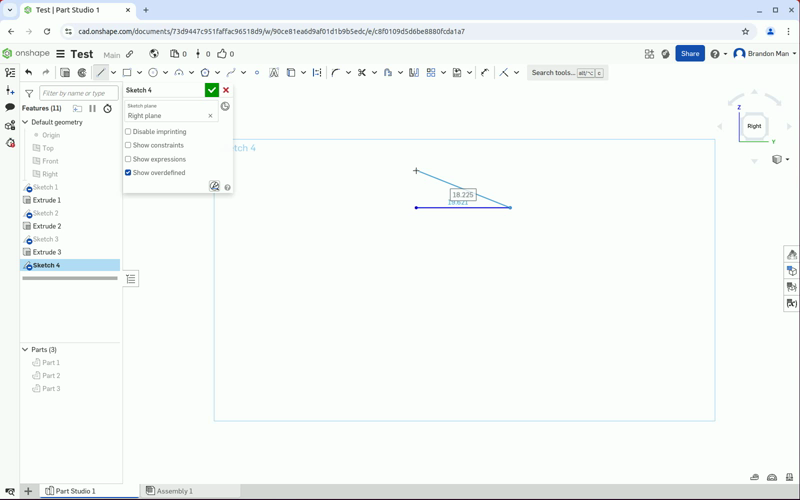
key_up(shift)
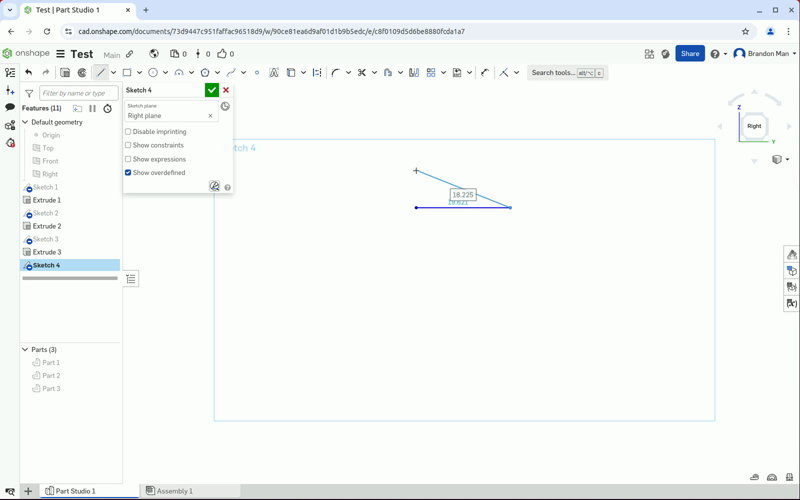
mouse_move(446, 170)
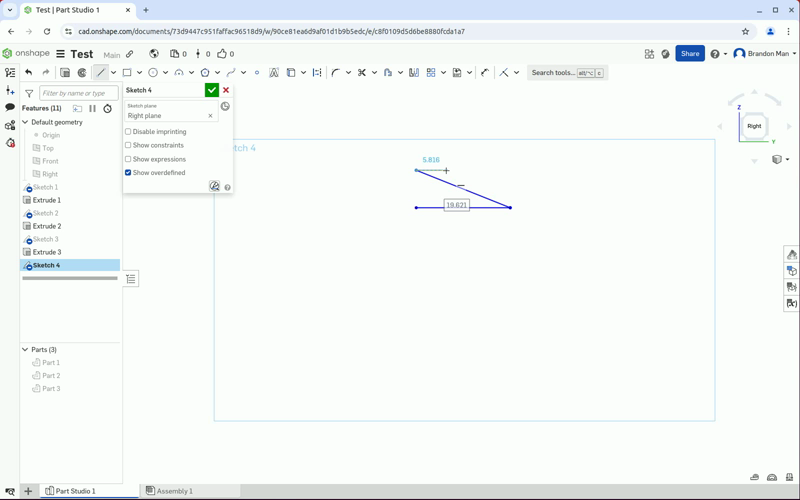
key_down(shift)
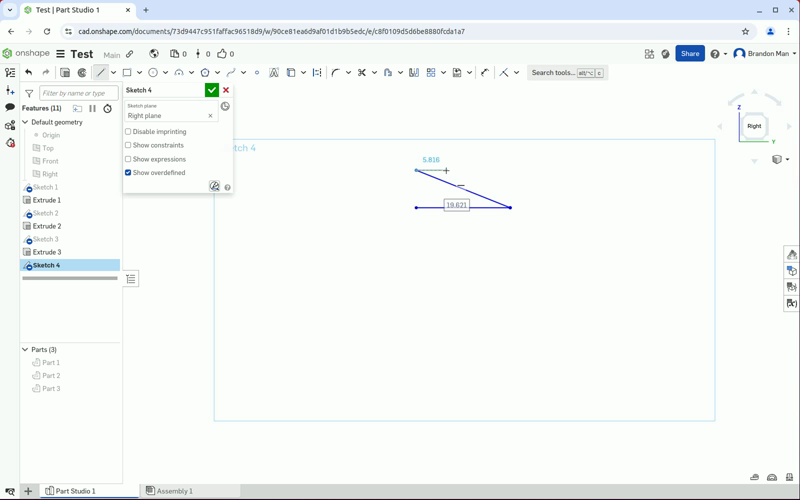
mouse_move(416, 207)
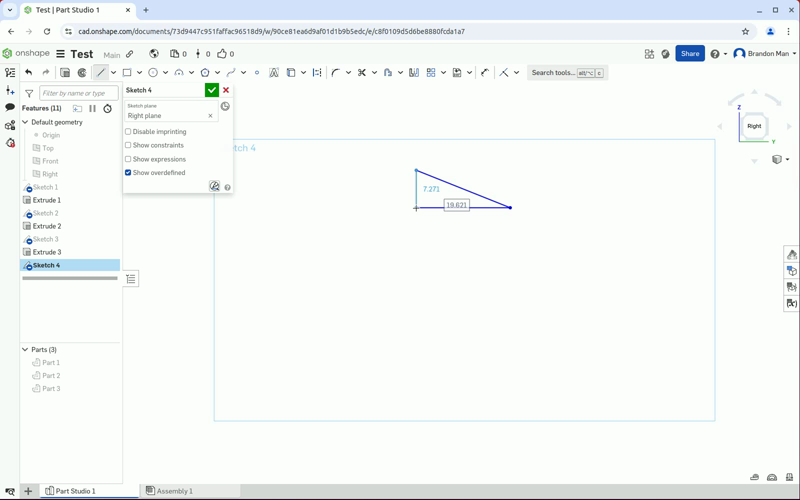
key_up(shift)
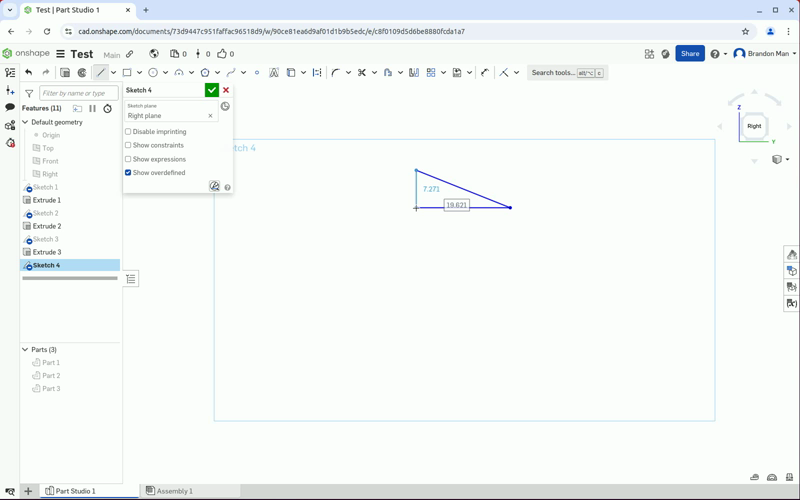
click(416, 207)
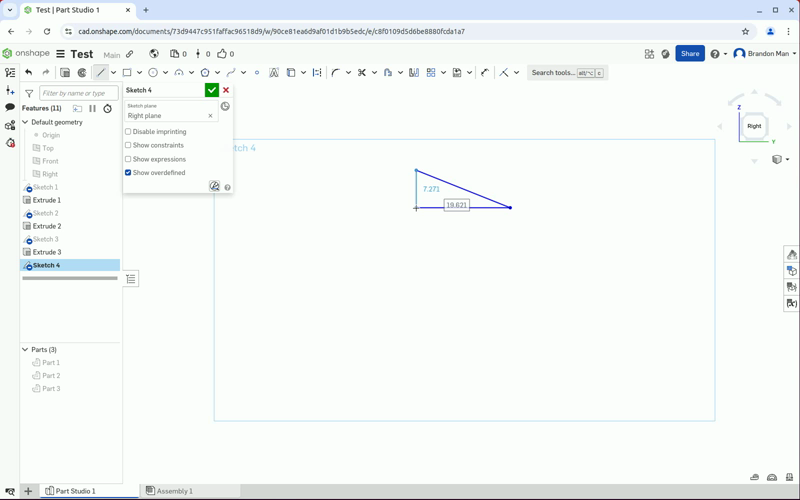
key(esc)
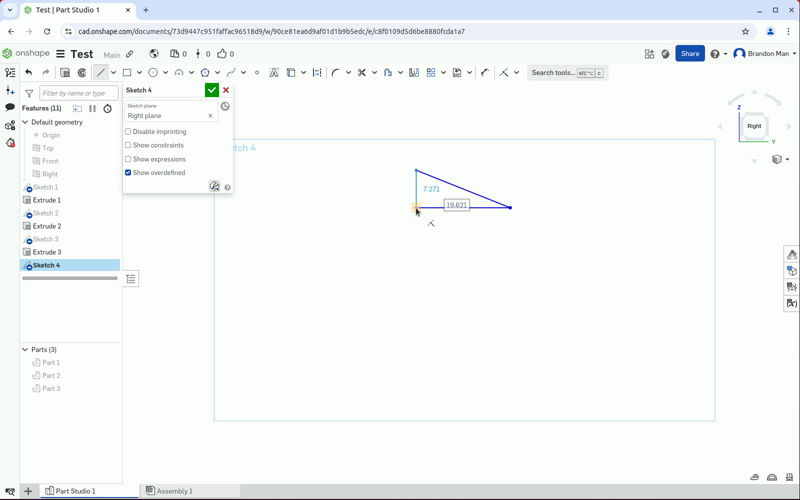
mouse_move(454, 188)
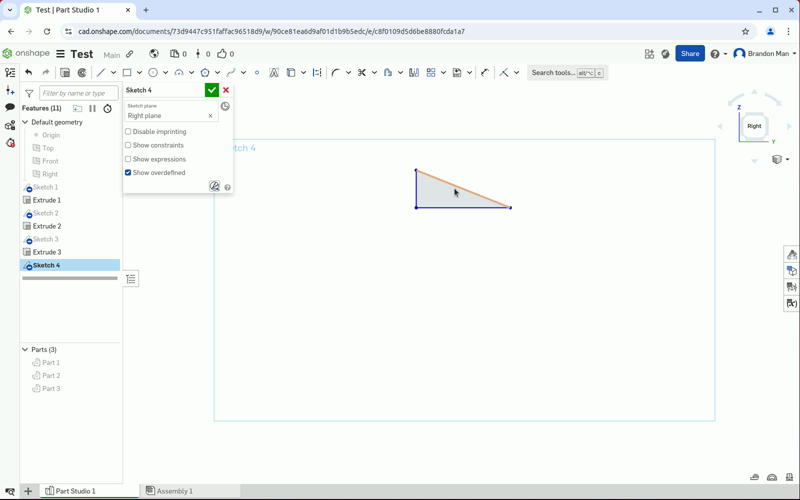
scroll(6)
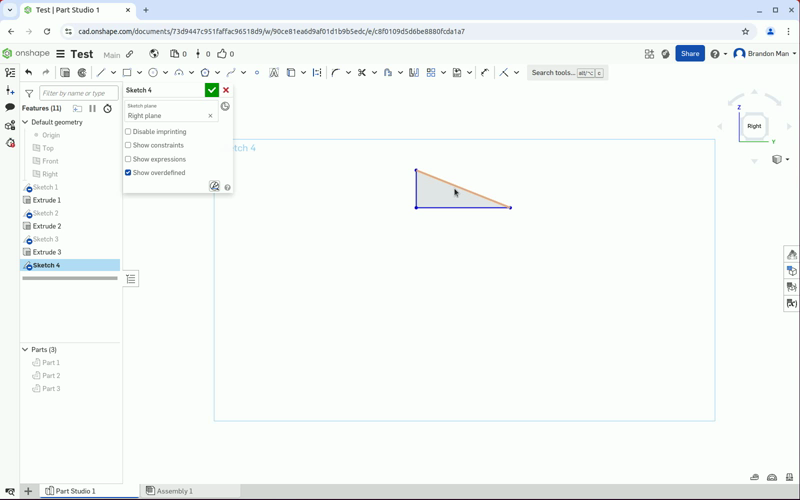
scroll(6)
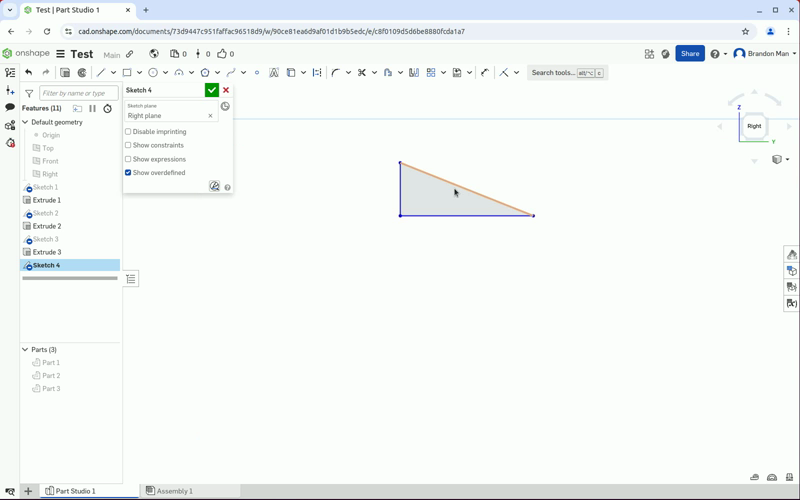
scroll(6)
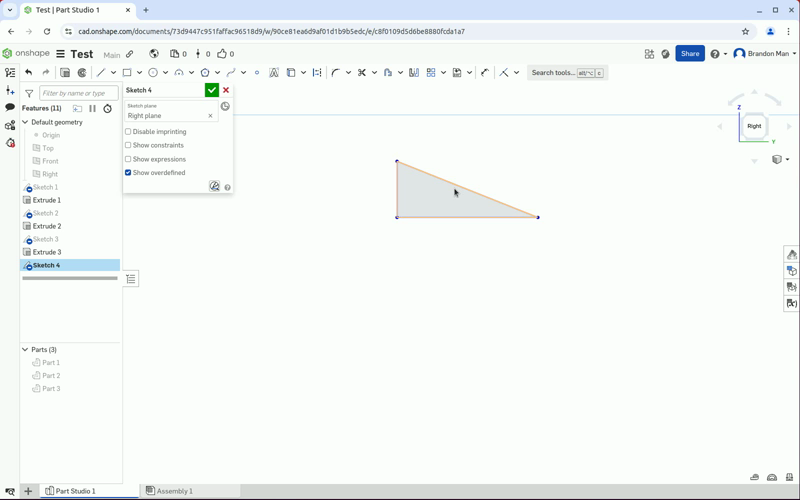
scroll(6)
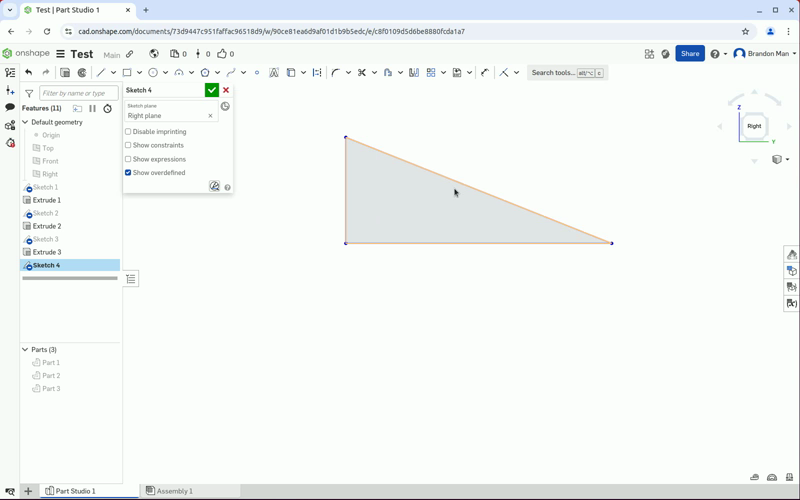
scroll(6)
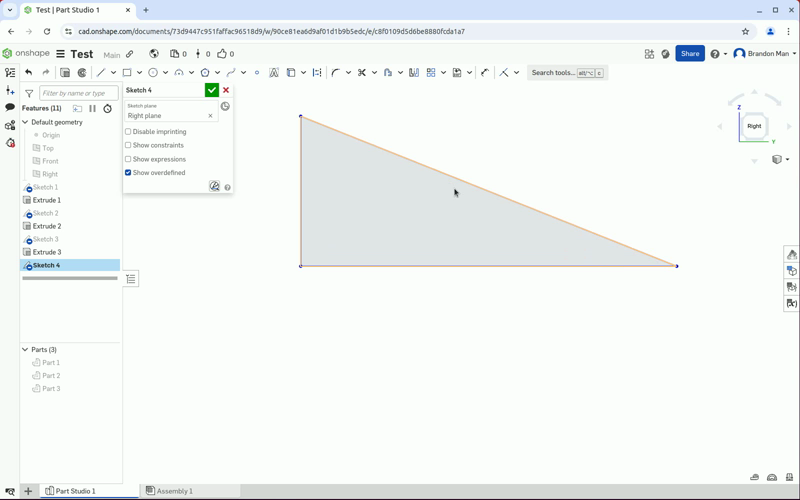
scroll(6)
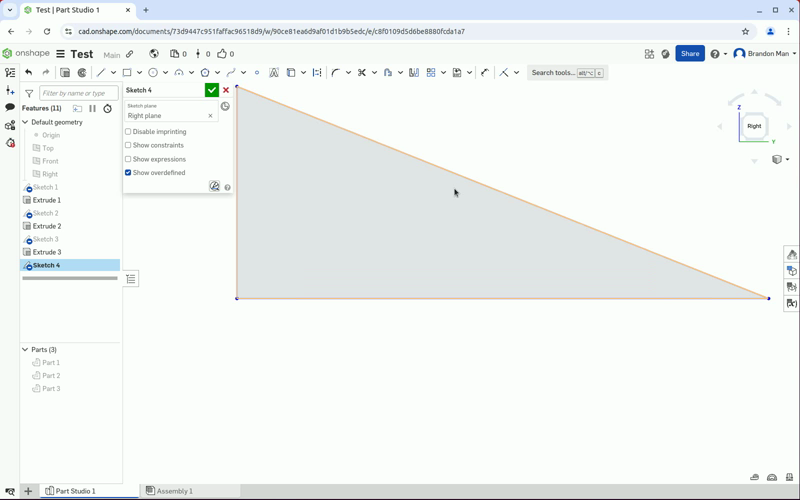
scroll(6)
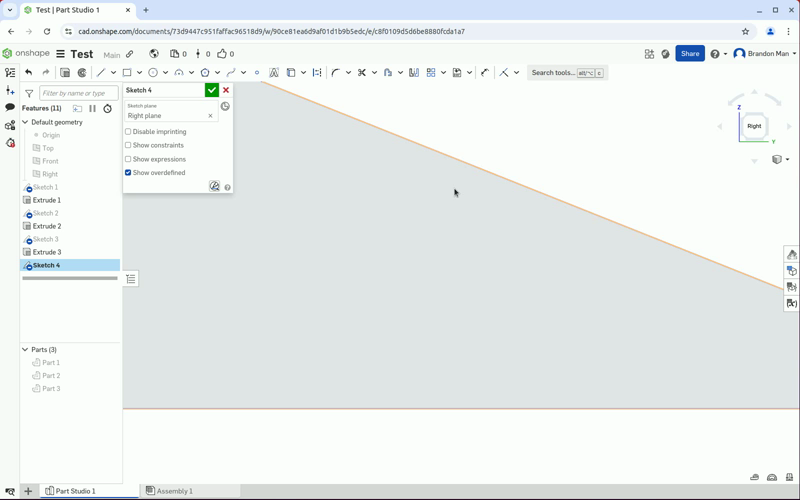
click(454, 188)
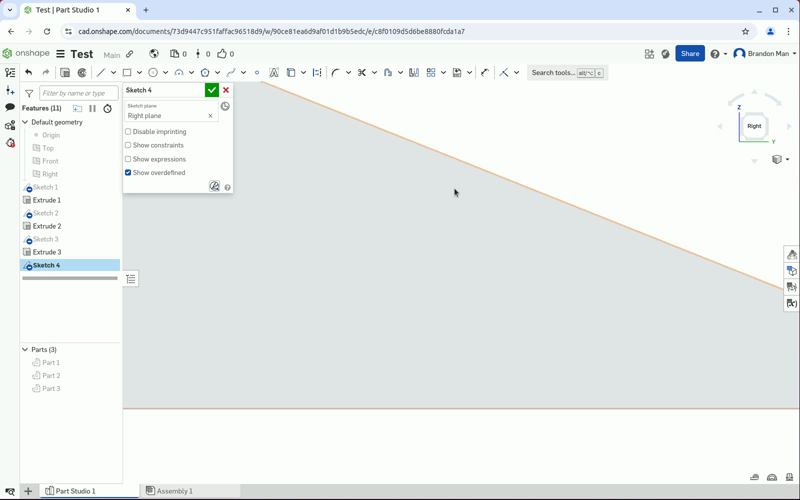
scroll(-6)
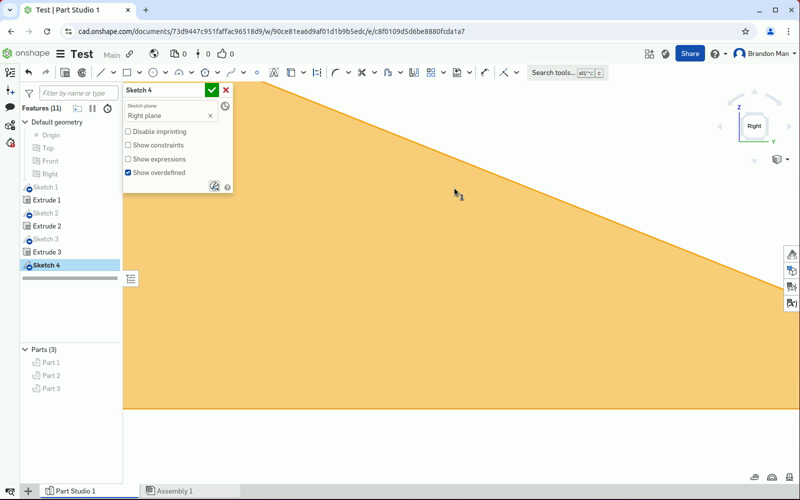
scroll(-6)
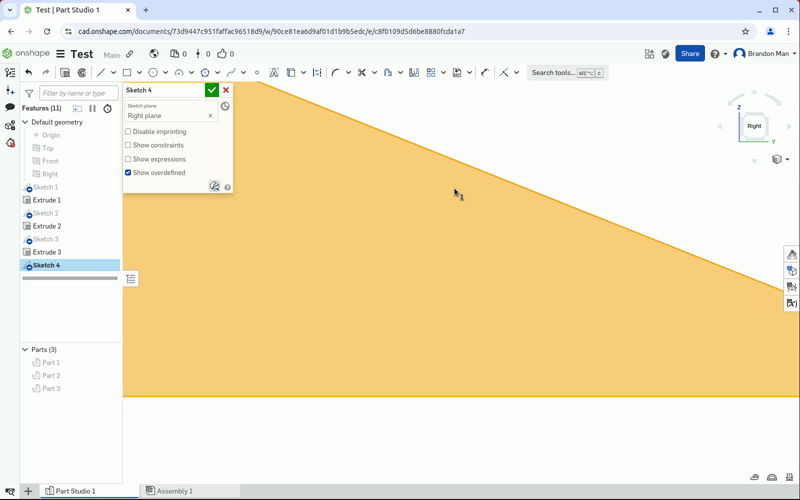
scroll(-6)
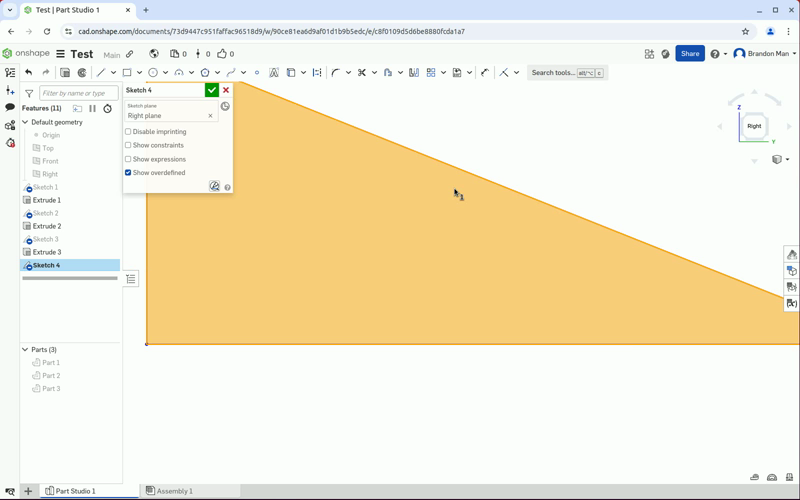
scroll(-6)
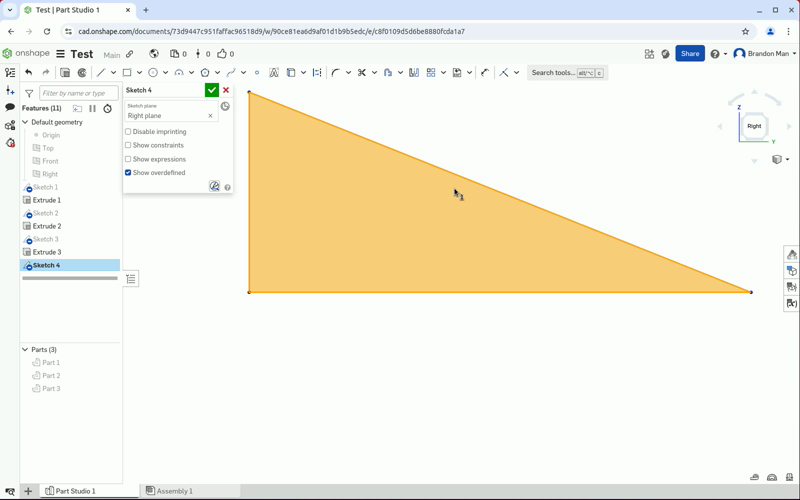
scroll(-6)
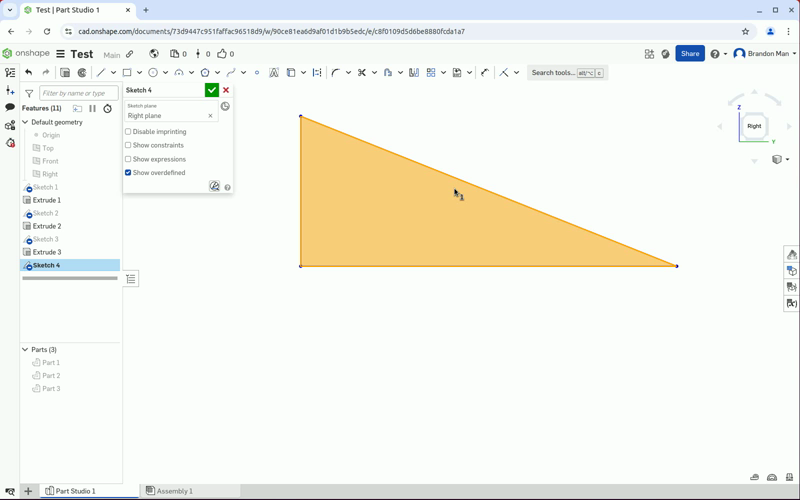
scroll(-6)
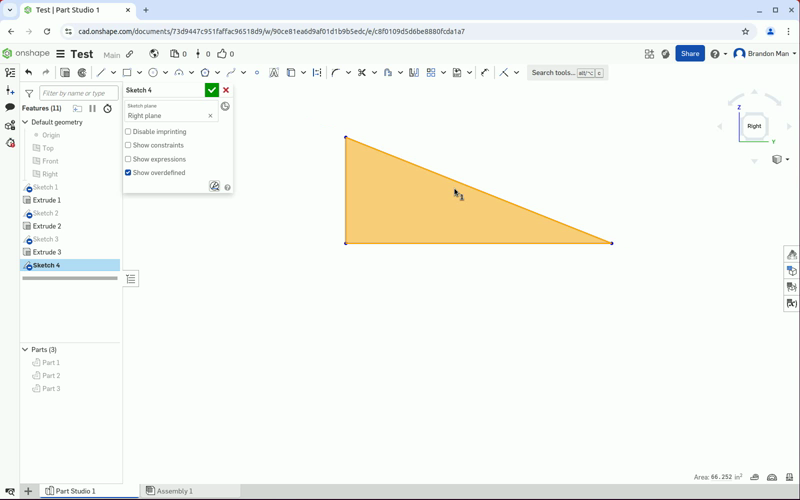
scroll(-6)
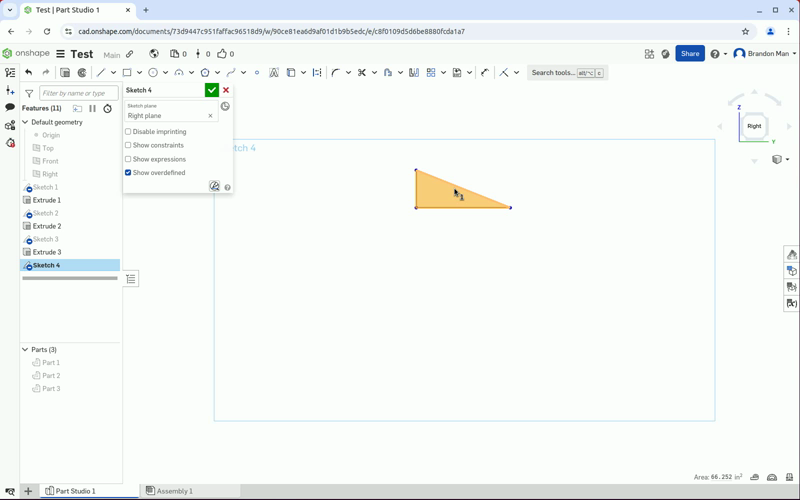
mouse_move(73, 352)
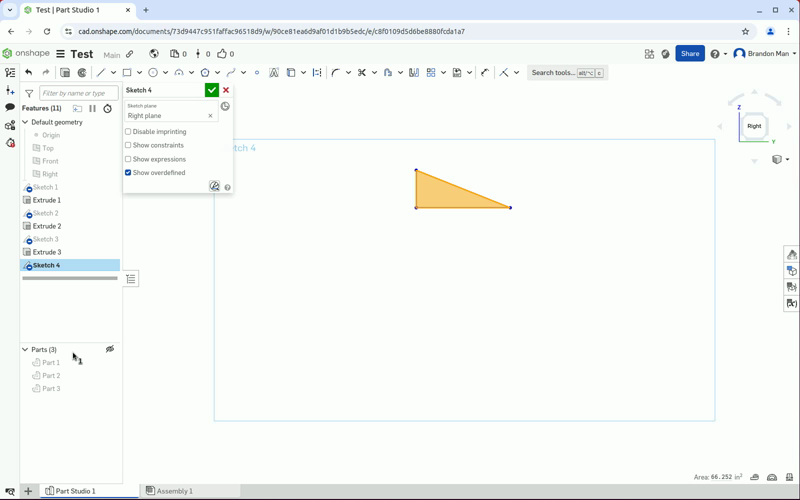
key(shift+y)
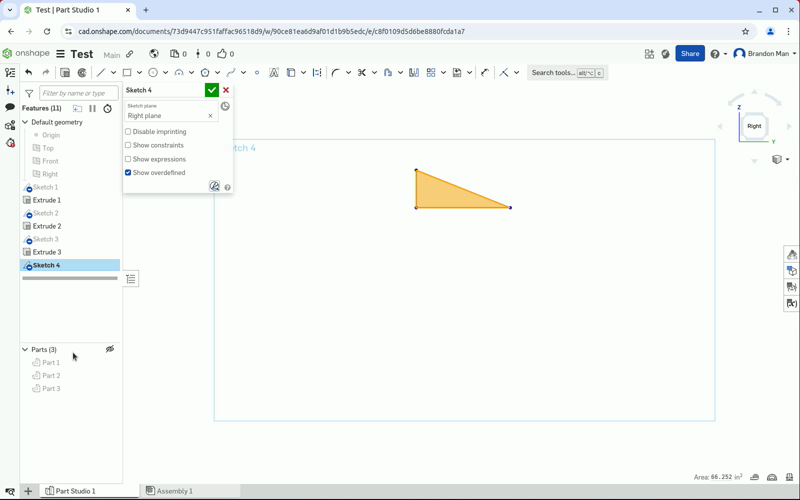
key(shift+e)
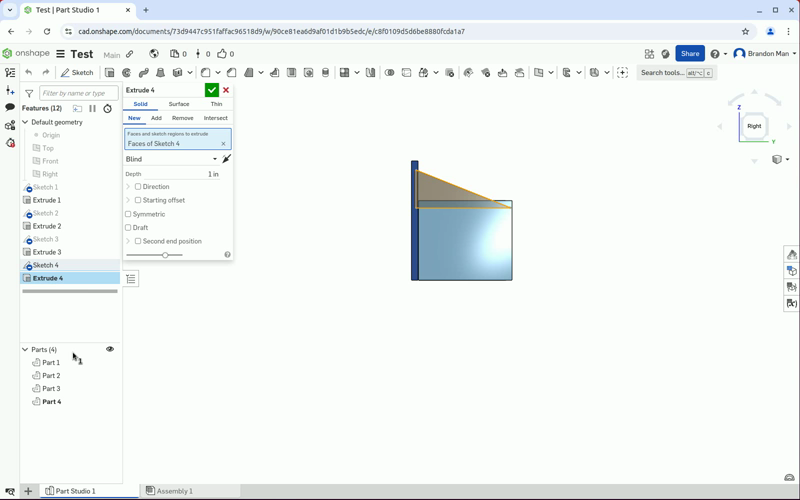
mouse_move(143, 106)
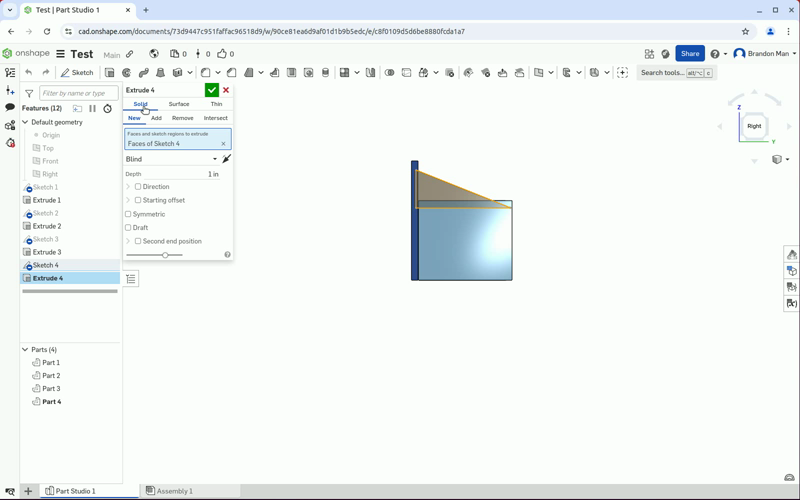
click(143, 106)
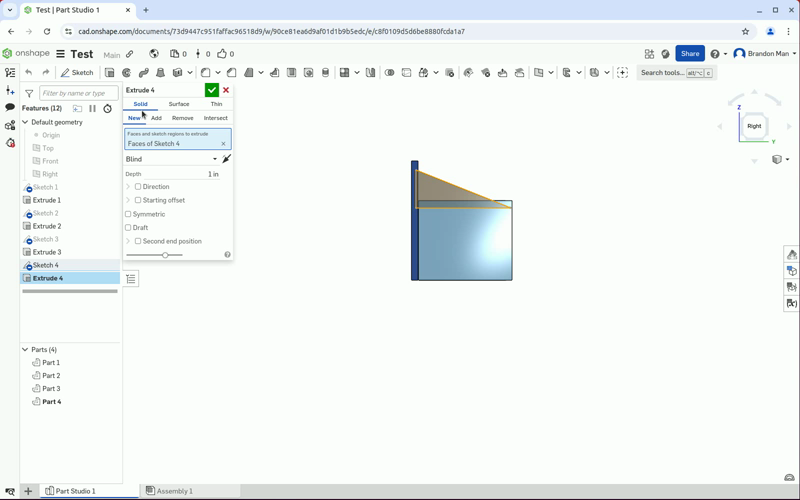
mouse_move(137, 120)
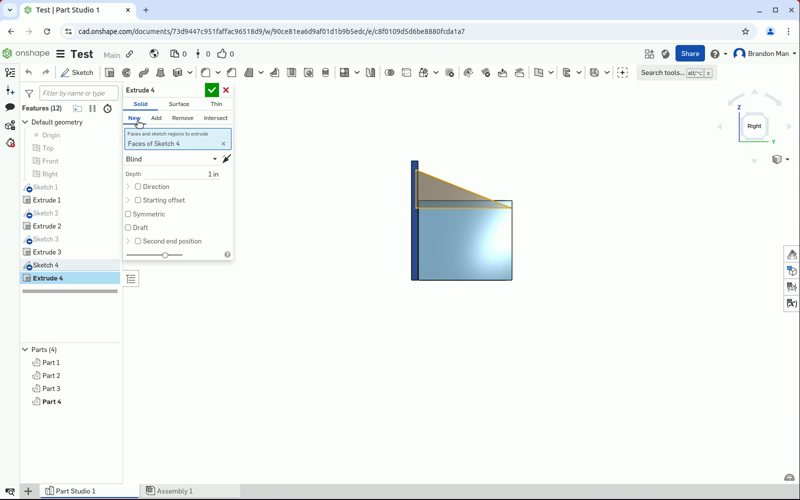
click(137, 120)
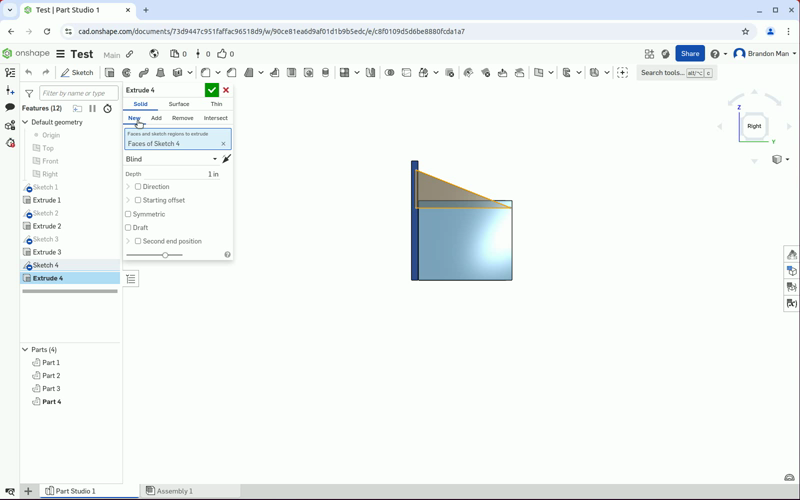
key(tab, 4)
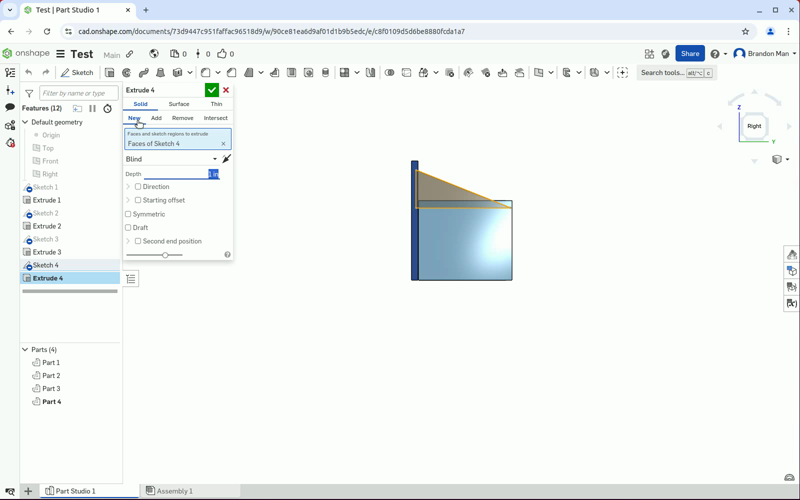
text(12.758)
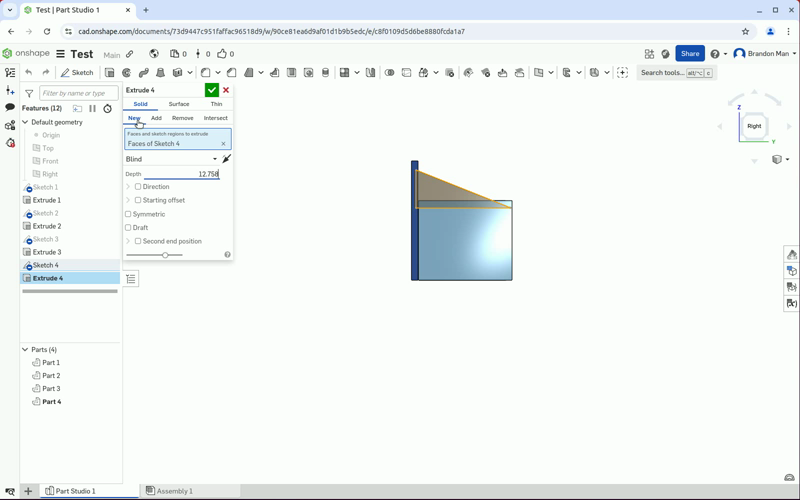
key(tab, 3)
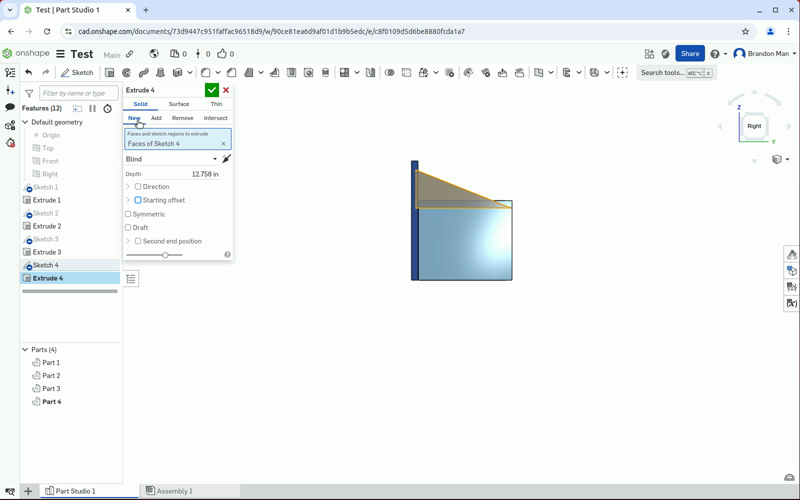
key(tab, 2)
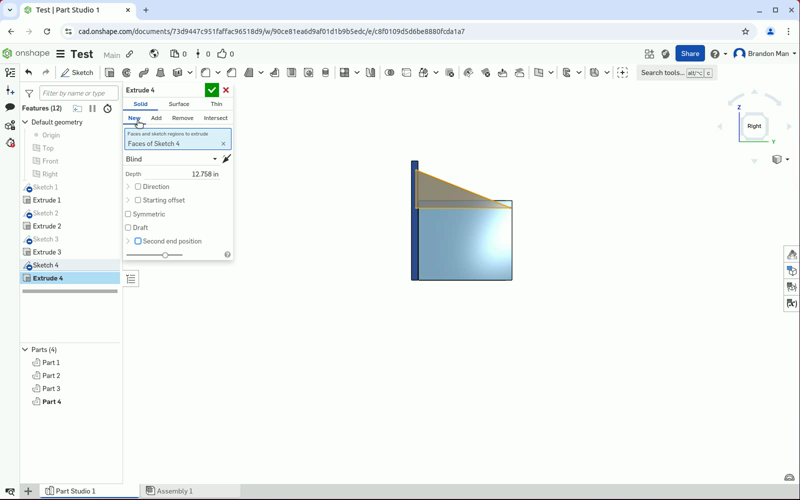
key(space)
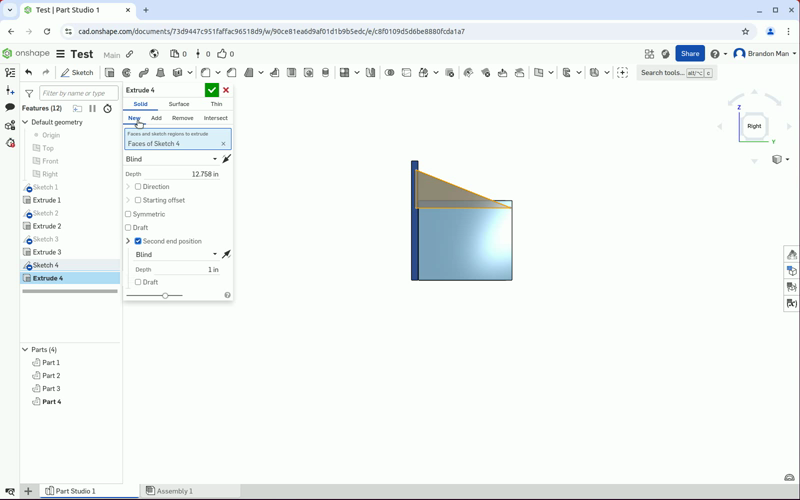
key(tab, 3)
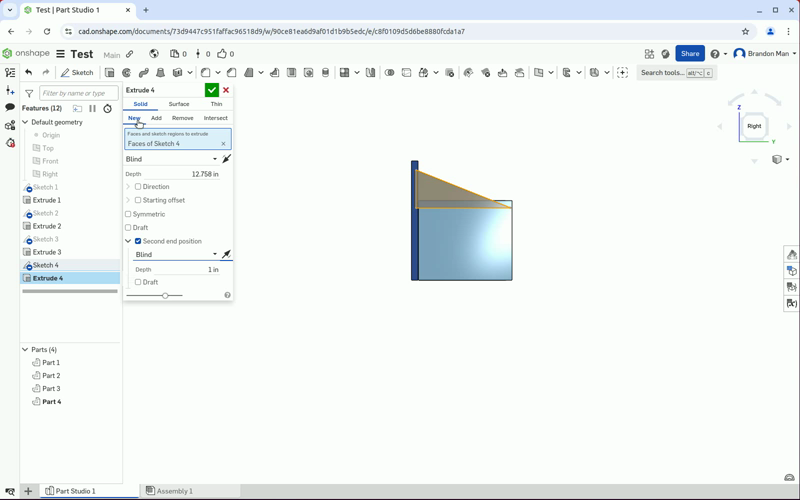
text(11.554)
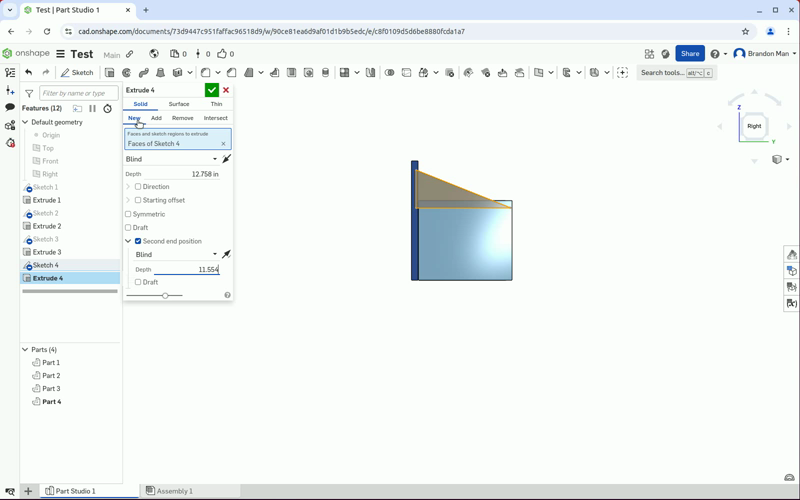
key(enter)
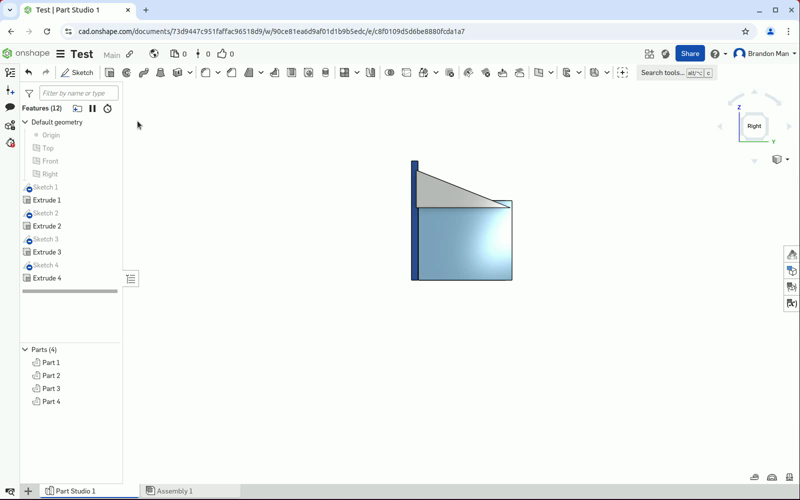
key(shift+h)
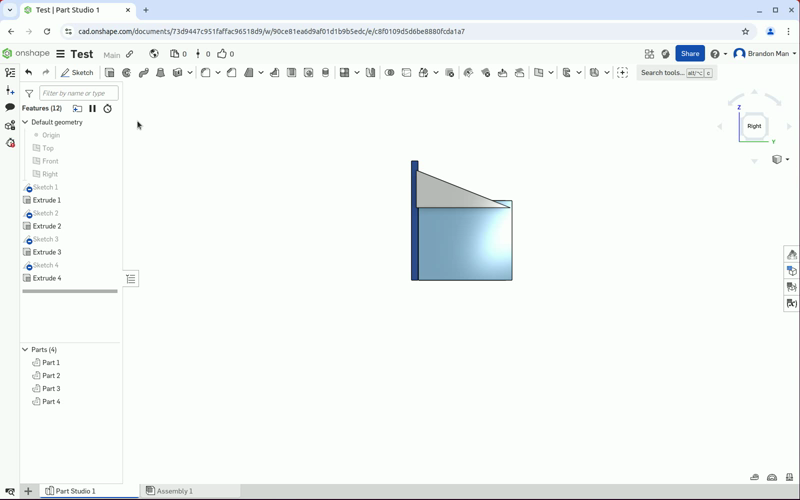
key(shift+h)
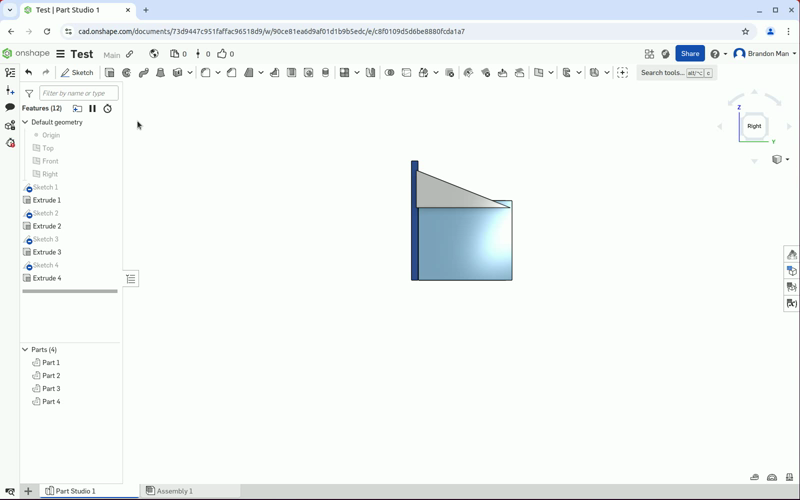
mouse_move(73, 189)
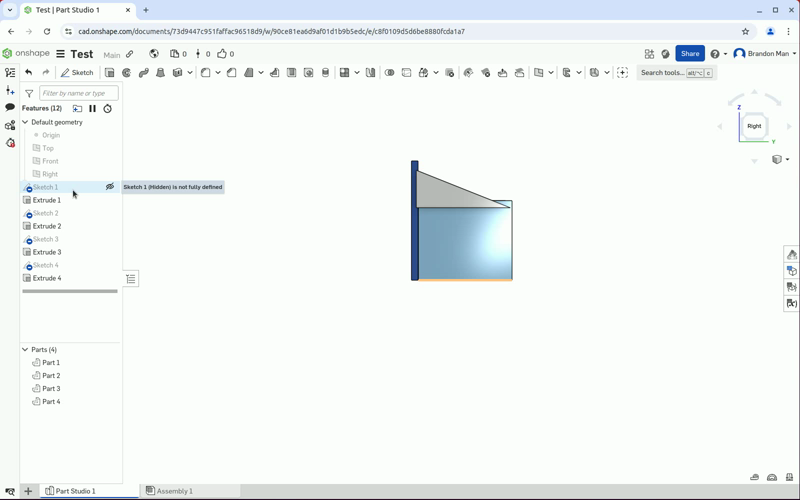
click(73, 189)
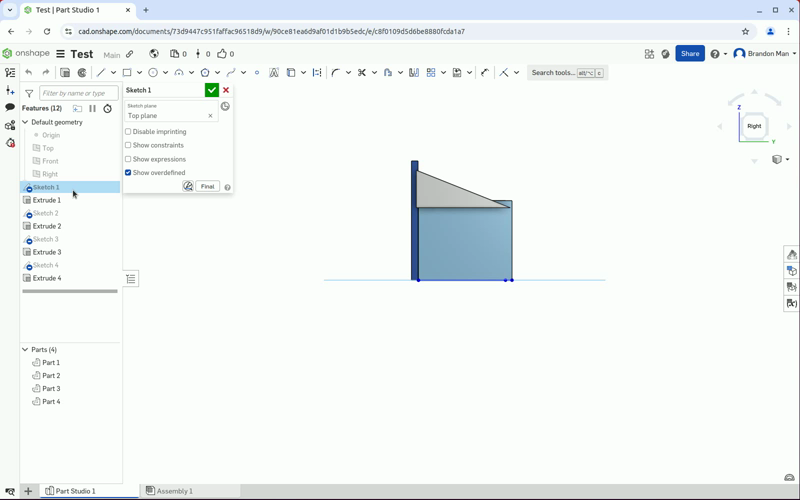
mouse_move(229, 92)
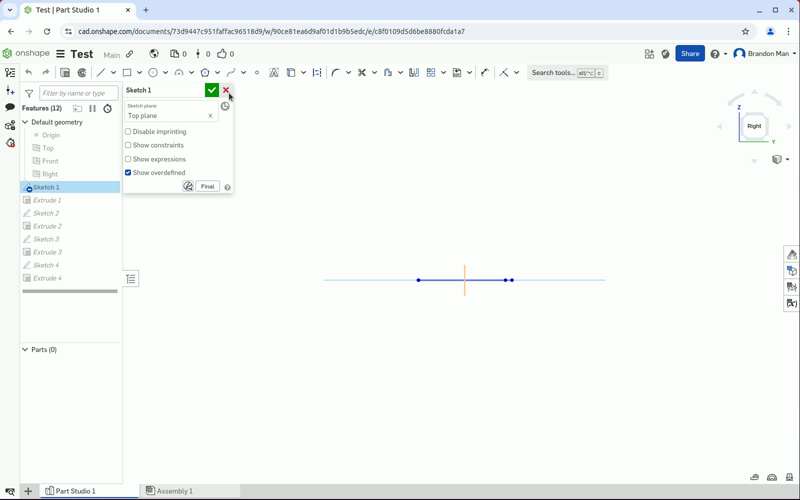
click(229, 92)
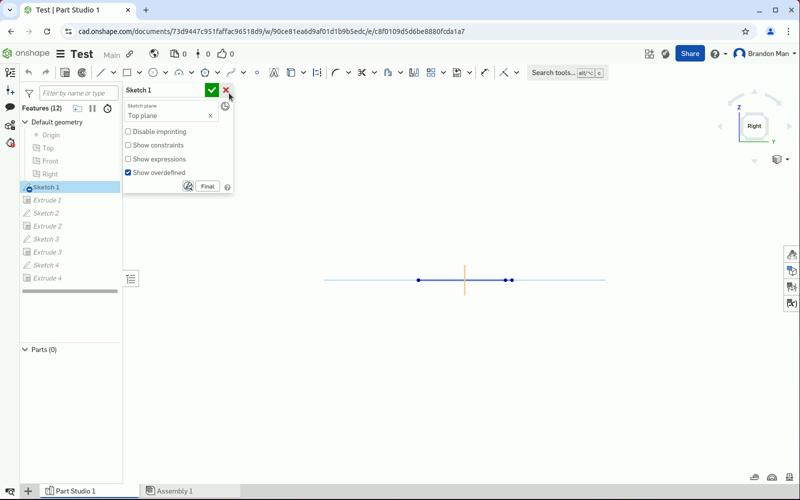
key(shift+s)
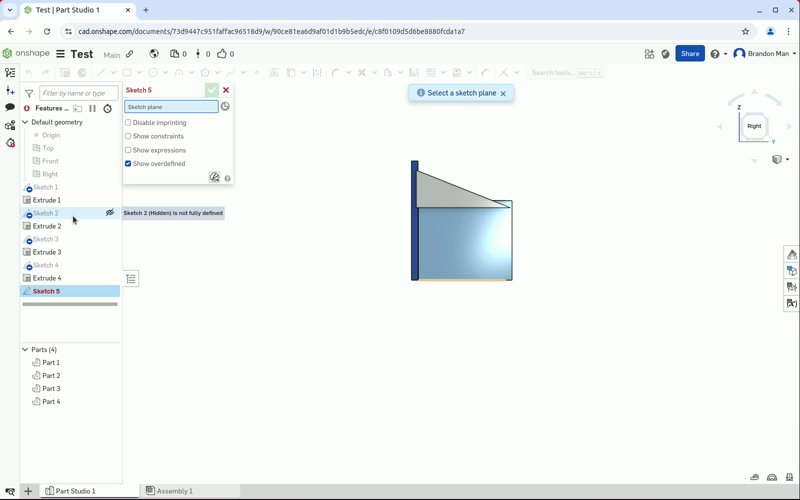
scroll(3)
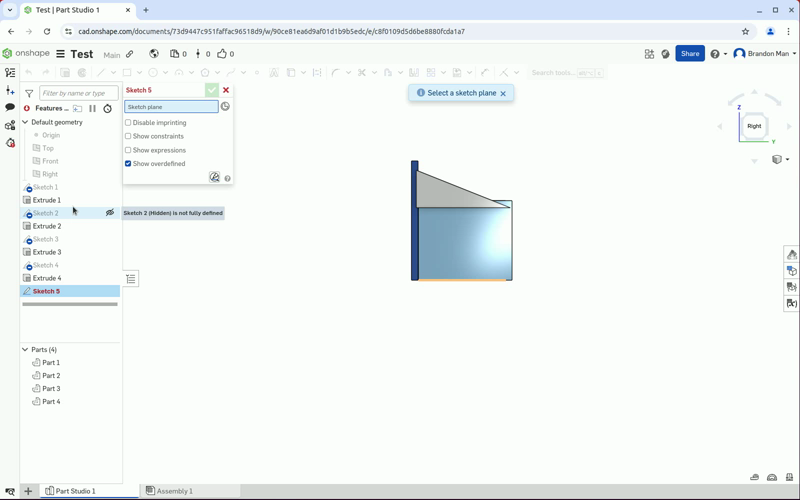
mouse_move(73, 176)
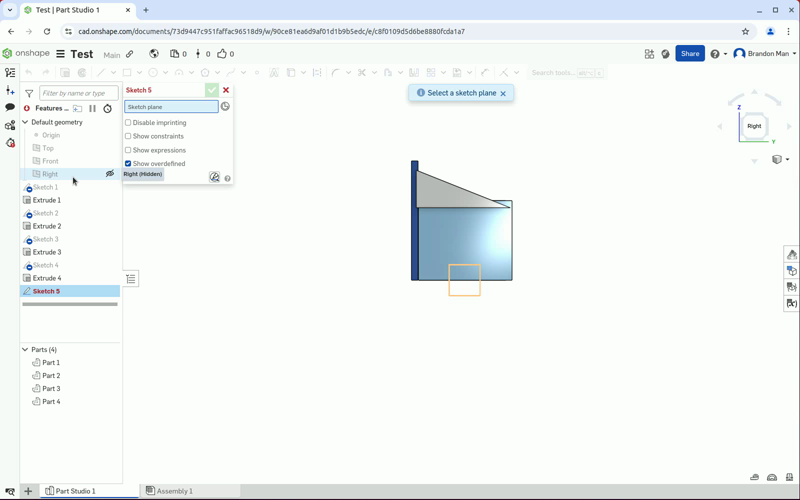
click(73, 176)
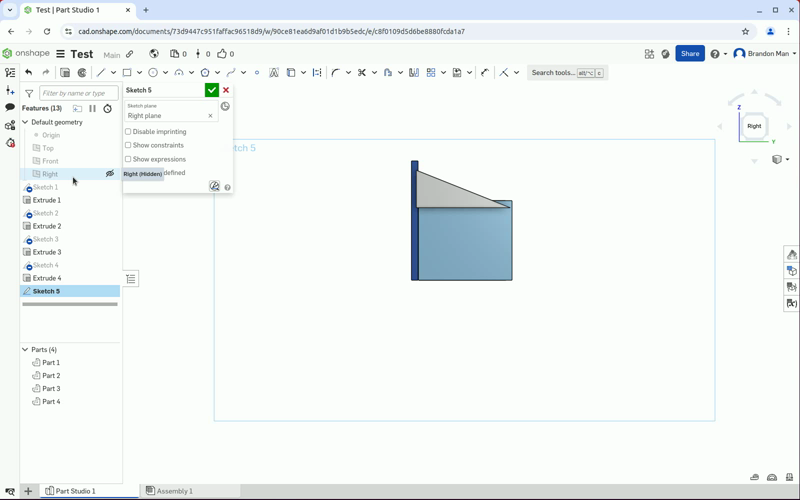
mouse_move(73, 352)
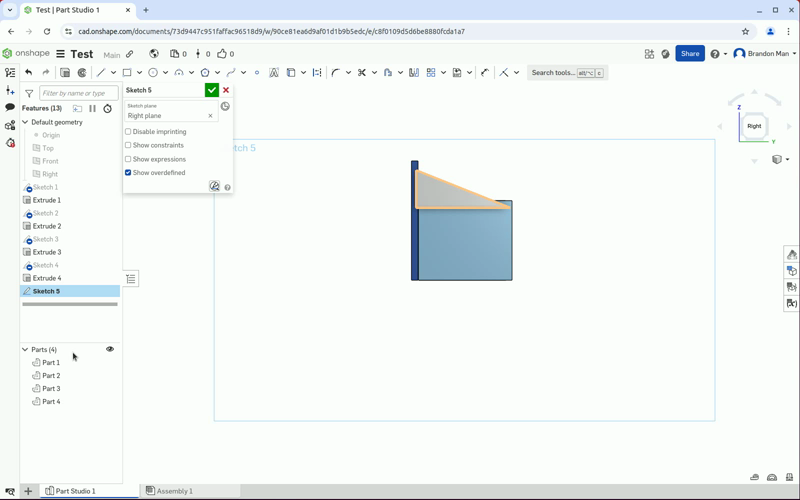
key(y)
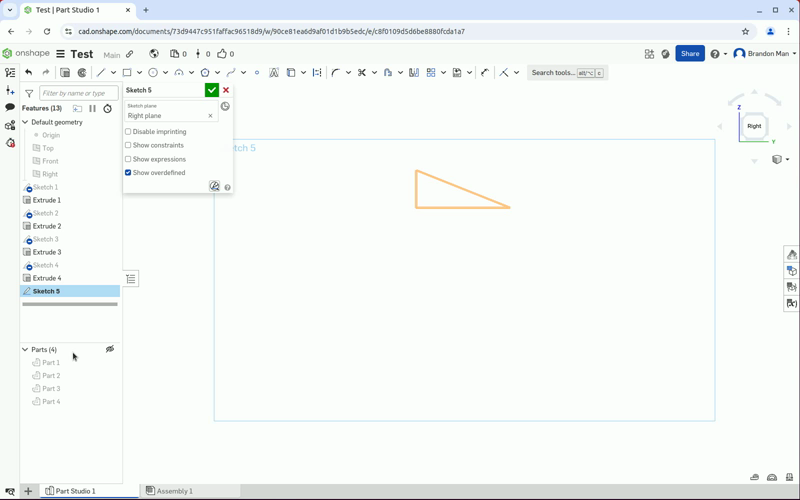
key(l)
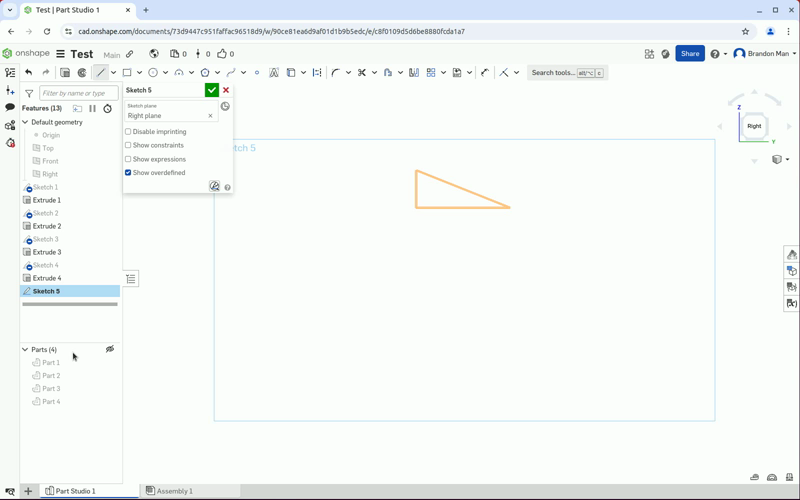
key_down(shift)
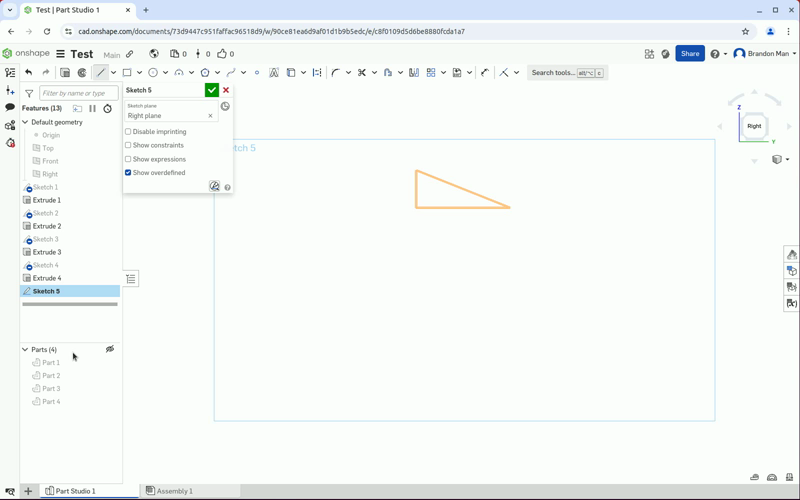
mouse_move(416, 207)
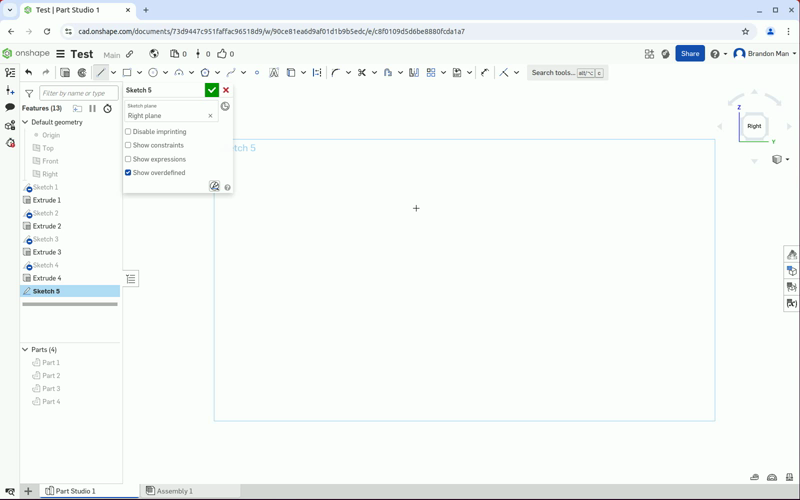
click(416, 207)
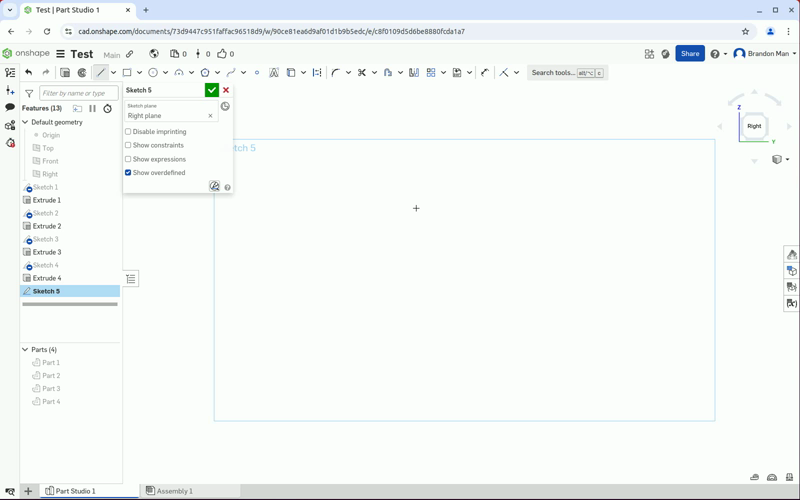
key_up(shift)
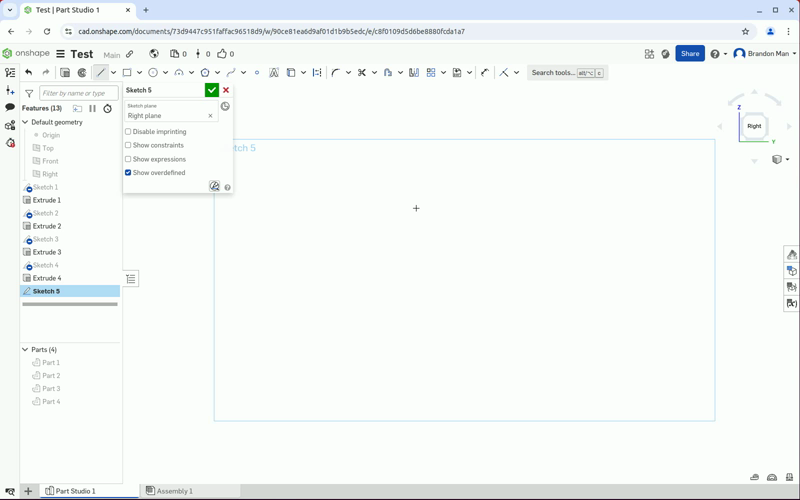
key_down(shift)
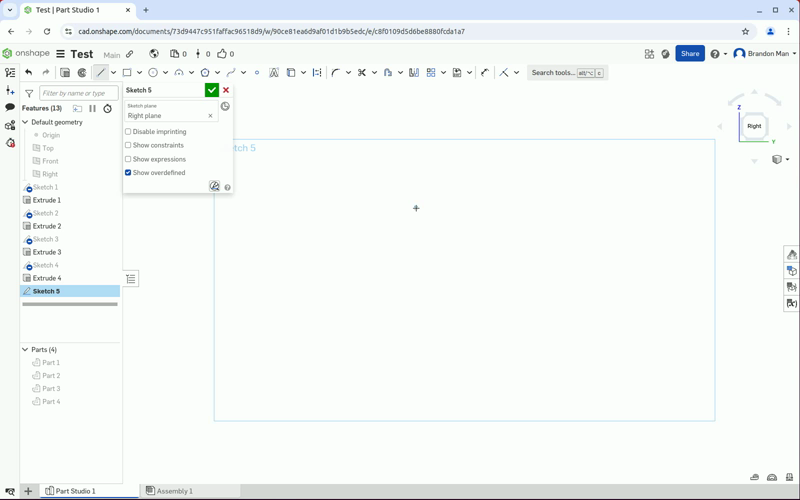
mouse_move(510, 207)
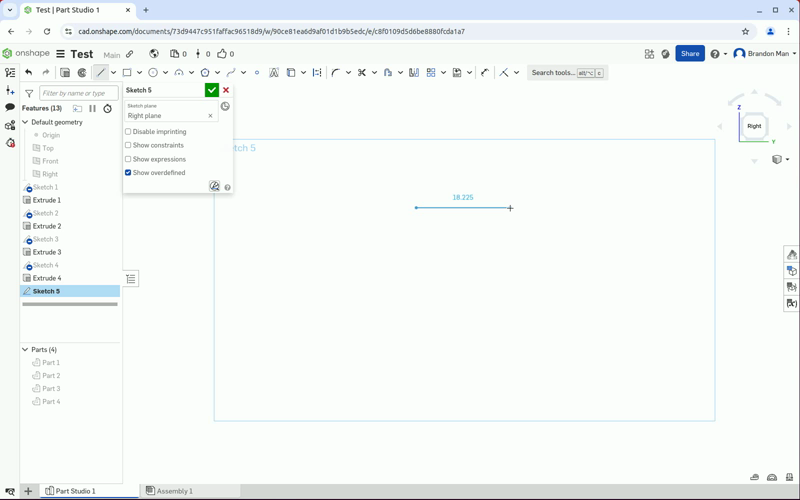
click(510, 207)
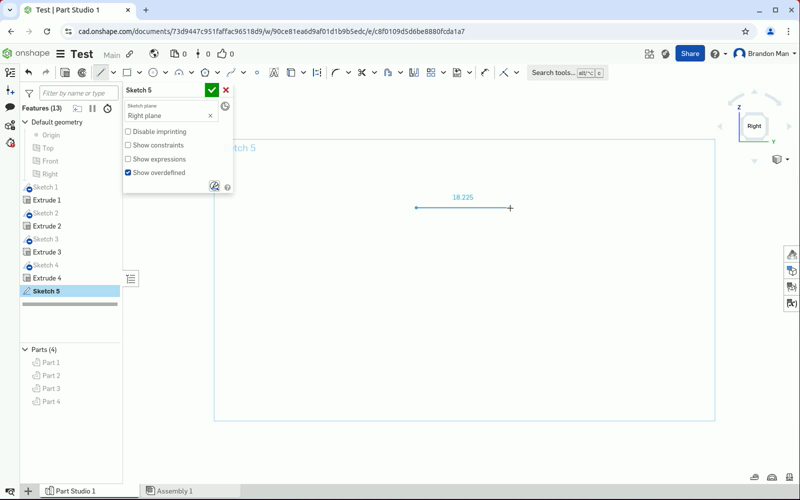
key_up(shift)
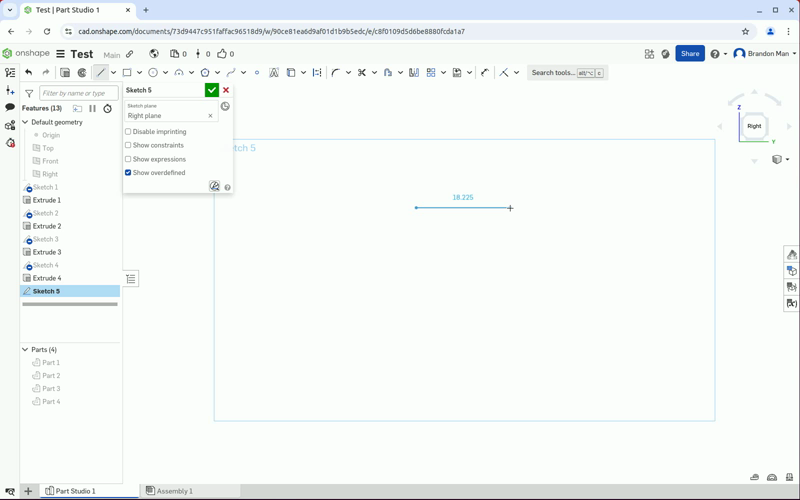
key_down(shift)
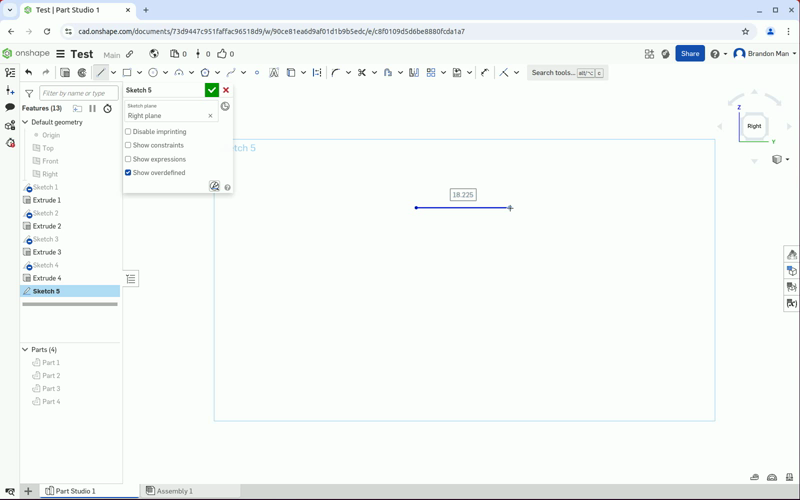
mouse_move(416, 170)
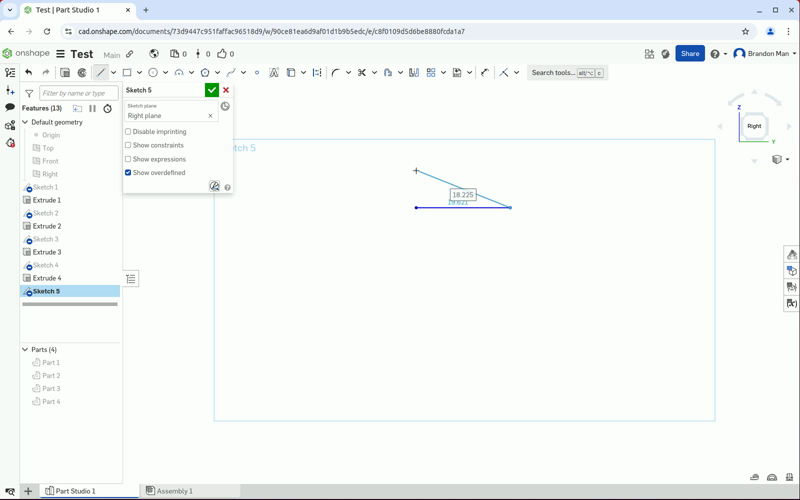
click(416, 170)
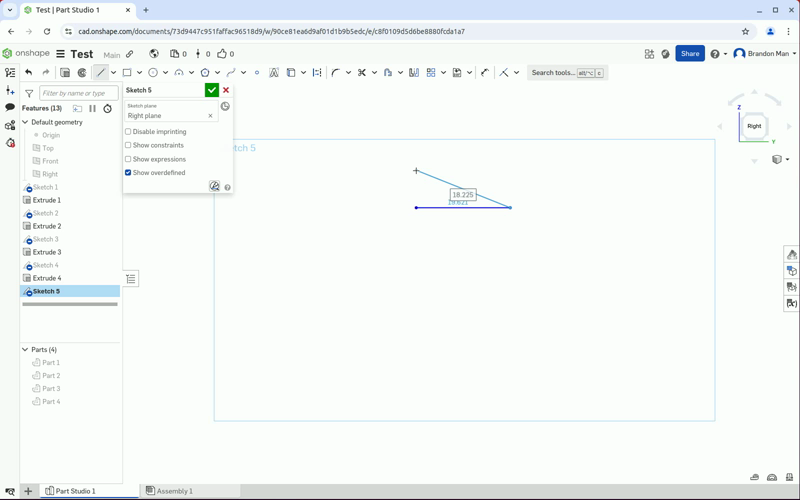
key_up(shift)
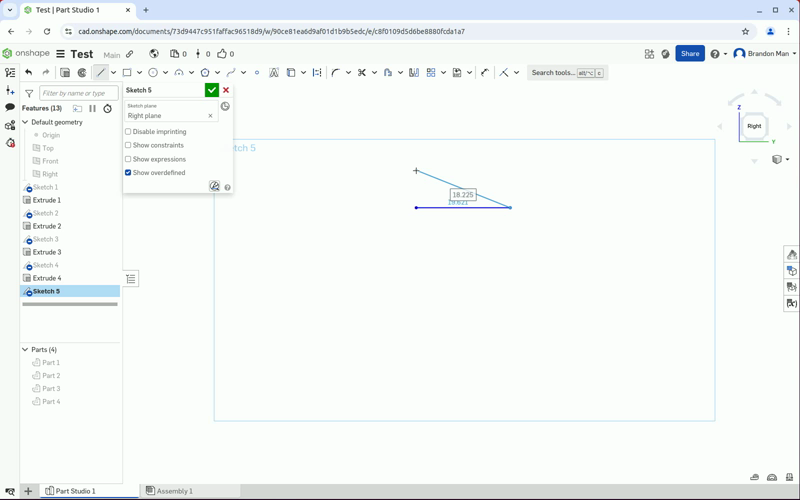
mouse_move(446, 170)
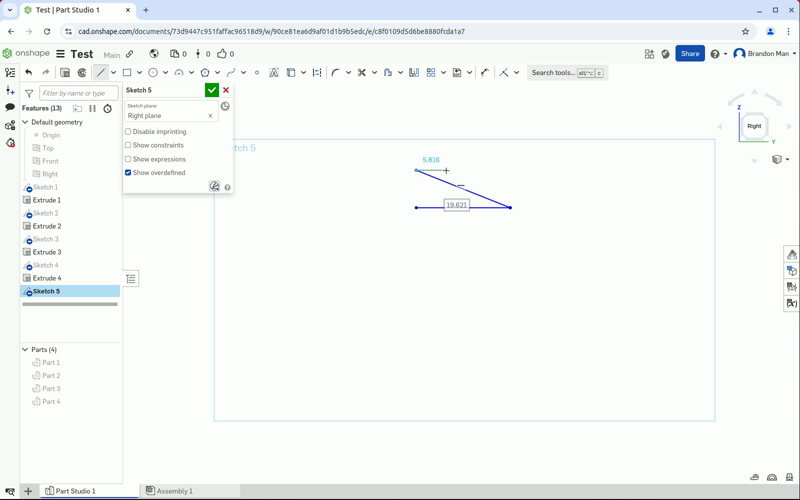
key_down(shift)
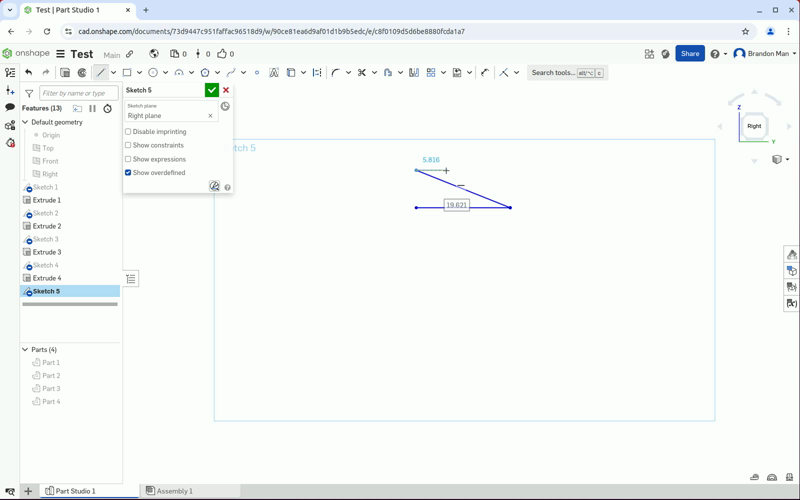
mouse_move(416, 207)
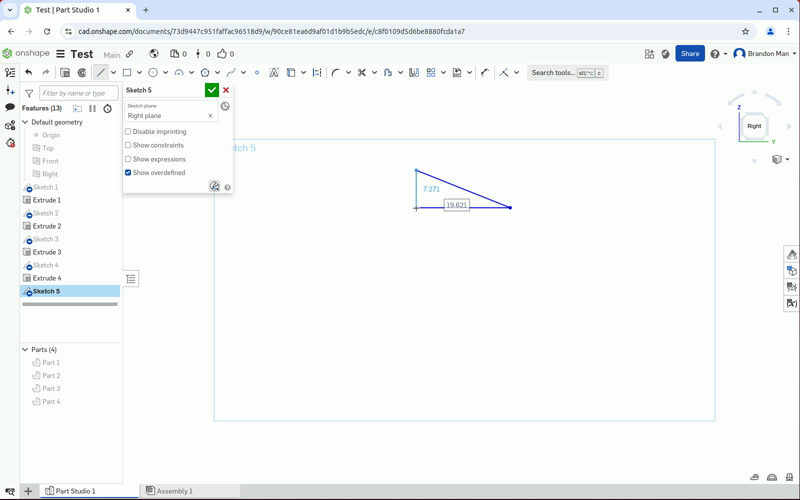
key_up(shift)
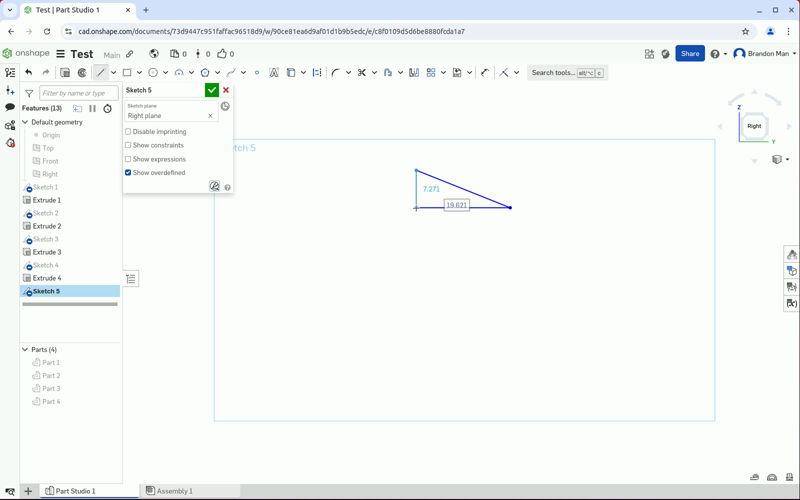
click(416, 207)
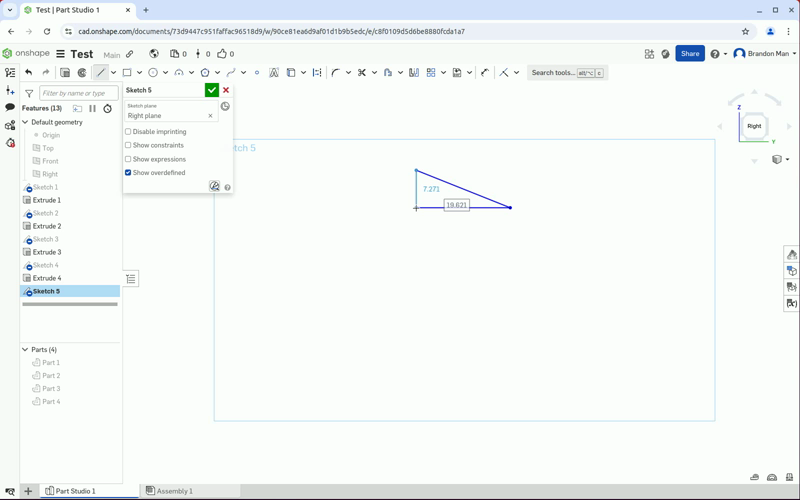
key(esc)
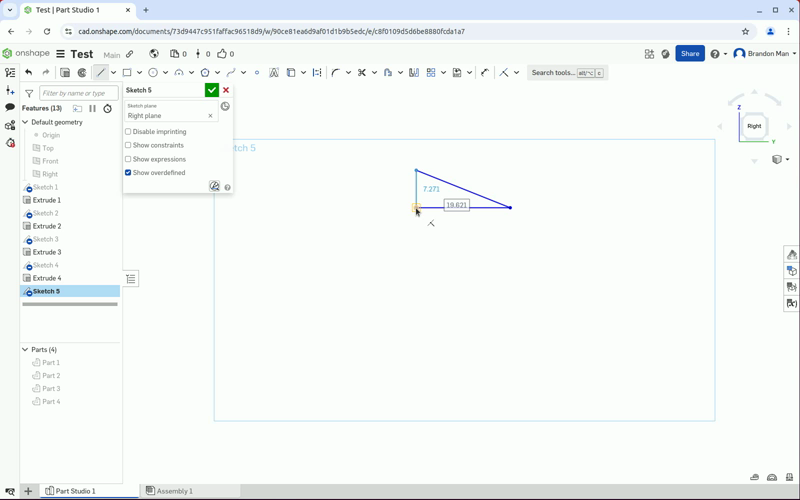
mouse_move(428, 190)
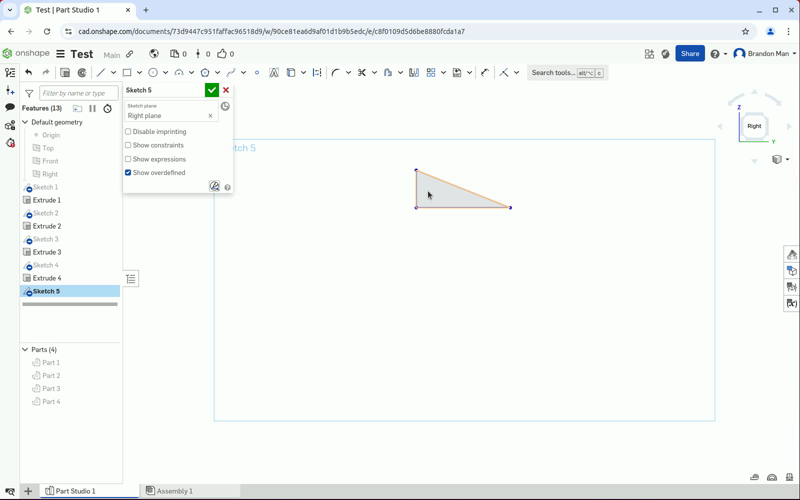
scroll(6)
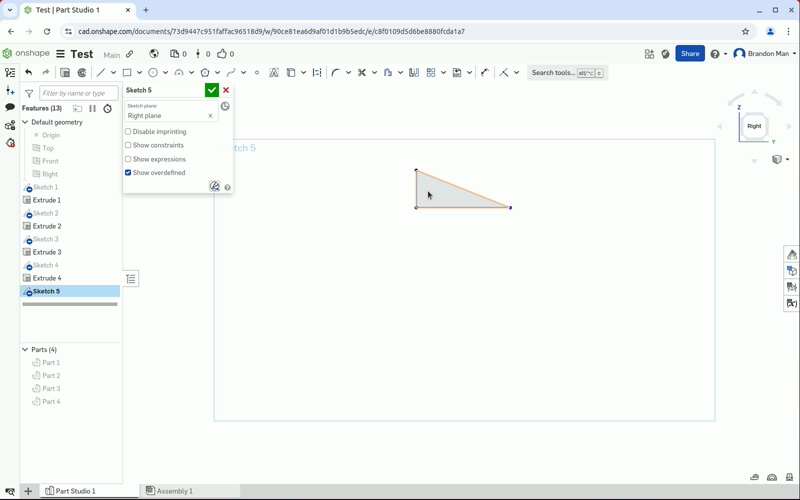
scroll(6)
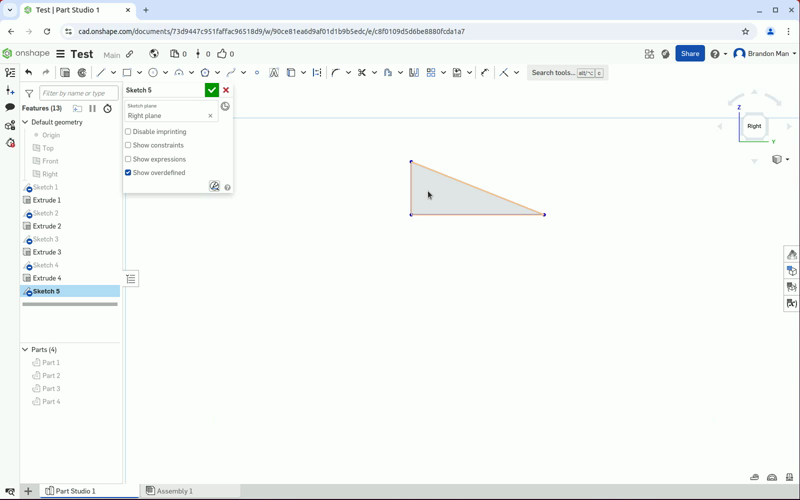
scroll(6)
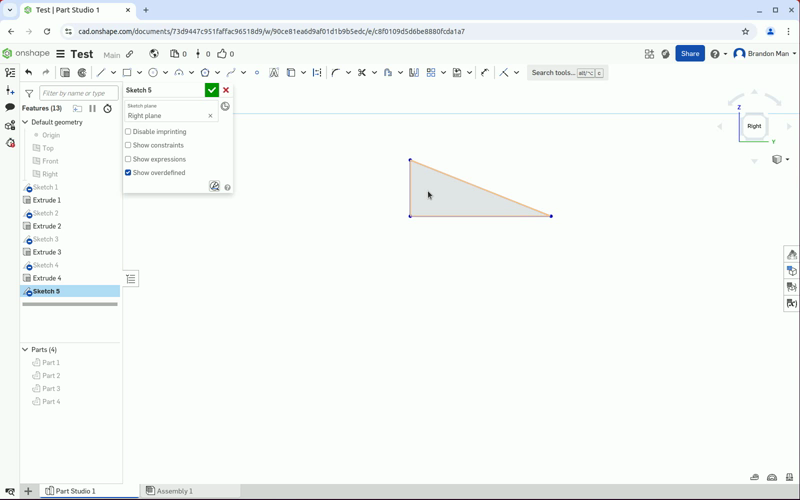
scroll(6)
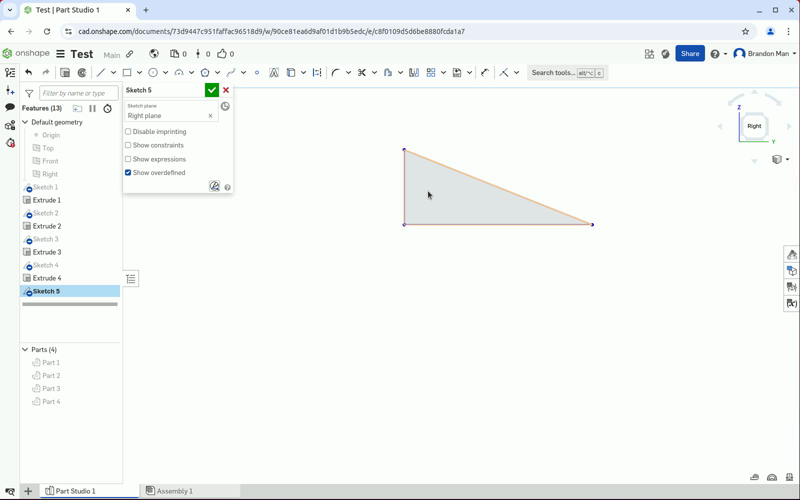
scroll(6)
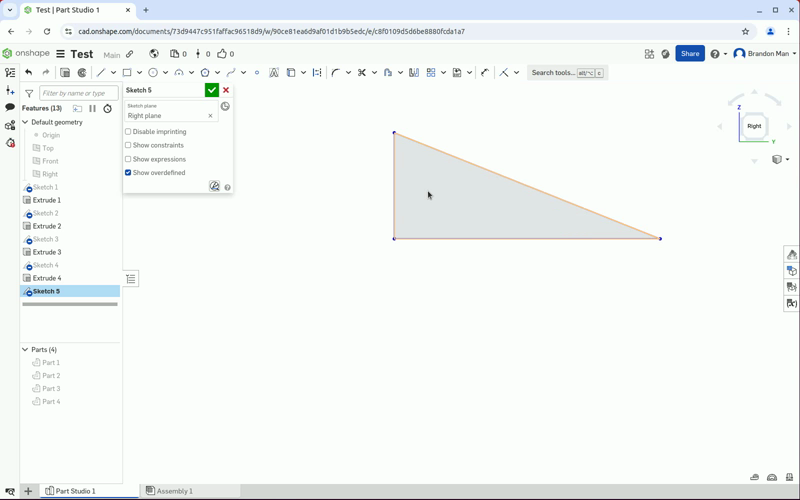
scroll(6)
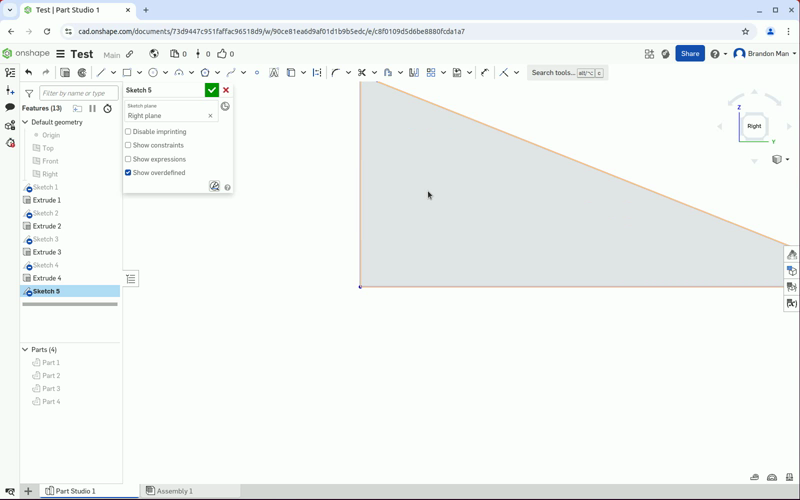
scroll(6)
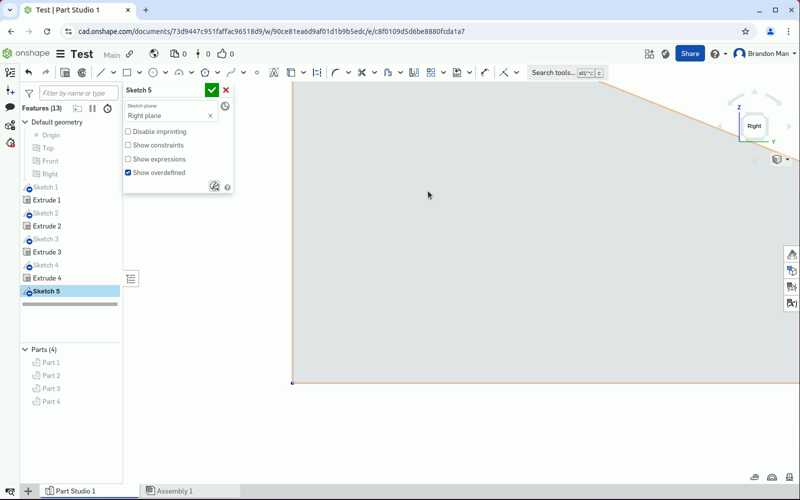
click(428, 190)
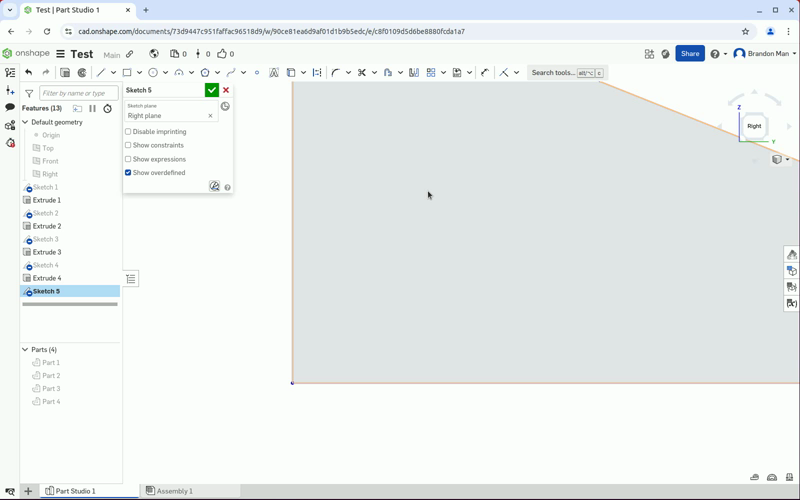
scroll(-6)
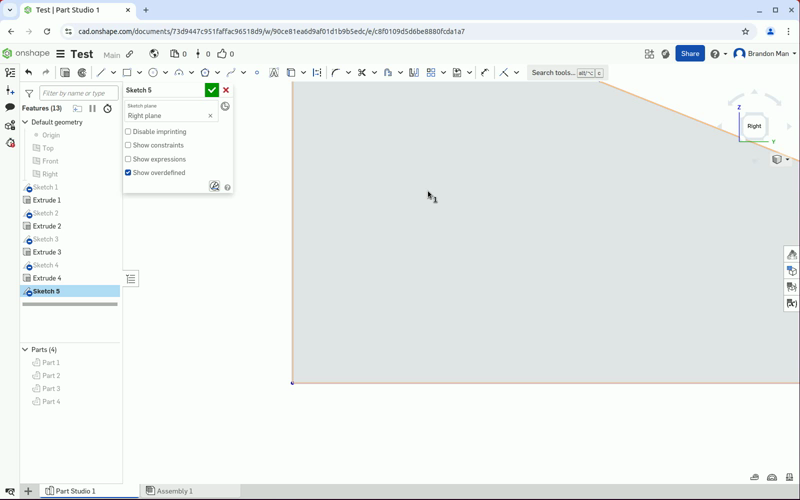
scroll(-6)
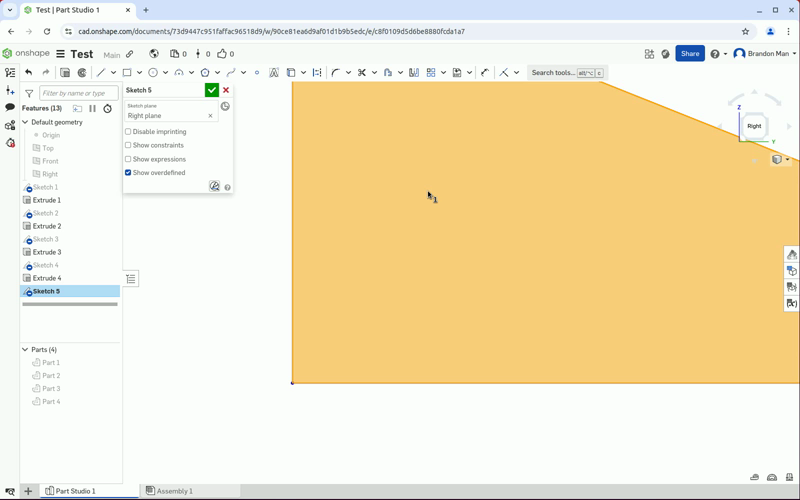
scroll(-6)
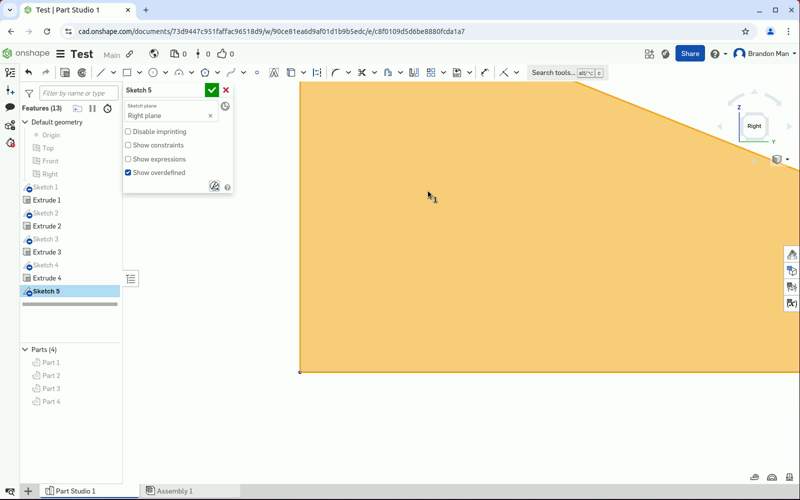
scroll(-6)
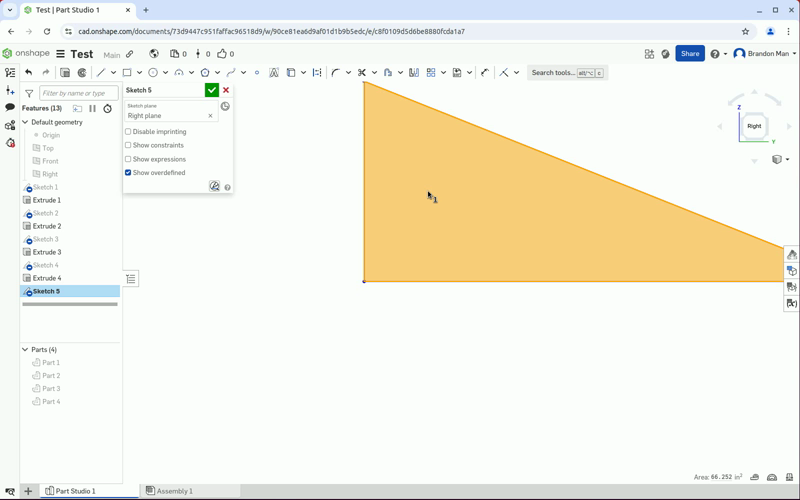
scroll(-6)
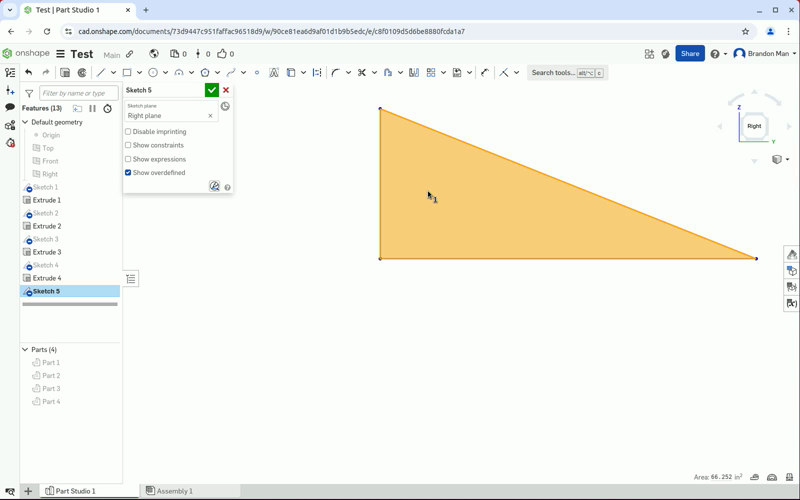
scroll(-6)
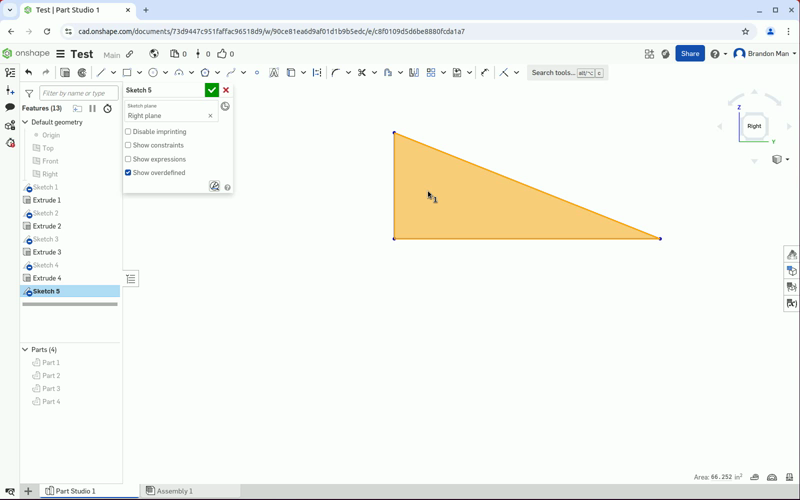
scroll(-6)
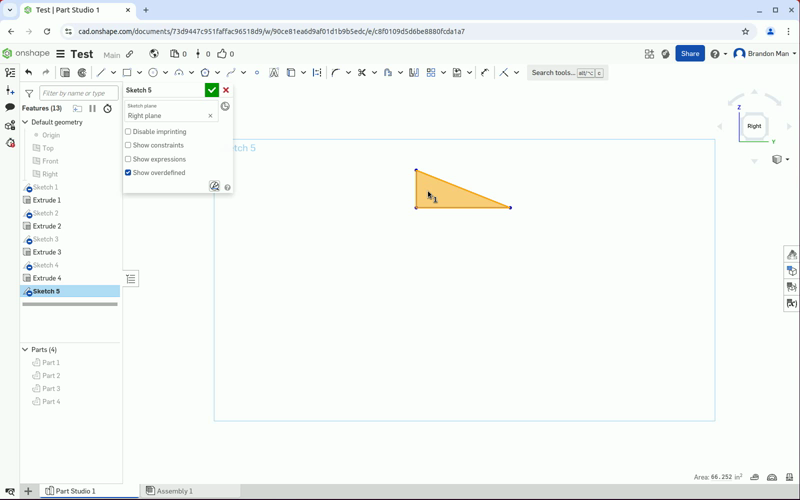
mouse_move(73, 352)
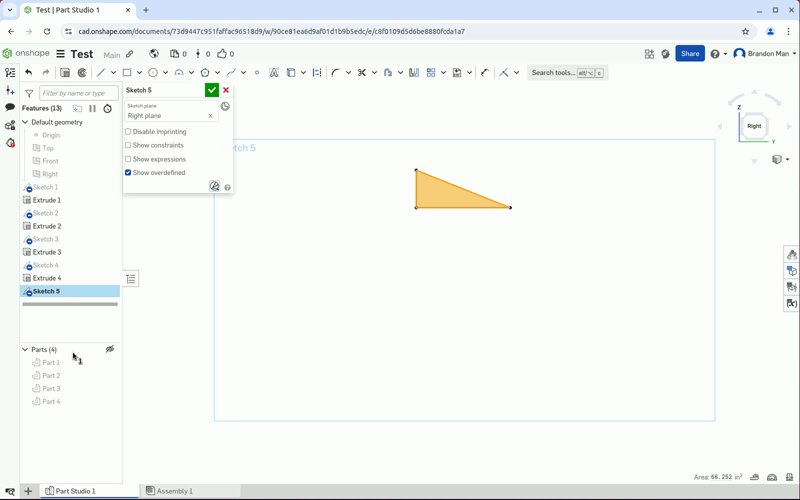
key(shift+y)
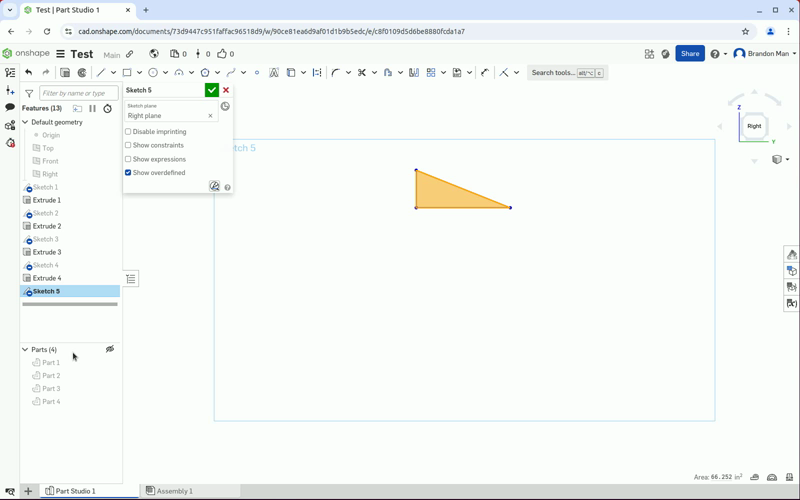
key(shift+e)
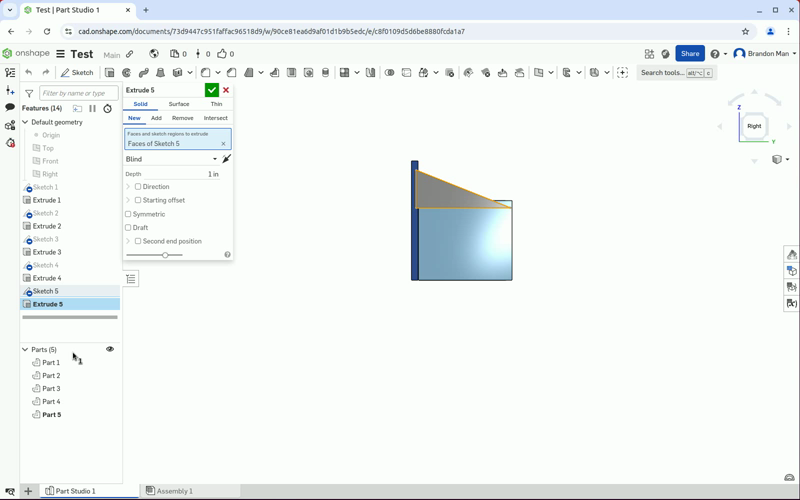
mouse_move(143, 106)
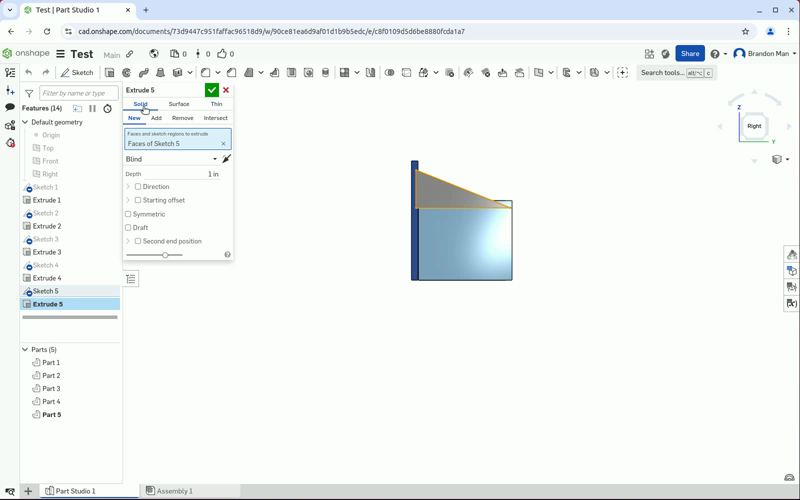
click(143, 106)
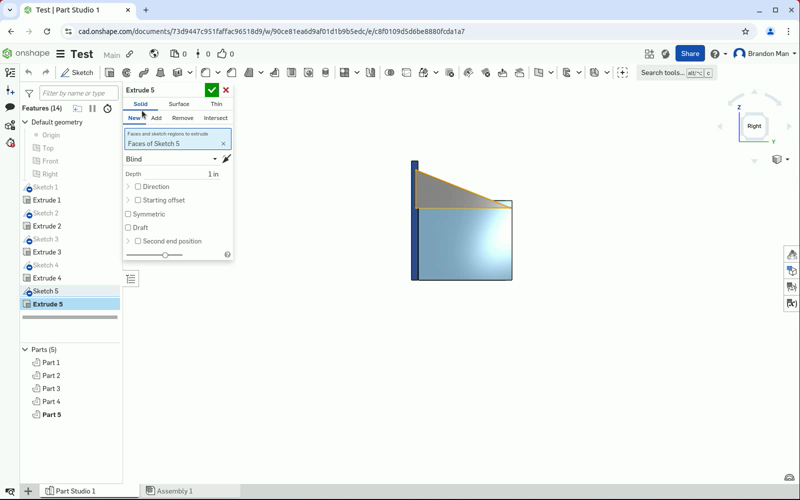
mouse_move(137, 120)
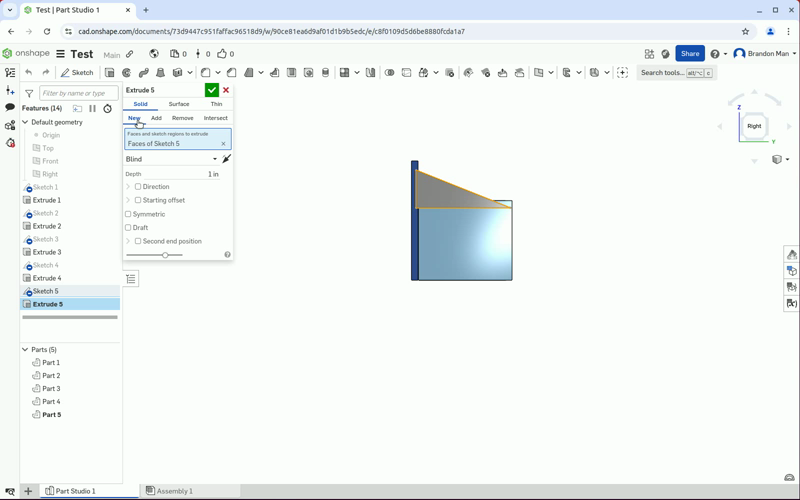
click(137, 120)
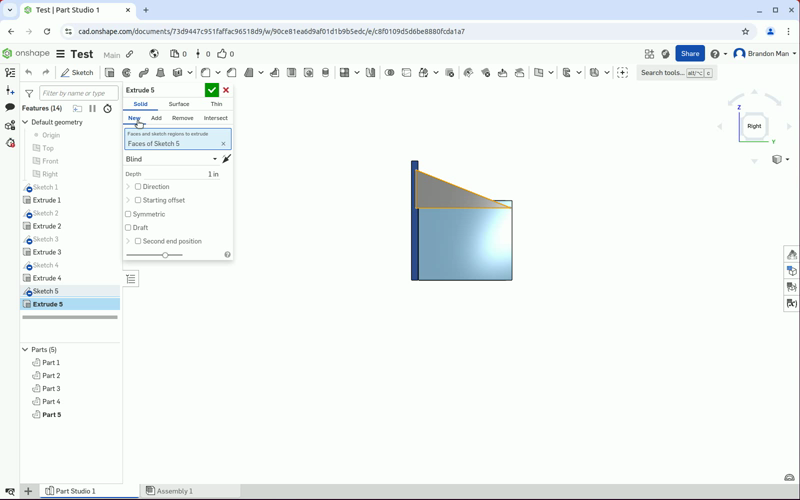
key(tab, 4)
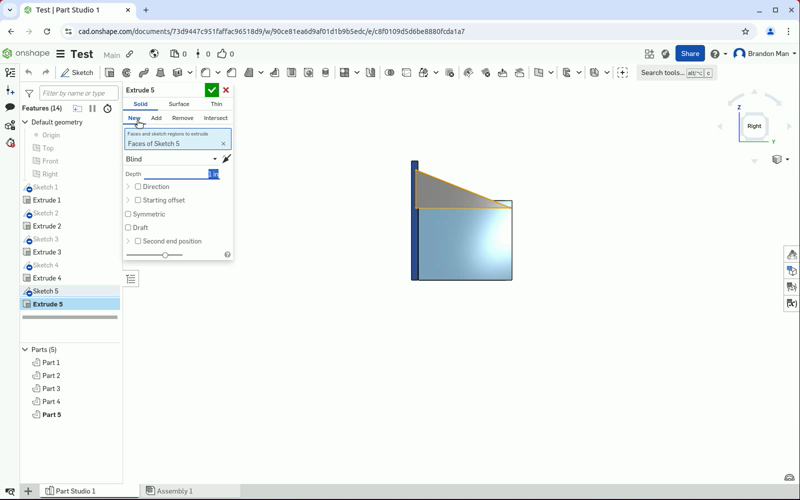
text(-12.758)
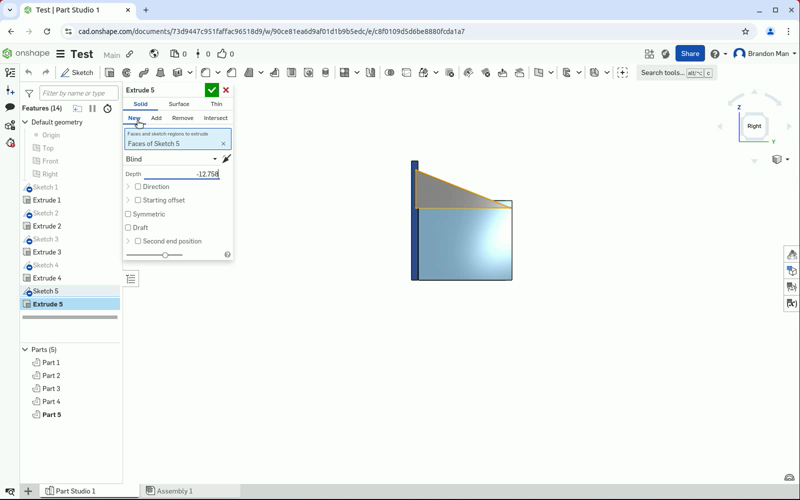
key(tab, 3)
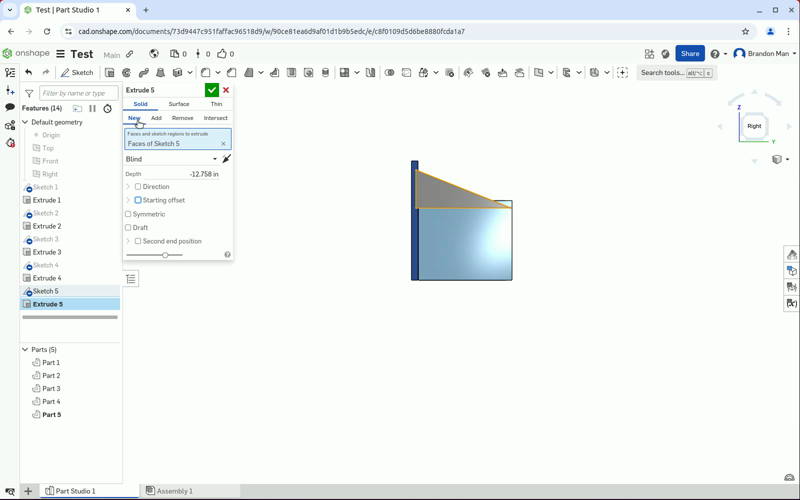
key(tab, 2)
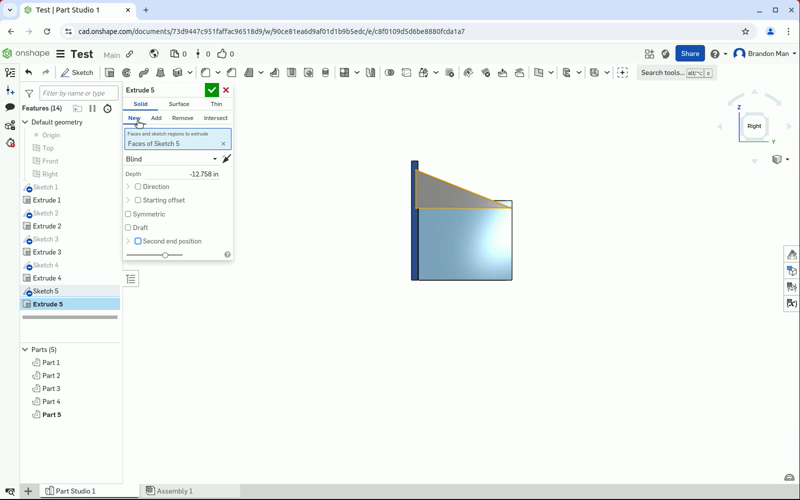
key(space)
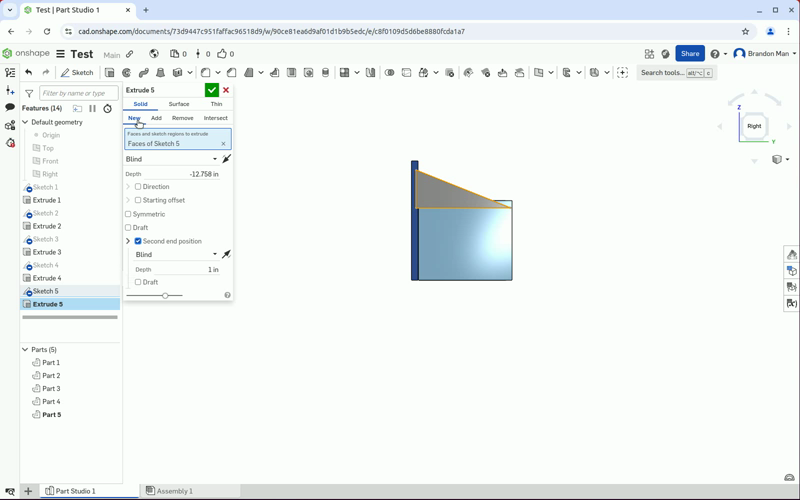
key(tab, 3)
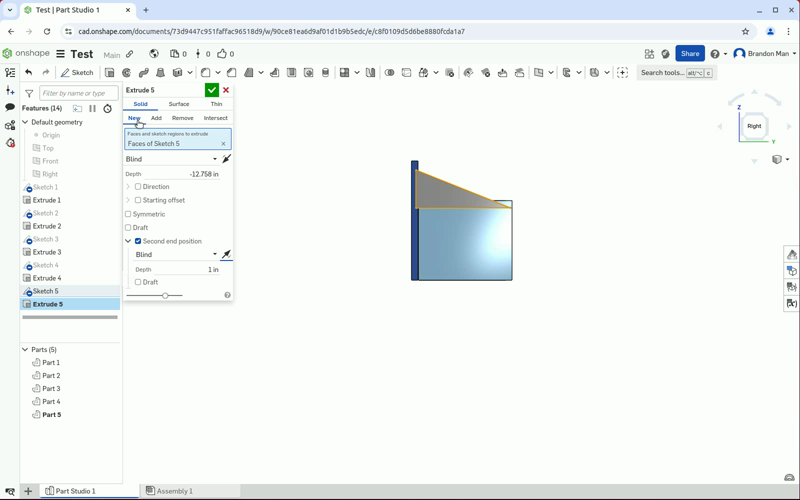
text(11.554)
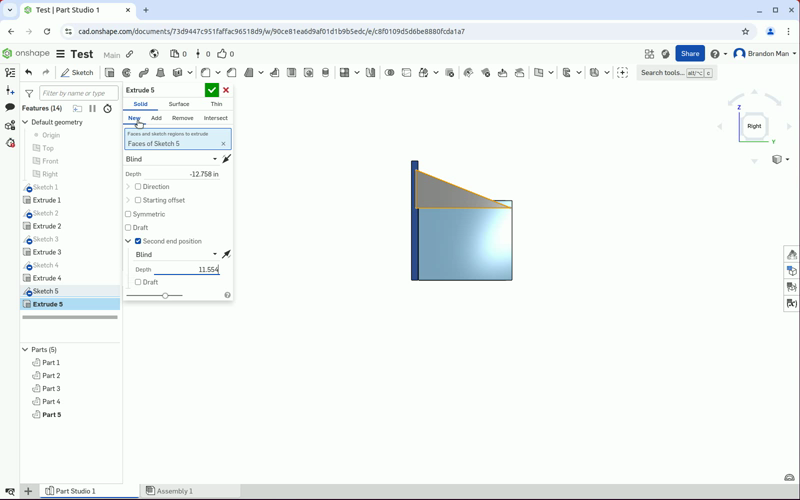
key(enter)
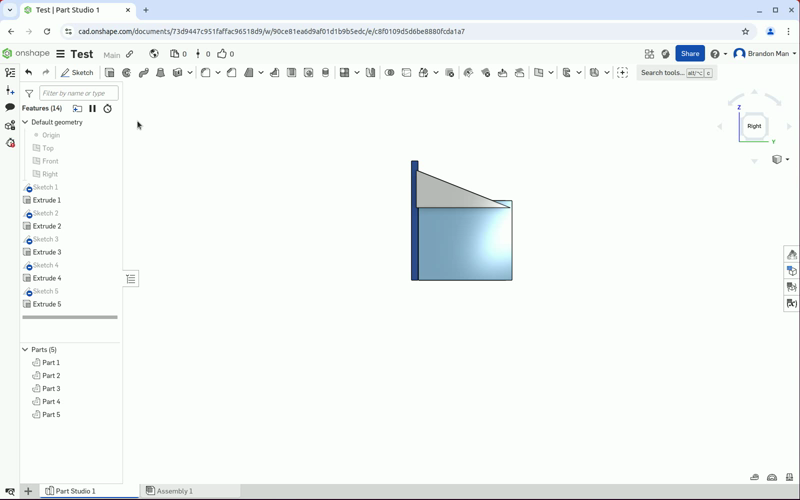
key(shift+h)
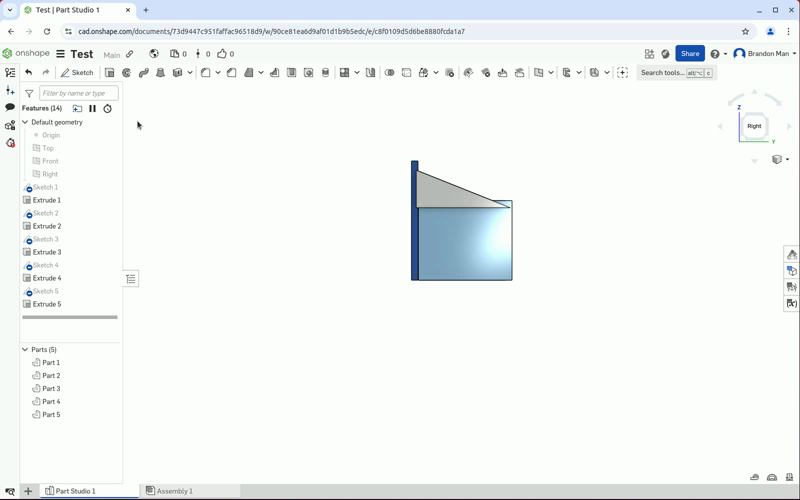
key(shift+h)
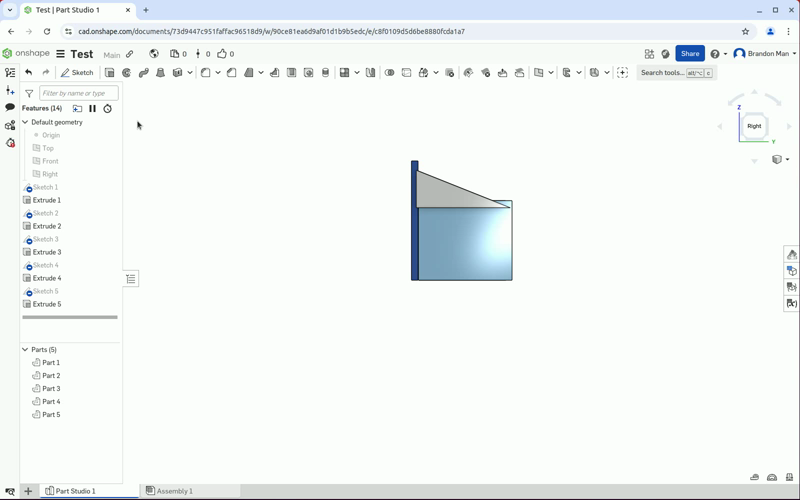
key(shift+7)
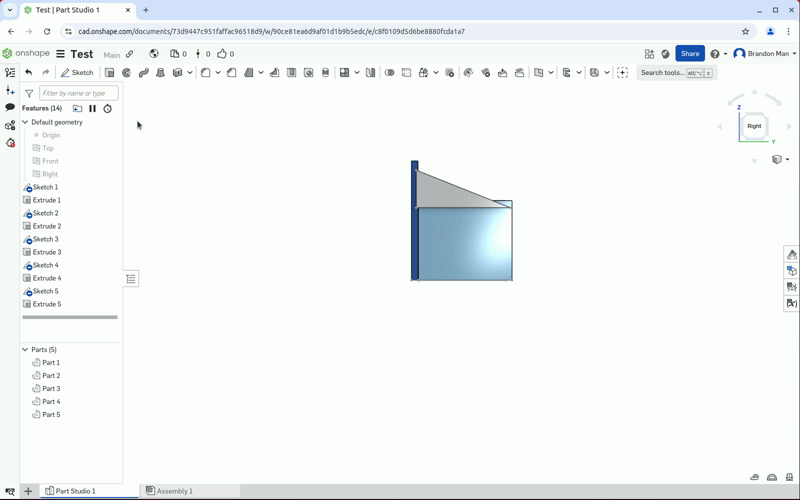
key(right, 2)
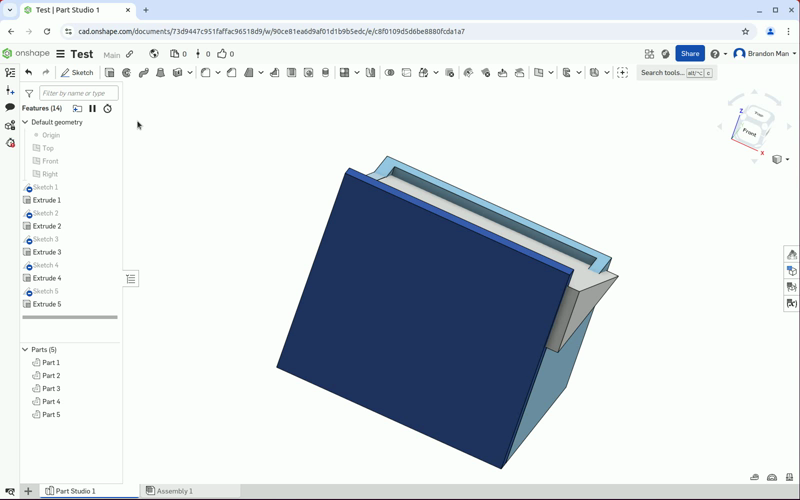
key(down, 2)
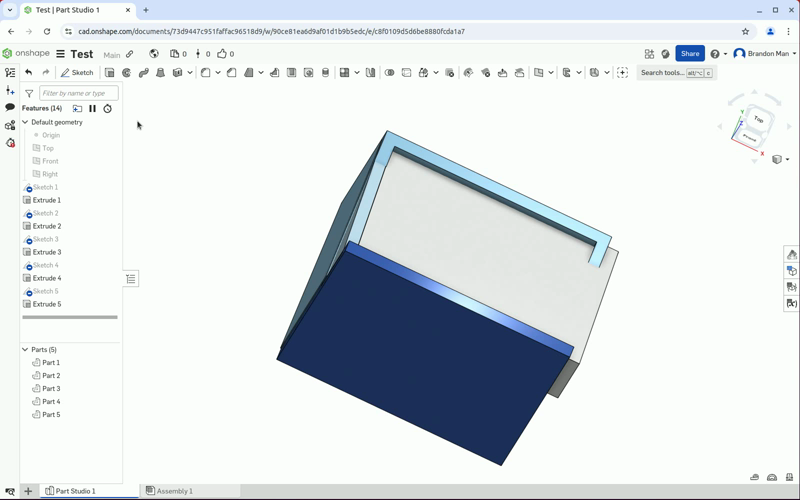
key(up, 2)
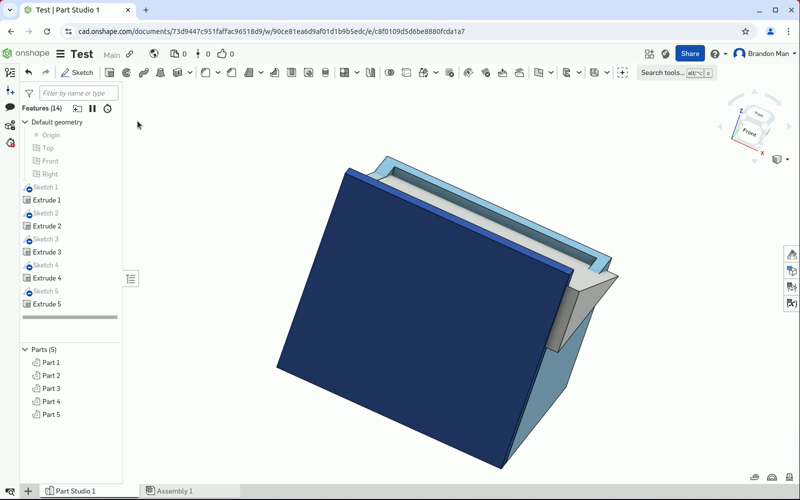
key(left, 2)
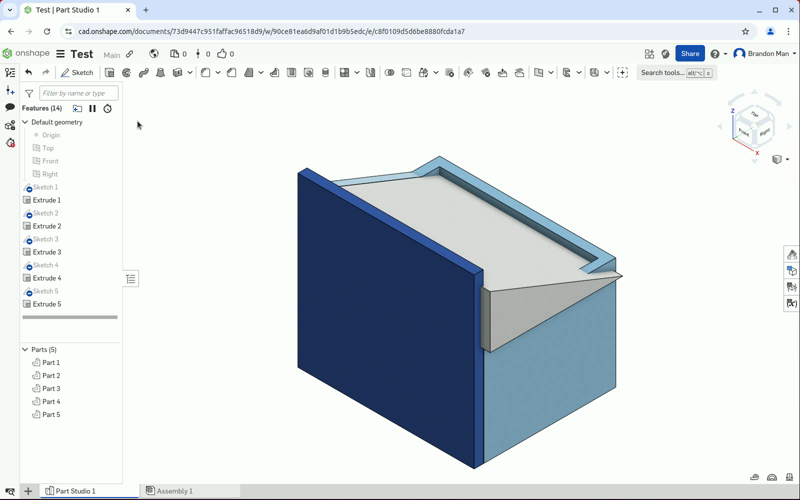
mouse_move(73, 189)
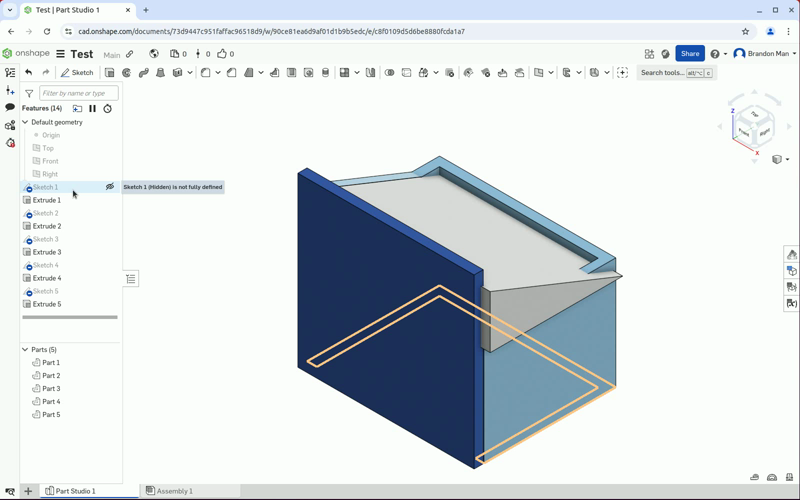
click(73, 189)